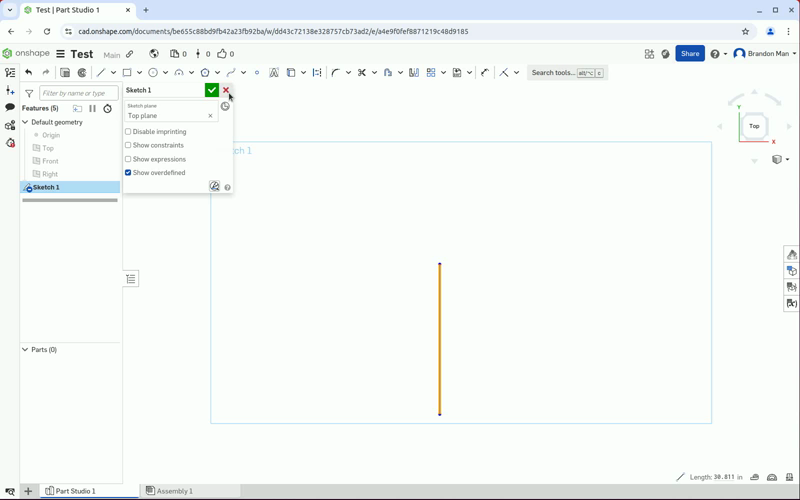
key(shift+h)
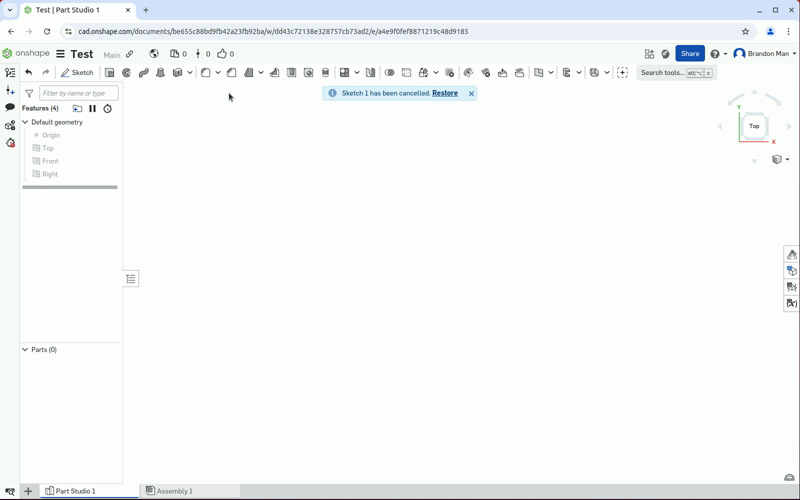
mouse_move(73, 352)
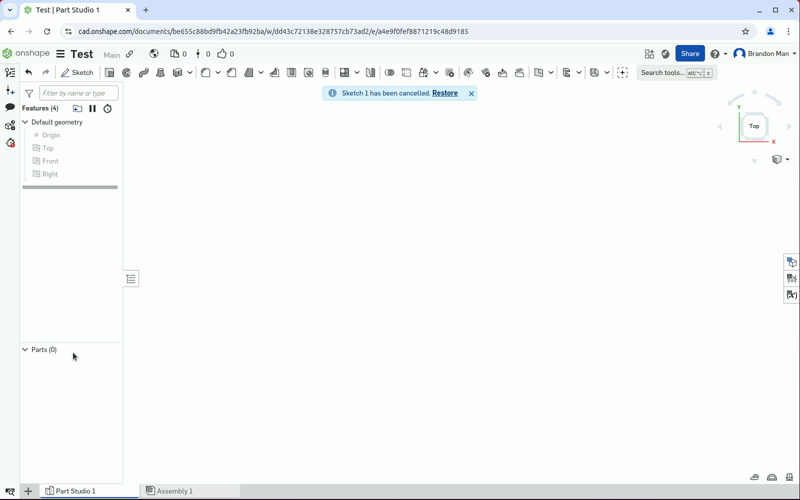
key(y)
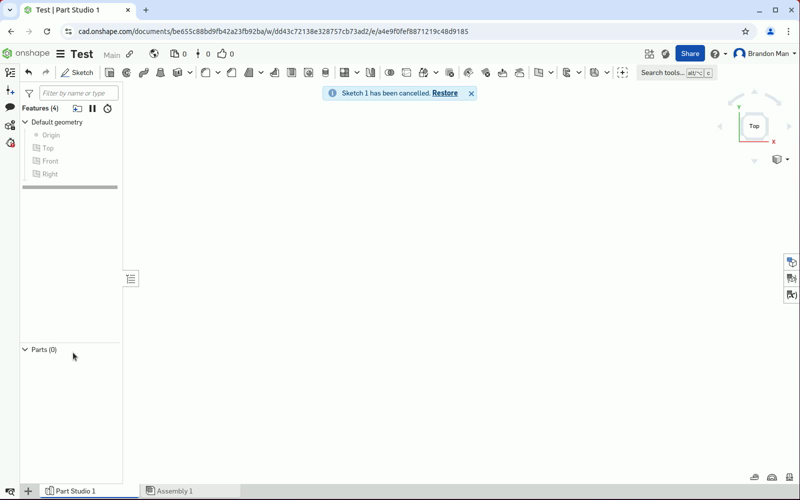
key(shift+p)
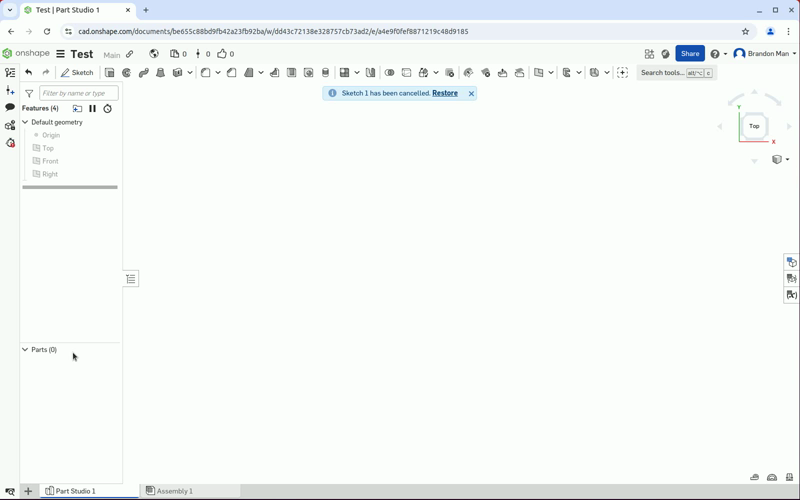
key(space)
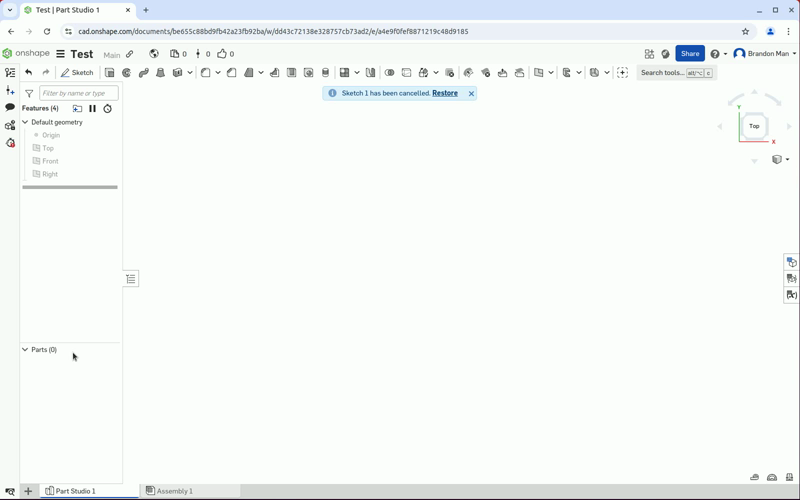
key_down(shift)
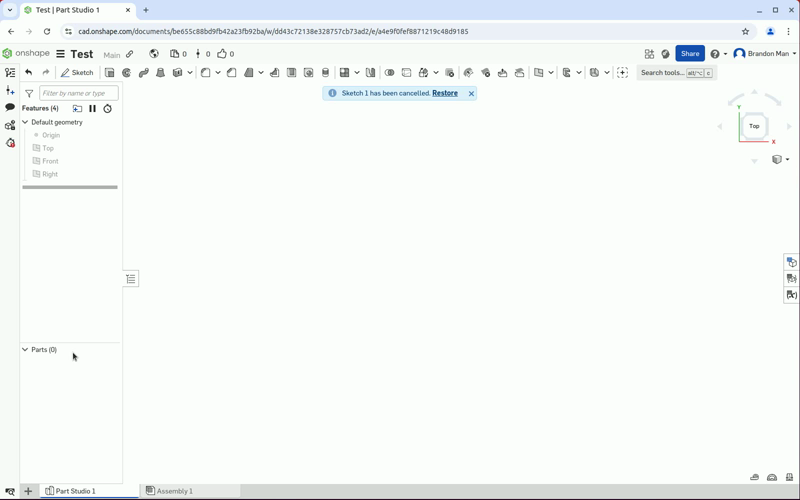
key(up)
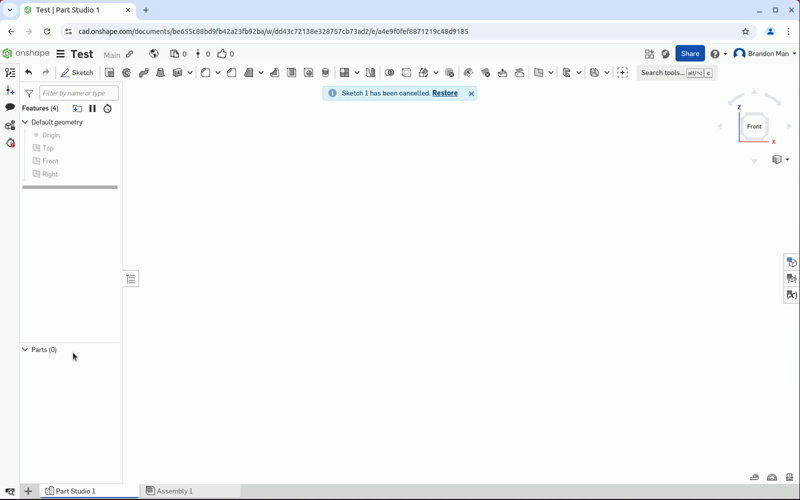
key_up(shift)
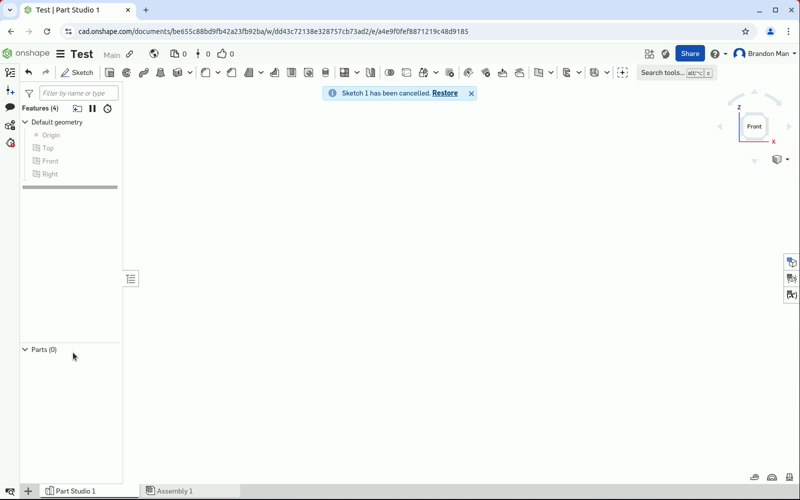
mouse_move(73, 352)
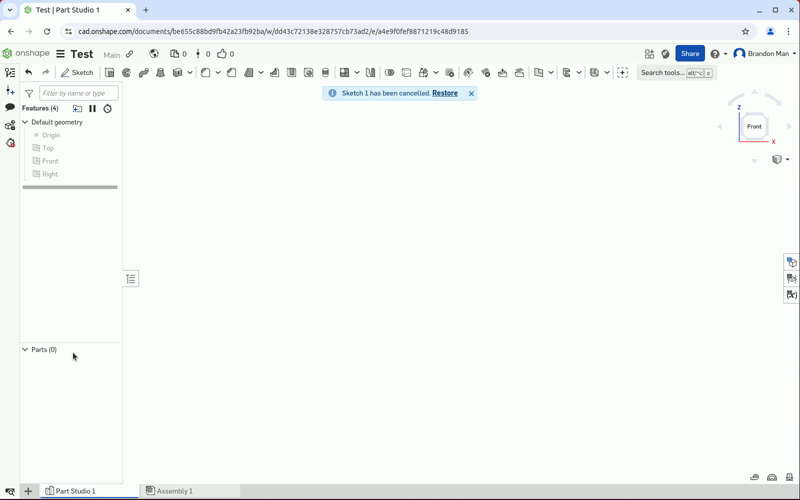
key(shift+y)
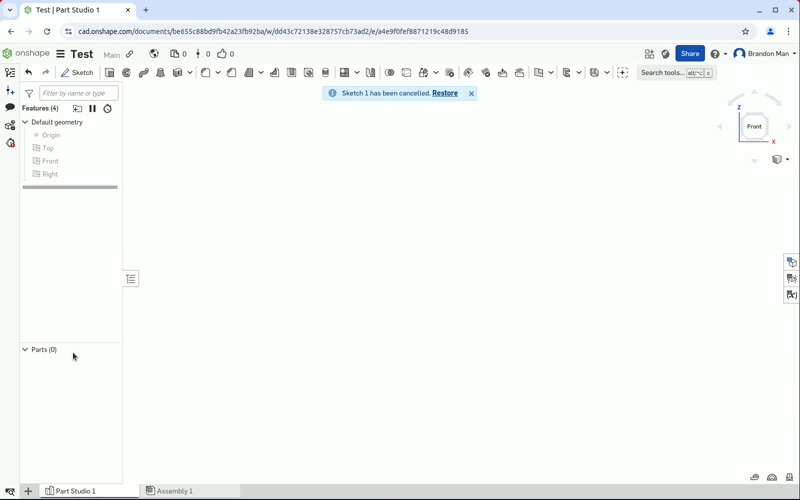
key(shift+s)
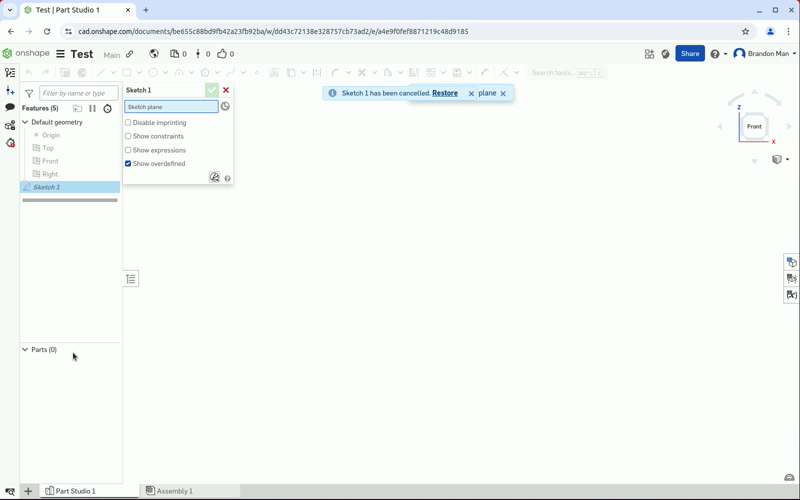
mouse_move(73, 163)
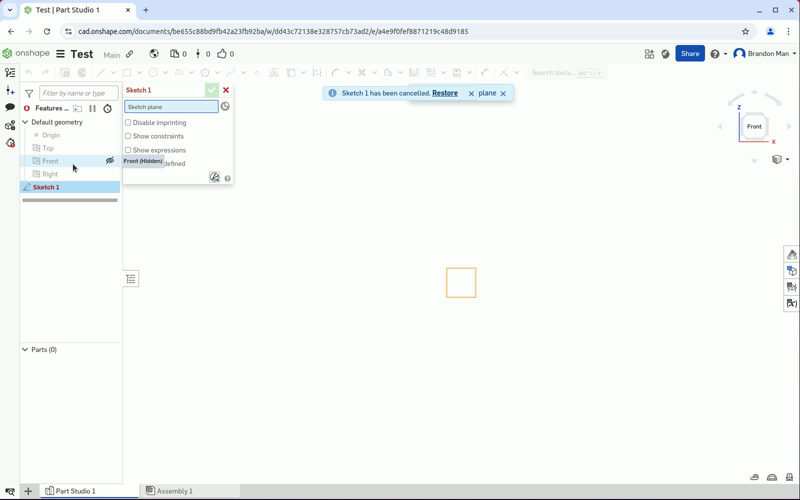
click(73, 163)
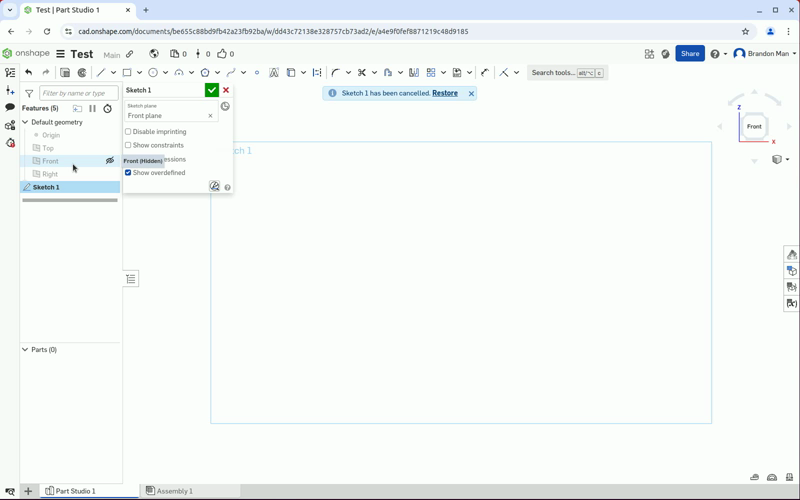
mouse_move(73, 352)
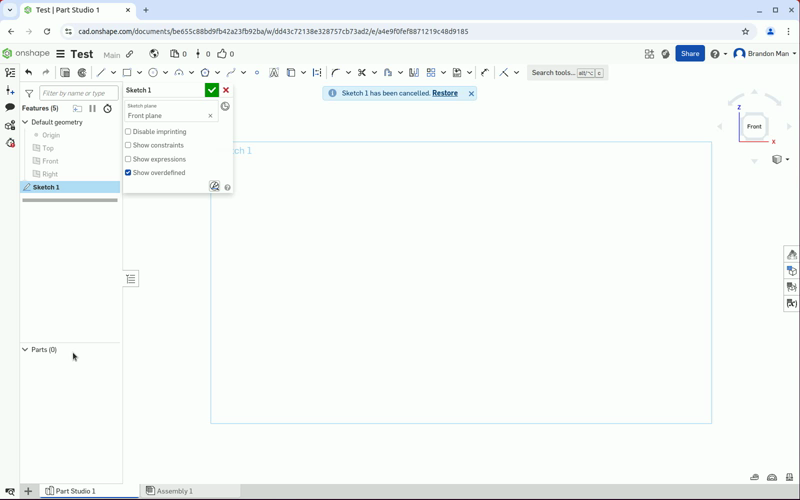
key(y)
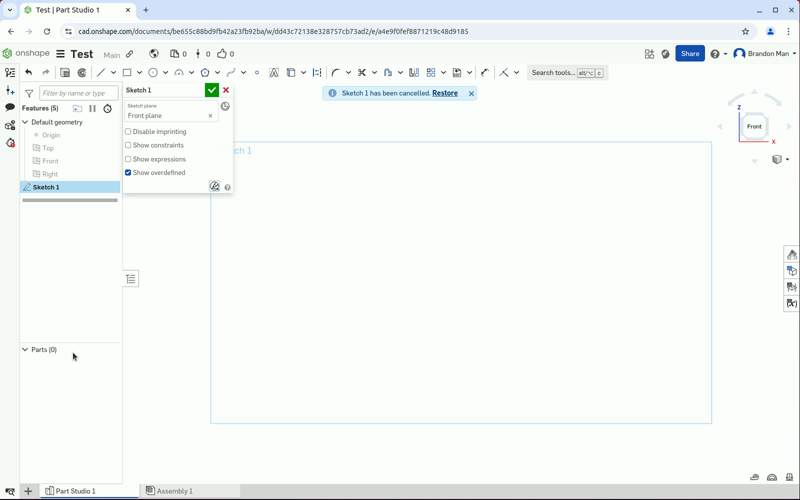
key(c)
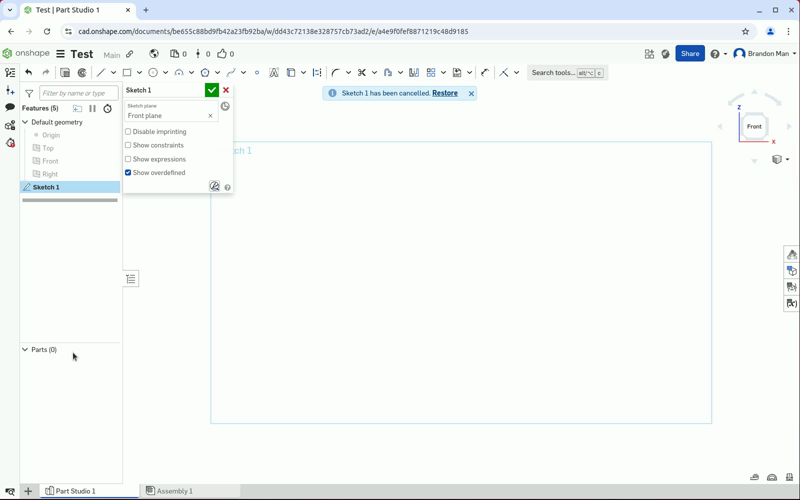
key_down(shift)
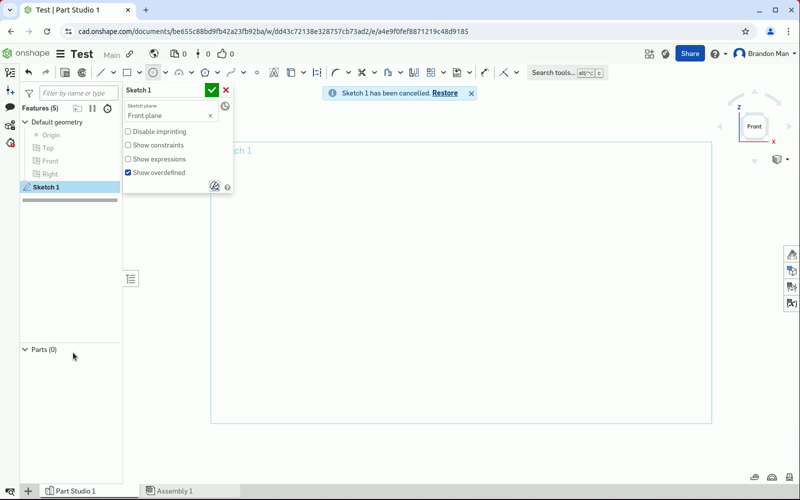
mouse_move(461, 282)
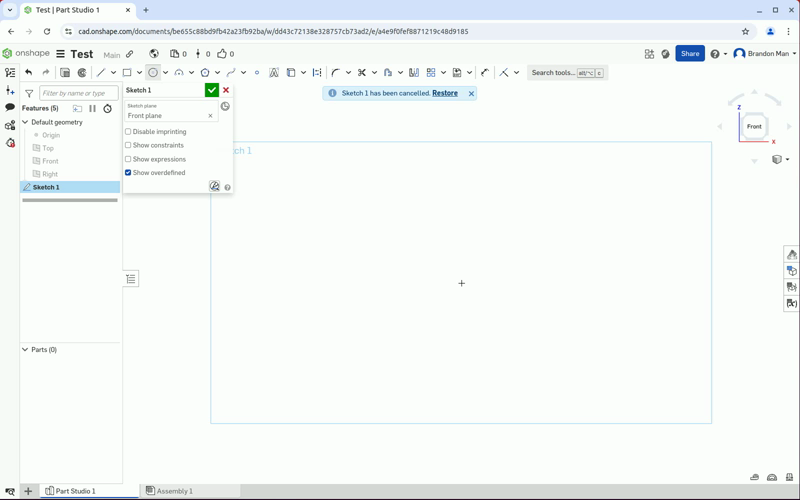
click(461, 282)
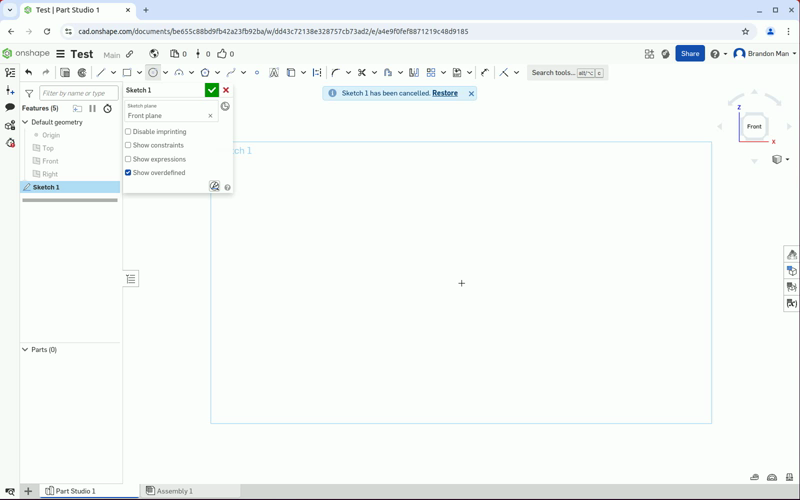
key_up(shift)
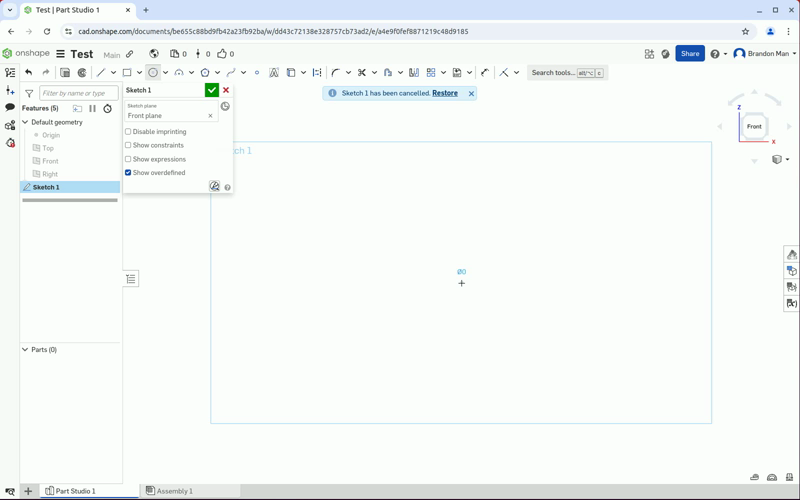
mouse_move(471, 282)
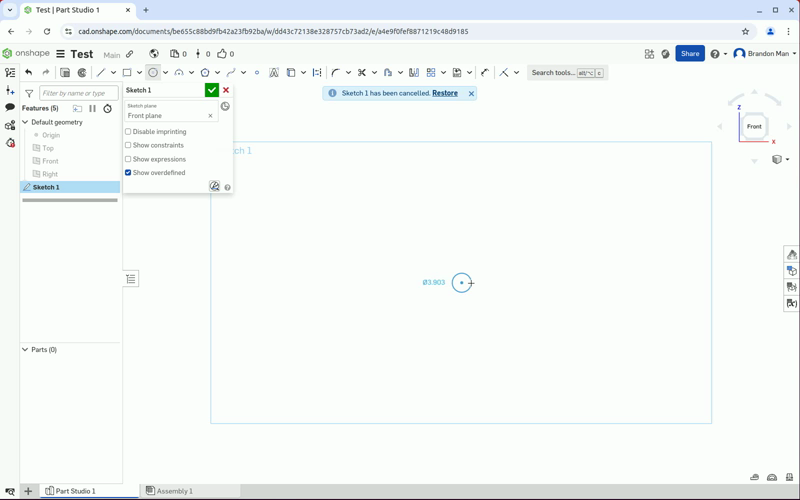
click(471, 282)
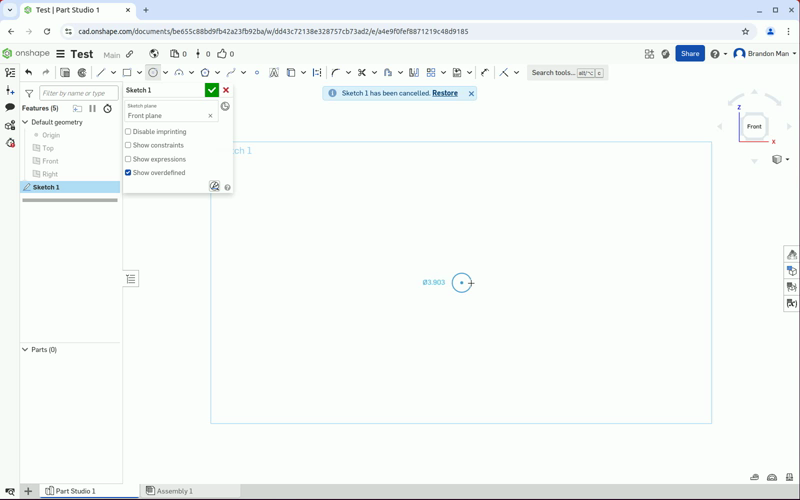
key(esc)
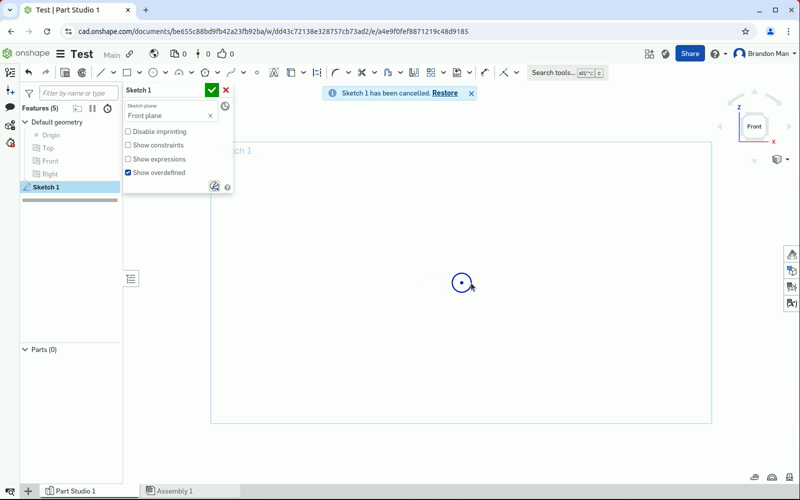
key(c)
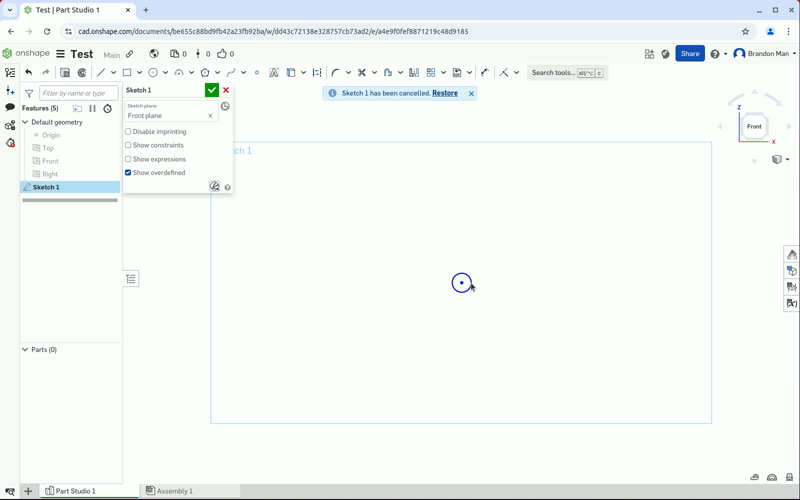
key_down(shift)
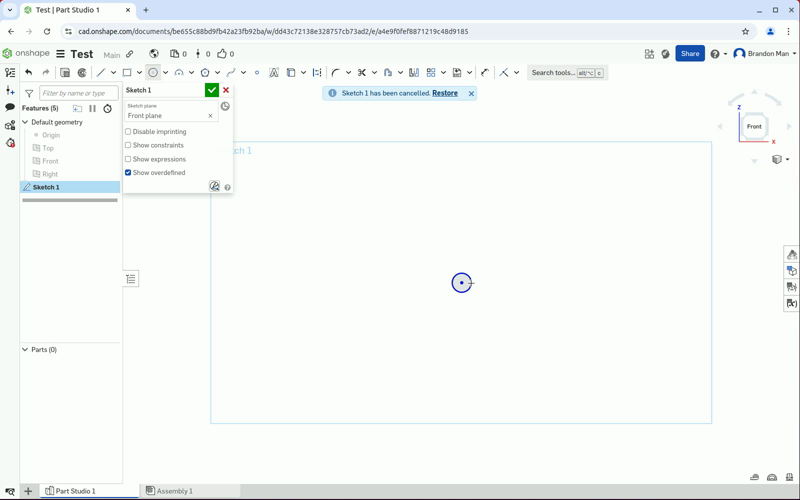
mouse_move(461, 282)
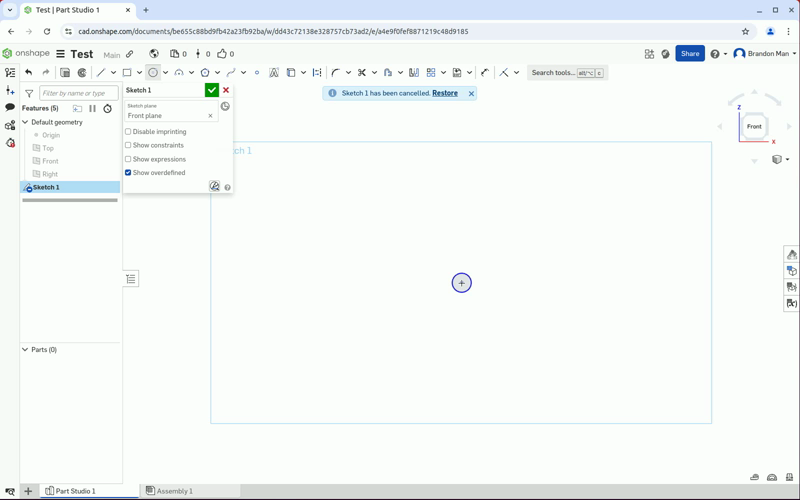
click(461, 282)
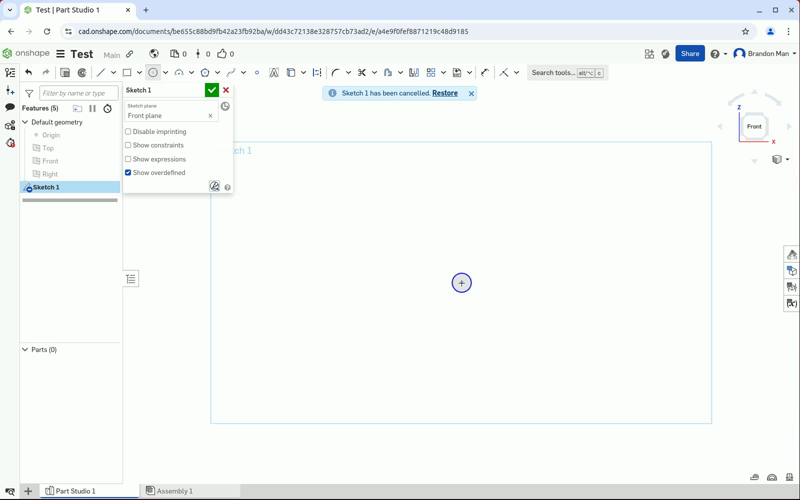
key_up(shift)
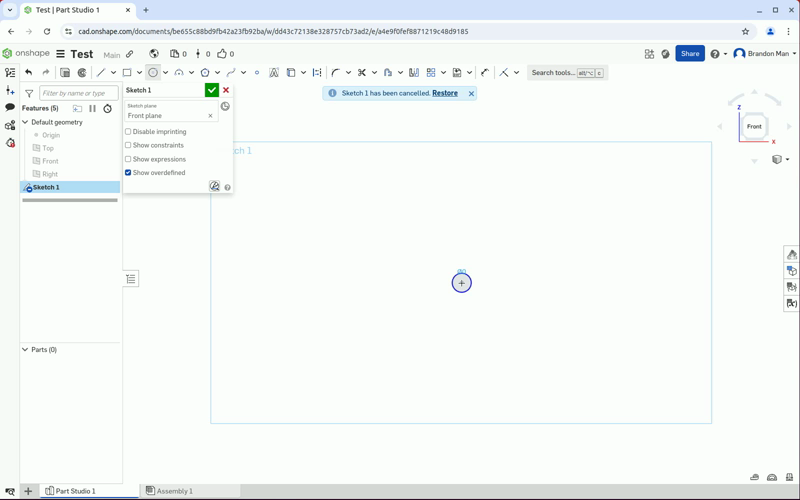
mouse_move(464, 282)
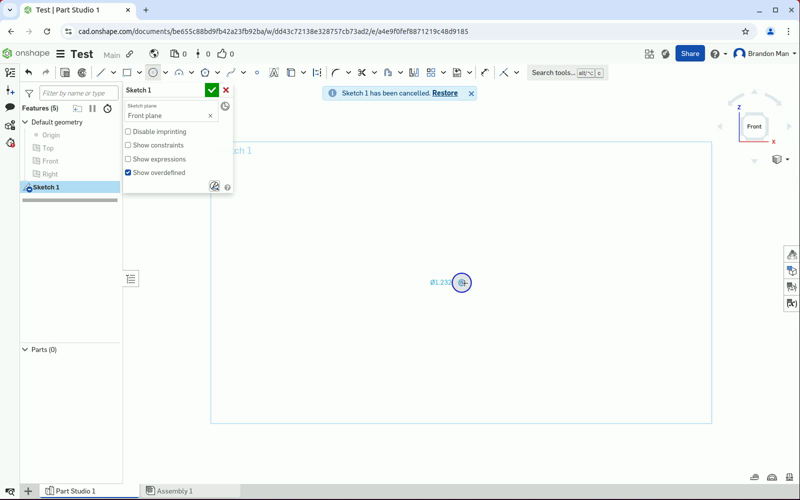
scroll(6)
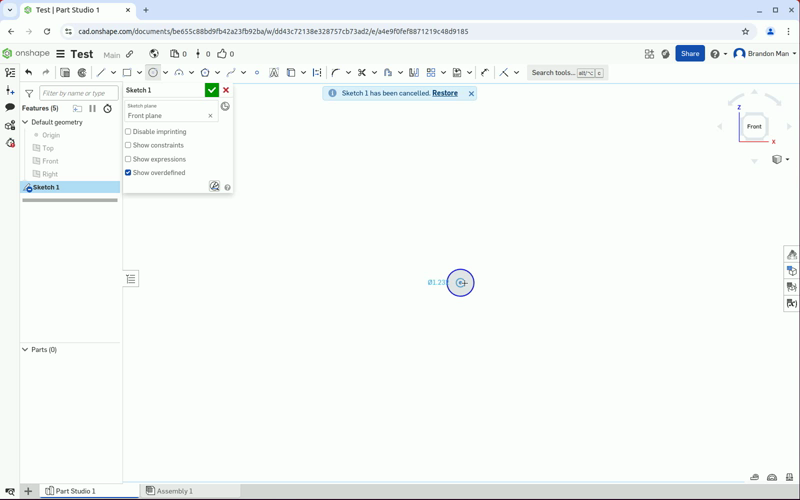
scroll(6)
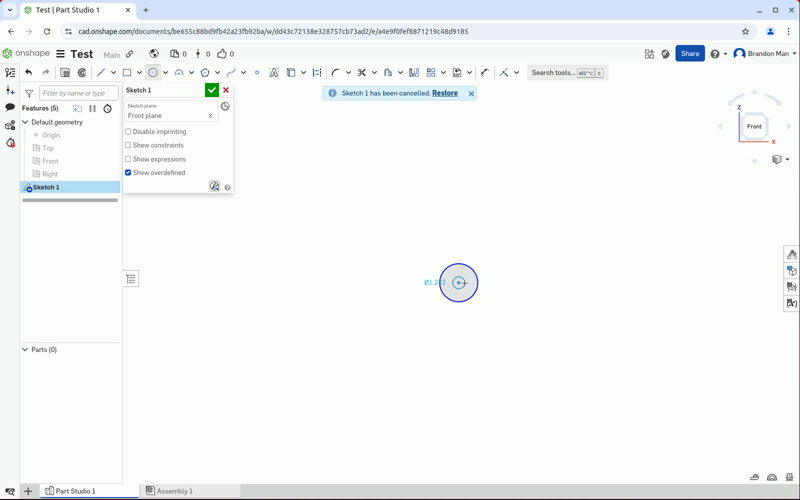
scroll(6)
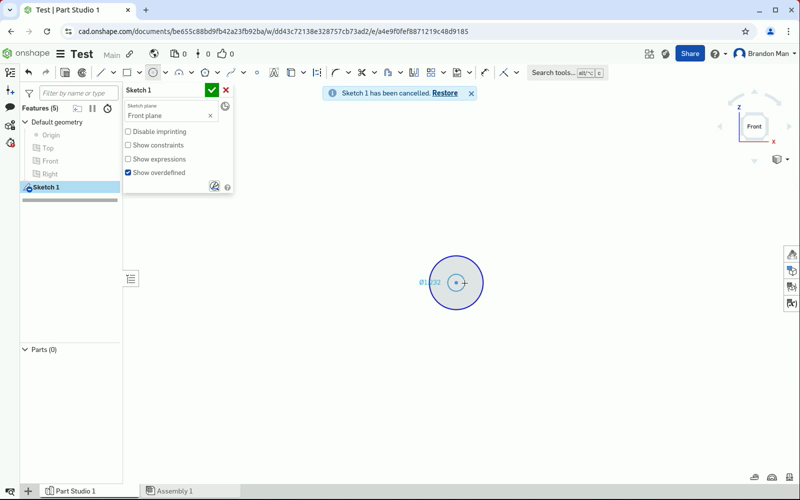
scroll(6)
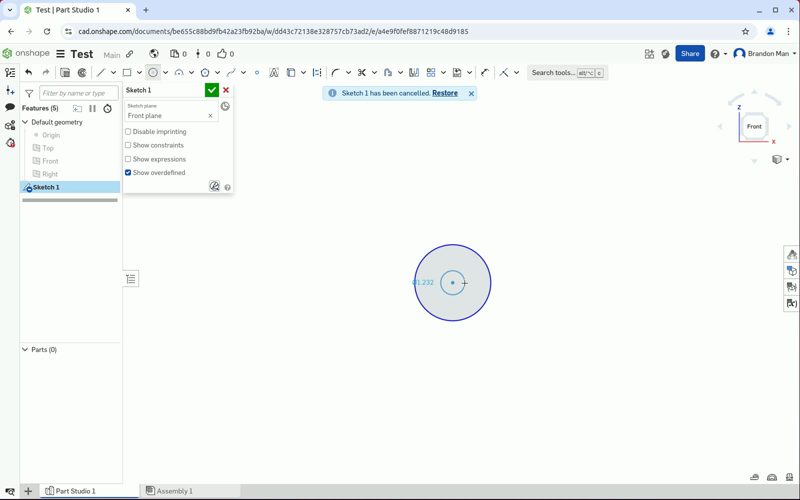
scroll(6)
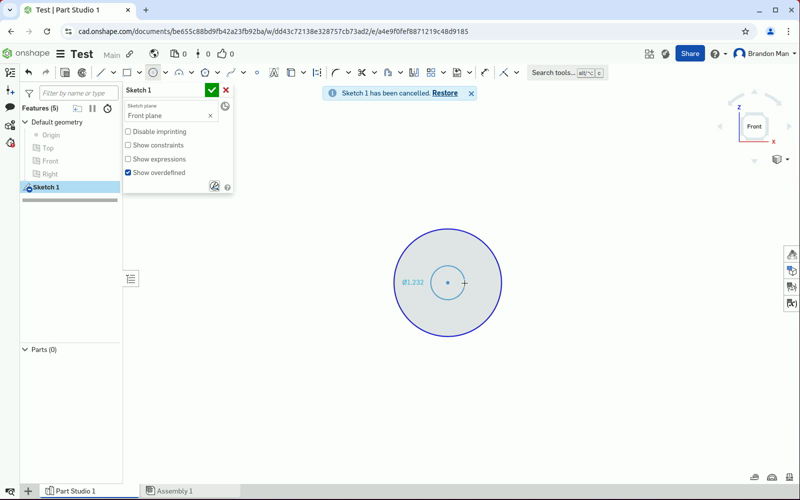
scroll(6)
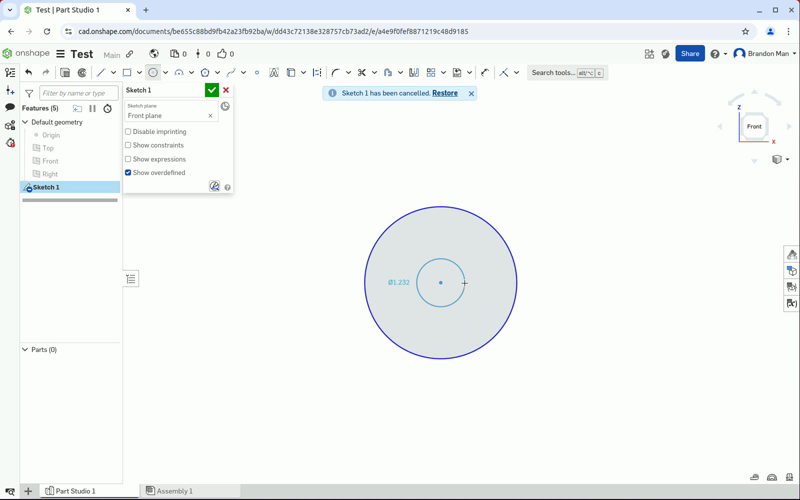
scroll(6)
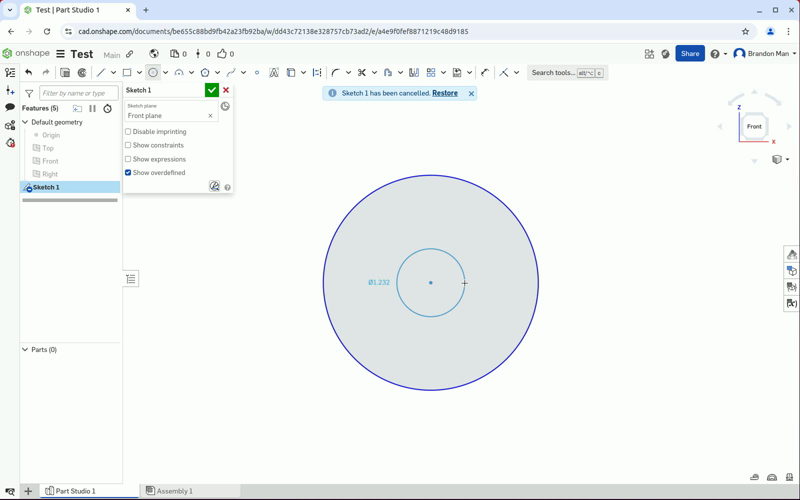
click(464, 282)
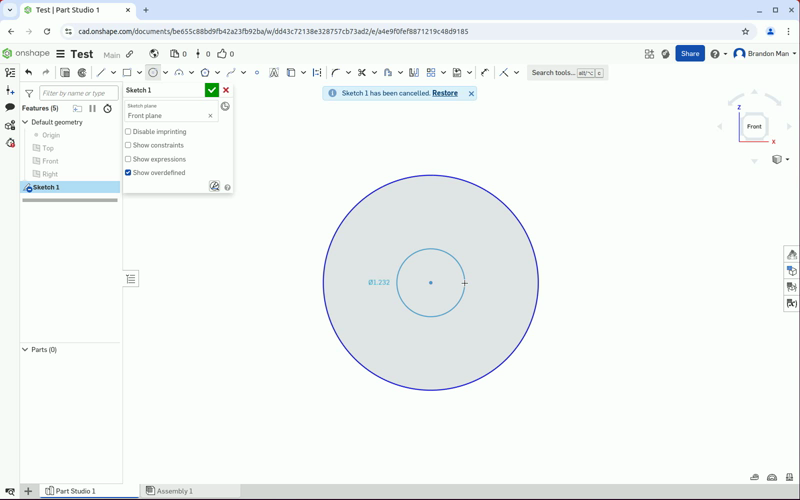
scroll(-6)
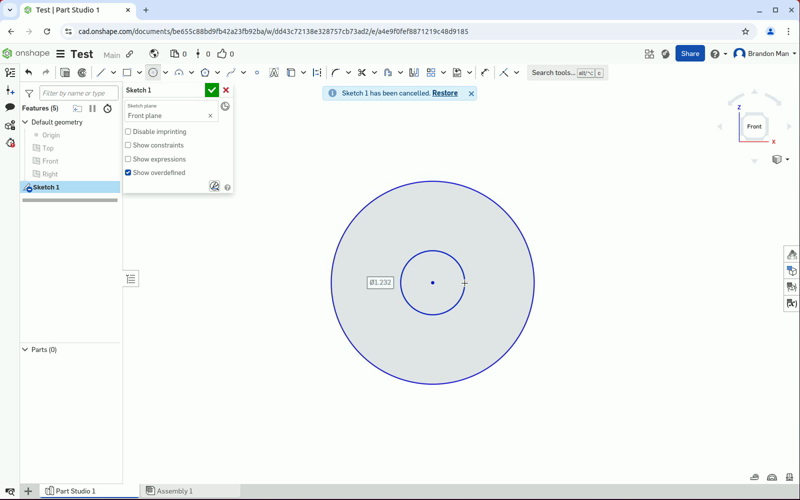
scroll(-6)
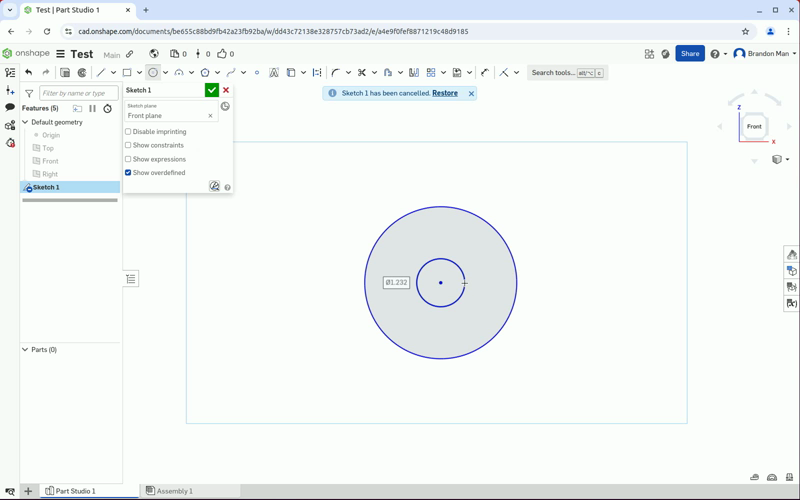
scroll(-6)
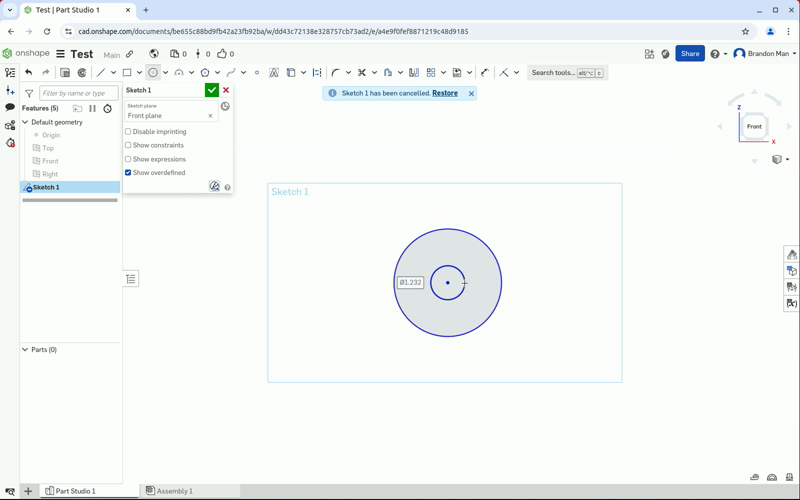
scroll(-6)
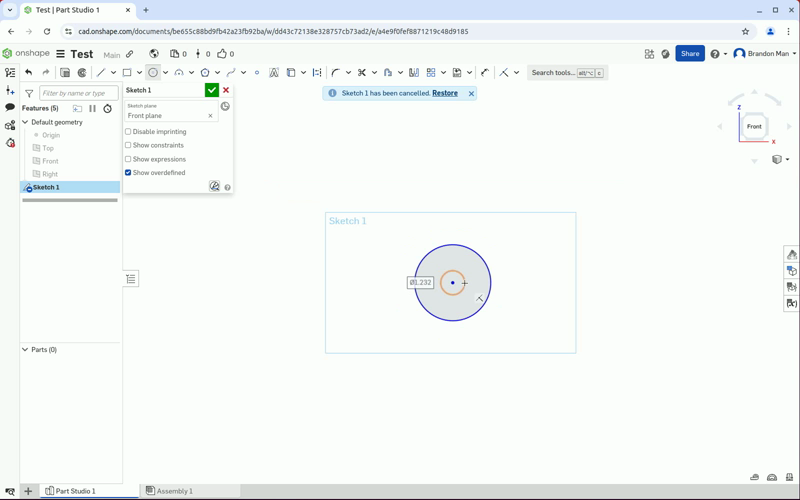
scroll(-6)
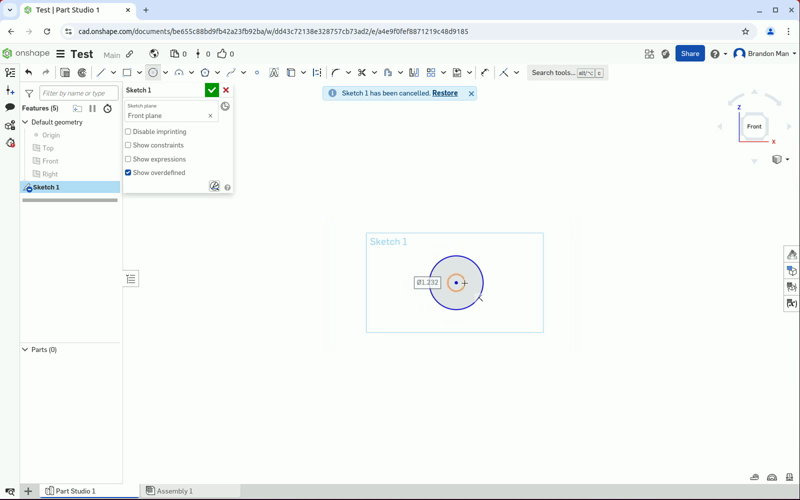
scroll(-6)
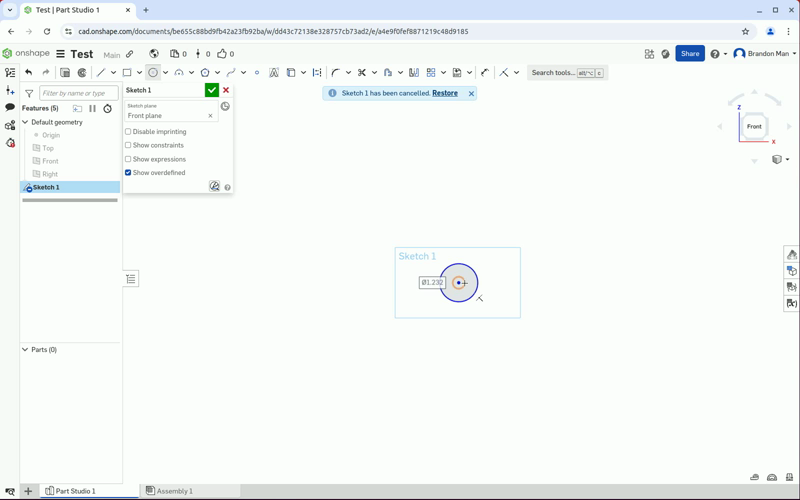
scroll(-6)
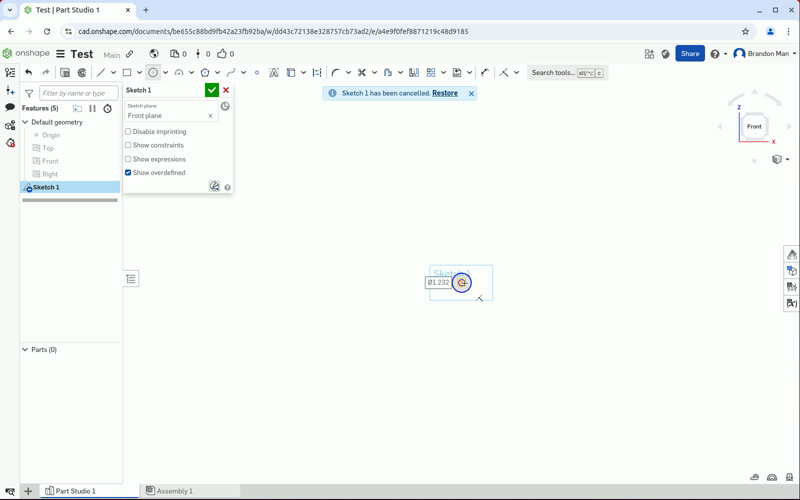
key(esc)
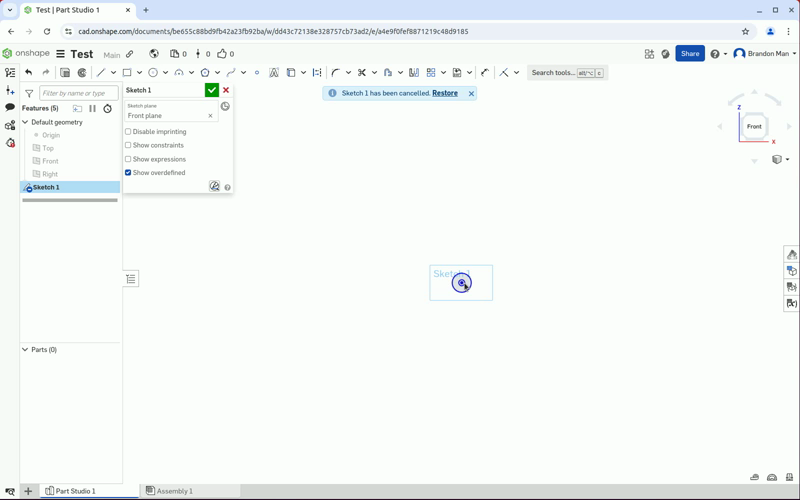
mouse_move(467, 281)
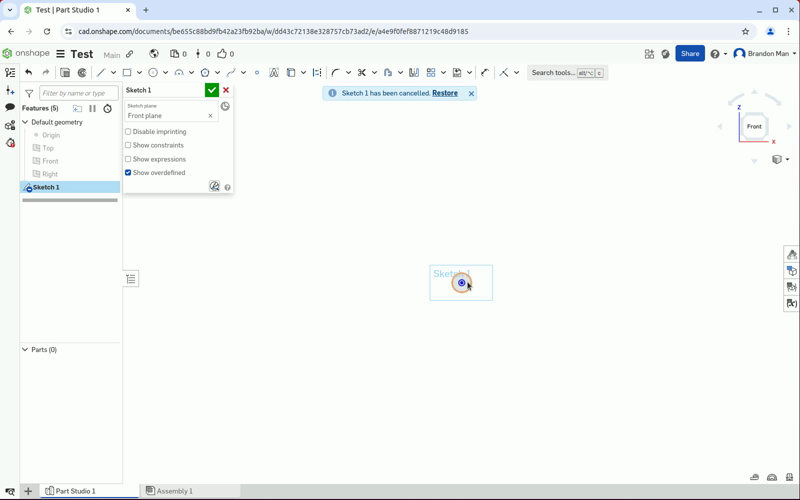
scroll(6)
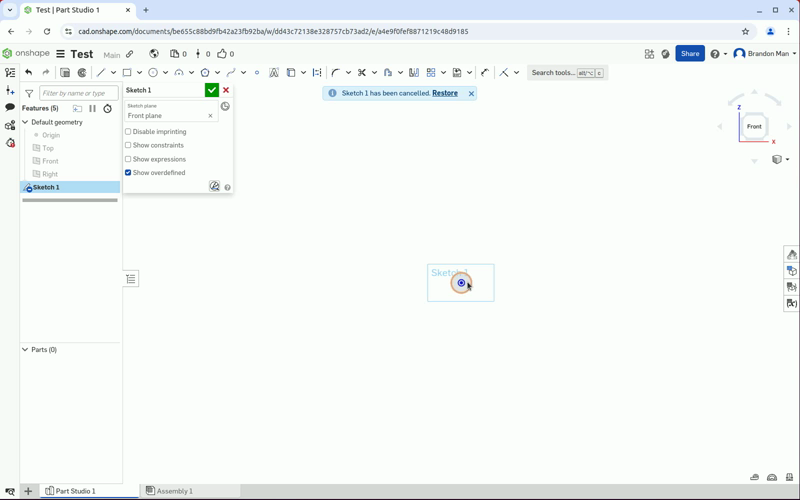
scroll(6)
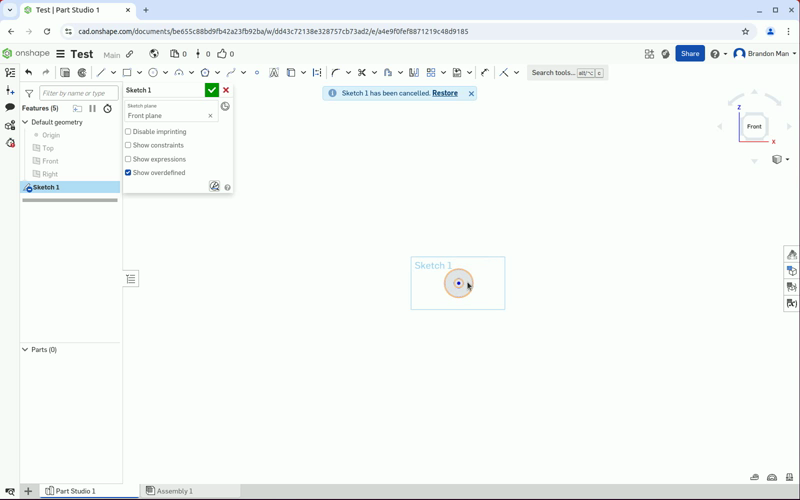
scroll(6)
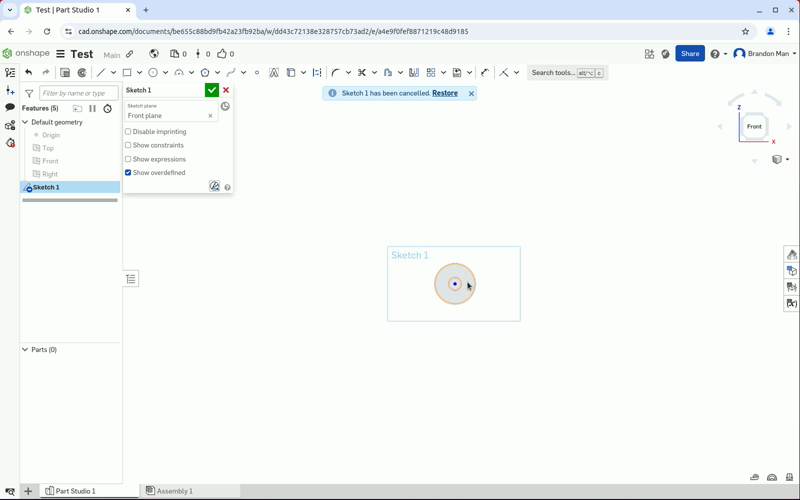
scroll(6)
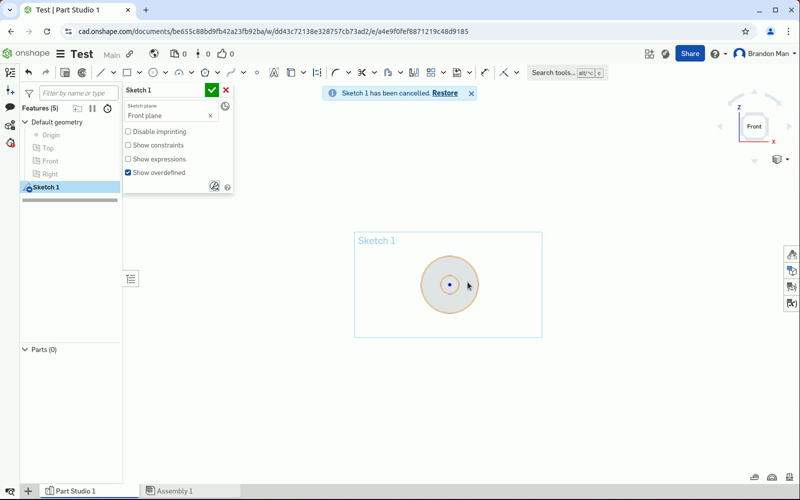
scroll(6)
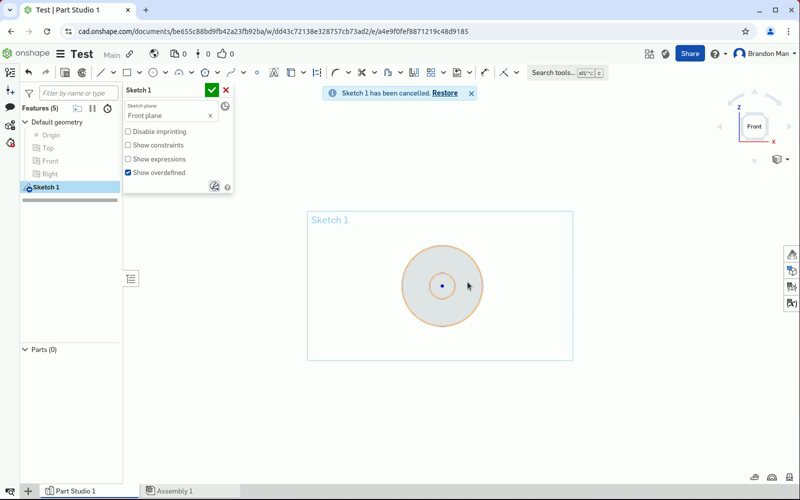
scroll(6)
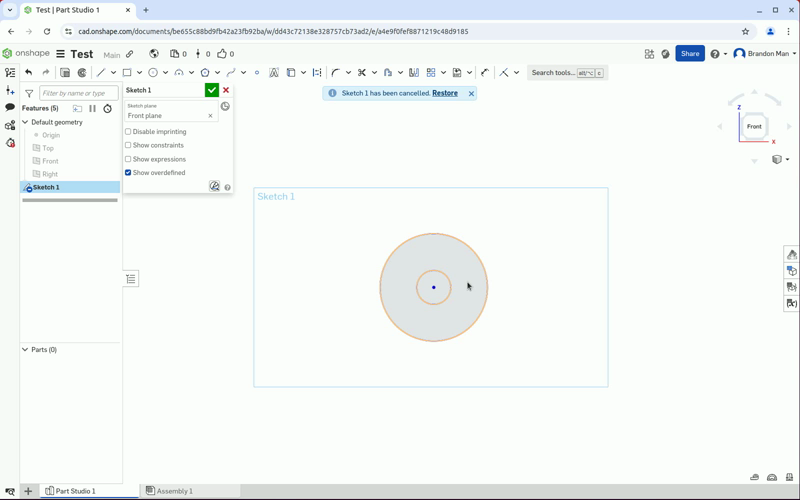
scroll(6)
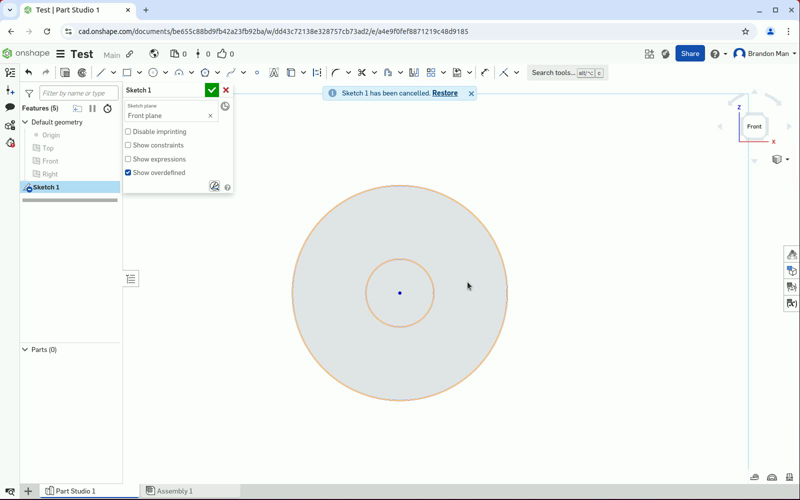
click(467, 281)
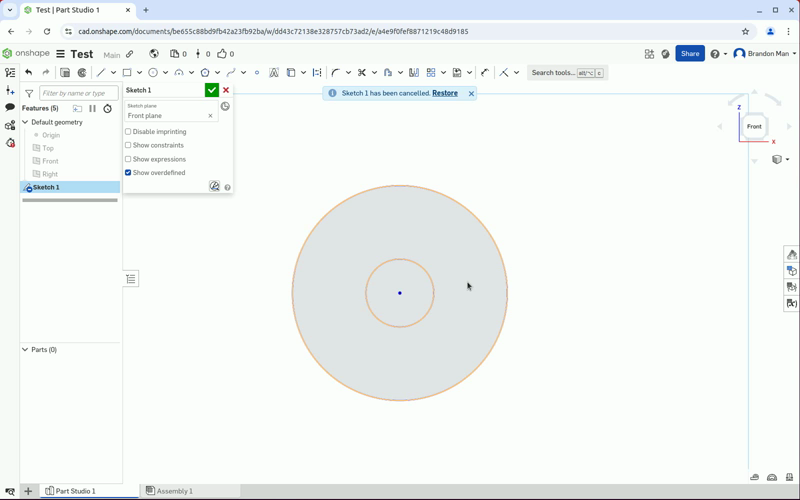
scroll(-6)
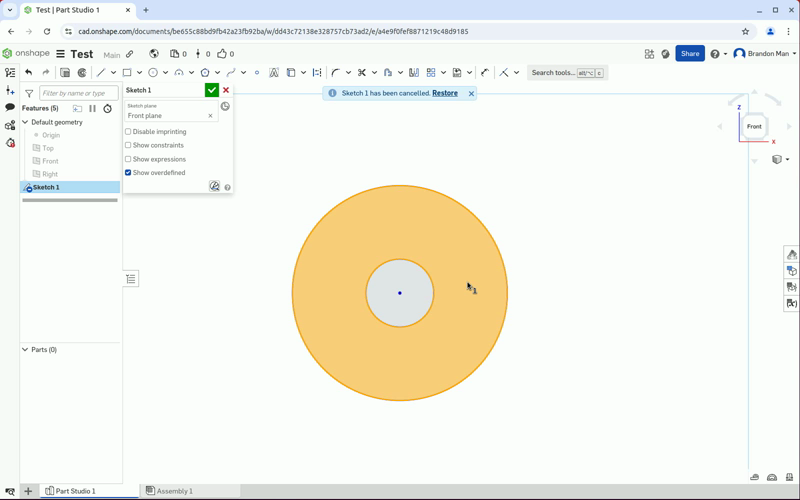
scroll(-6)
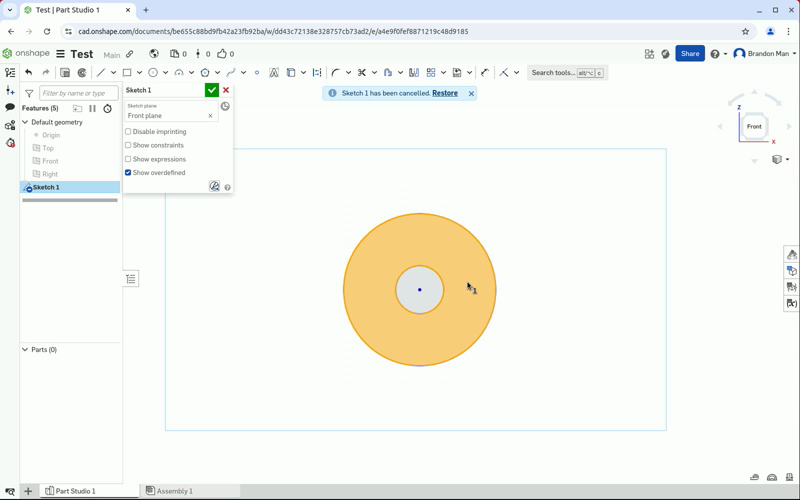
scroll(-6)
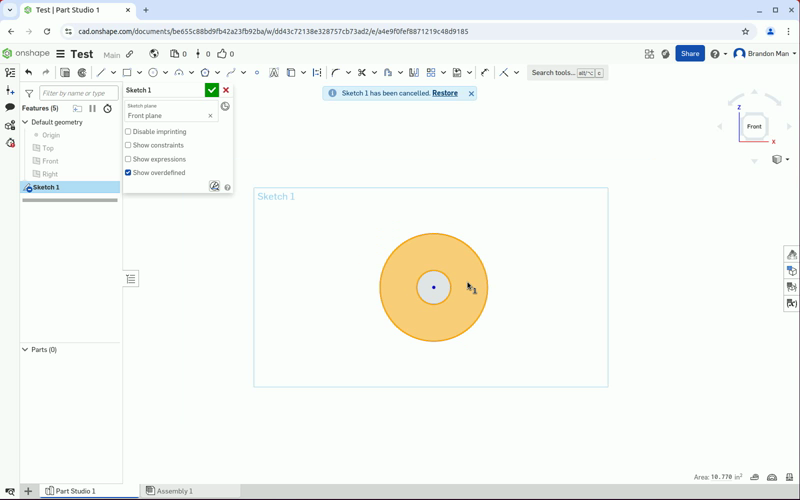
scroll(-6)
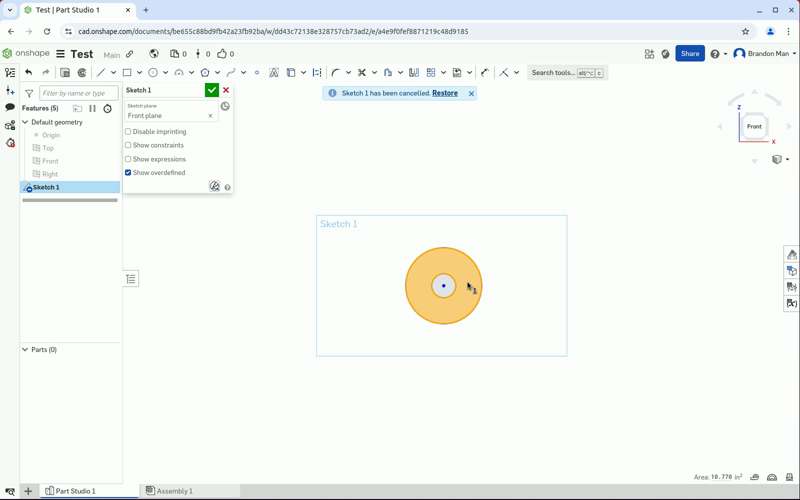
scroll(-6)
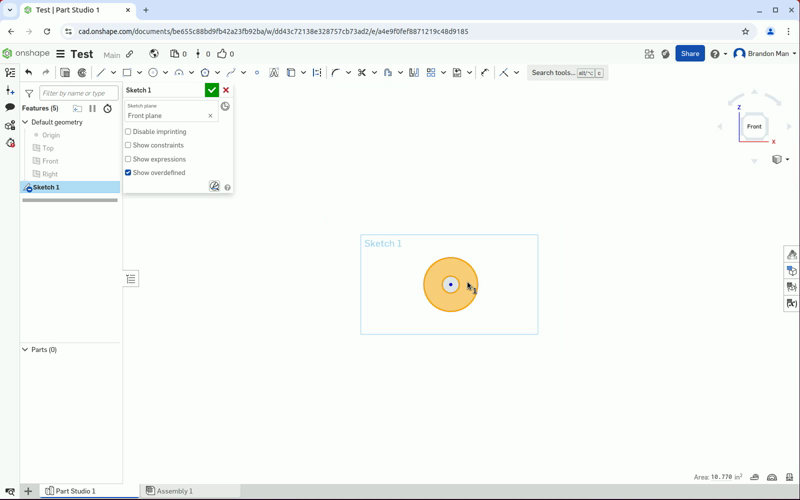
scroll(-6)
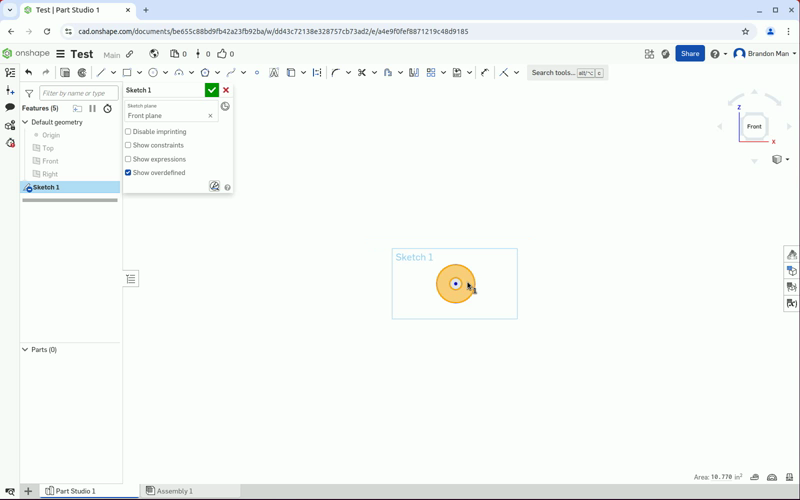
scroll(-6)
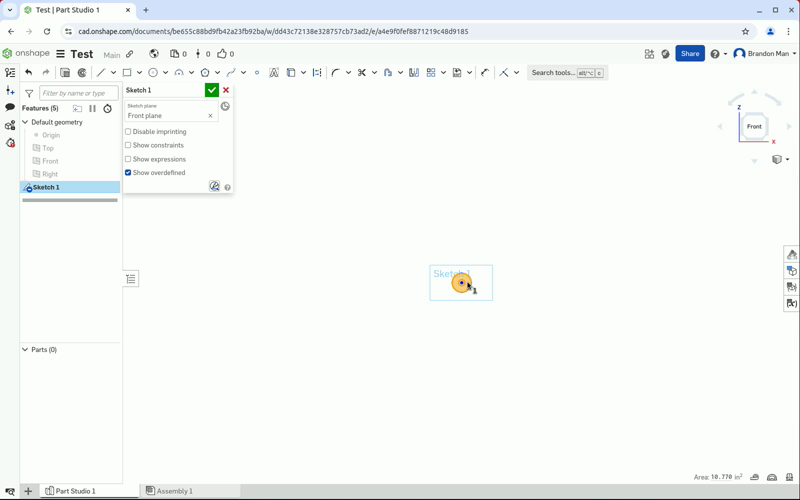
mouse_move(73, 352)
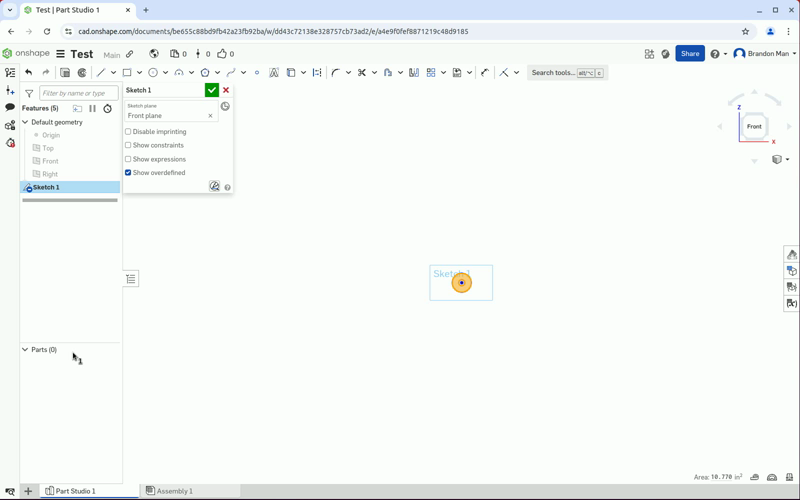
key(shift+y)
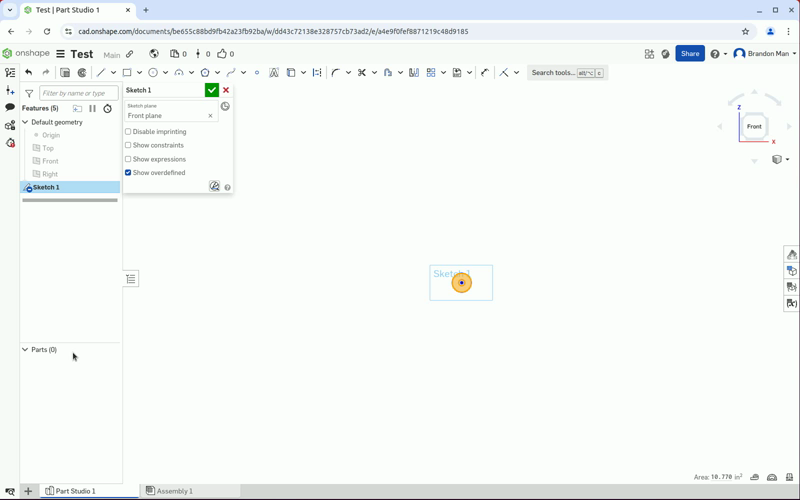
key(shift+e)
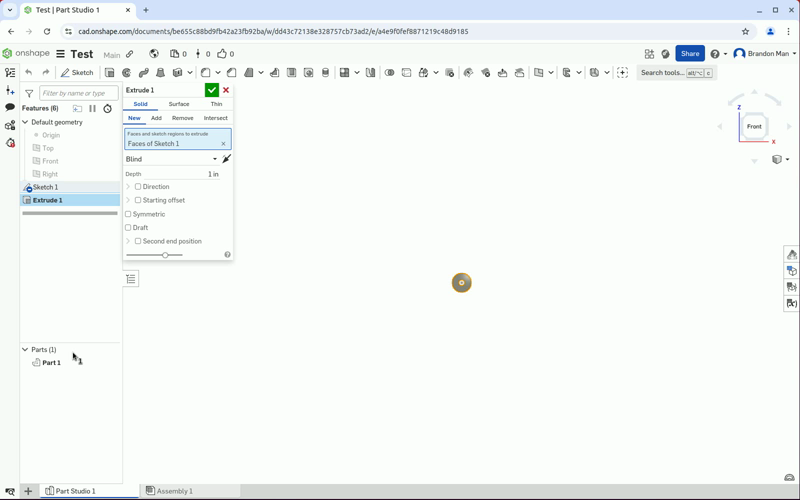
mouse_move(143, 106)
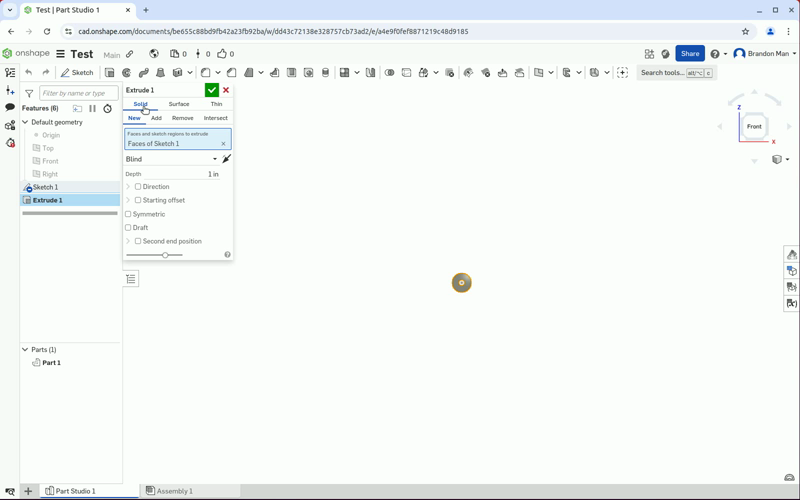
click(143, 106)
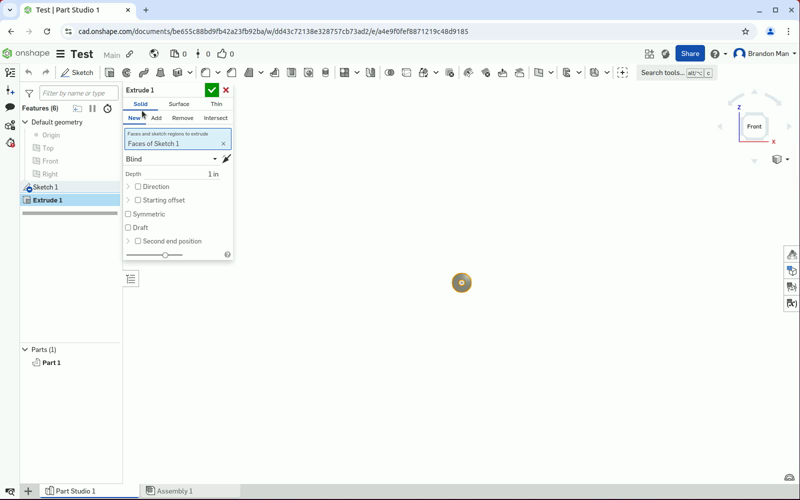
mouse_move(137, 120)
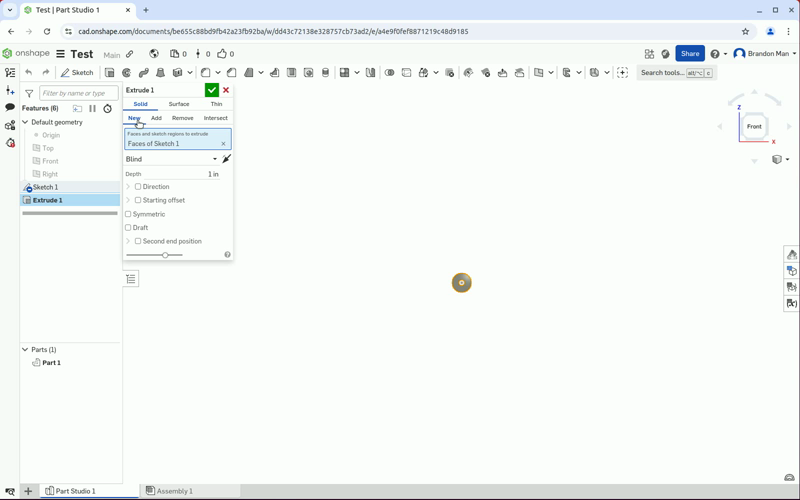
click(137, 120)
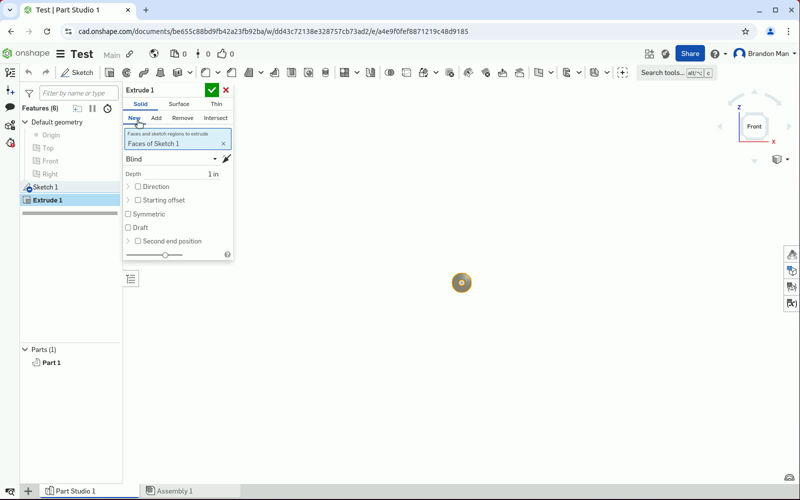
key(tab, 4)
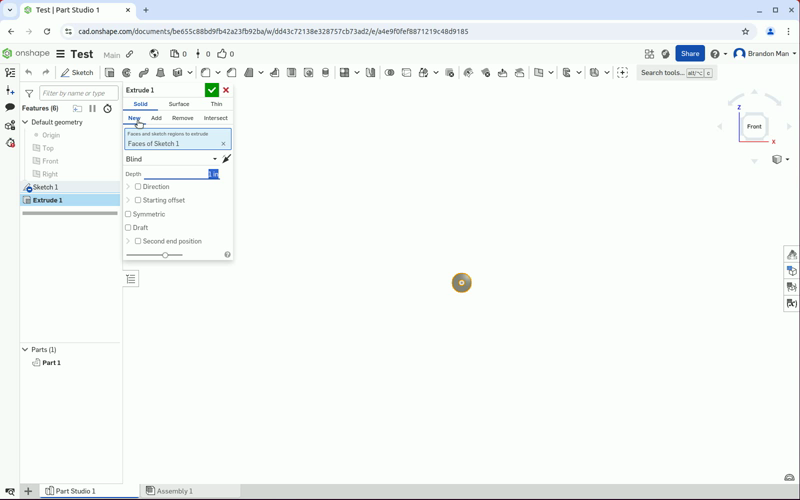
text(0.481)
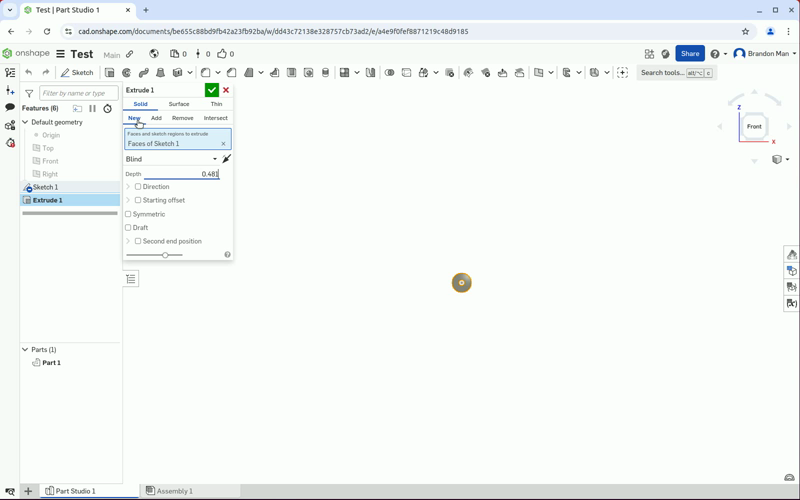
key(enter)
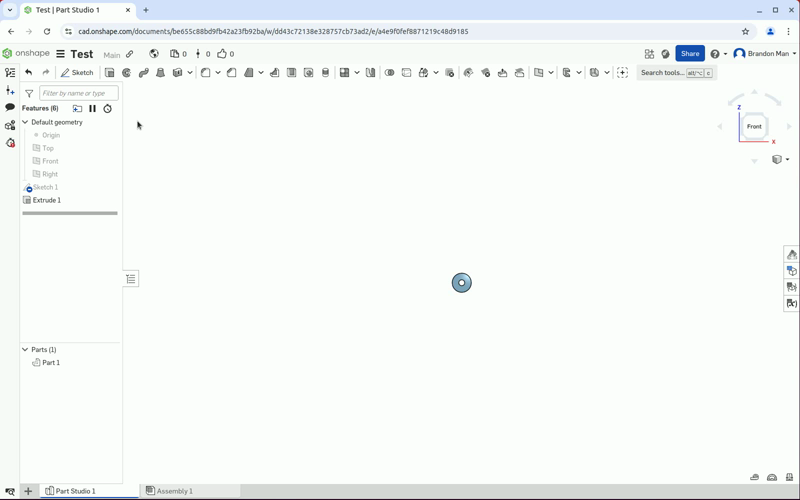
key(shift+h)
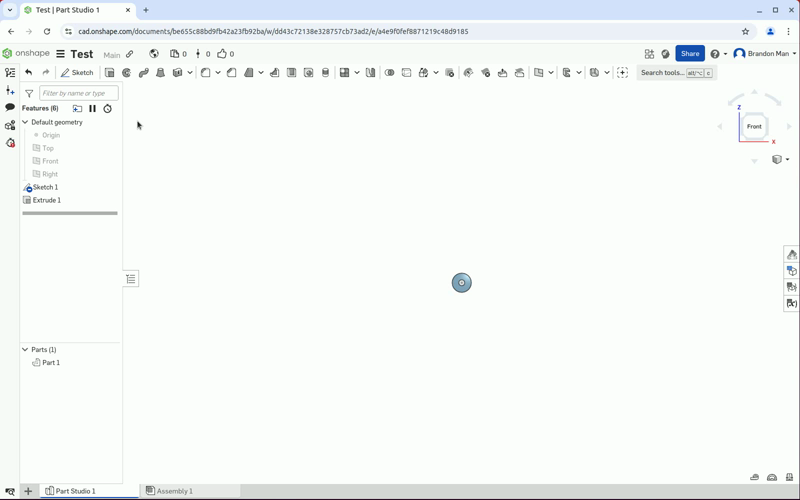
key(shift+h)
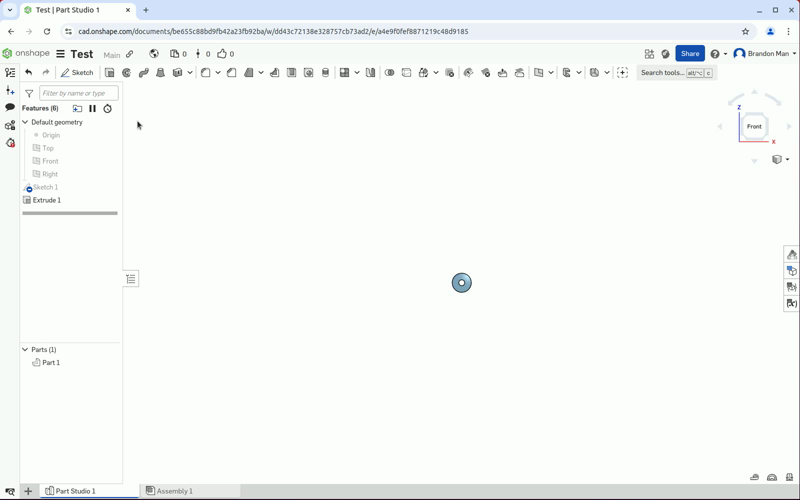
mouse_move(73, 189)
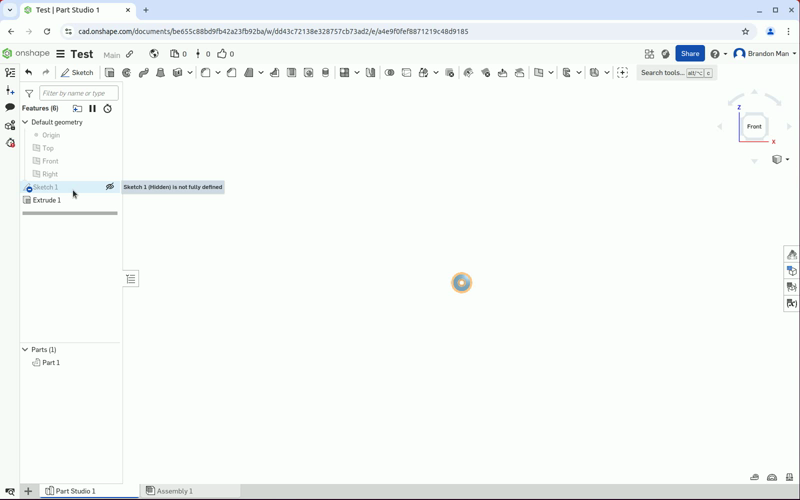
click(73, 189)
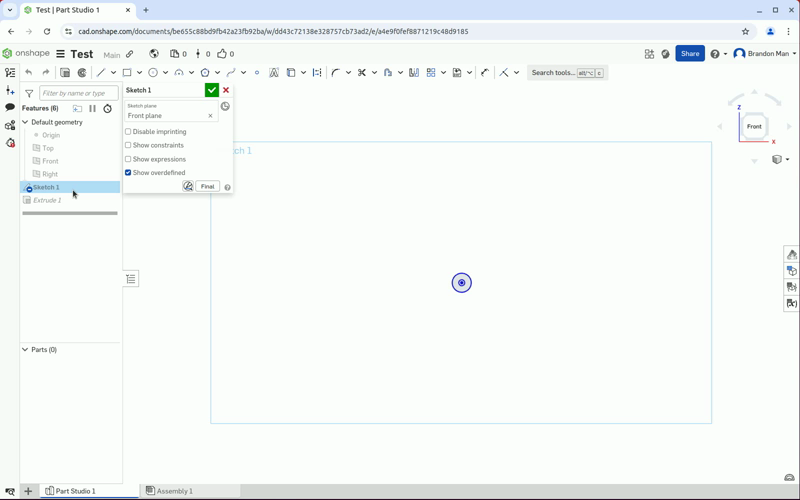
mouse_move(229, 92)
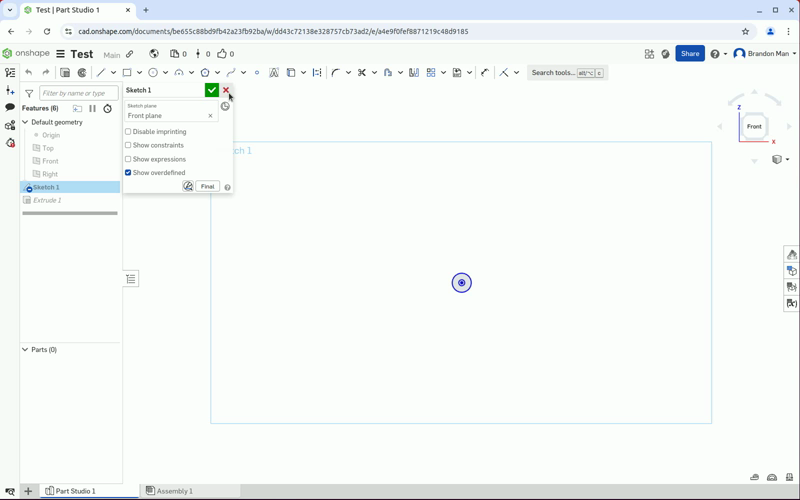
click(229, 92)
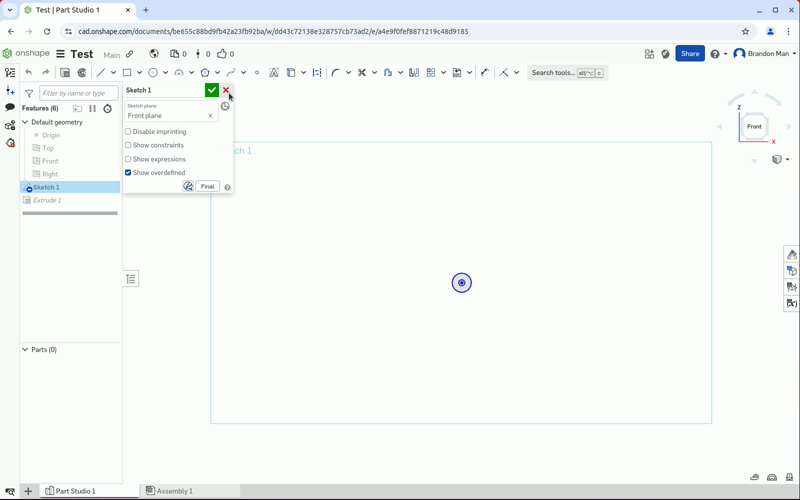
key(shift+s)
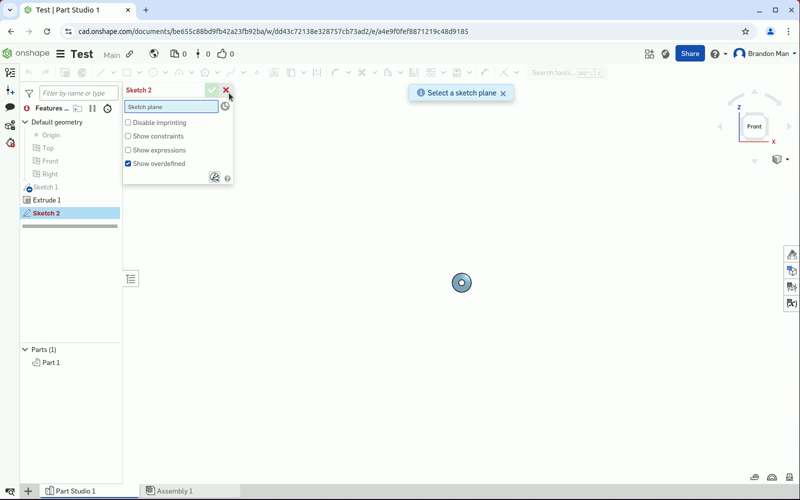
mouse_move(73, 163)
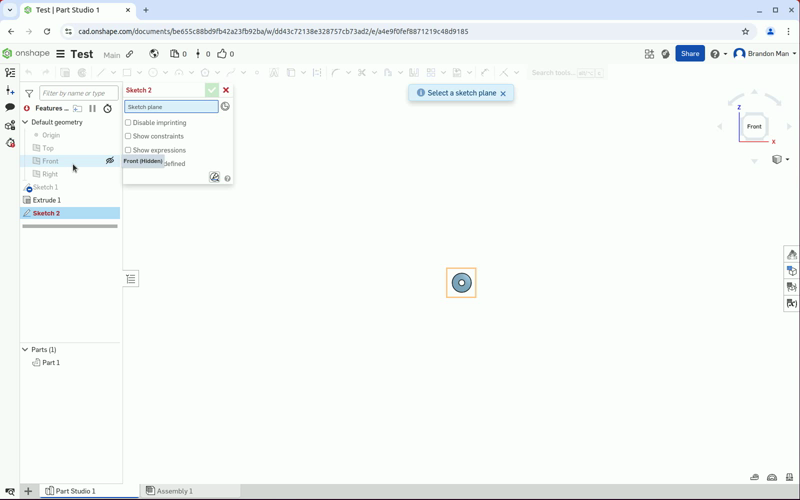
click(73, 163)
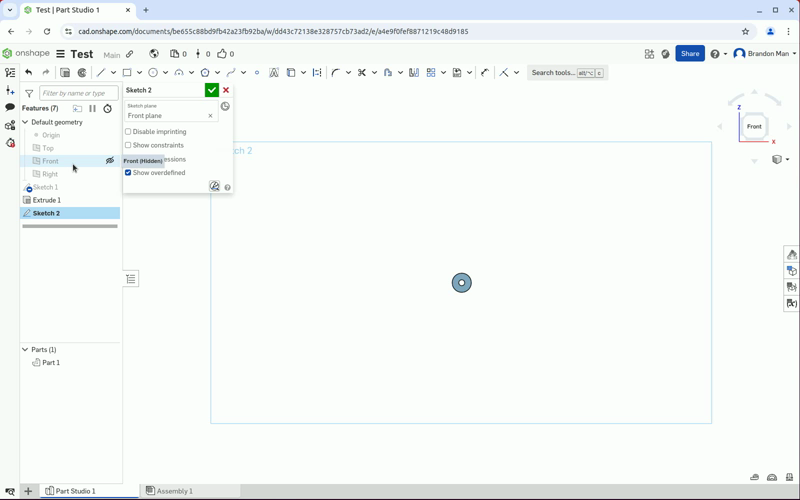
mouse_move(73, 352)
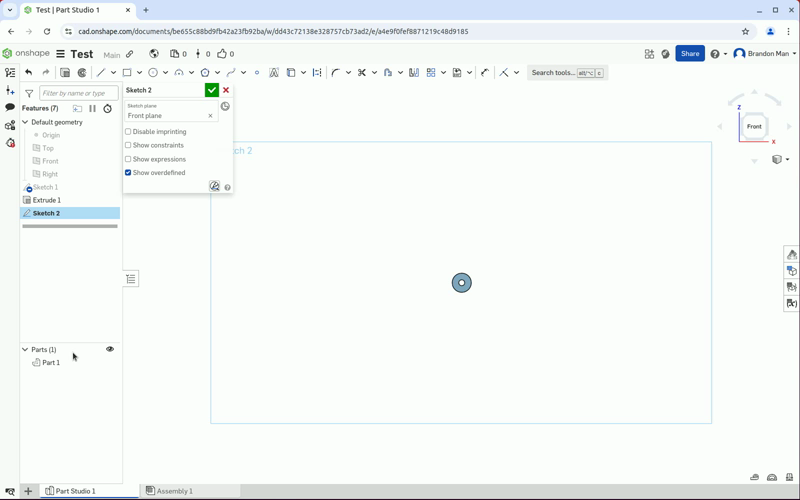
key(y)
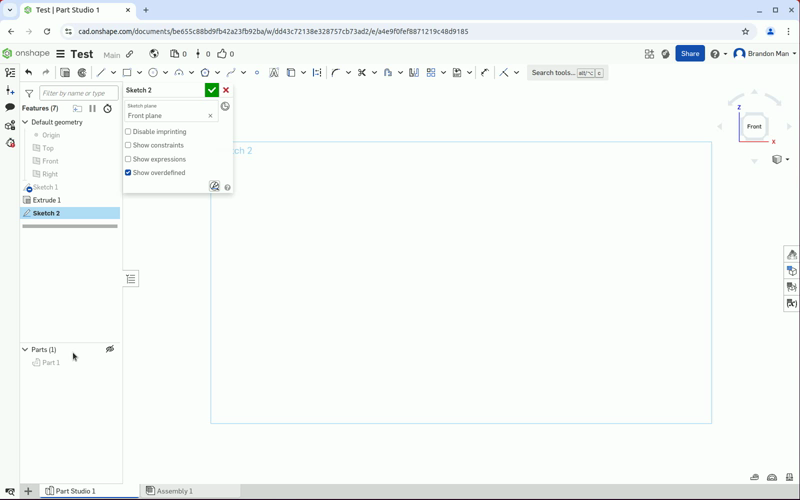
key(c)
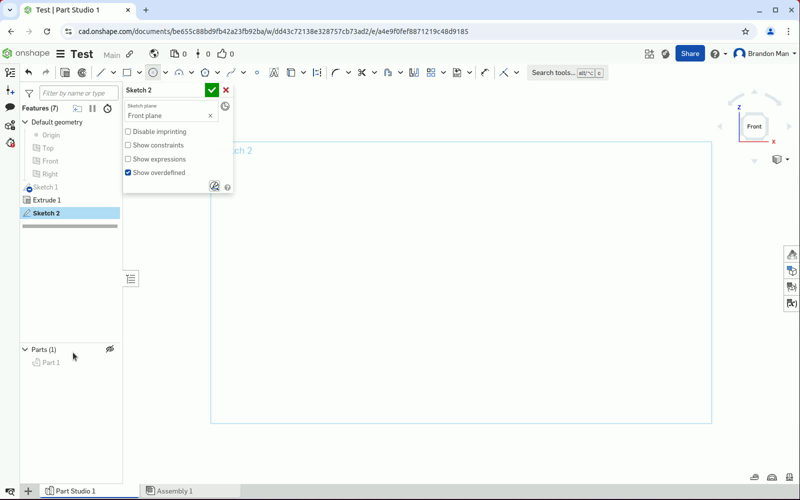
key_down(shift)
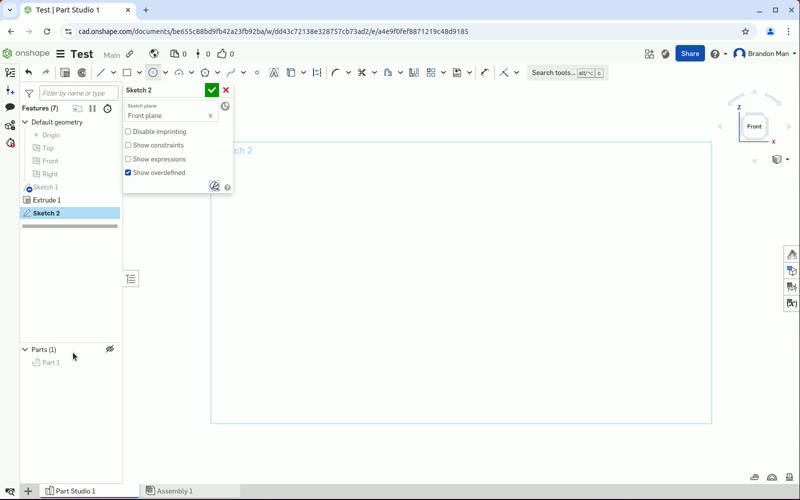
mouse_move(461, 178)
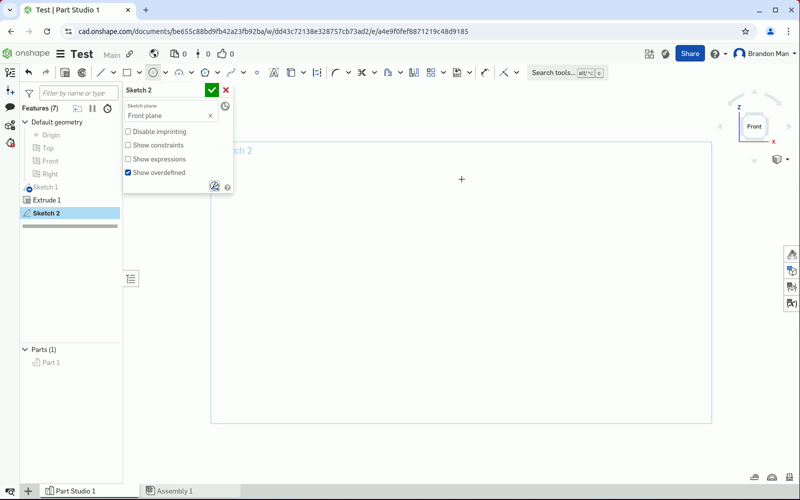
click(461, 178)
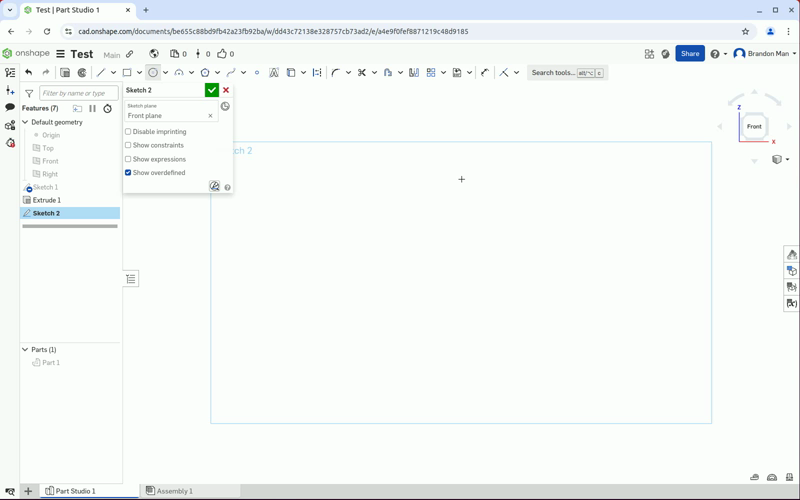
key_up(shift)
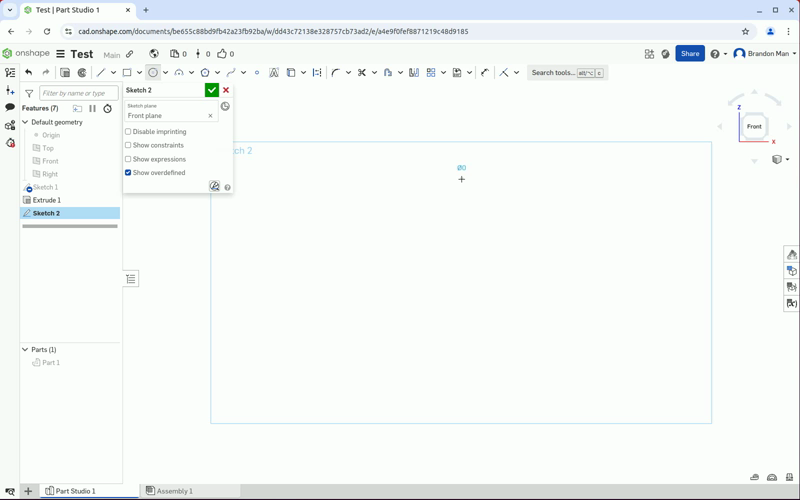
mouse_move(471, 178)
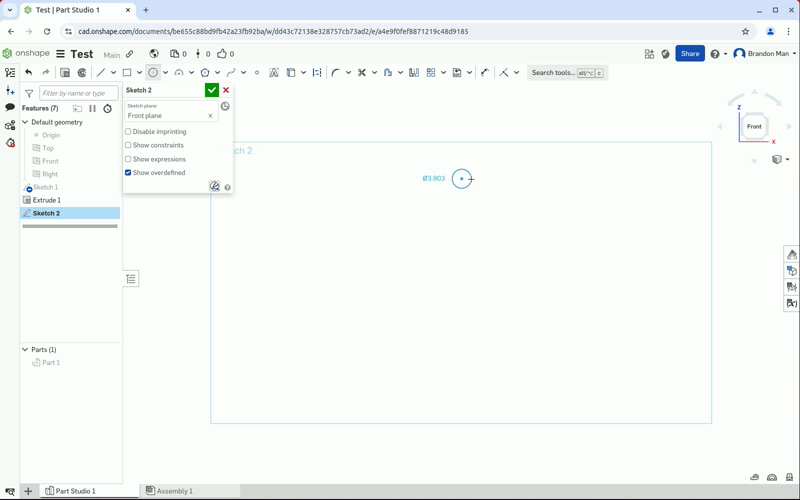
click(471, 178)
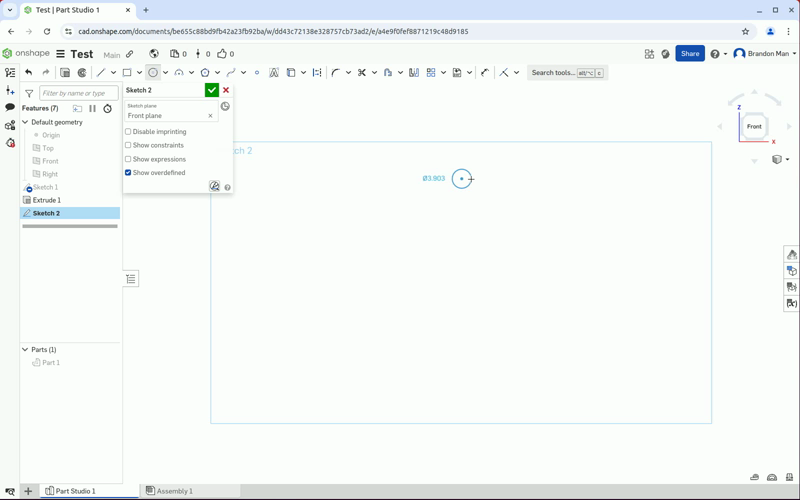
key(esc)
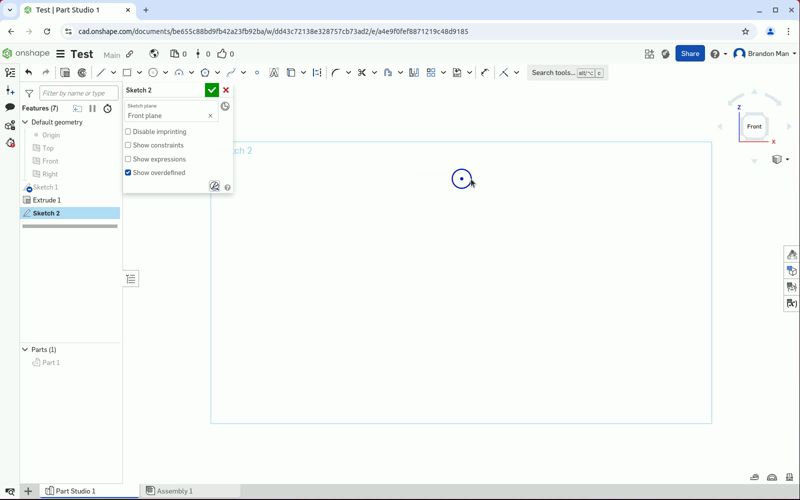
key(c)
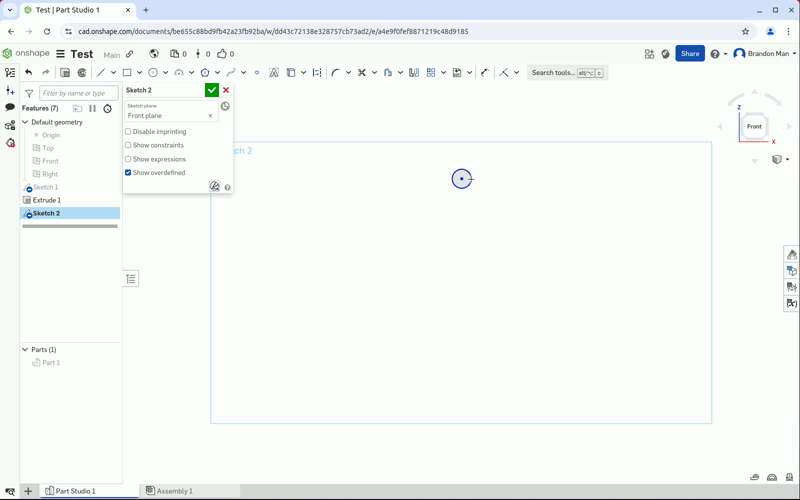
key_down(shift)
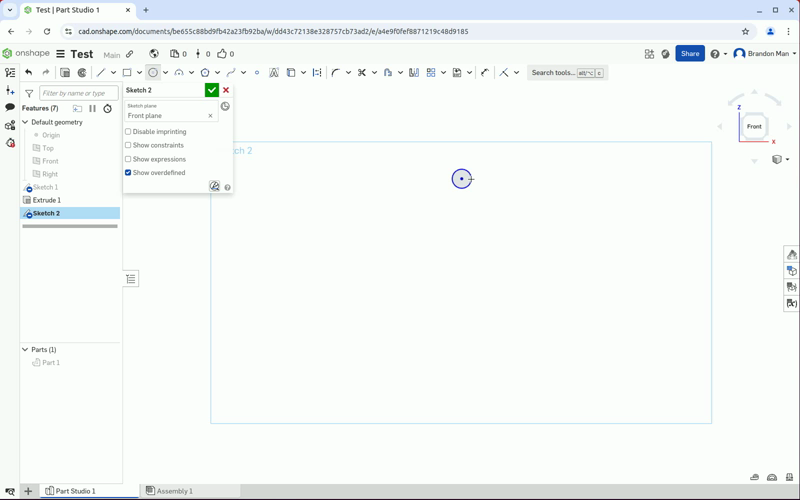
mouse_move(461, 178)
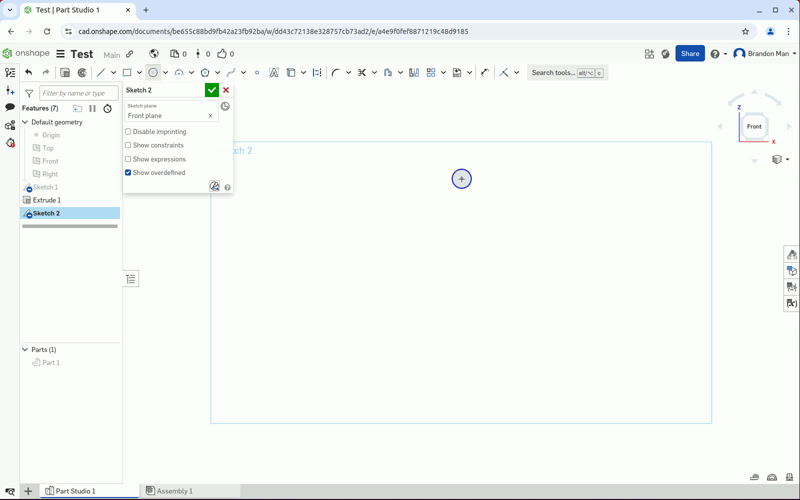
click(461, 178)
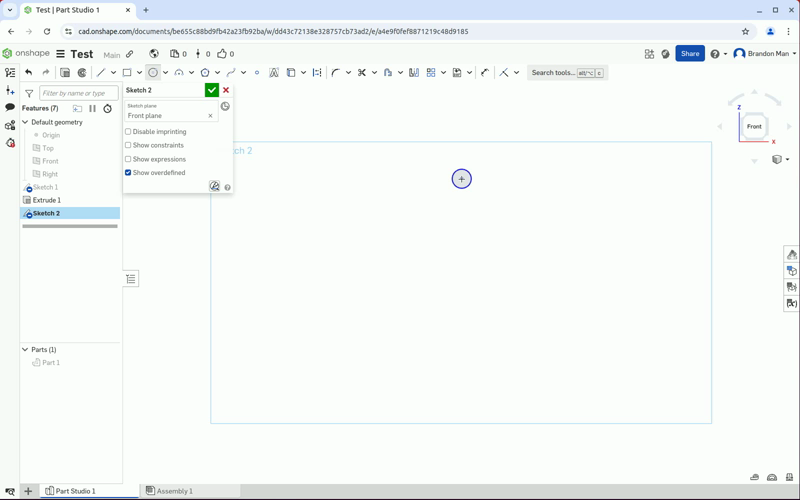
key_up(shift)
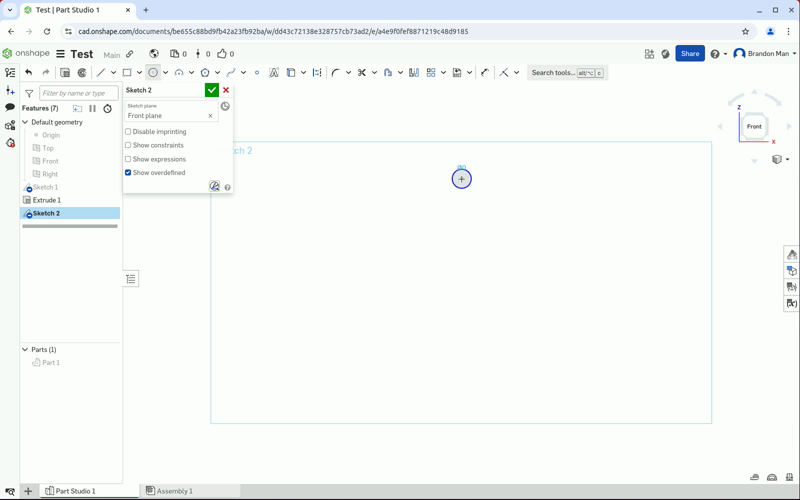
mouse_move(464, 178)
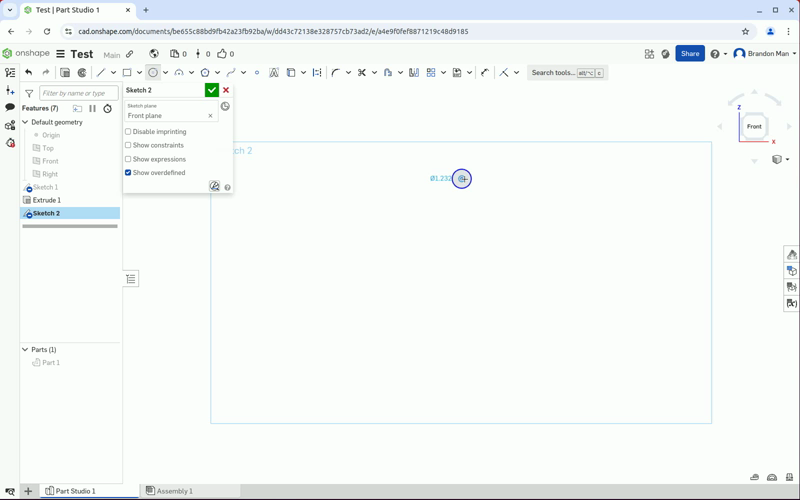
scroll(6)
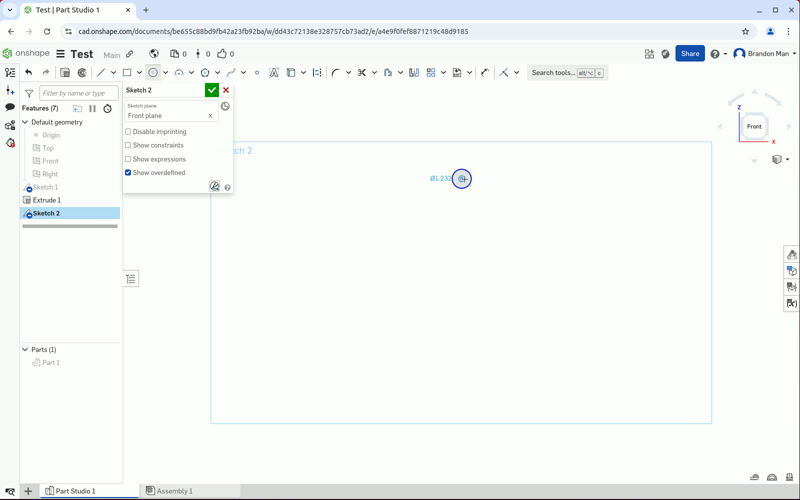
scroll(6)
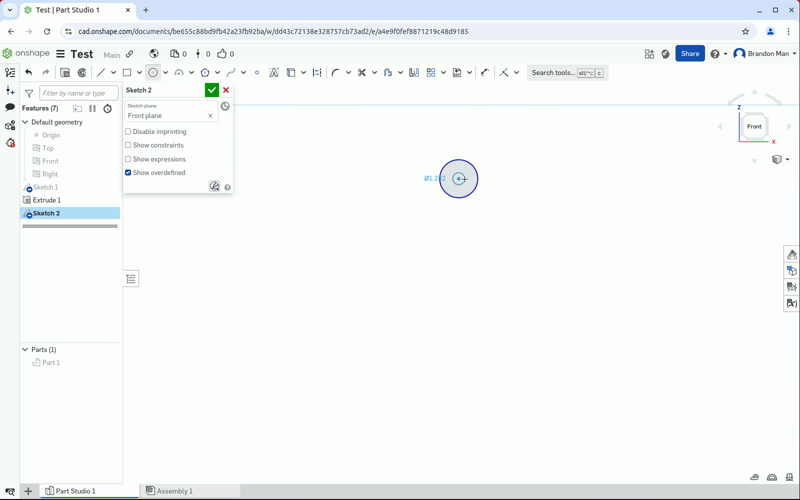
scroll(6)
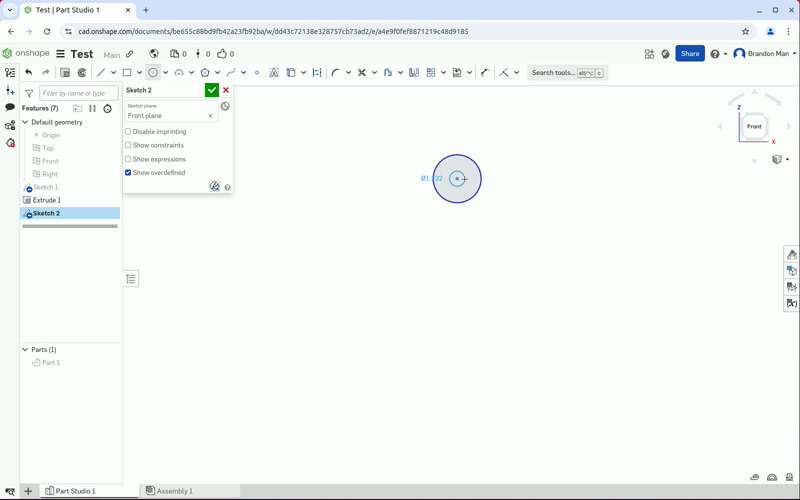
scroll(6)
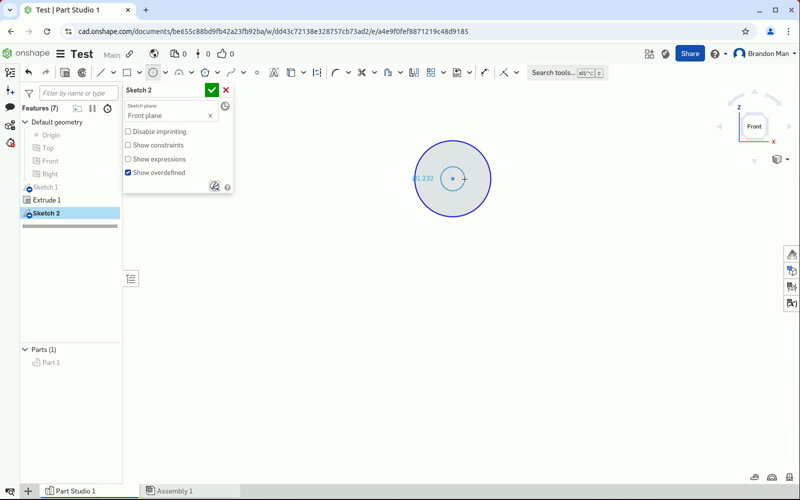
scroll(6)
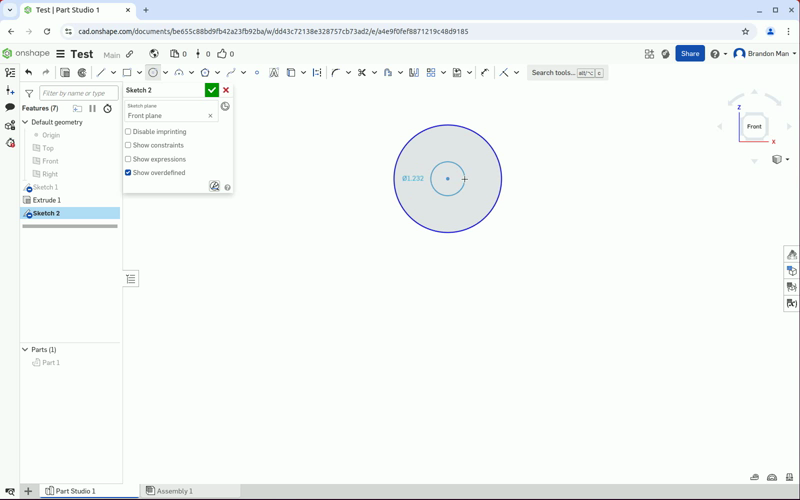
scroll(6)
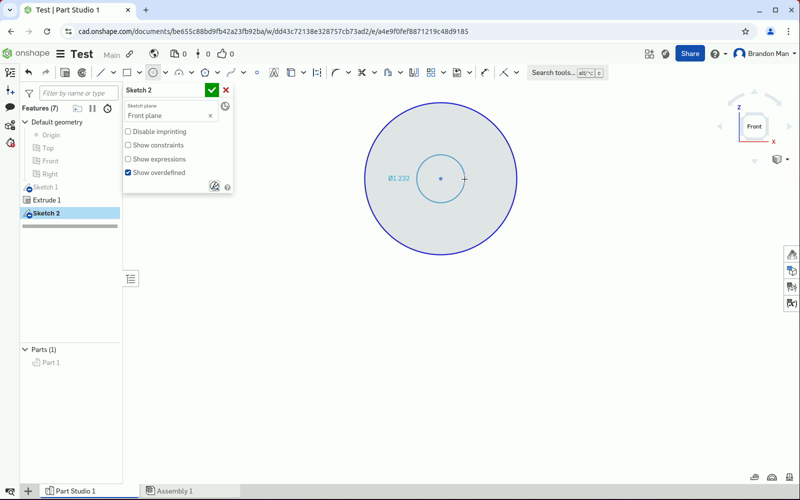
scroll(6)
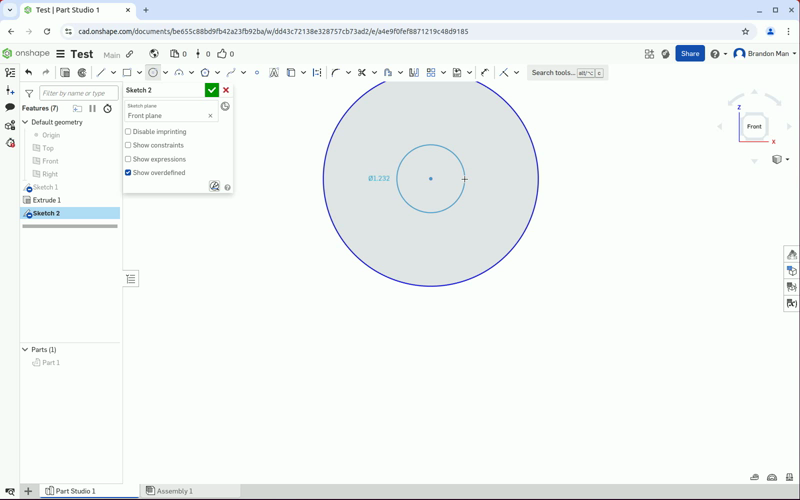
click(464, 178)
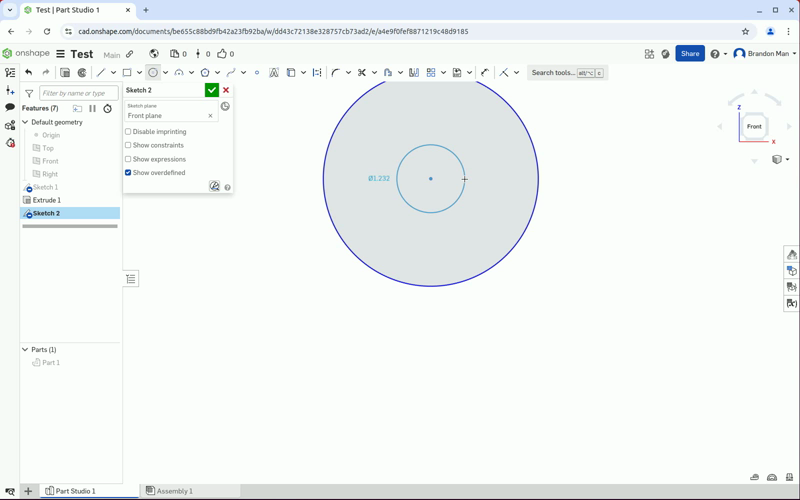
scroll(-6)
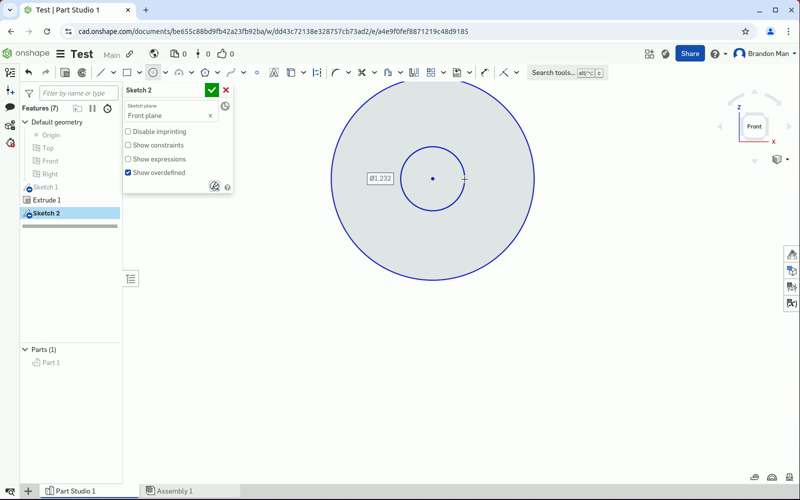
scroll(-6)
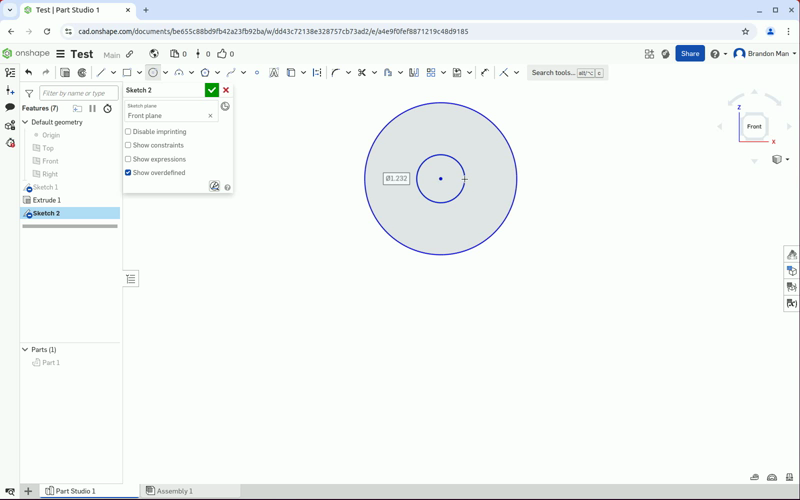
scroll(-6)
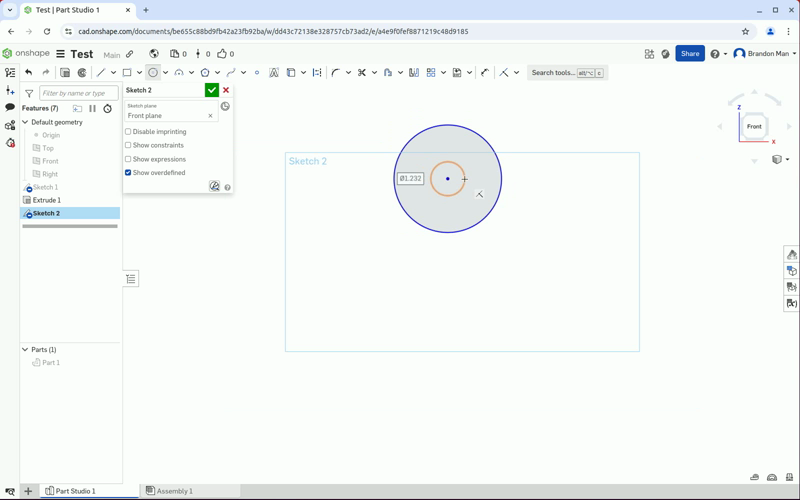
scroll(-6)
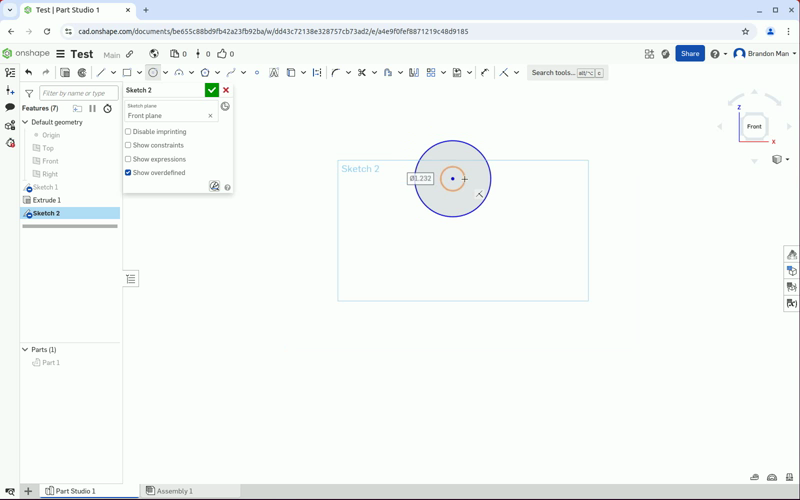
scroll(-6)
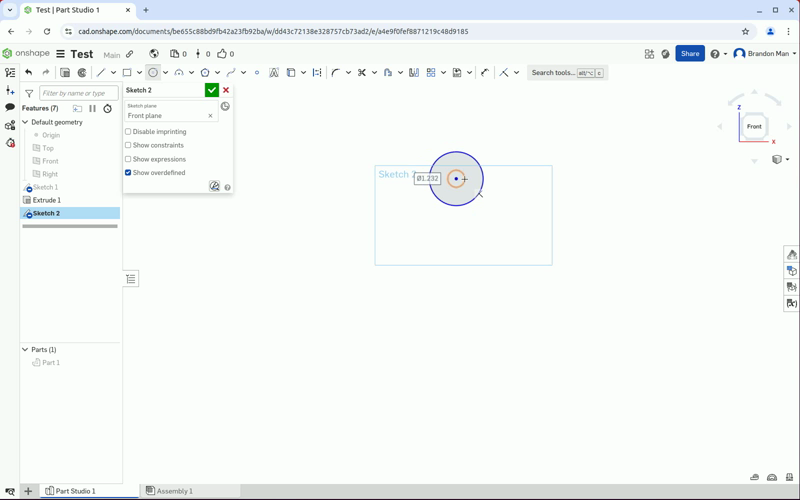
scroll(-6)
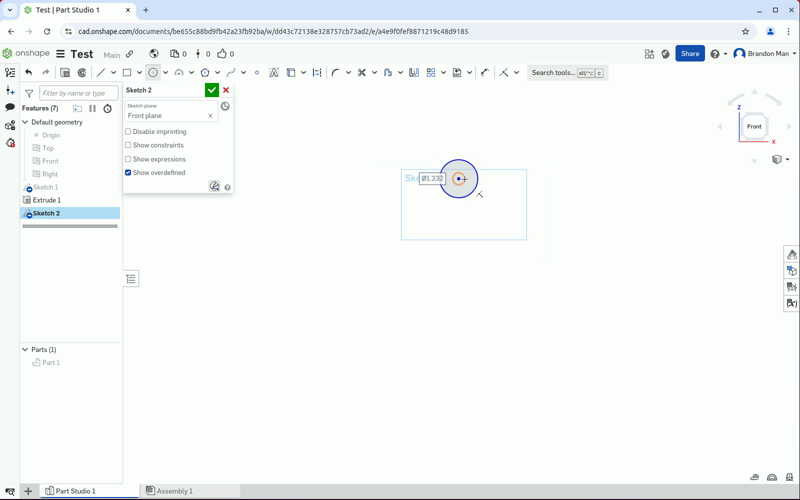
scroll(-6)
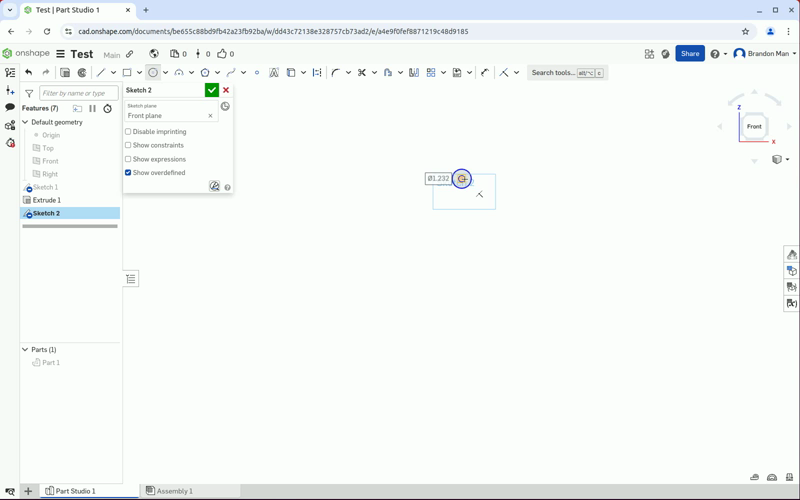
key(esc)
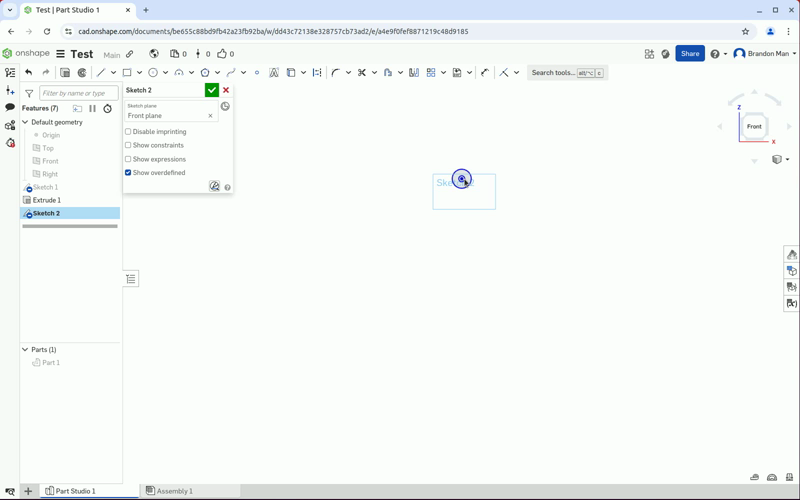
mouse_move(466, 180)
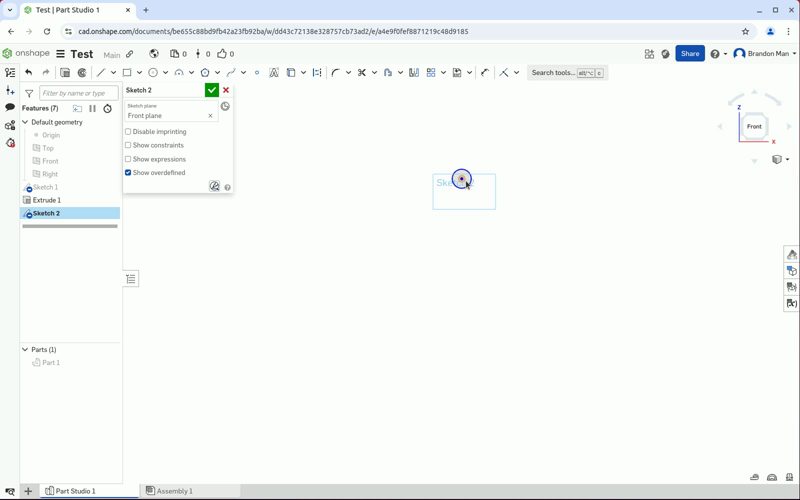
scroll(6)
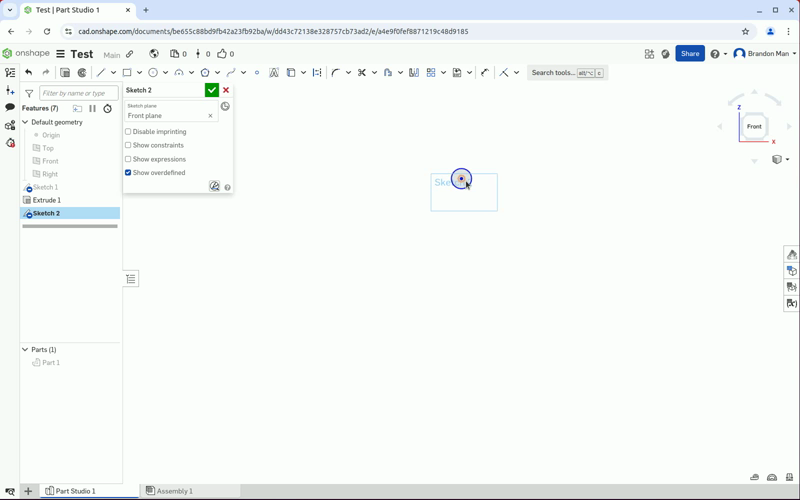
scroll(6)
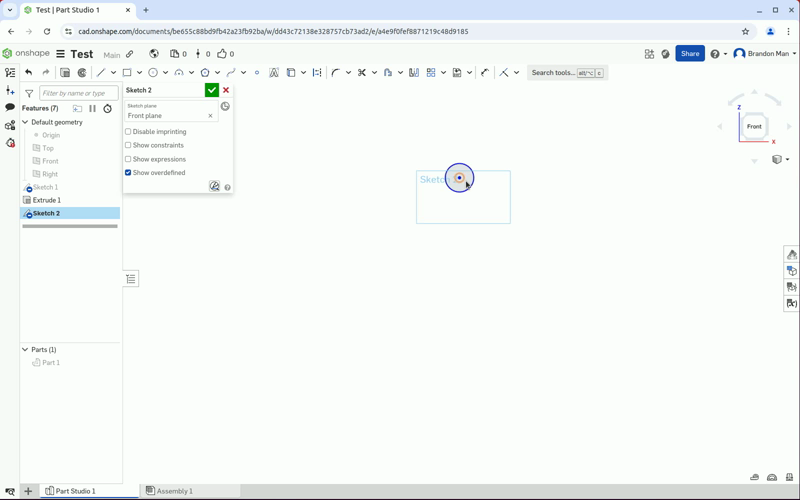
scroll(6)
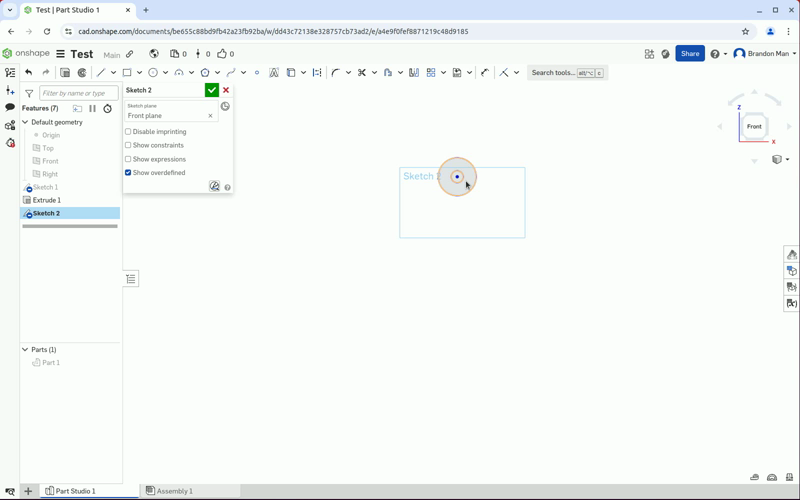
scroll(6)
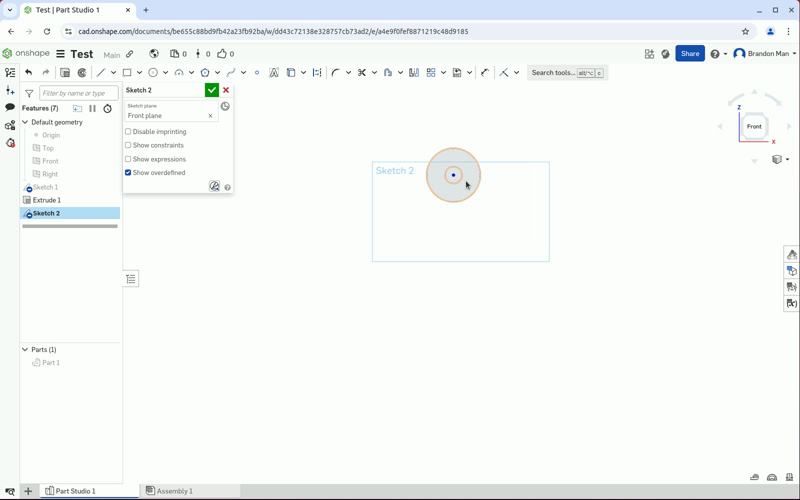
scroll(6)
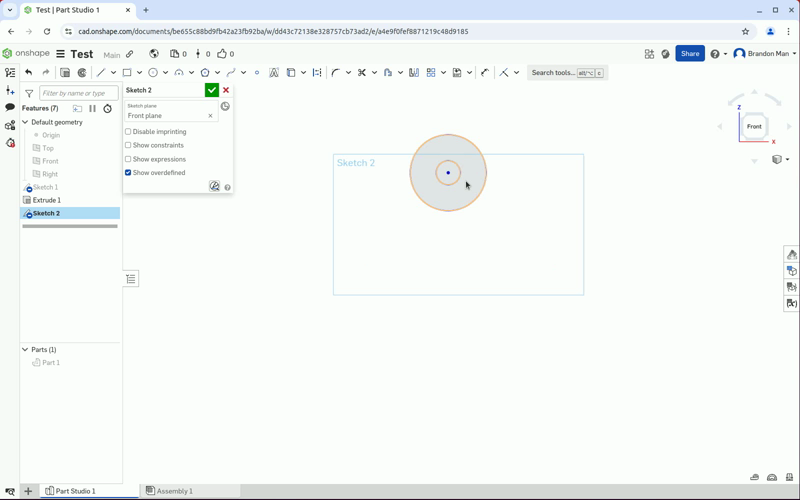
scroll(6)
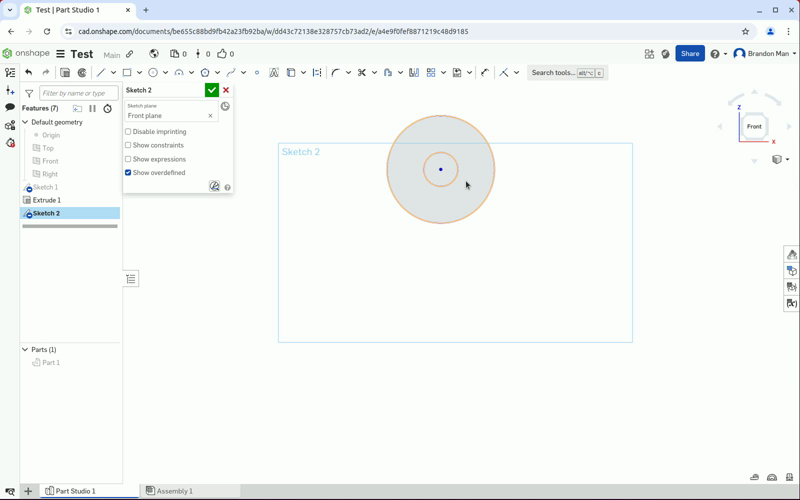
scroll(6)
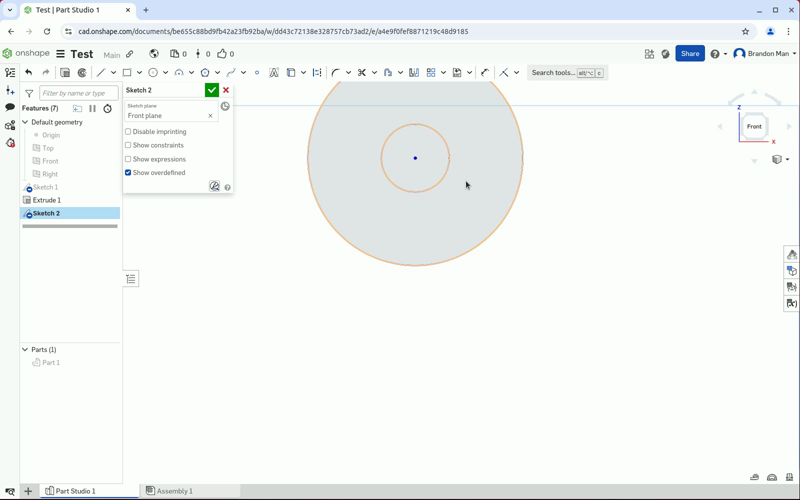
click(466, 180)
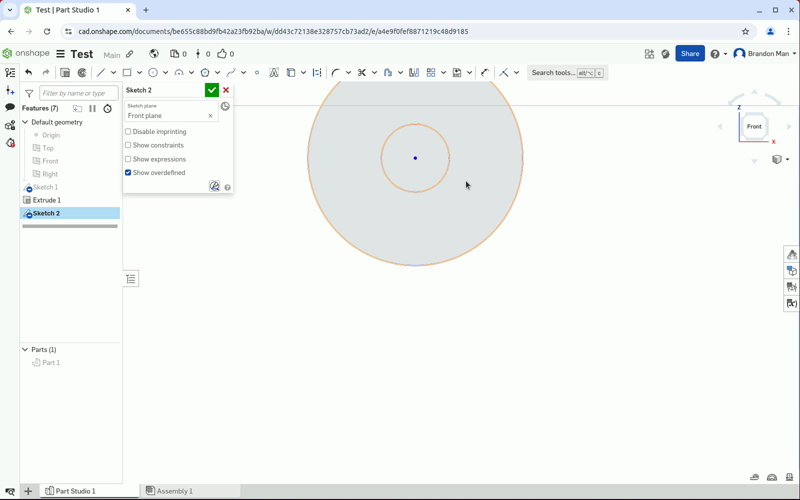
scroll(-6)
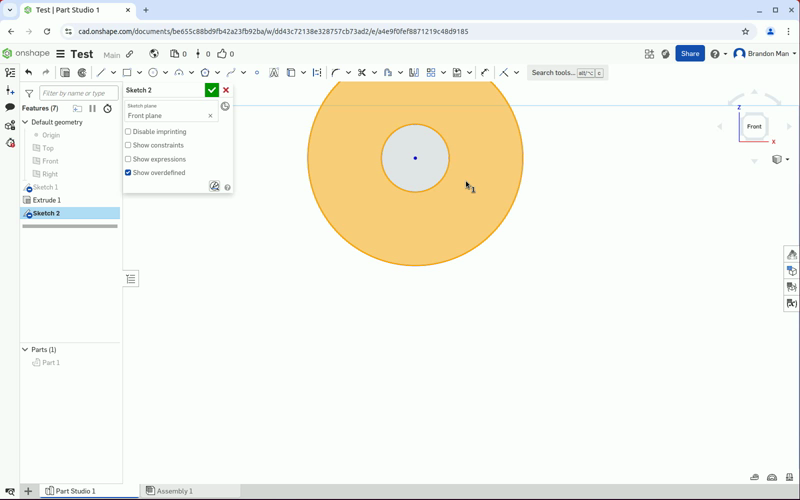
scroll(-6)
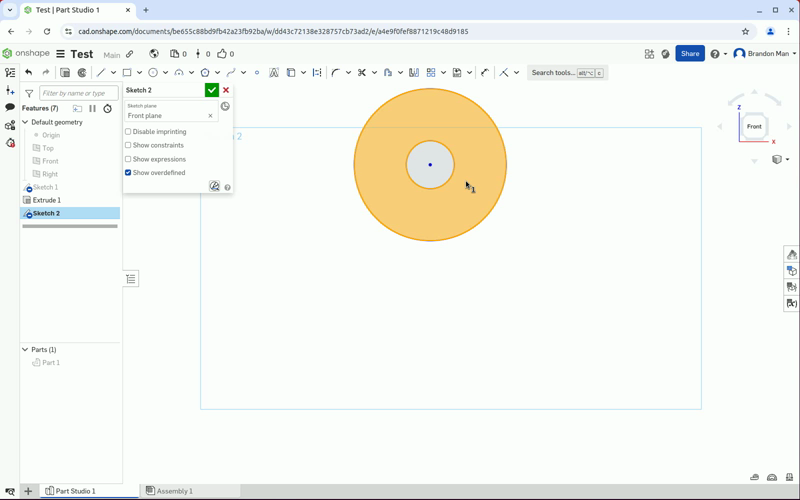
scroll(-6)
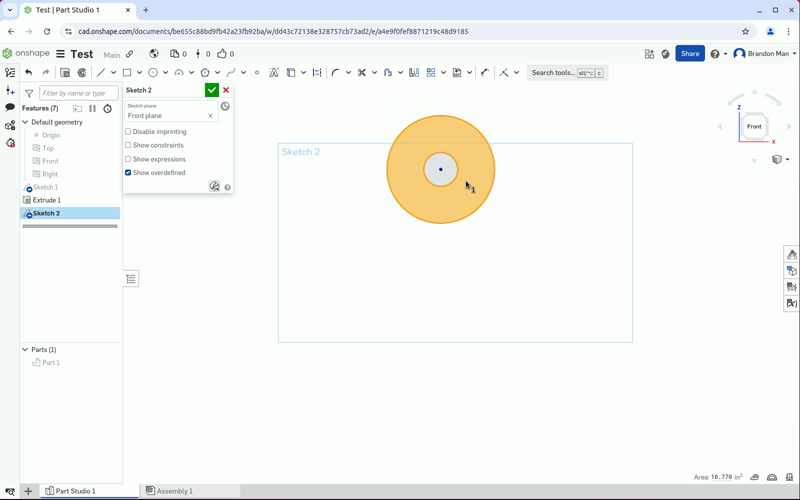
scroll(-6)
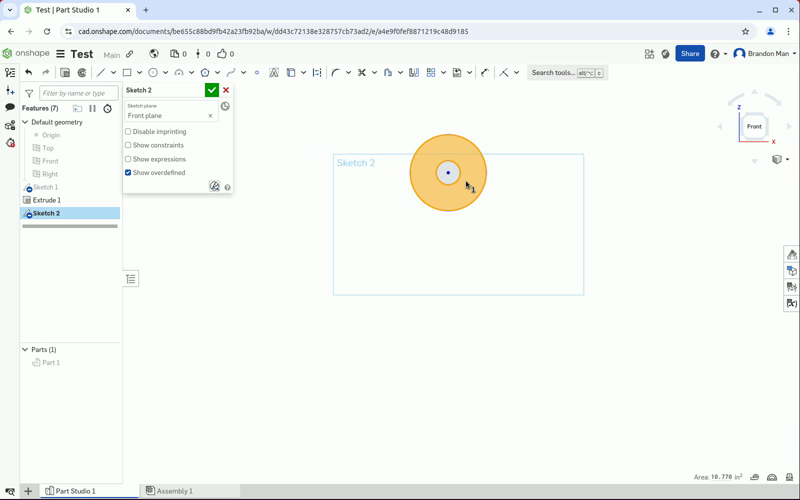
scroll(-6)
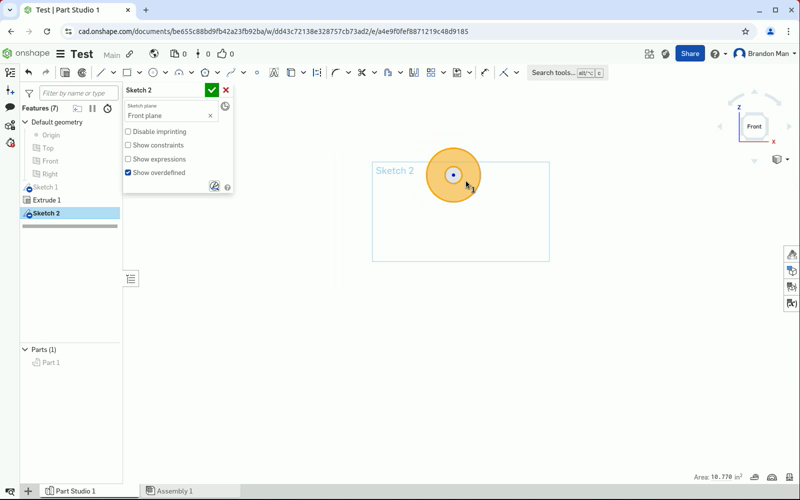
scroll(-6)
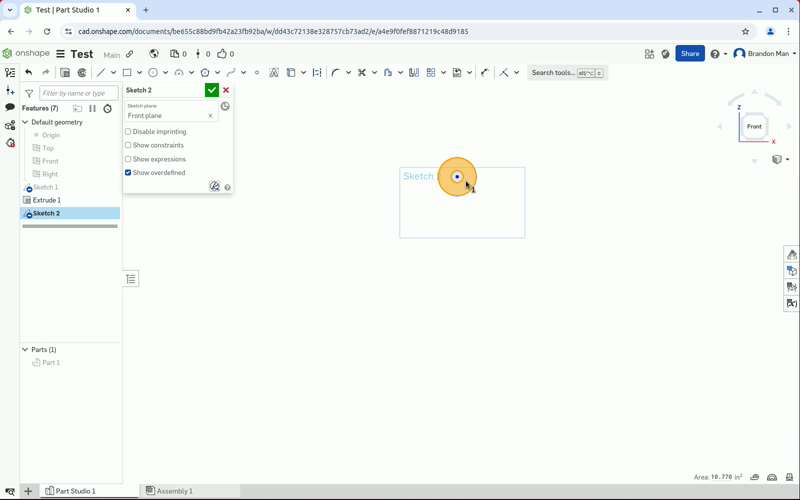
scroll(-6)
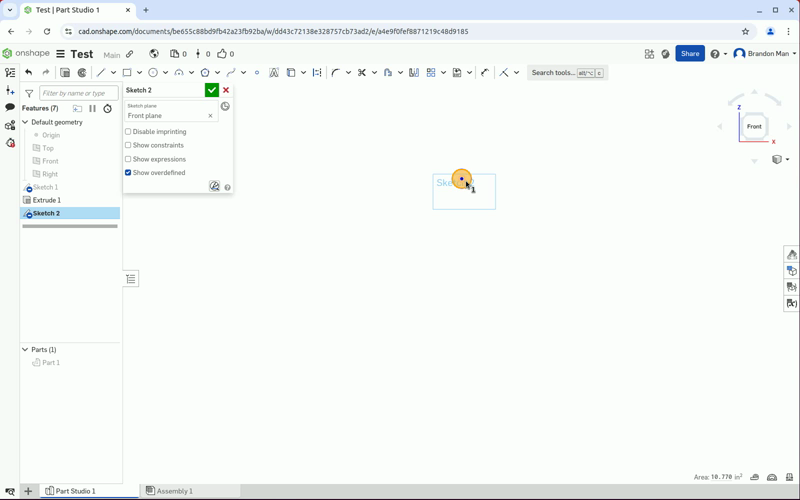
mouse_move(73, 352)
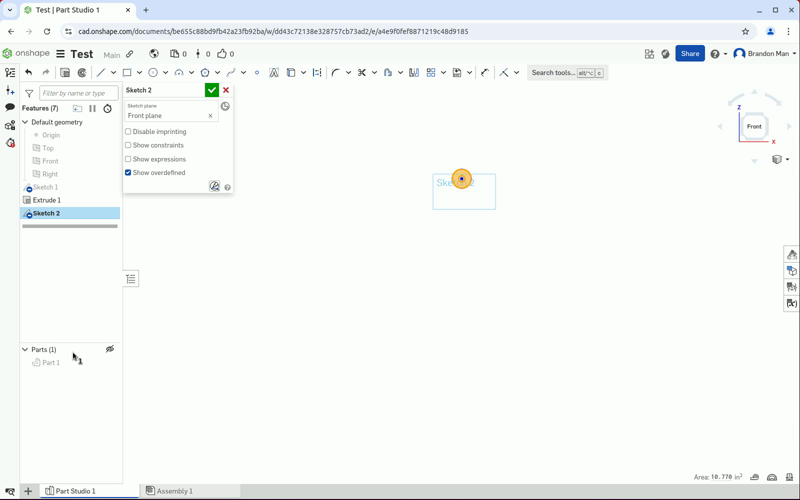
key(shift+y)
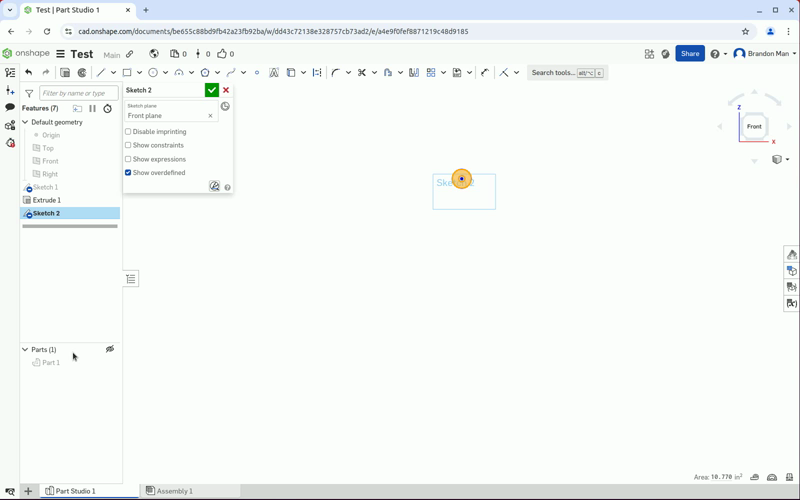
key(shift+e)
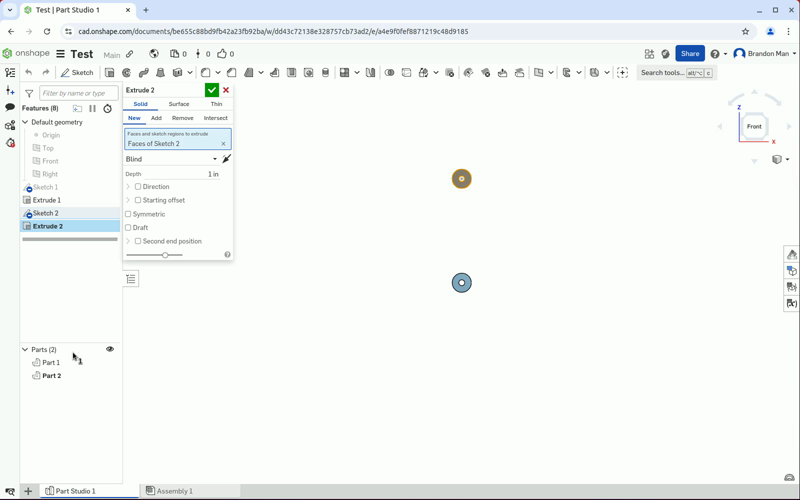
mouse_move(143, 106)
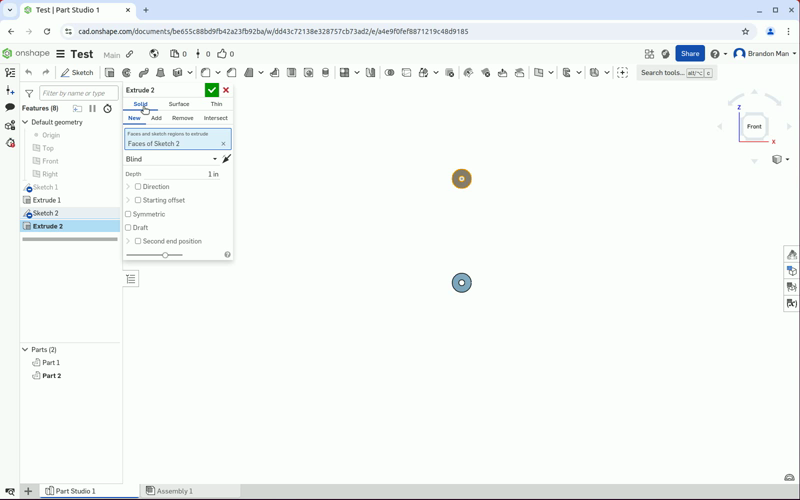
click(143, 106)
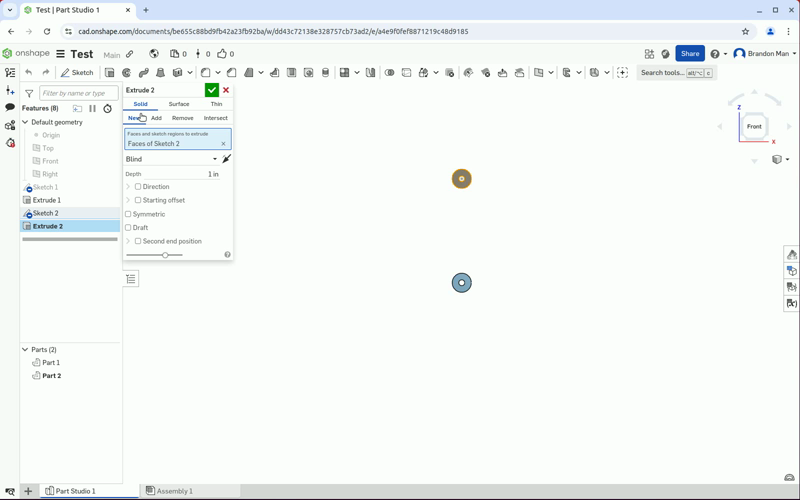
mouse_move(137, 120)
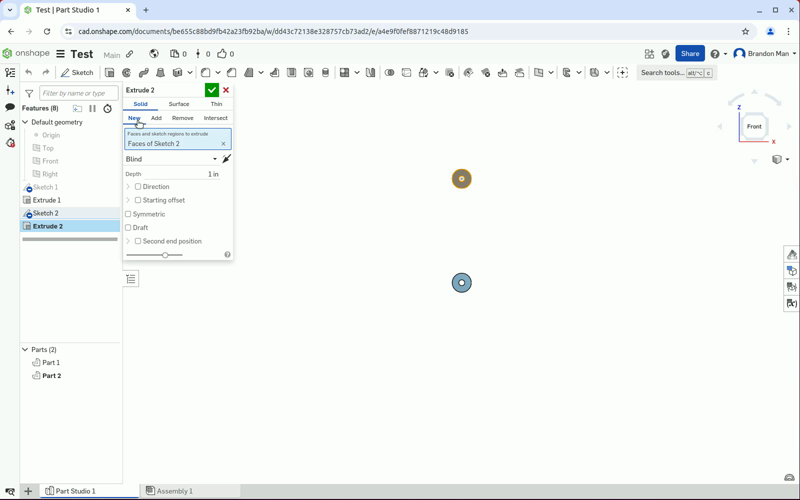
click(137, 120)
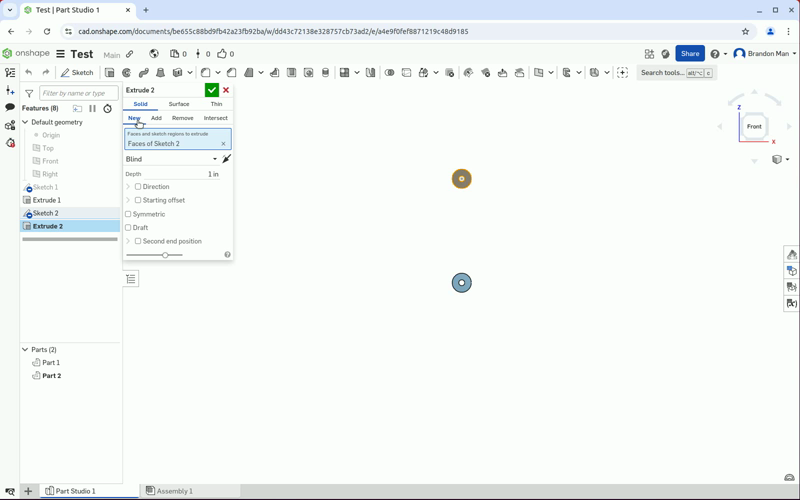
key(tab, 4)
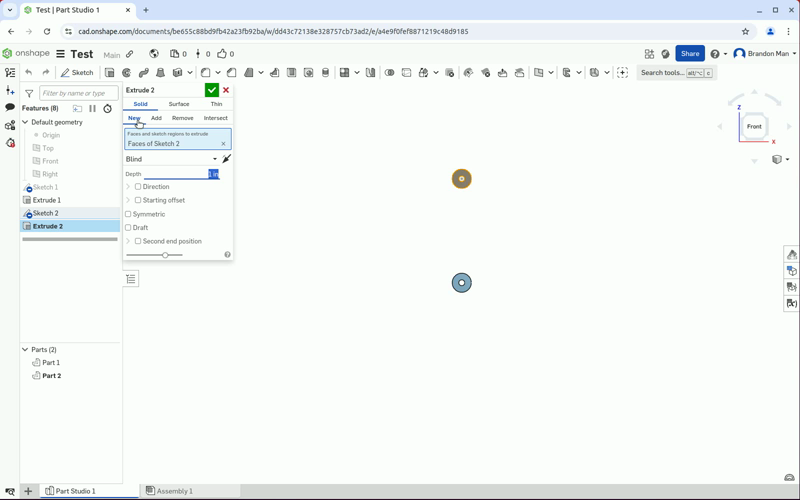
text(0.481)
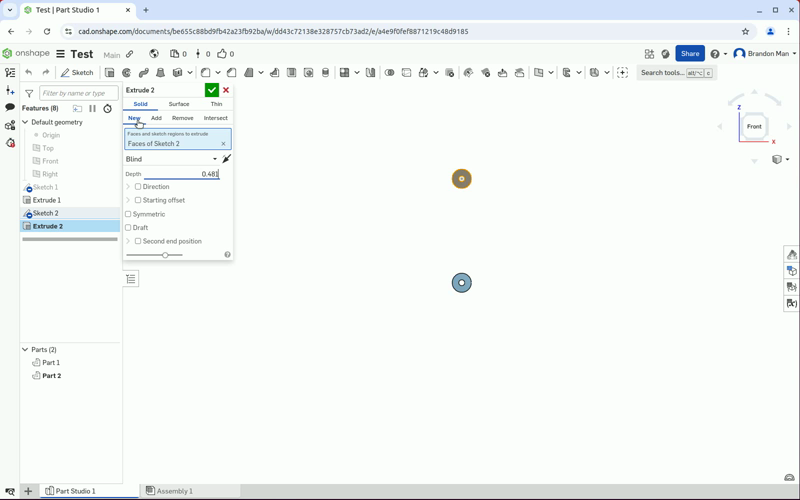
key(enter)
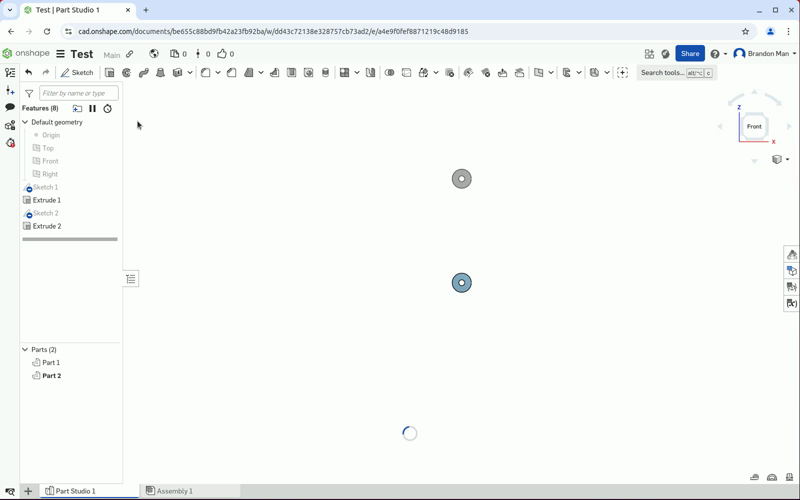
key(shift+h)
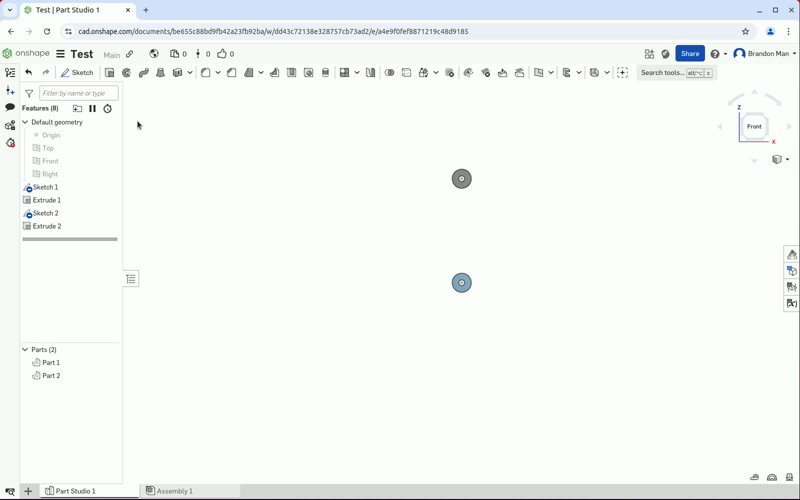
key(shift+h)
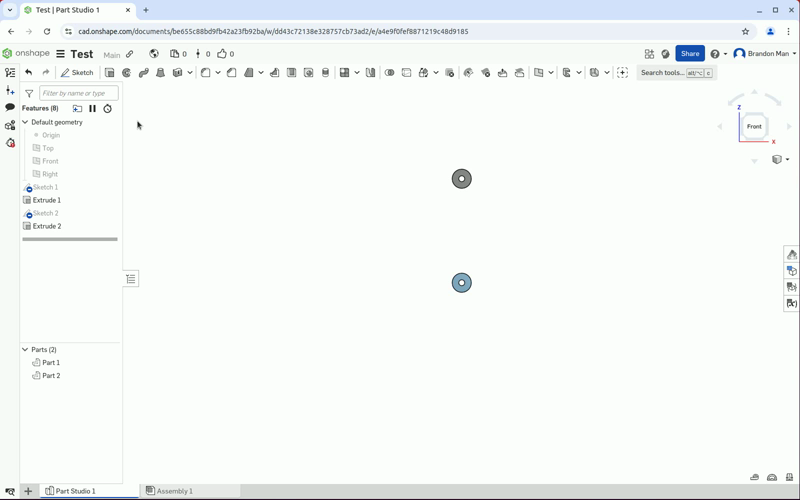
mouse_move(73, 189)
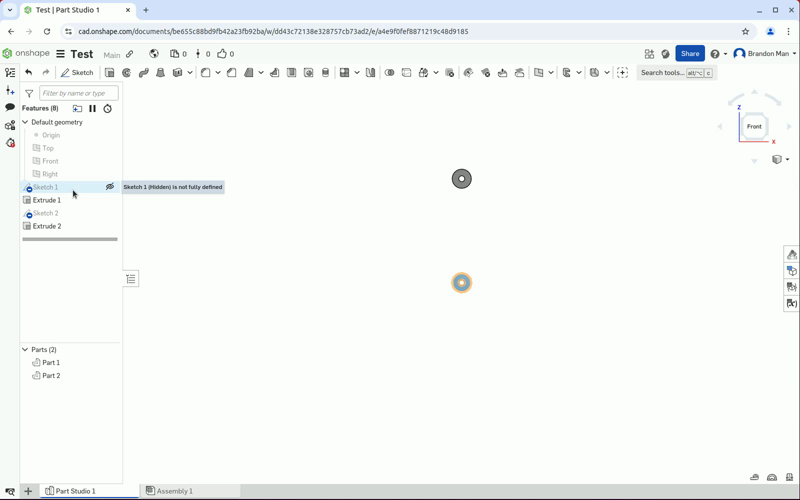
click(73, 189)
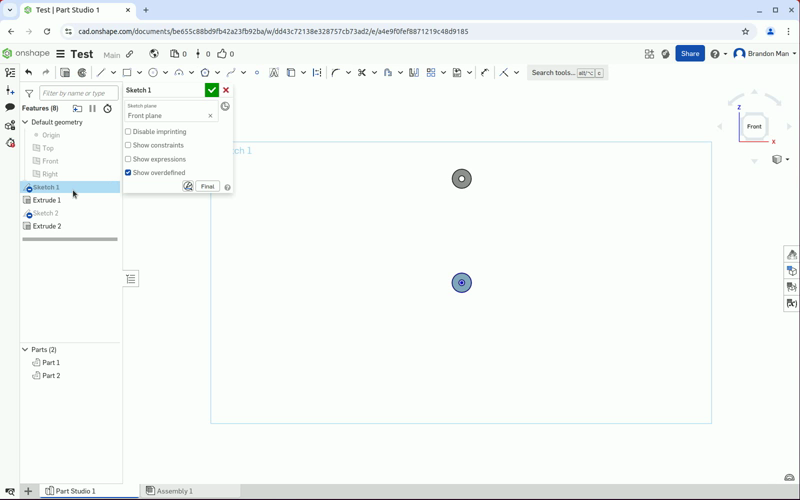
mouse_move(229, 92)
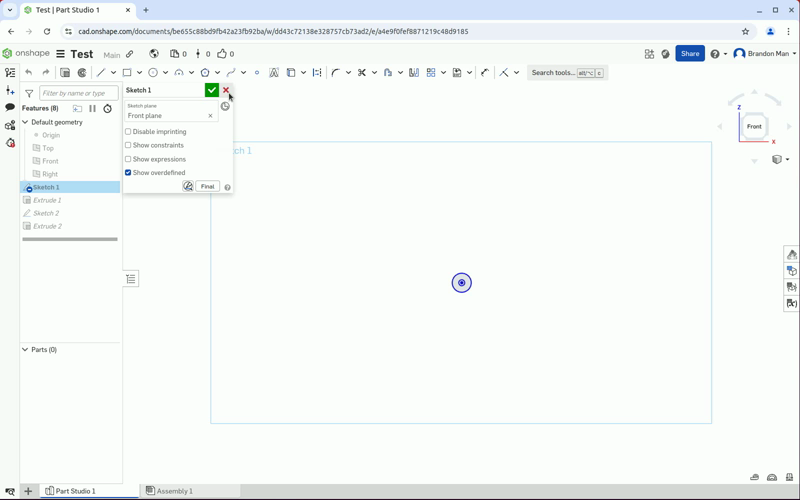
click(229, 92)
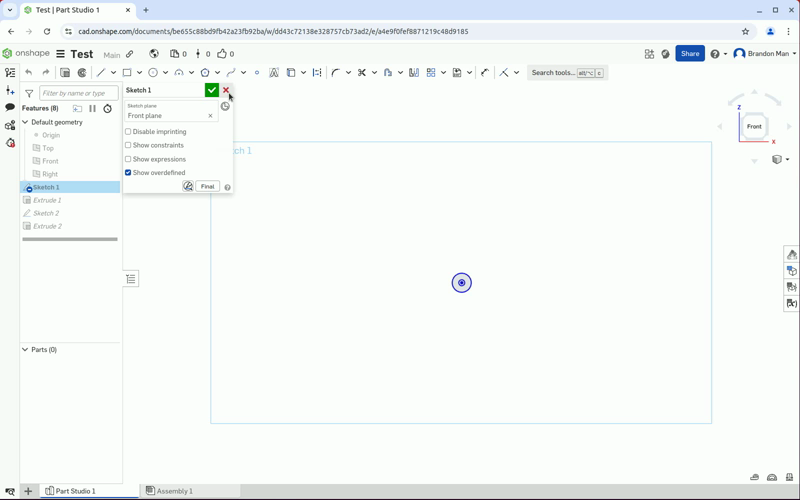
key(shift+s)
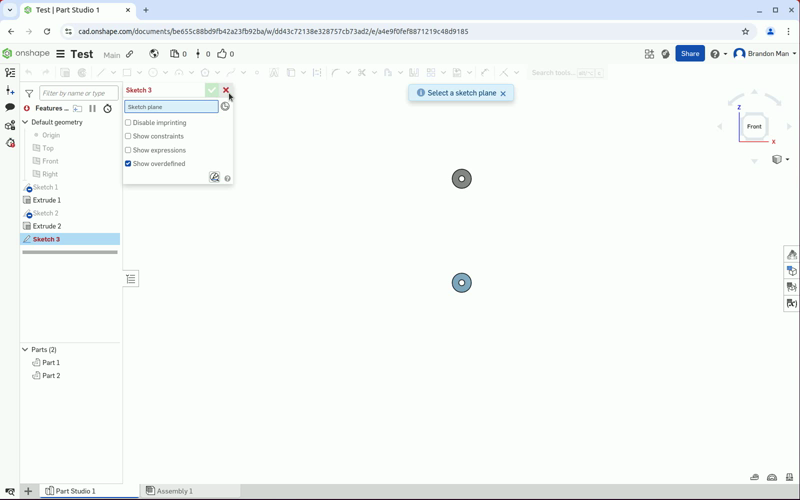
mouse_move(73, 163)
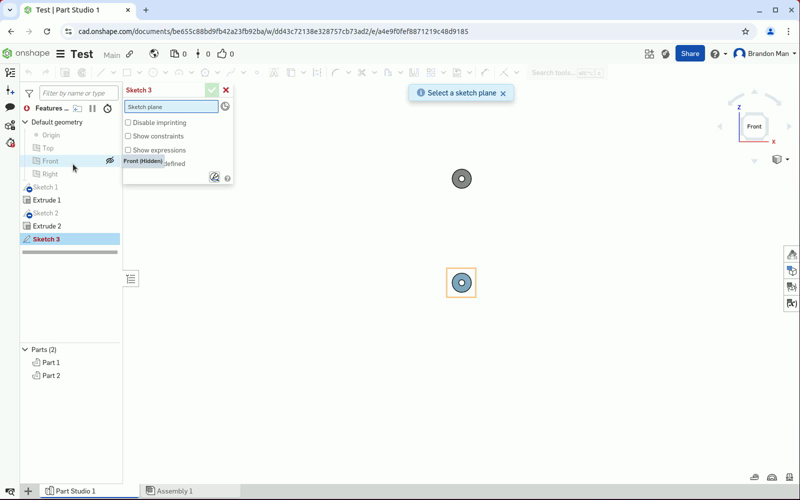
click(73, 163)
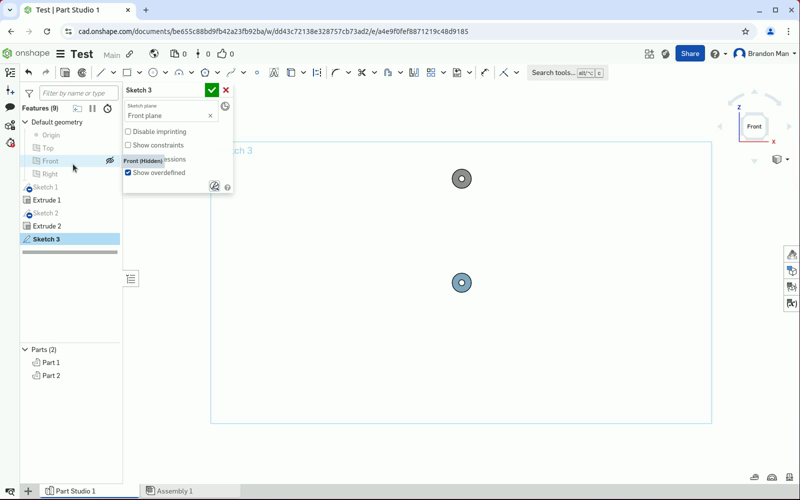
mouse_move(73, 352)
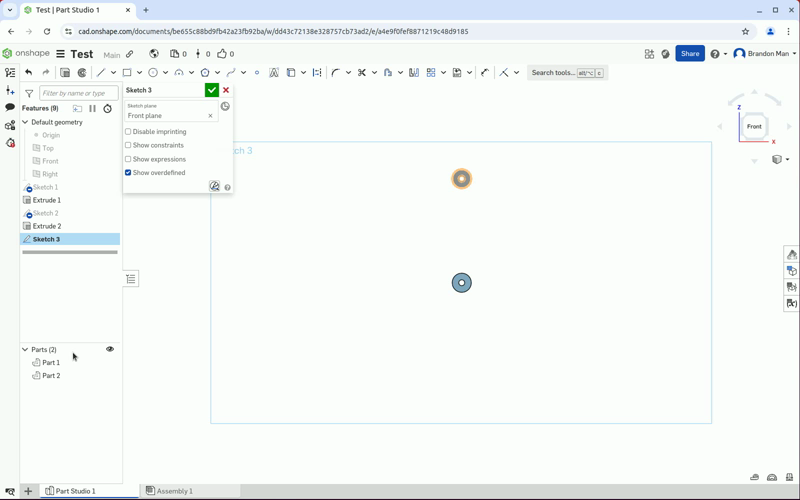
key(y)
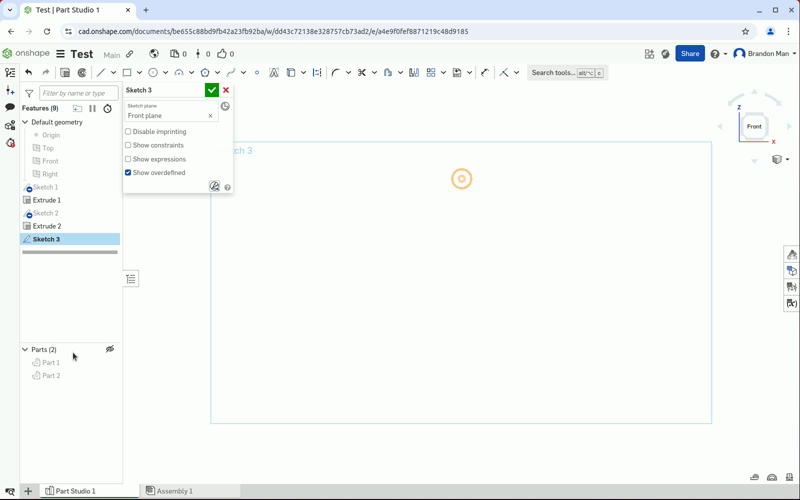
key(c)
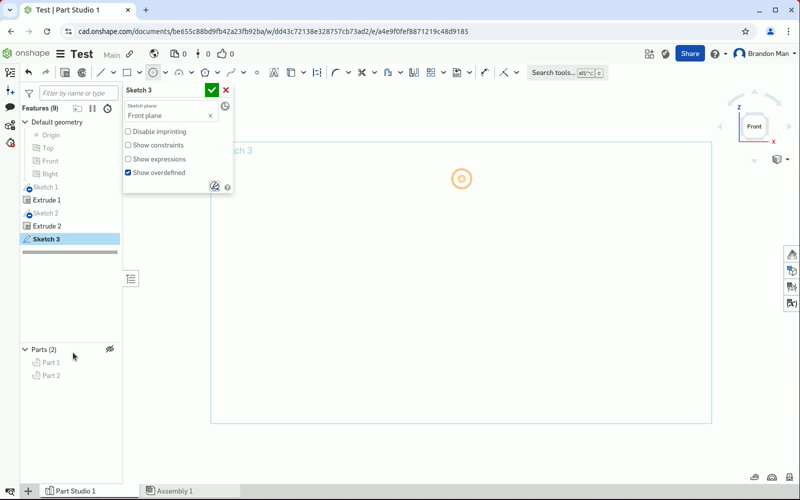
key_down(shift)
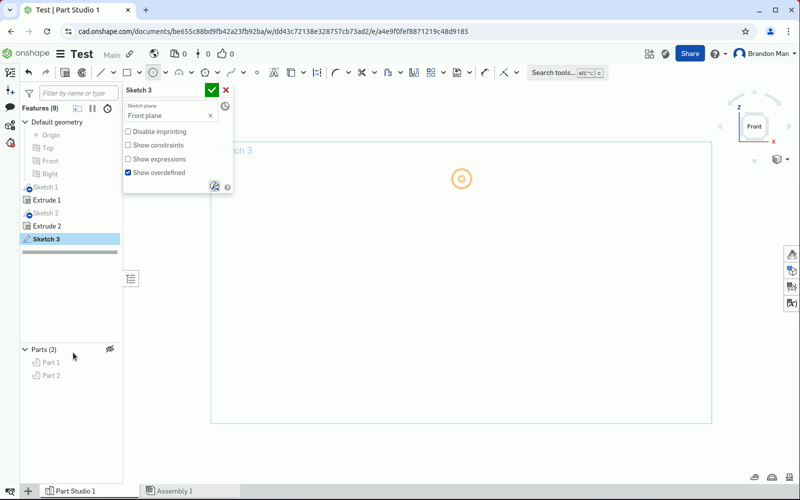
mouse_move(501, 282)
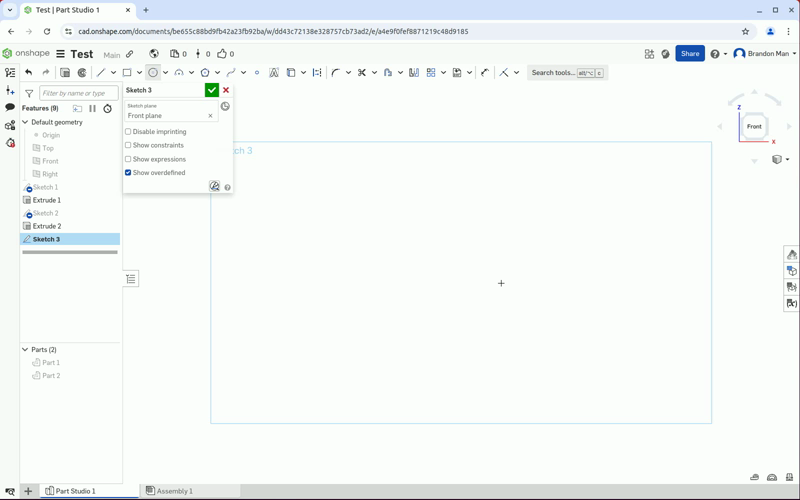
click(501, 282)
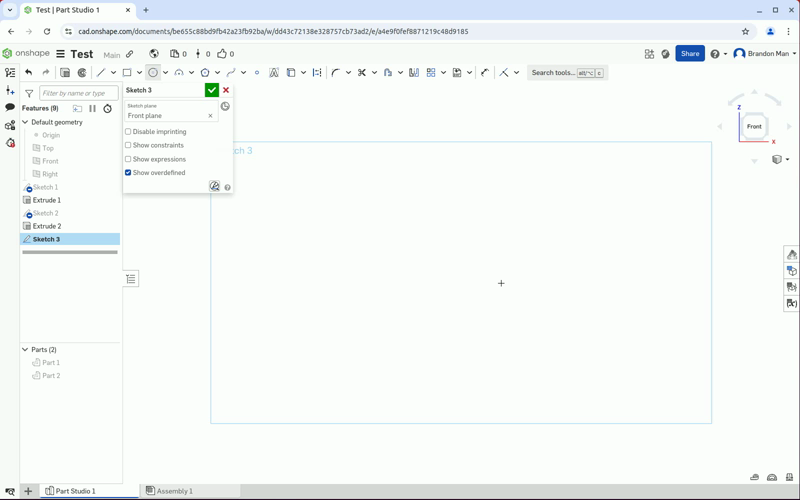
key_up(shift)
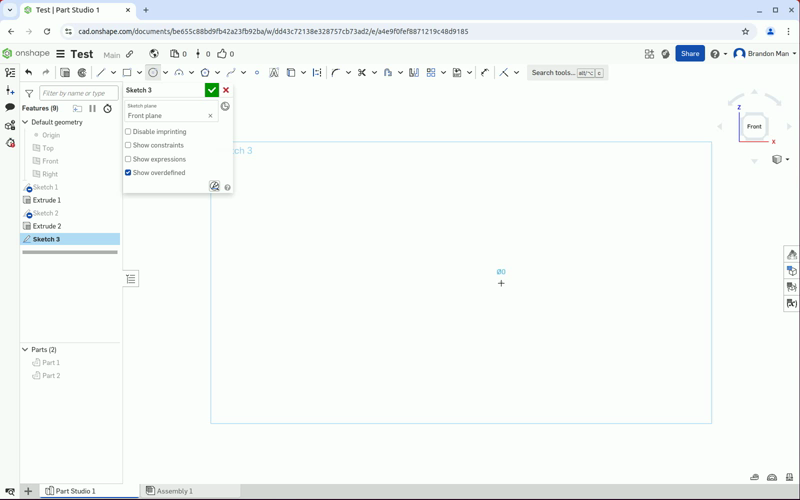
mouse_move(508, 282)
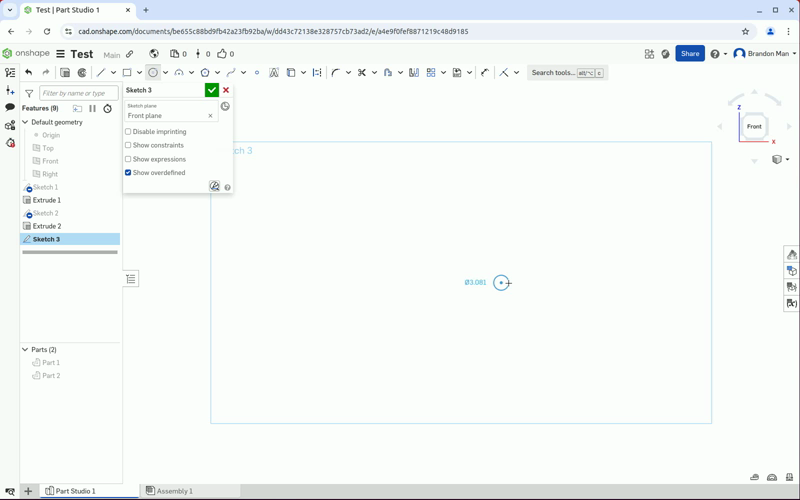
click(508, 282)
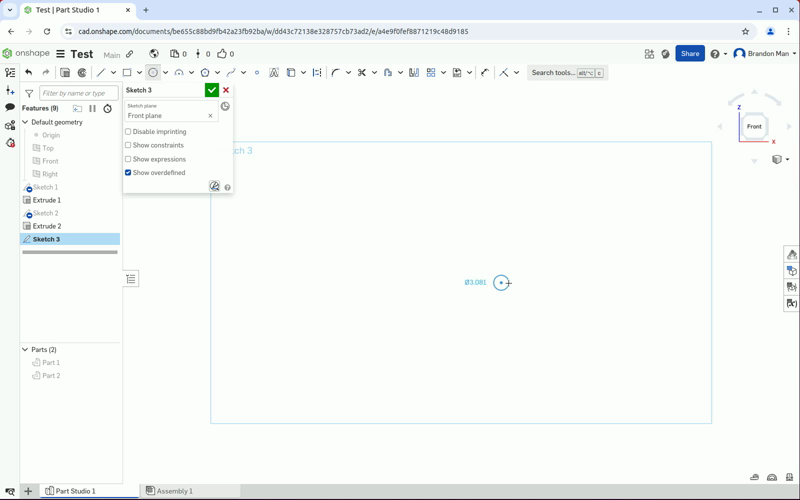
key(esc)
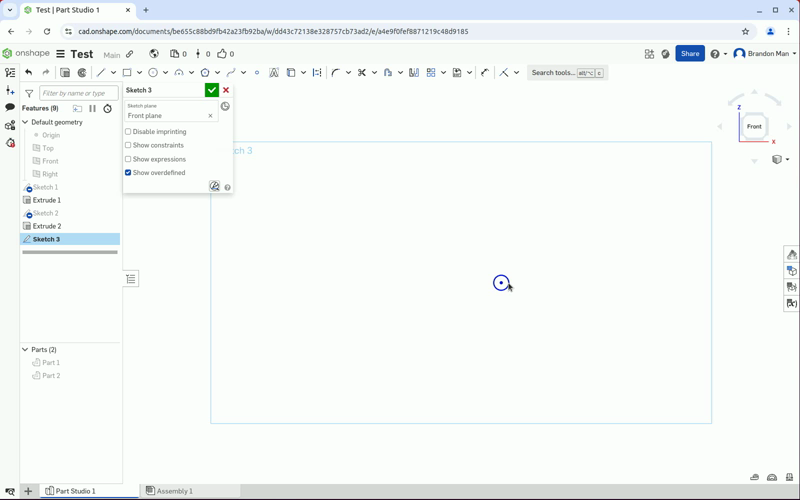
key(c)
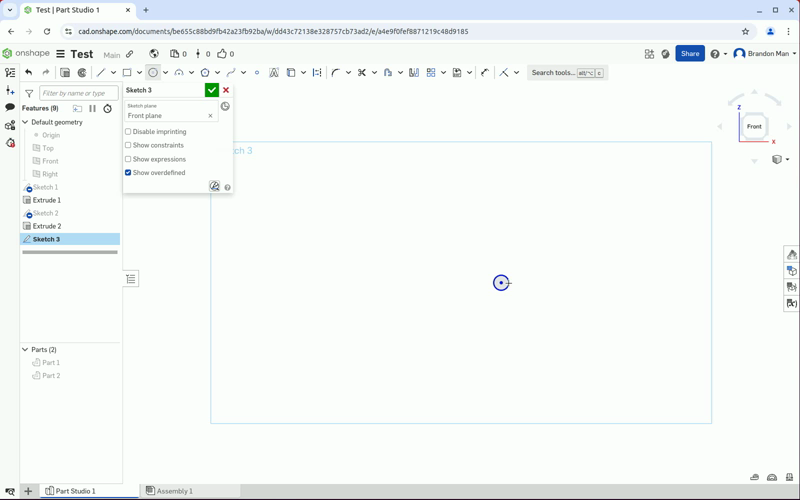
key_down(shift)
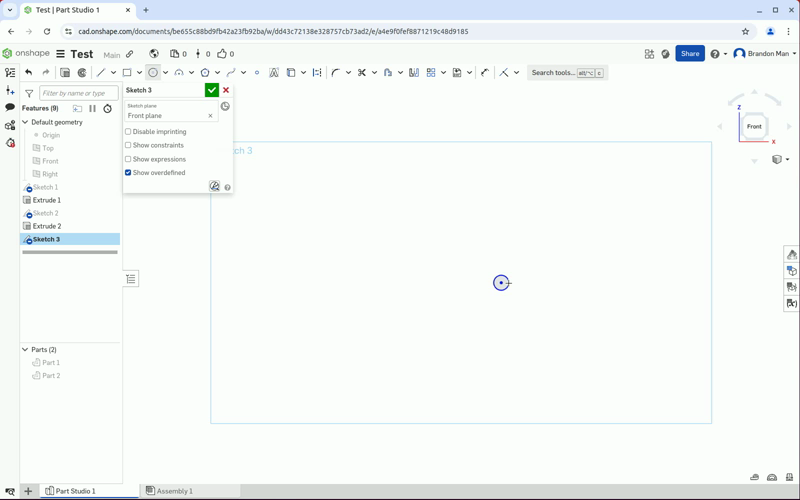
mouse_move(501, 282)
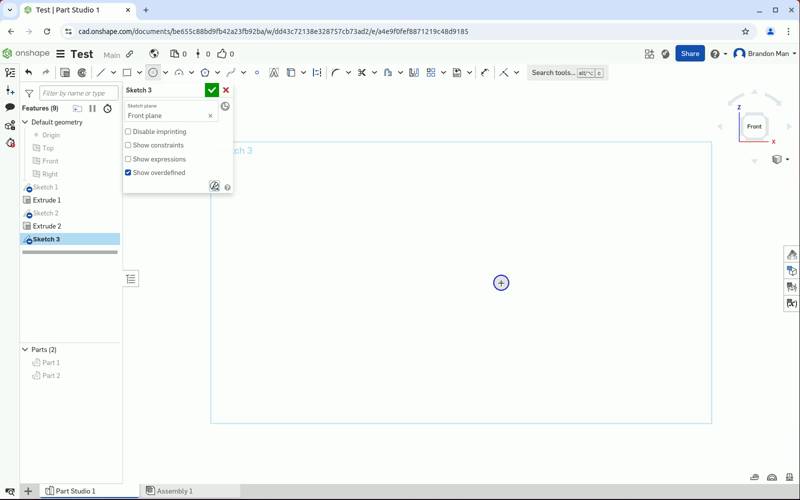
click(501, 282)
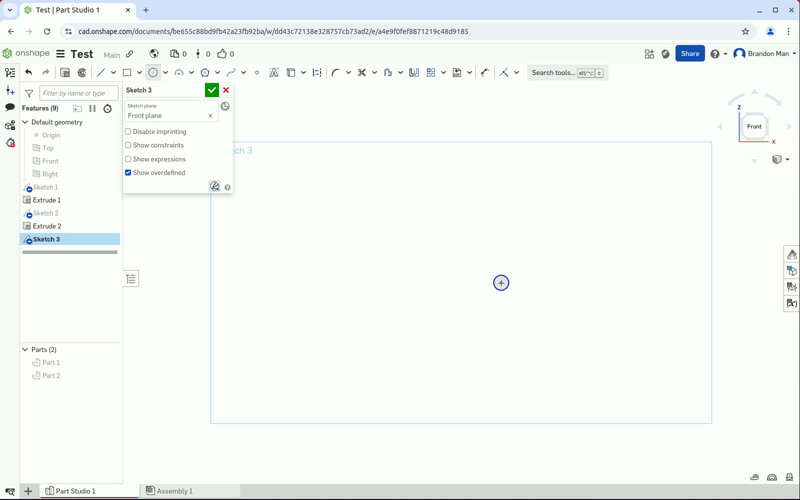
key_up(shift)
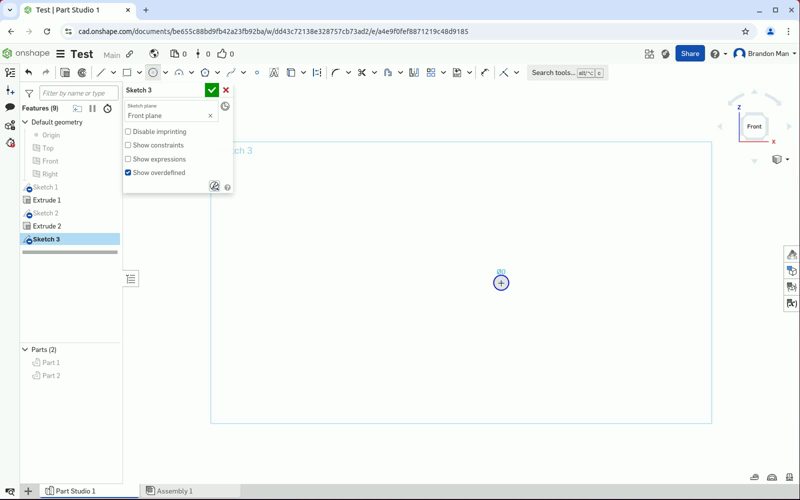
mouse_move(504, 282)
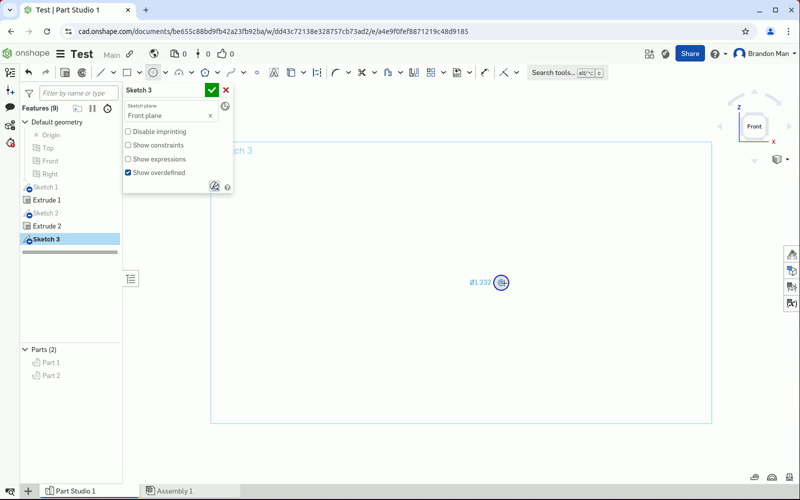
scroll(6)
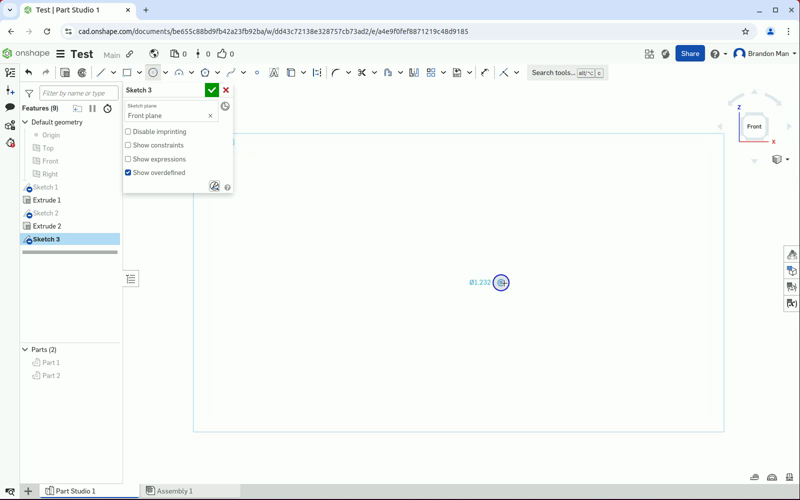
scroll(6)
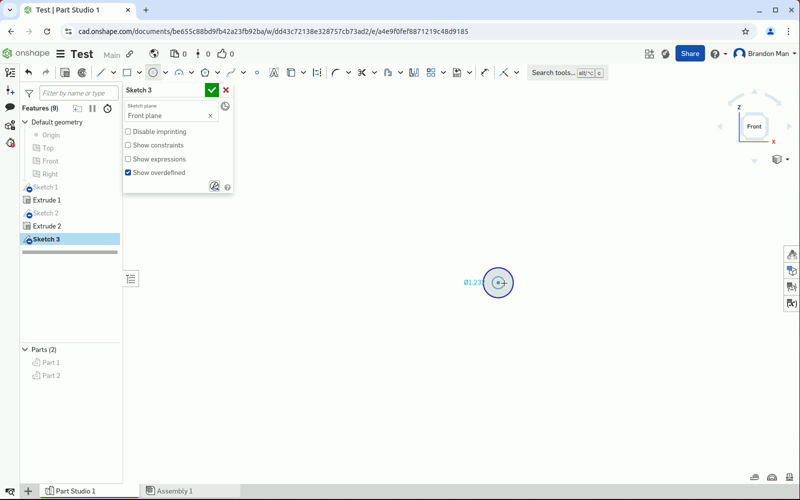
scroll(6)
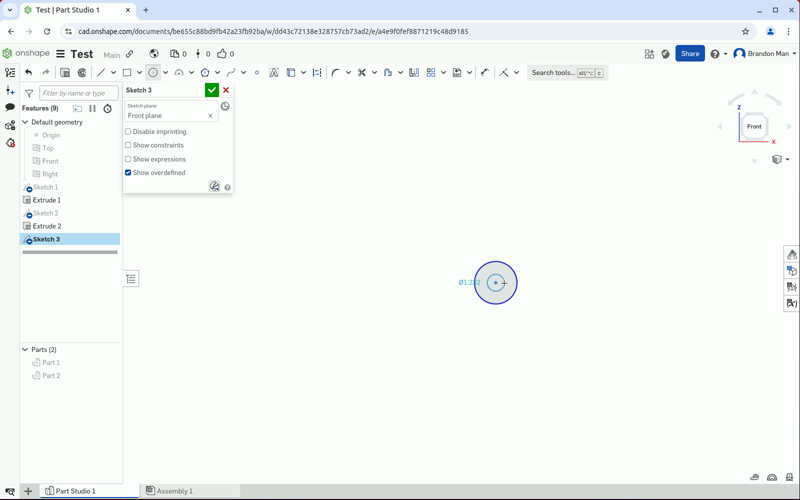
scroll(6)
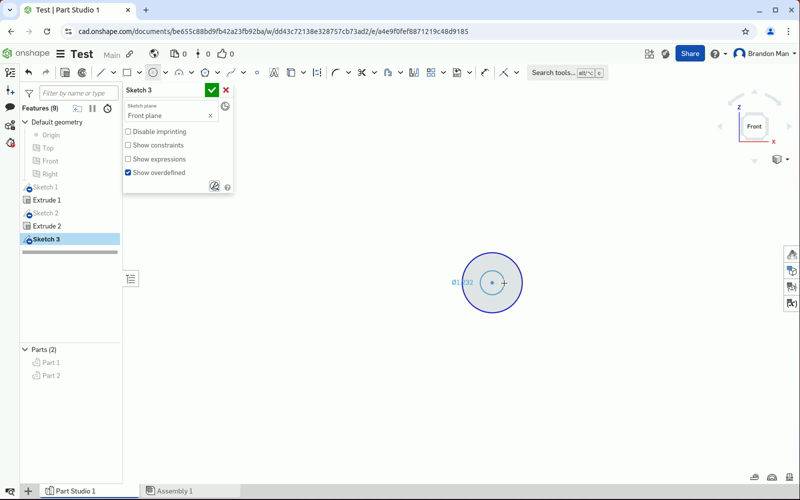
scroll(6)
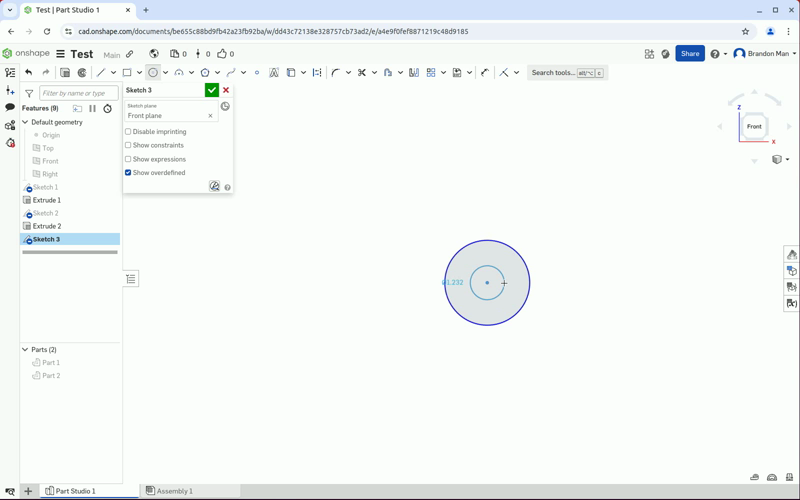
scroll(6)
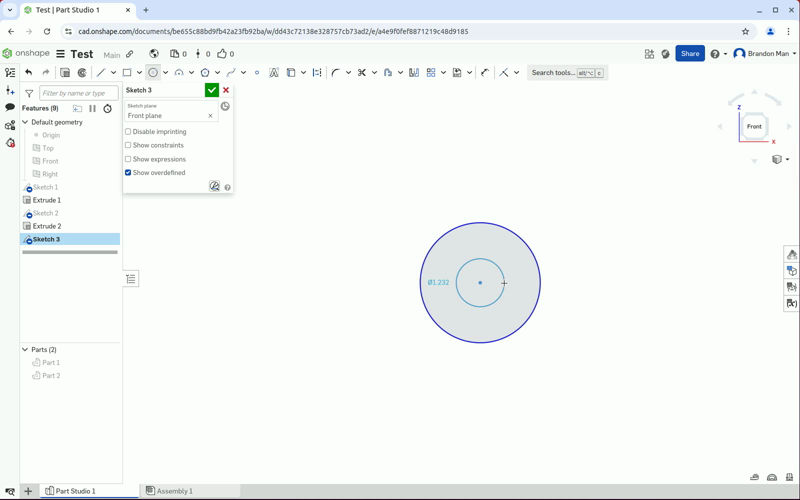
scroll(6)
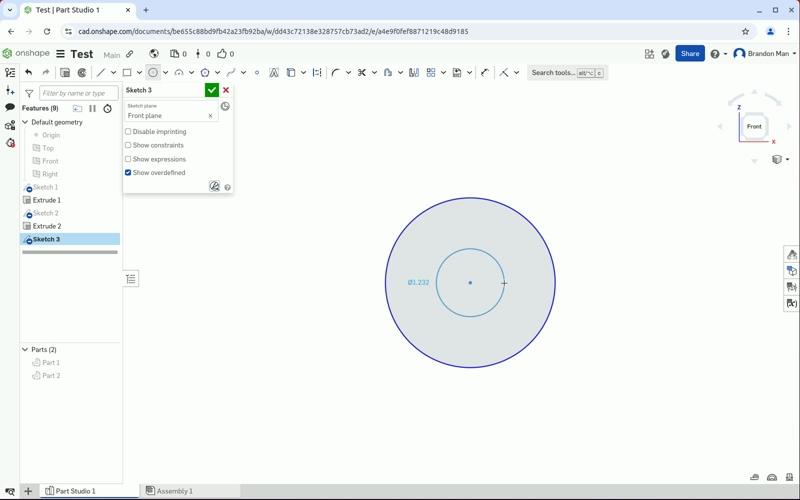
click(504, 282)
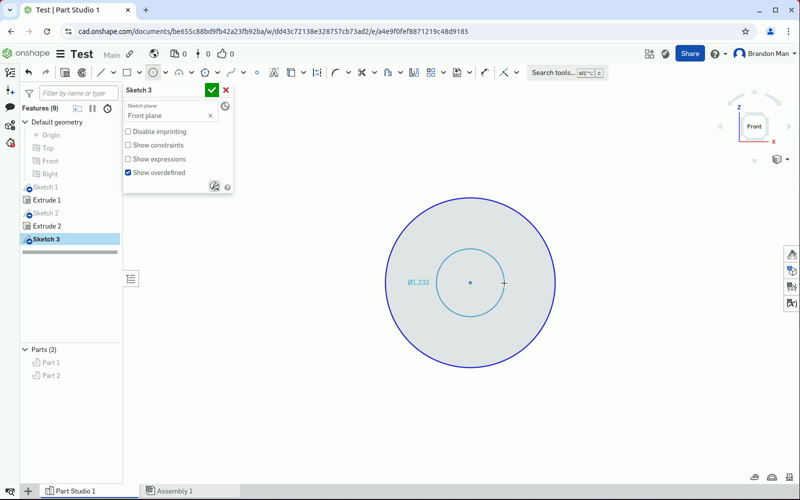
scroll(-6)
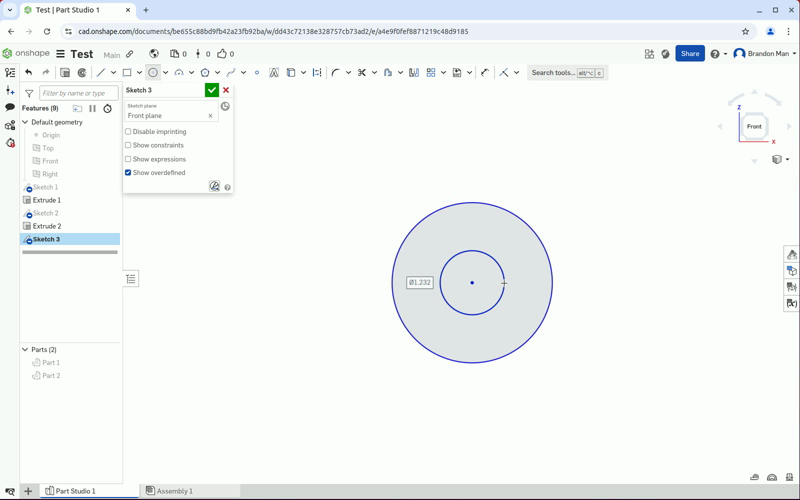
scroll(-6)
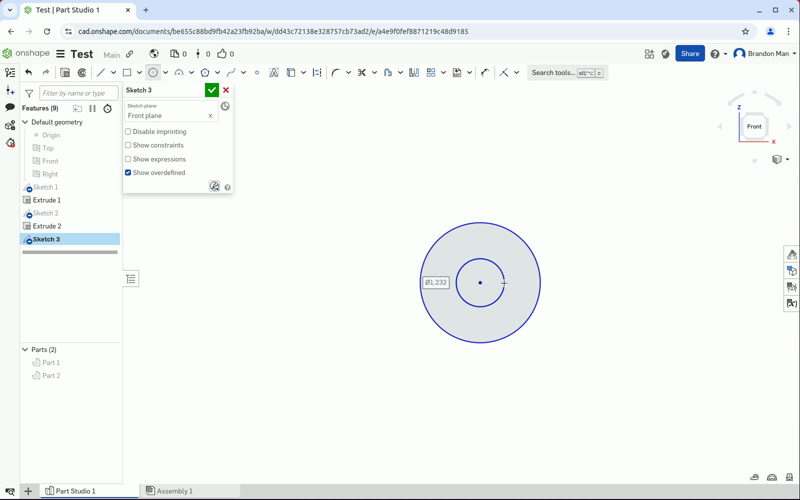
scroll(-6)
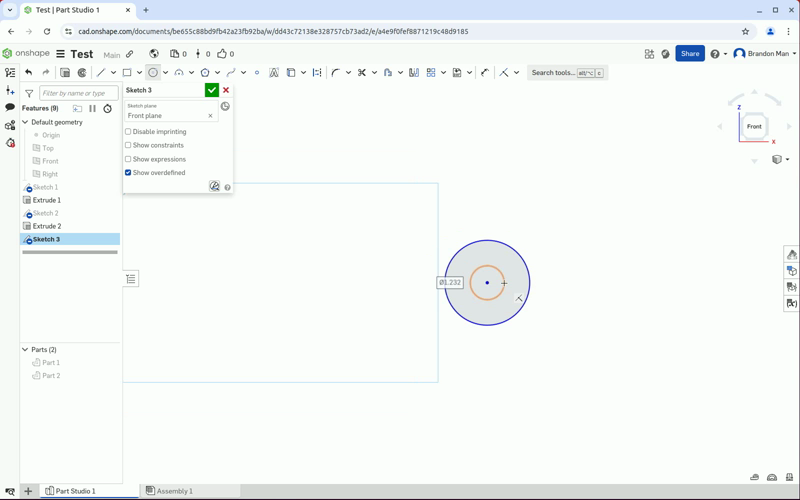
scroll(-6)
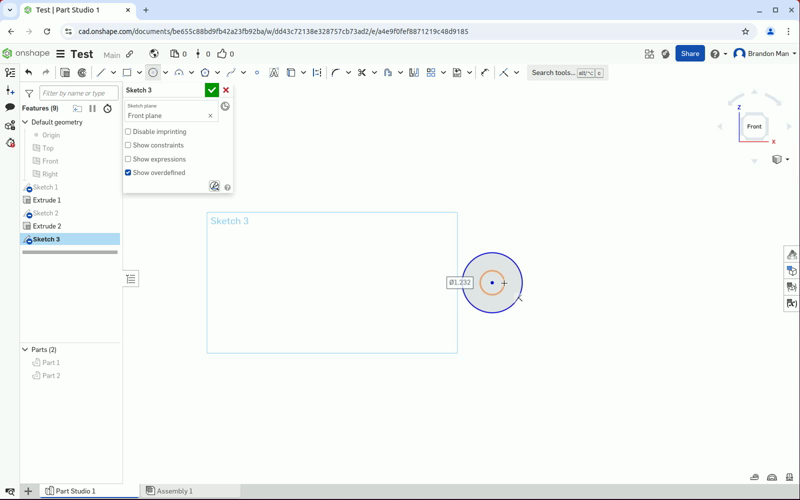
scroll(-6)
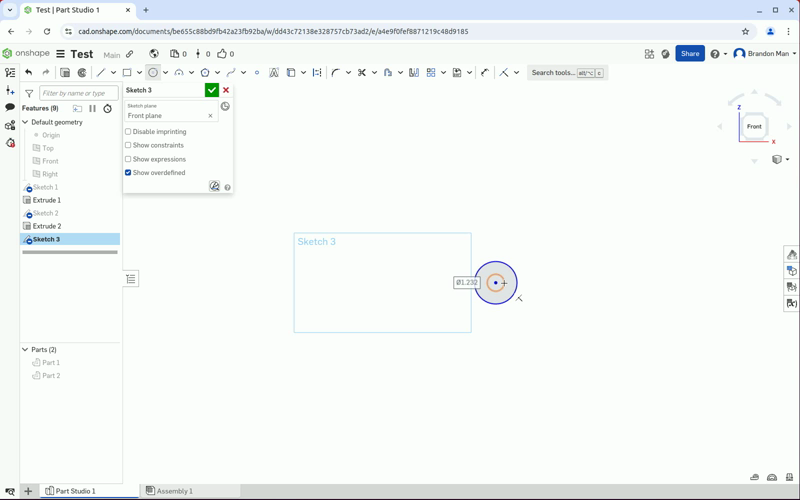
scroll(-6)
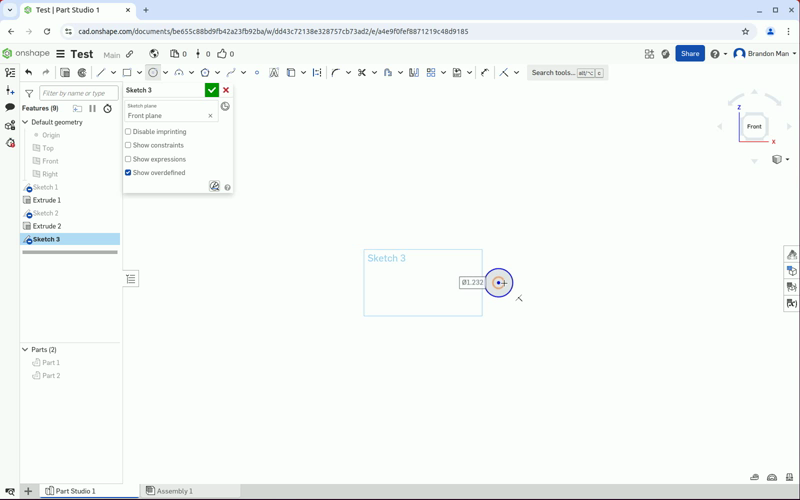
scroll(-6)
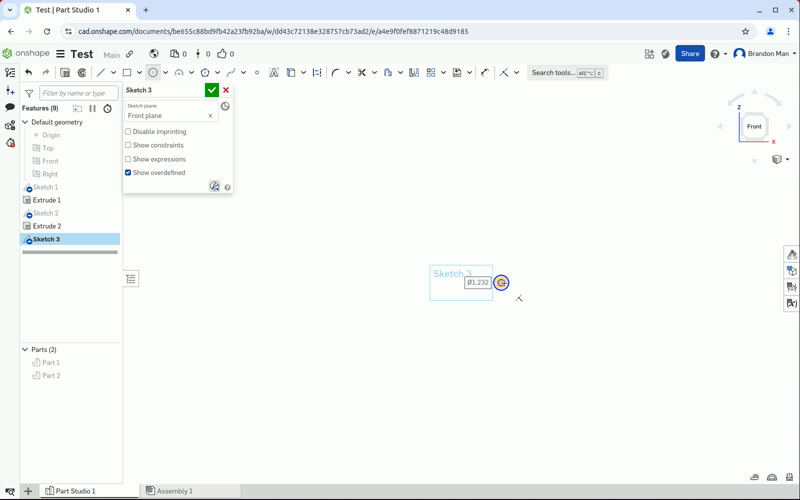
key(esc)
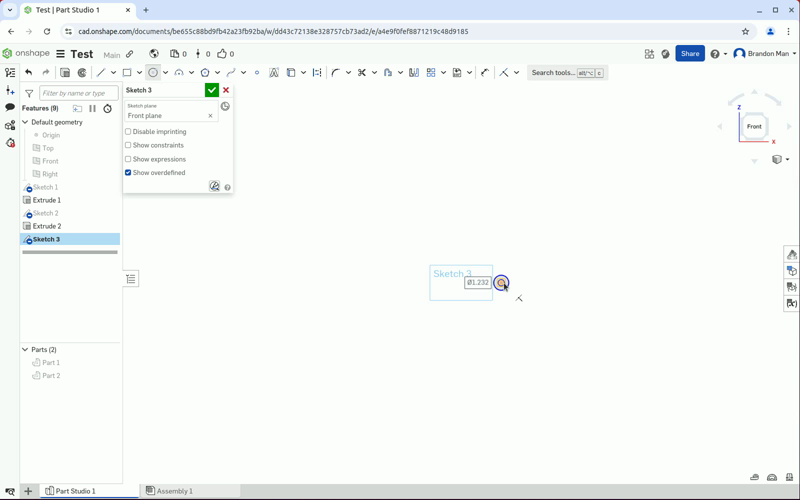
mouse_move(500, 285)
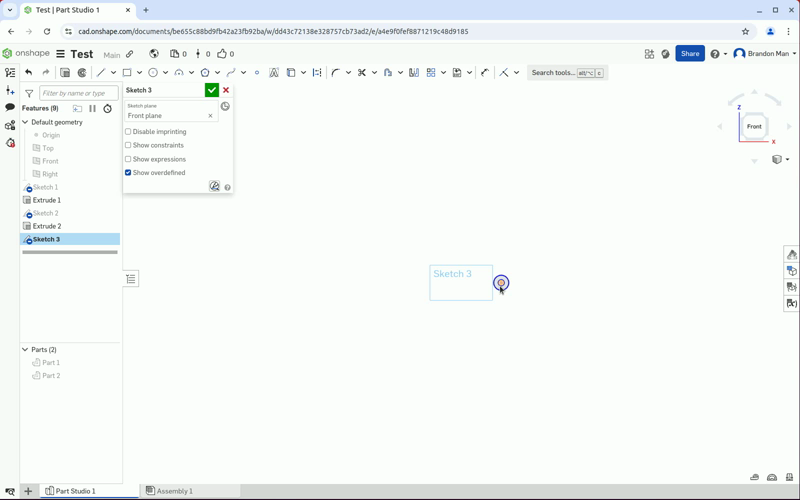
scroll(6)
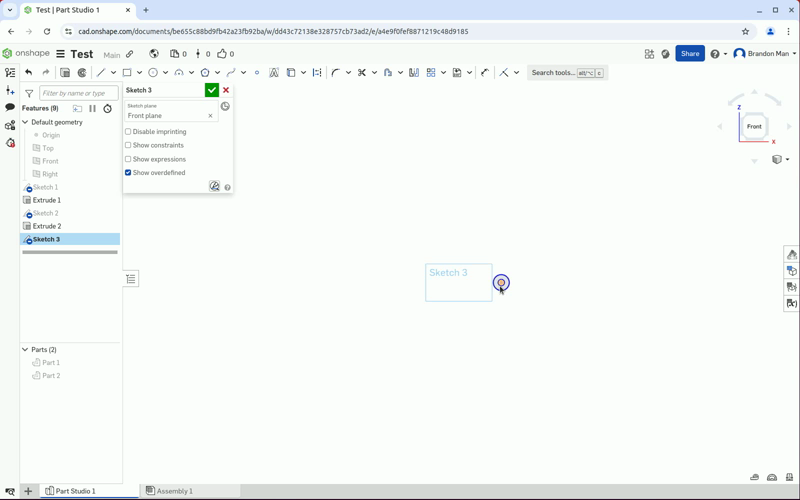
scroll(6)
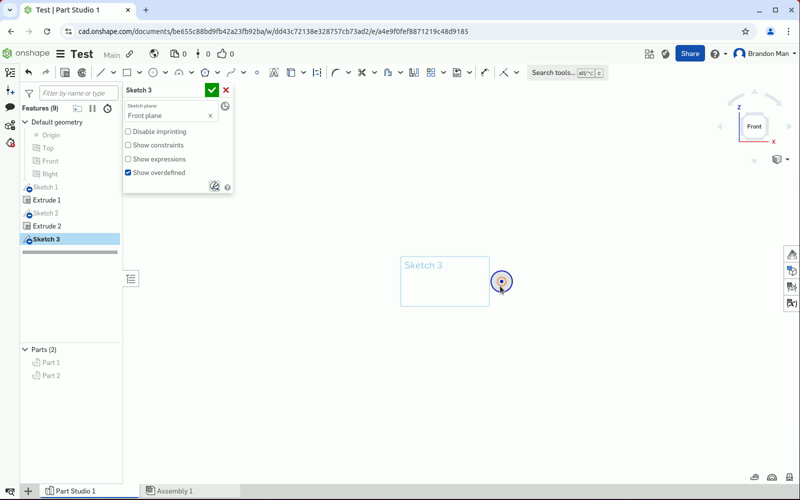
scroll(6)
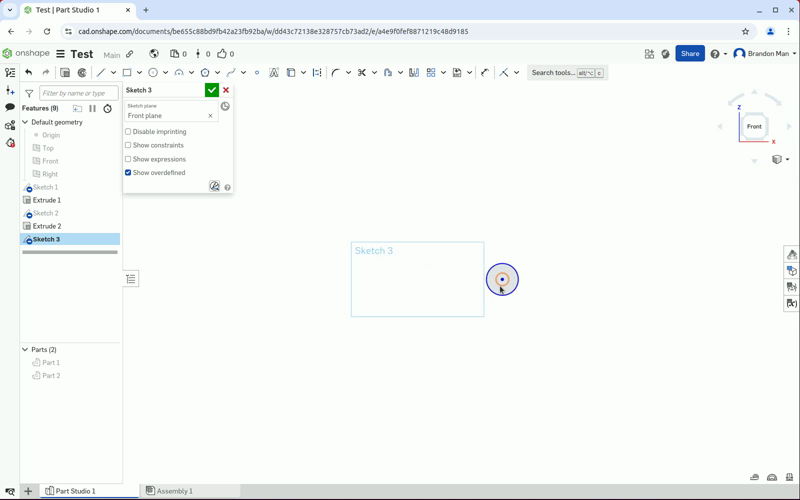
scroll(6)
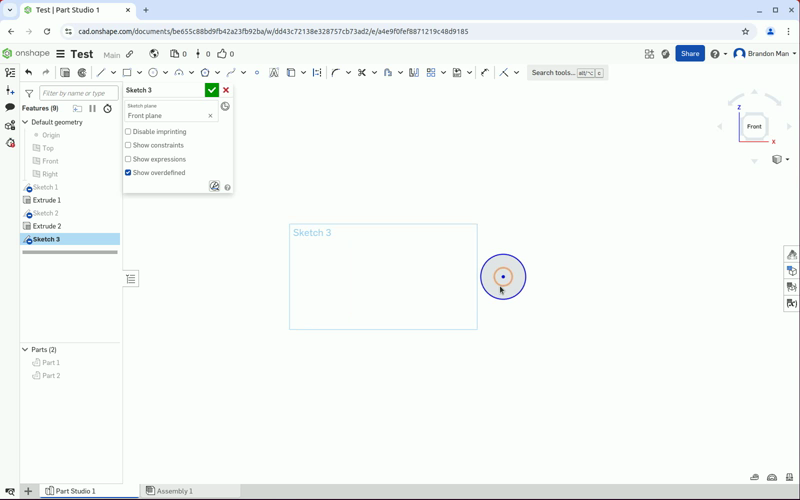
scroll(6)
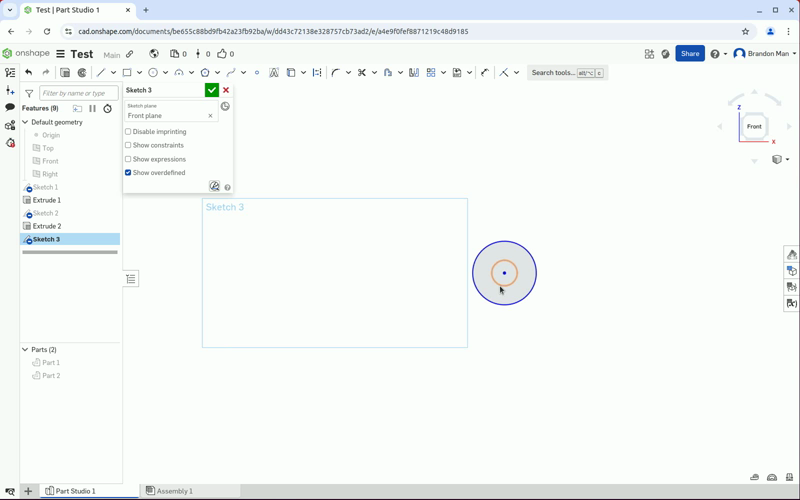
scroll(6)
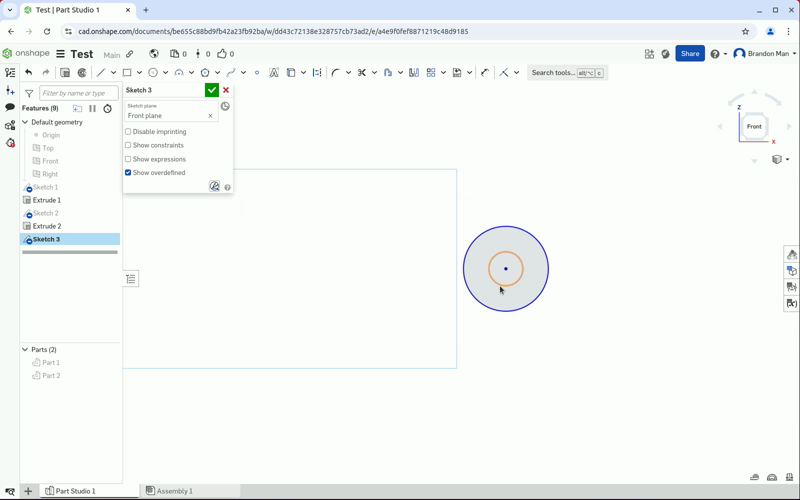
scroll(6)
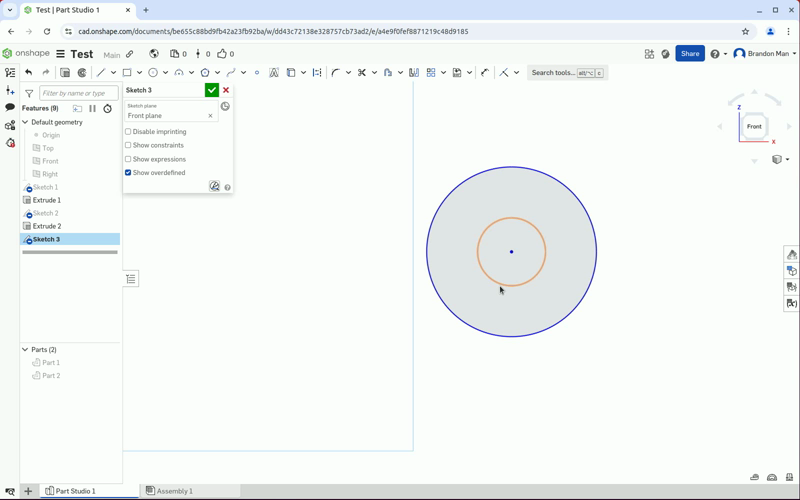
click(500, 285)
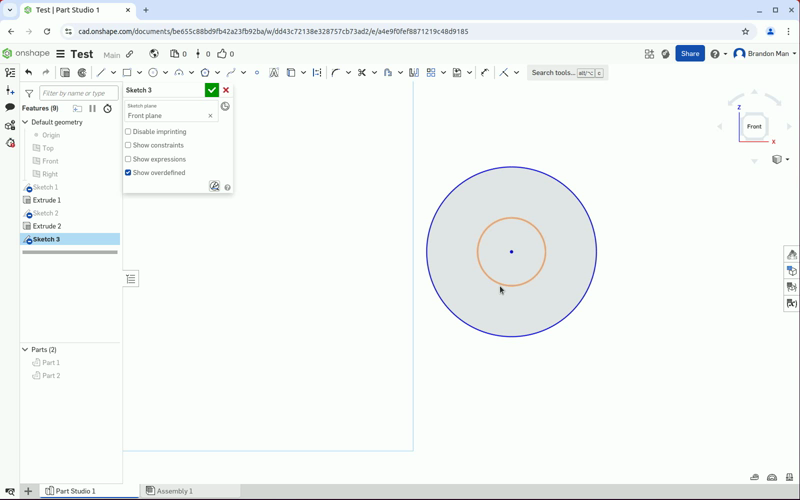
scroll(-6)
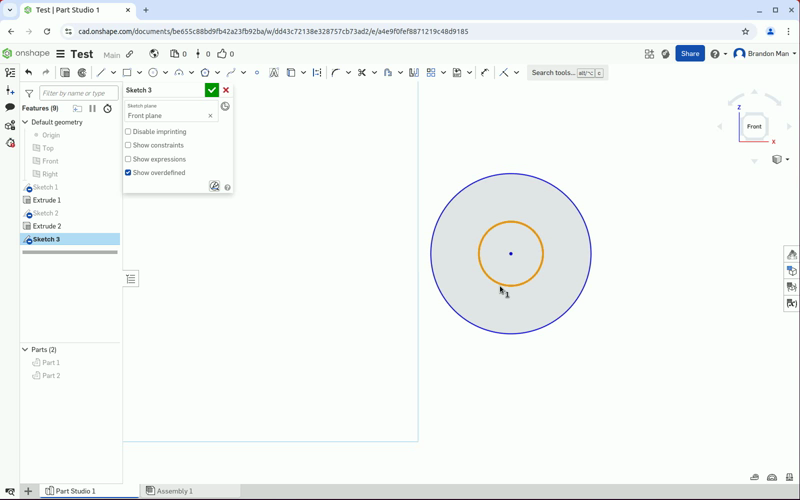
scroll(-6)
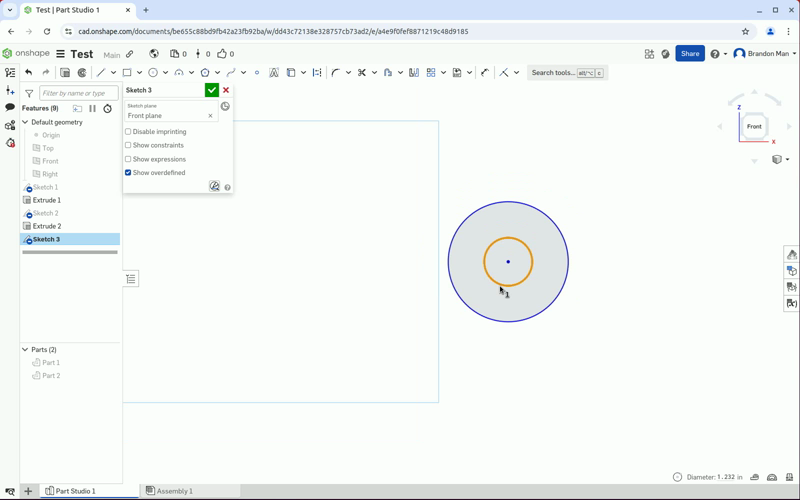
scroll(-6)
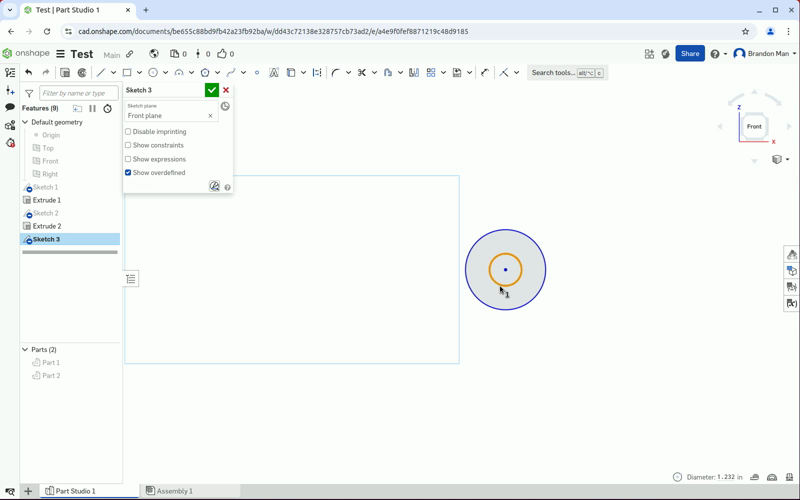
scroll(-6)
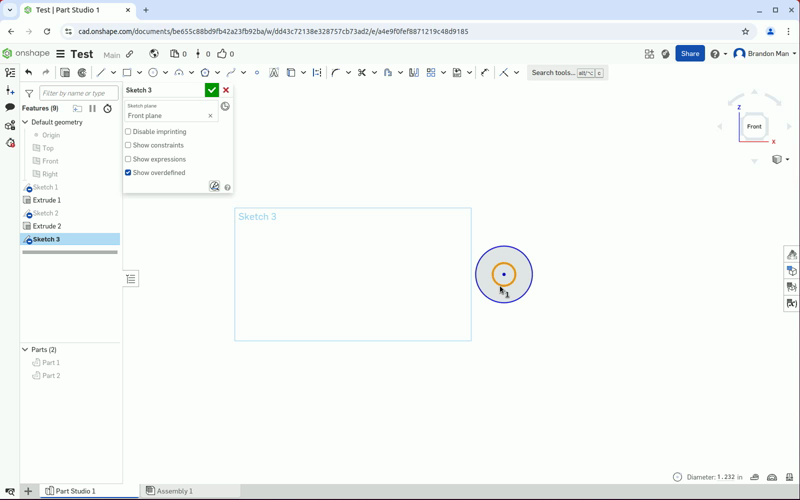
scroll(-6)
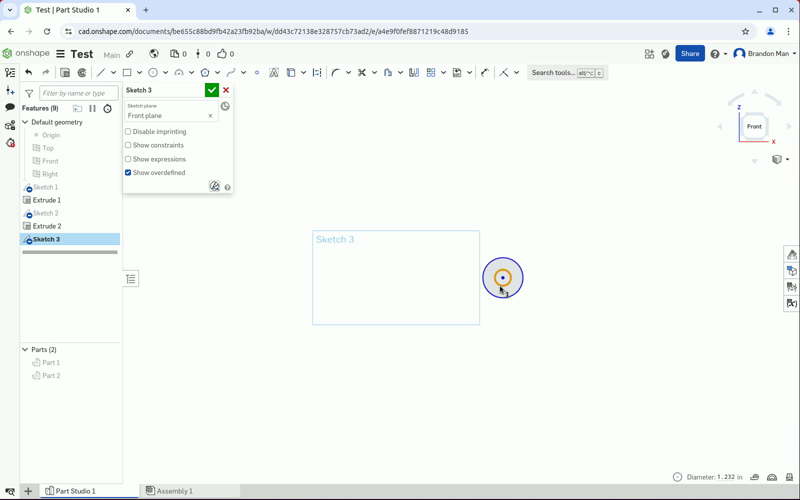
scroll(-6)
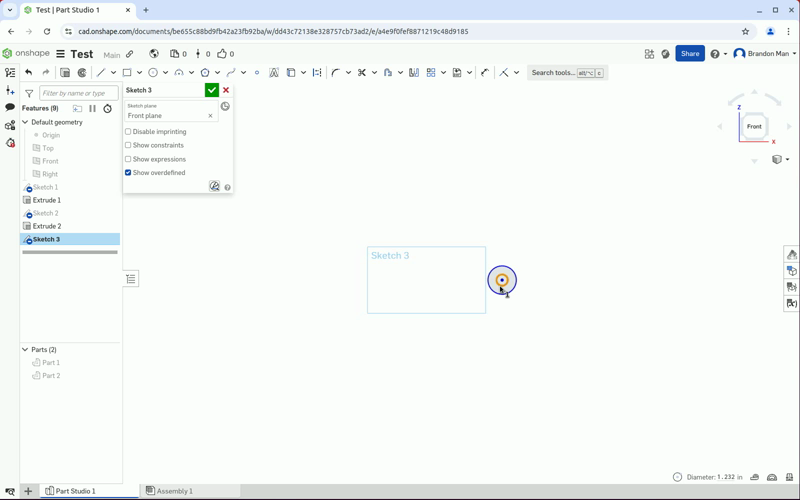
scroll(-6)
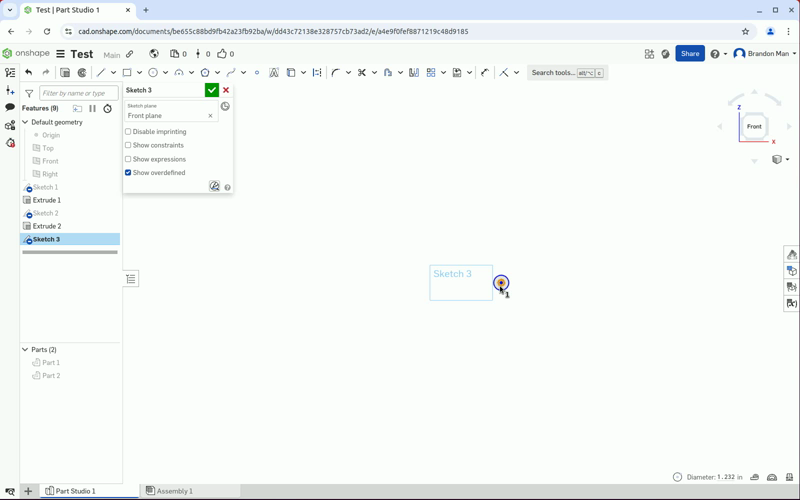
mouse_move(73, 352)
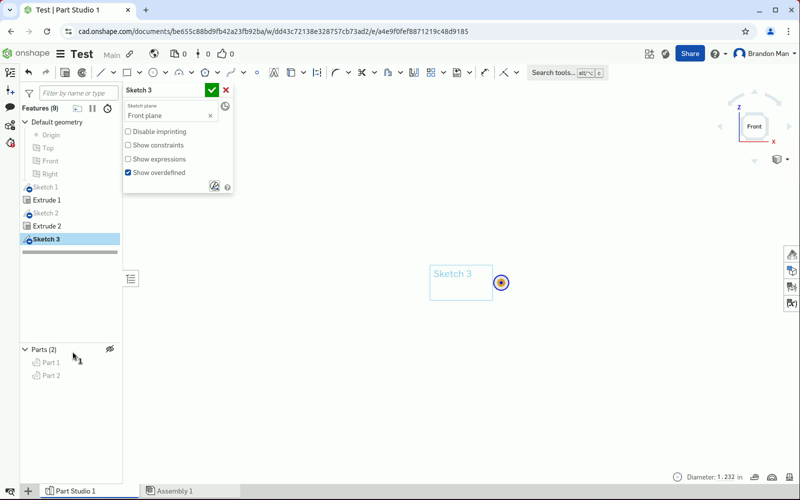
key(shift+y)
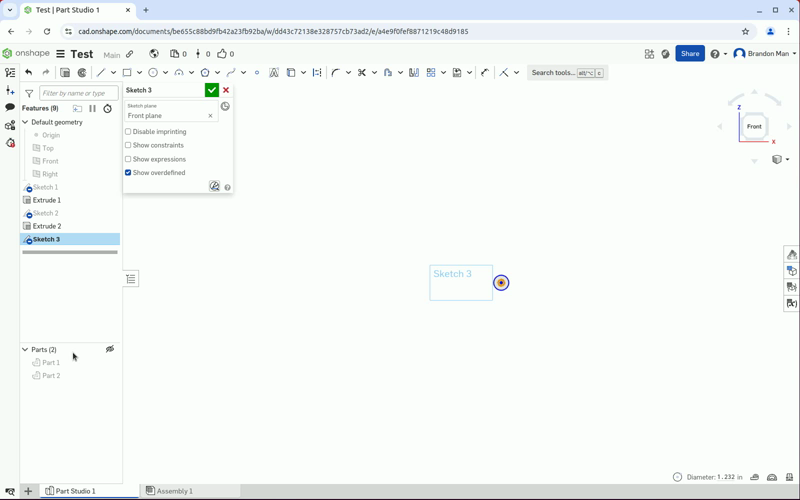
key(shift+e)
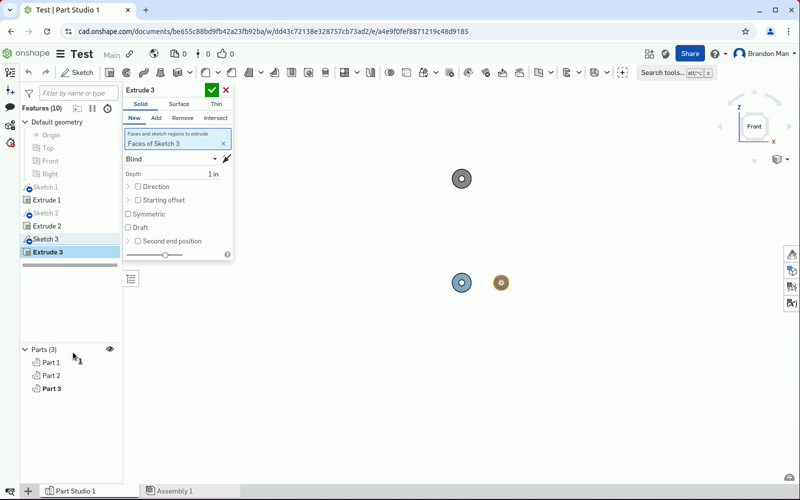
mouse_move(143, 106)
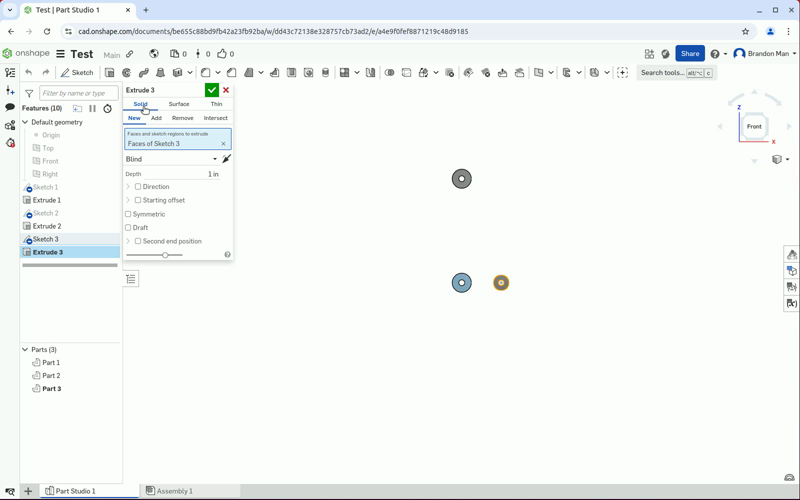
click(143, 106)
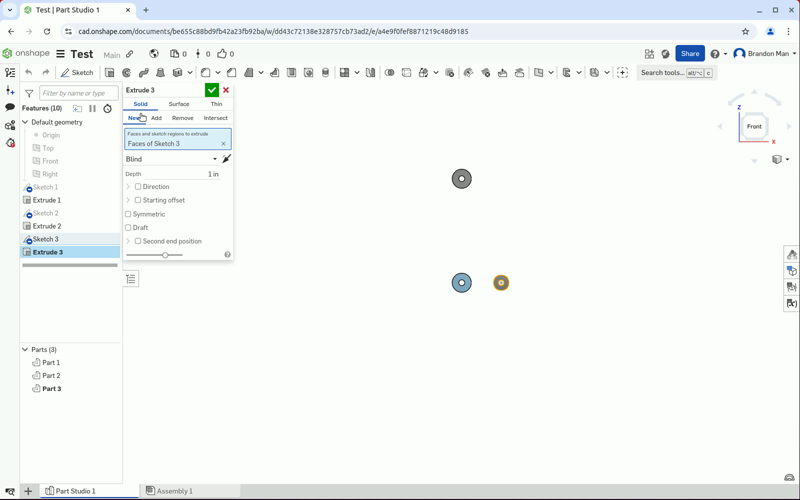
mouse_move(137, 120)
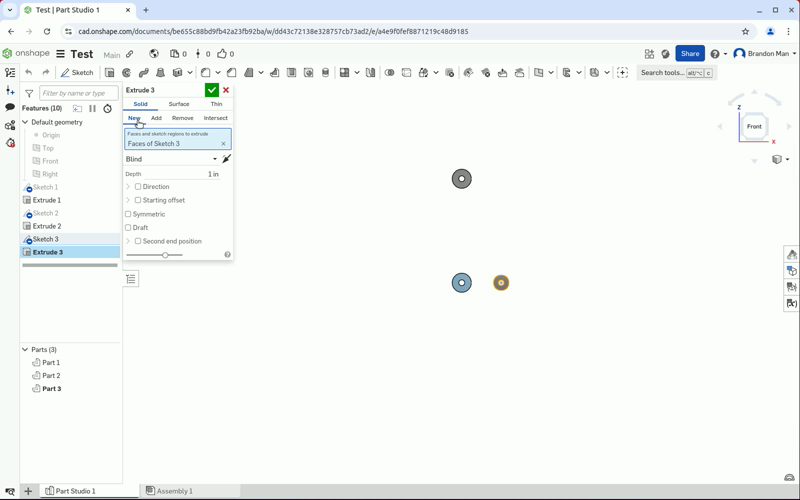
click(137, 120)
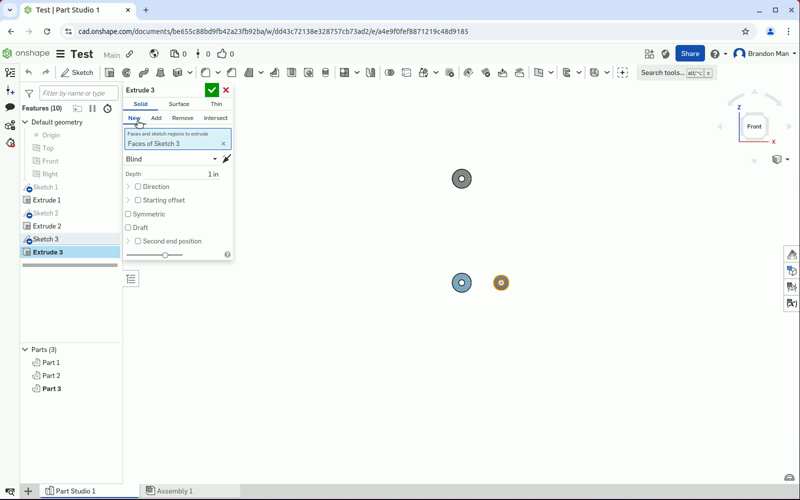
key(tab, 4)
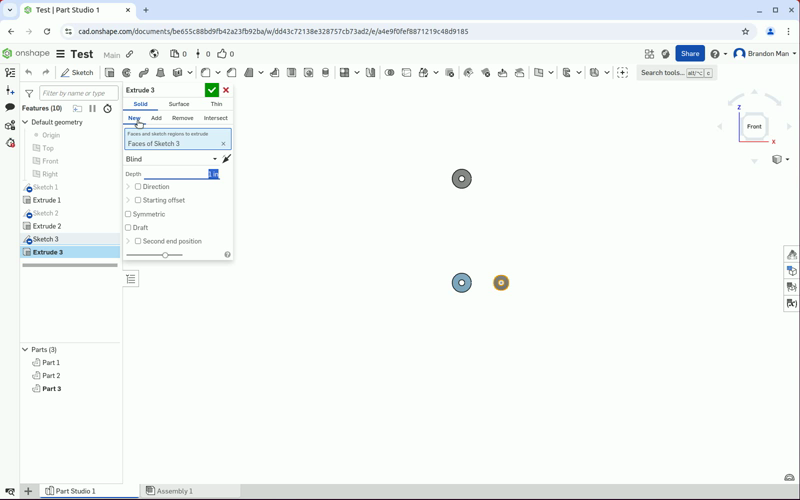
text(0.481)
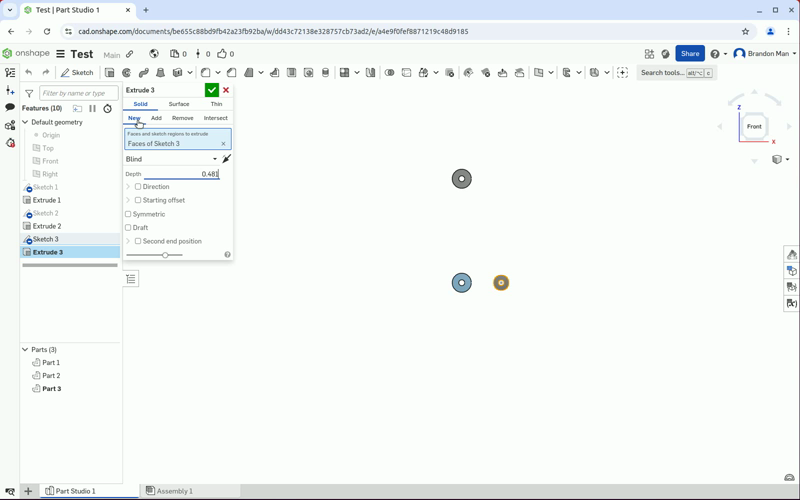
key(enter)
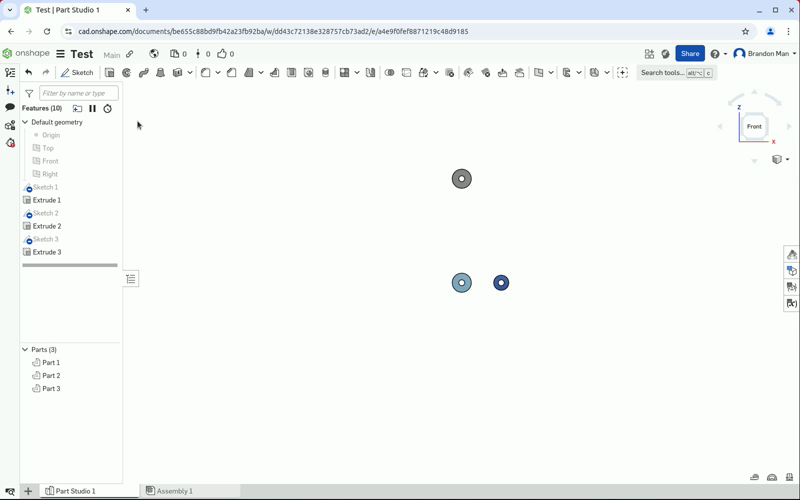
key(shift+h)
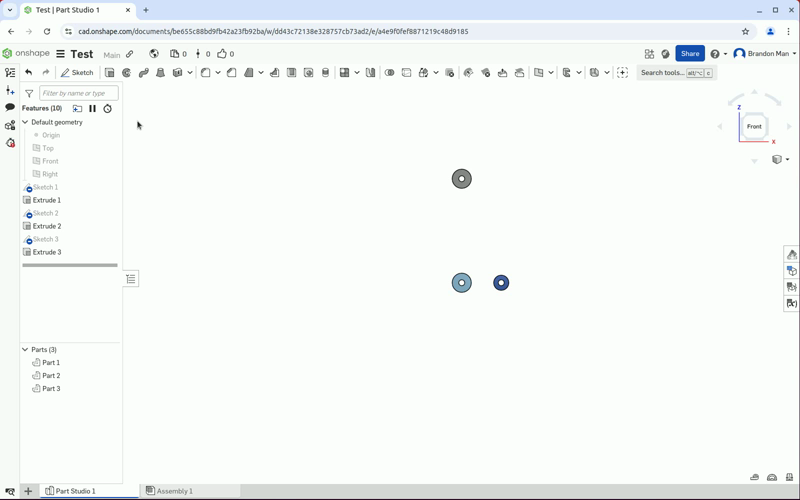
key(shift+h)
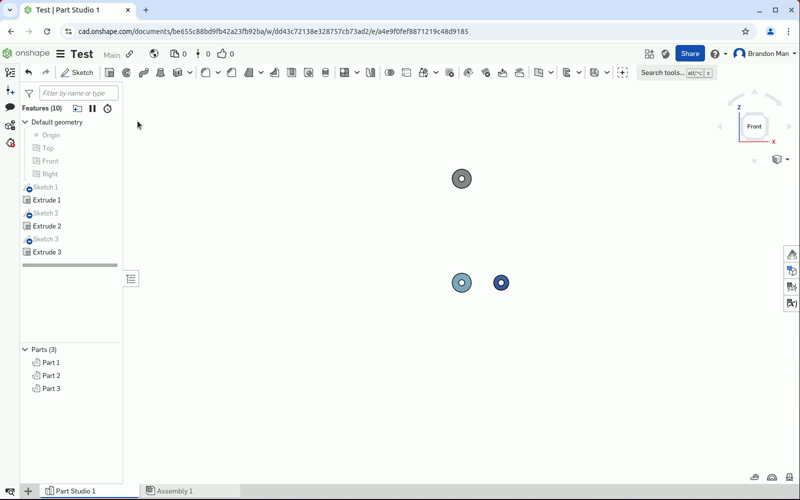
mouse_move(73, 189)
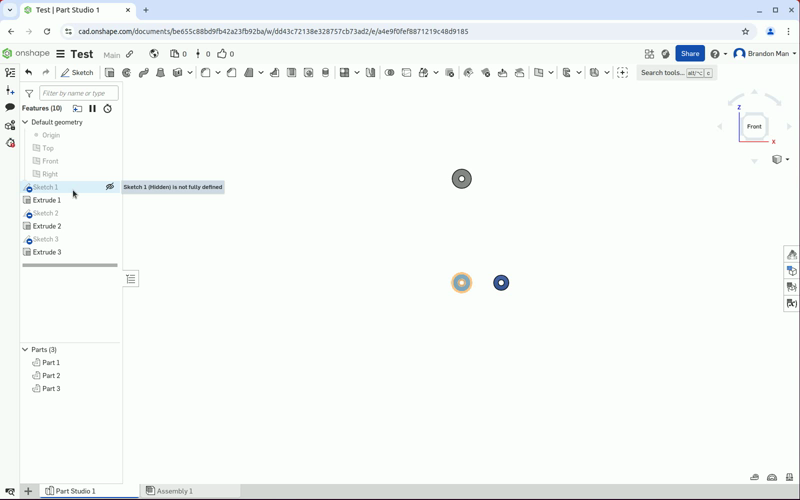
click(73, 189)
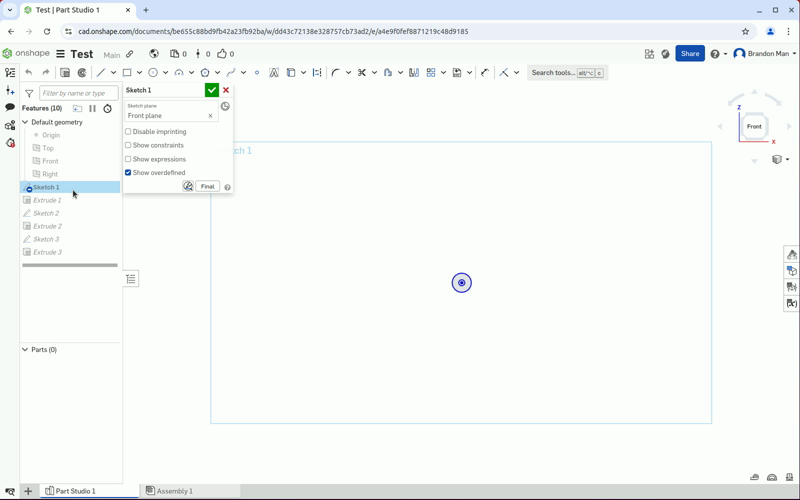
mouse_move(229, 92)
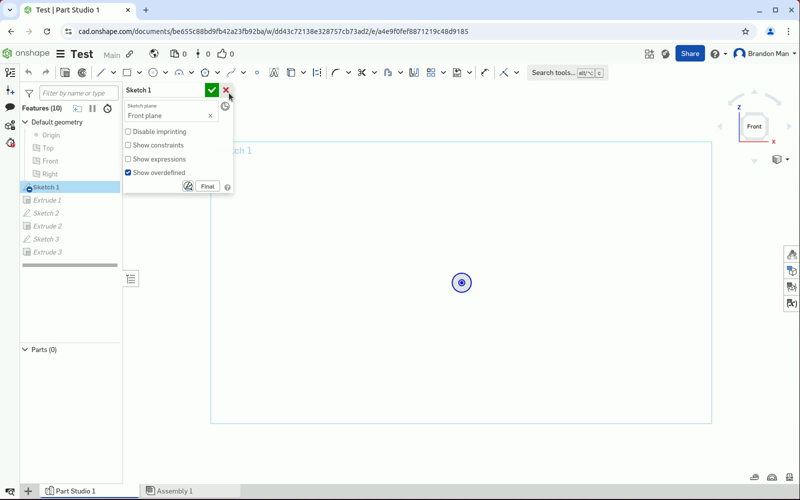
click(229, 92)
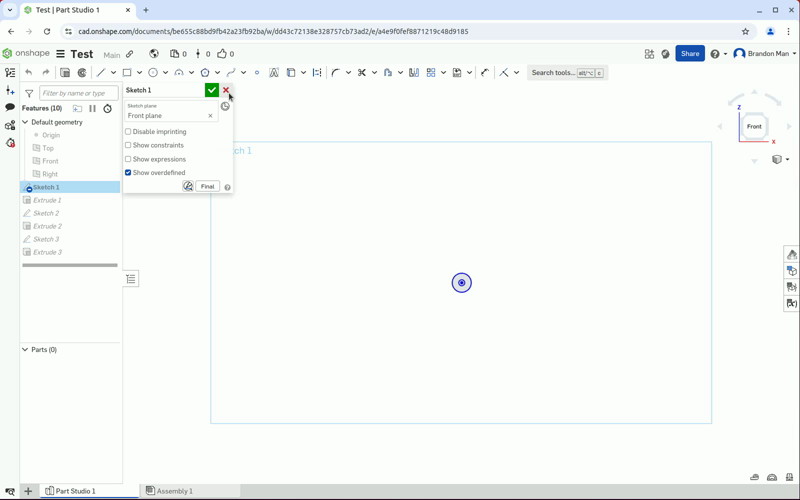
key(shift+s)
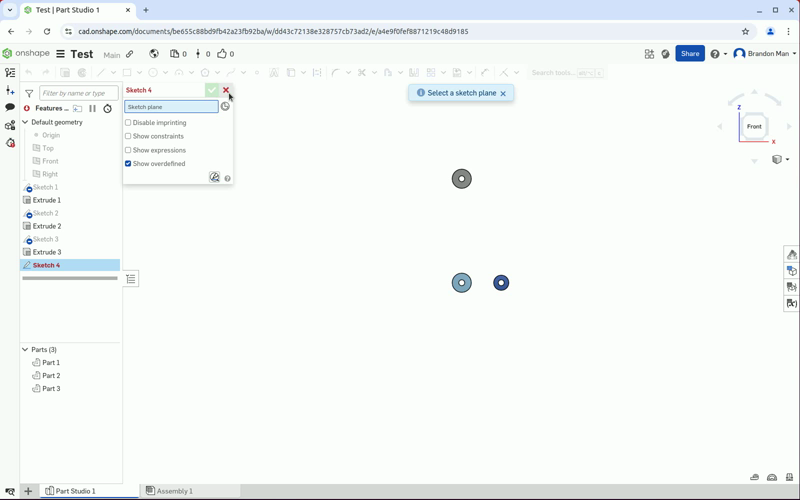
mouse_move(73, 163)
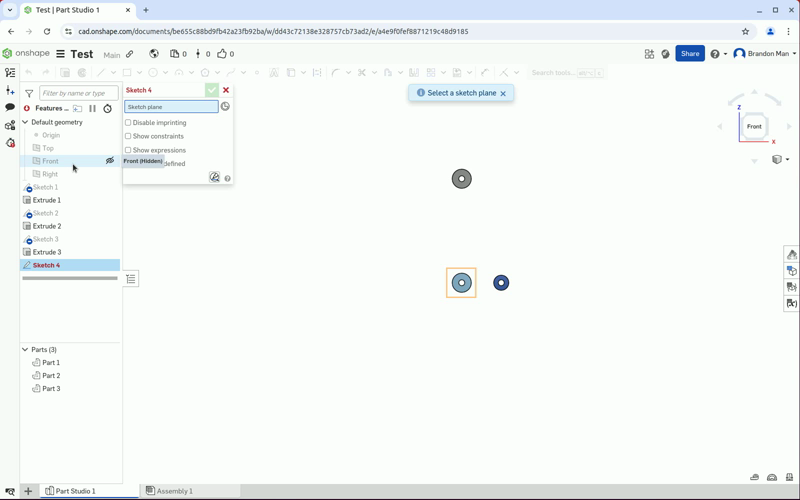
click(73, 163)
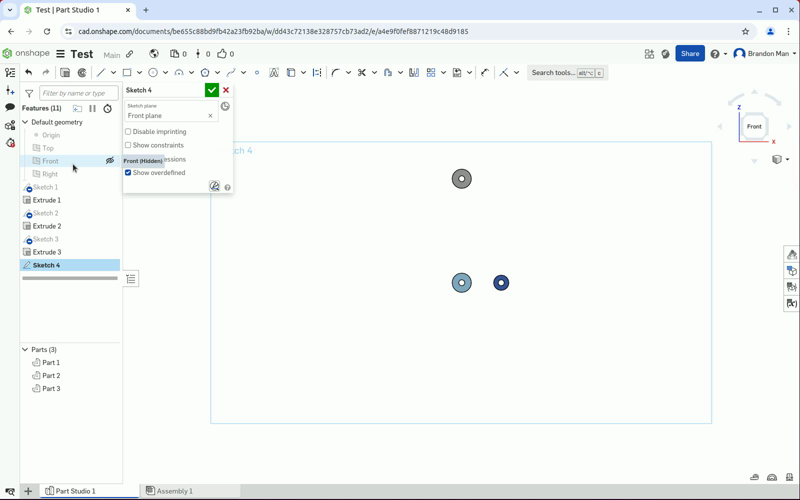
mouse_move(73, 352)
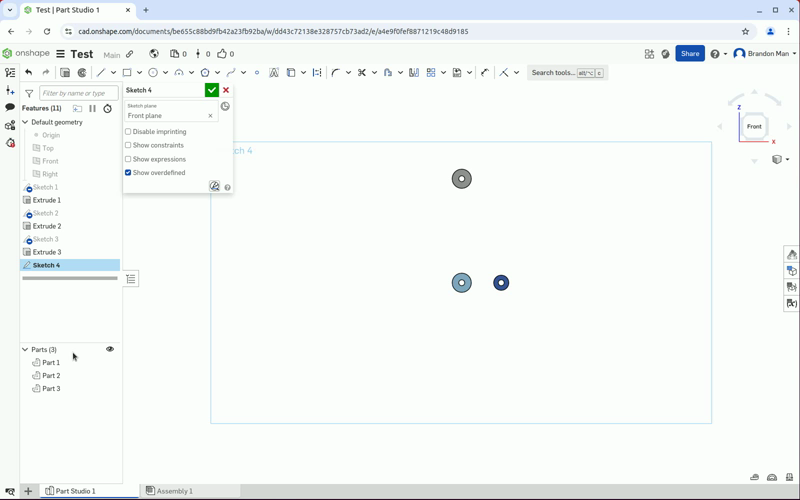
key(y)
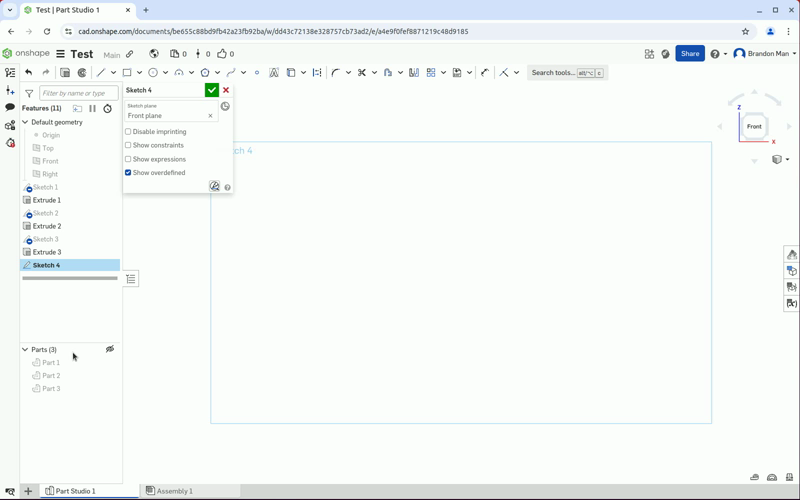
key(l)
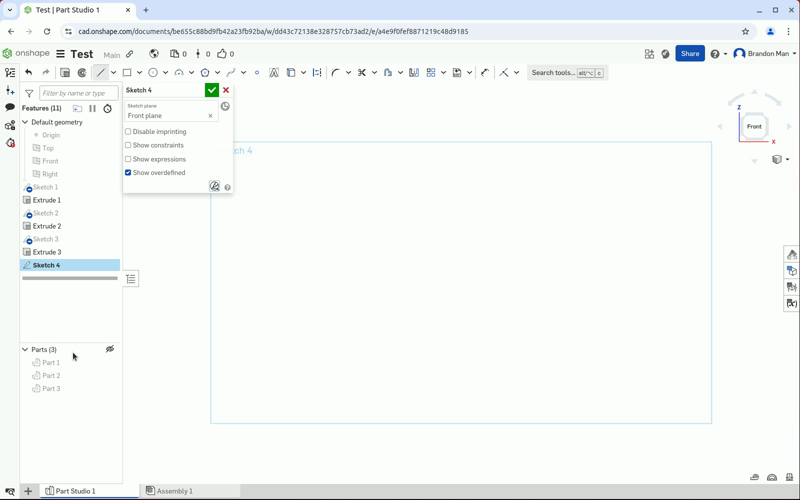
key_down(shift)
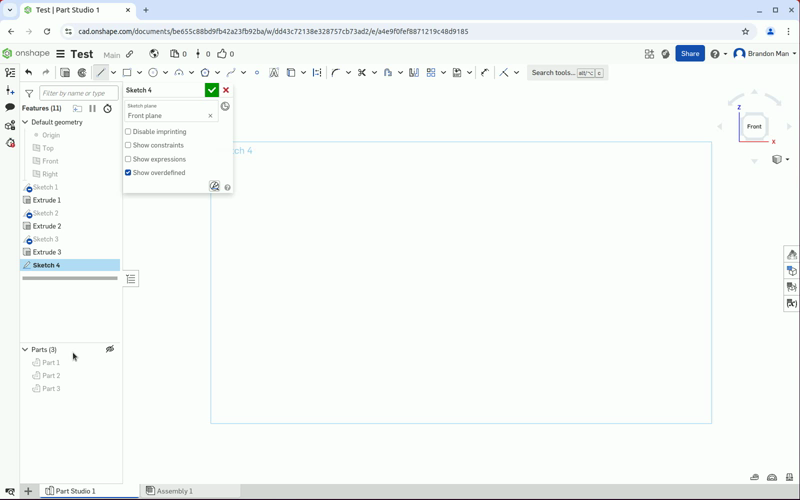
mouse_move(446, 226)
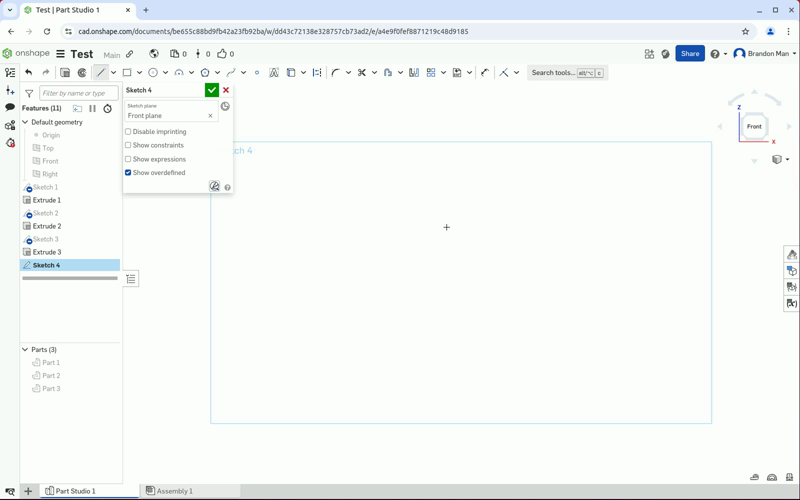
click(446, 226)
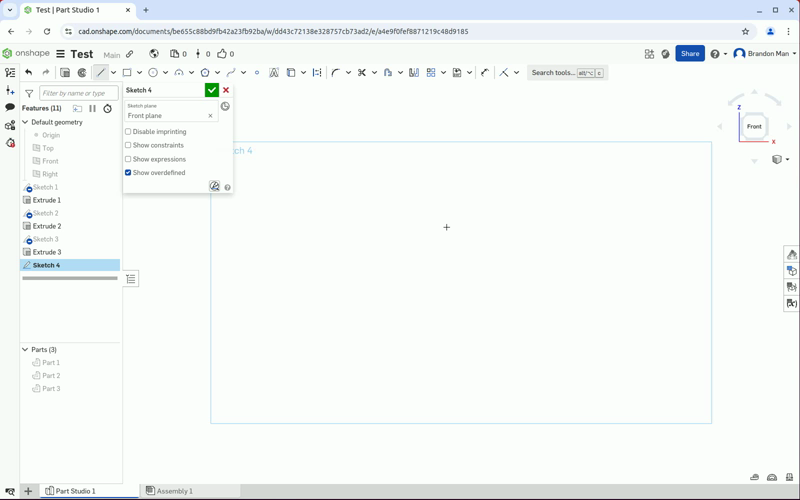
key_up(shift)
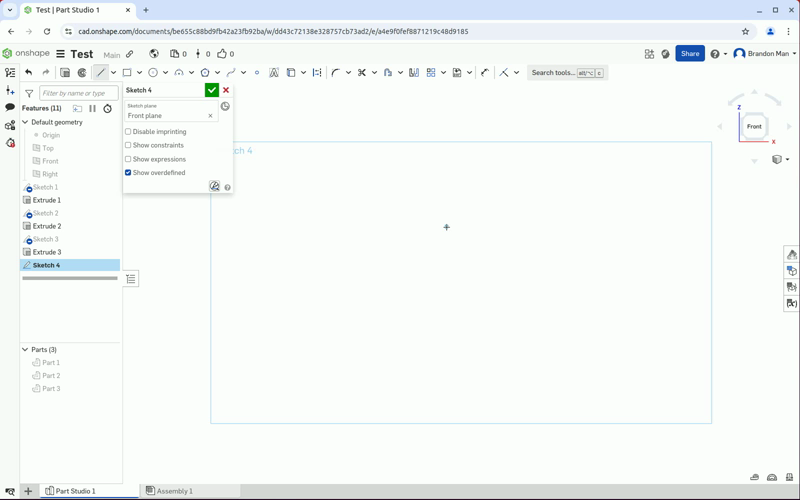
key_down(shift)
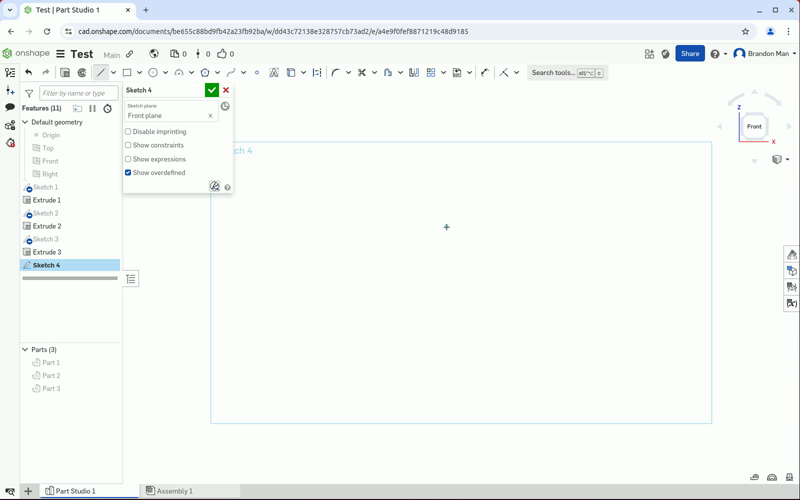
mouse_move(476, 226)
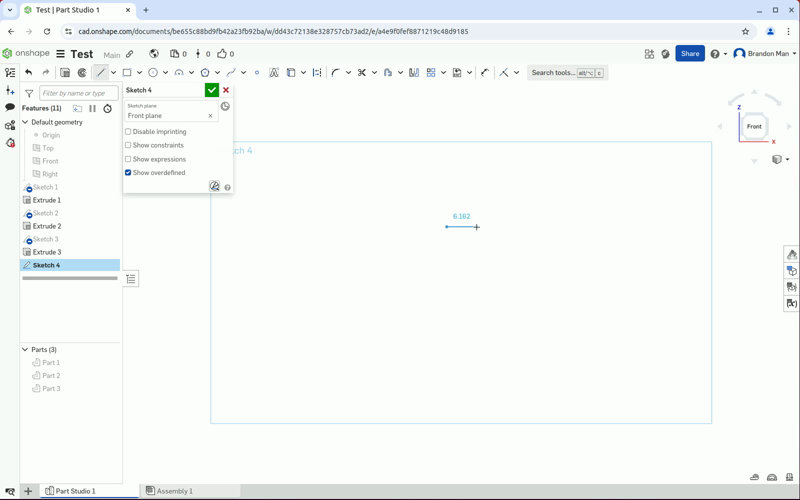
mouse_move(452, 282)
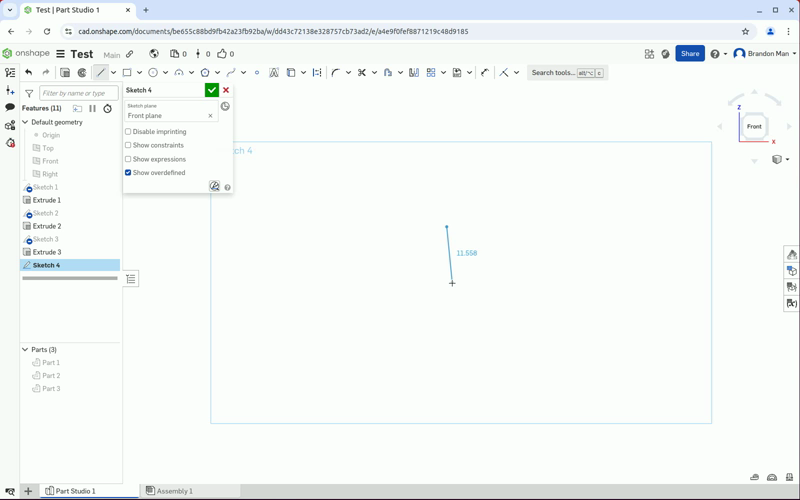
click(452, 282)
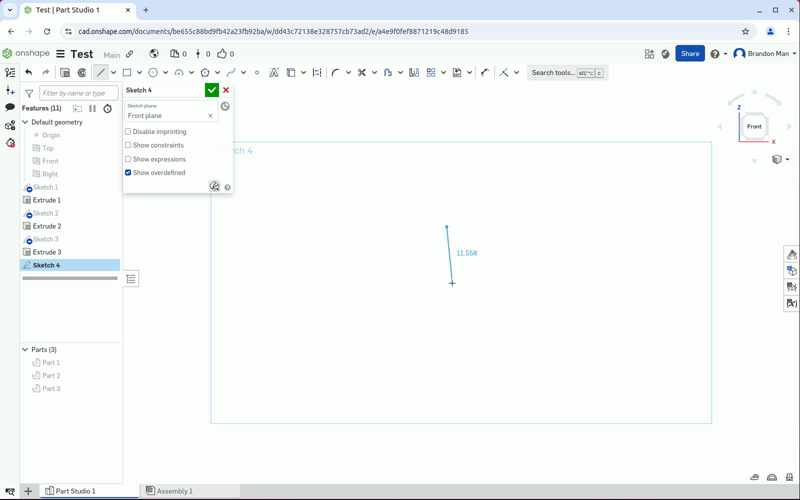
key_up(shift)
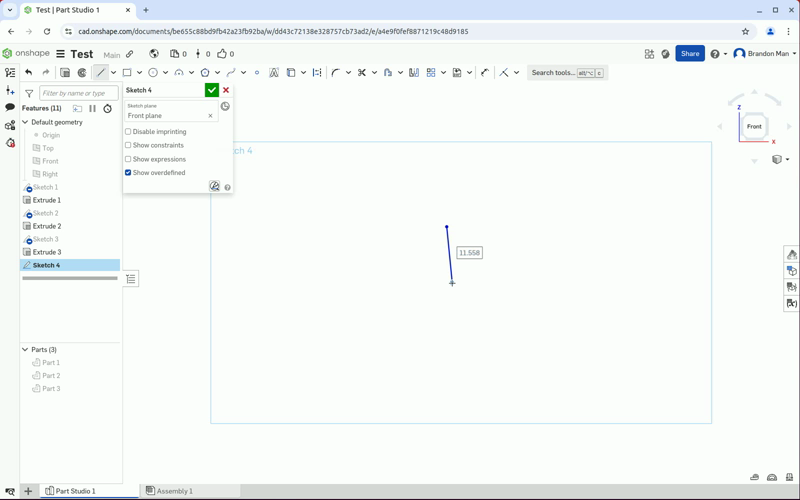
key(esc)
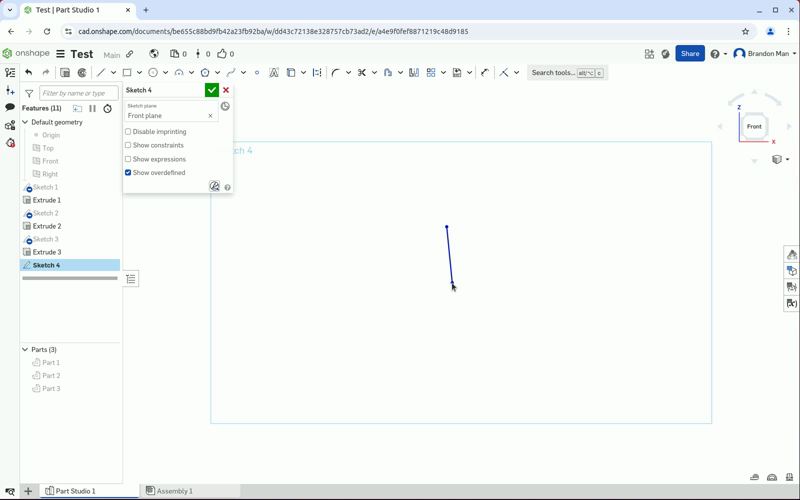
key(a)
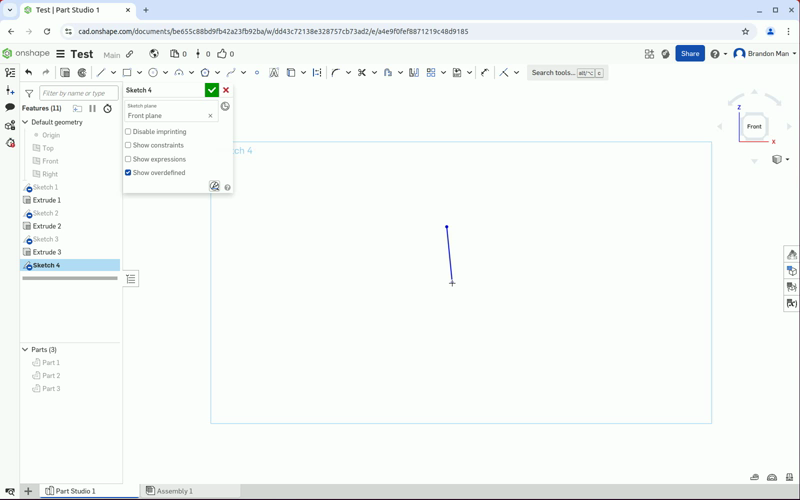
mouse_move(452, 282)
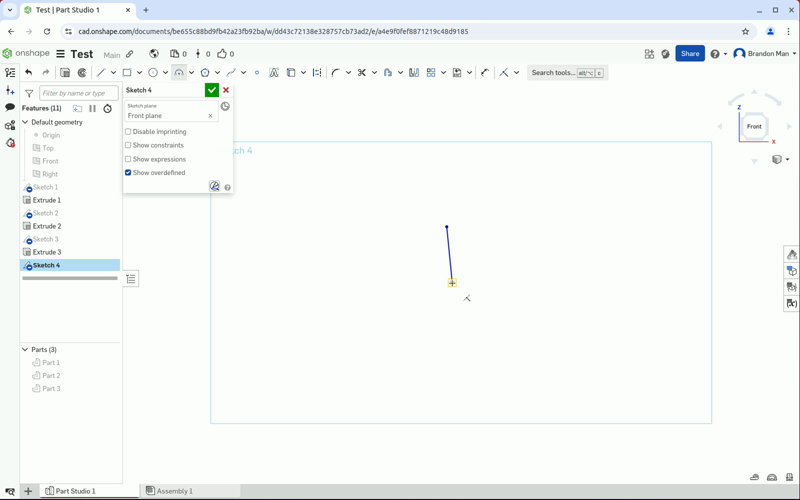
click(452, 282)
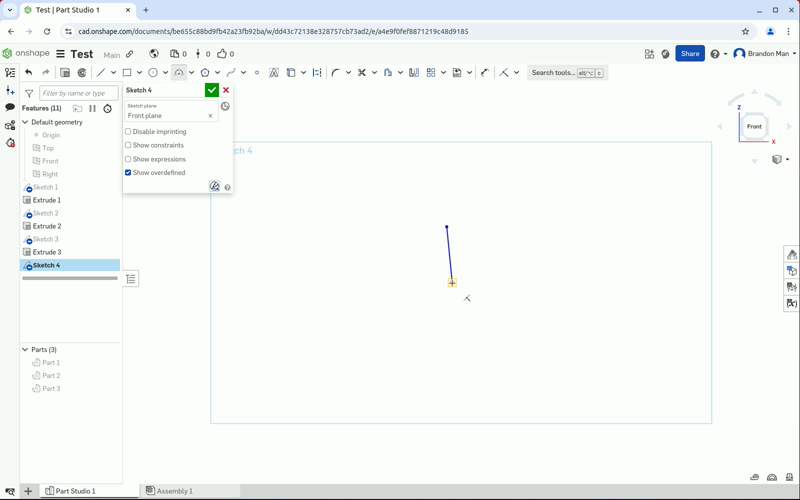
key_down(shift)
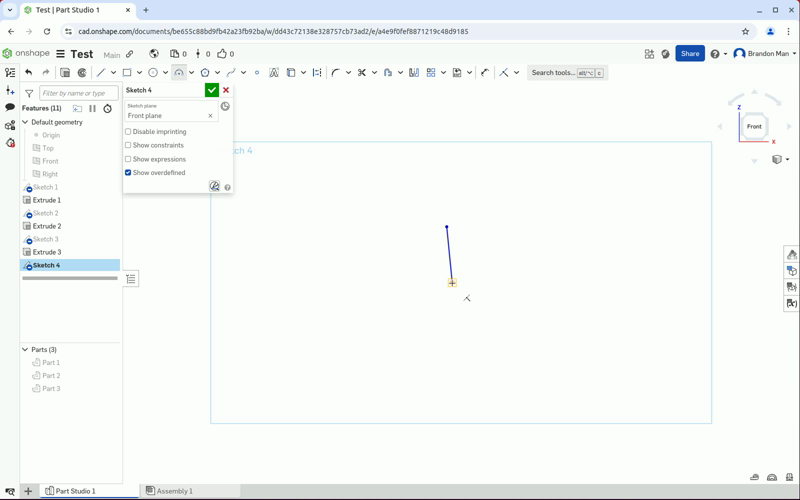
mouse_move(461, 291)
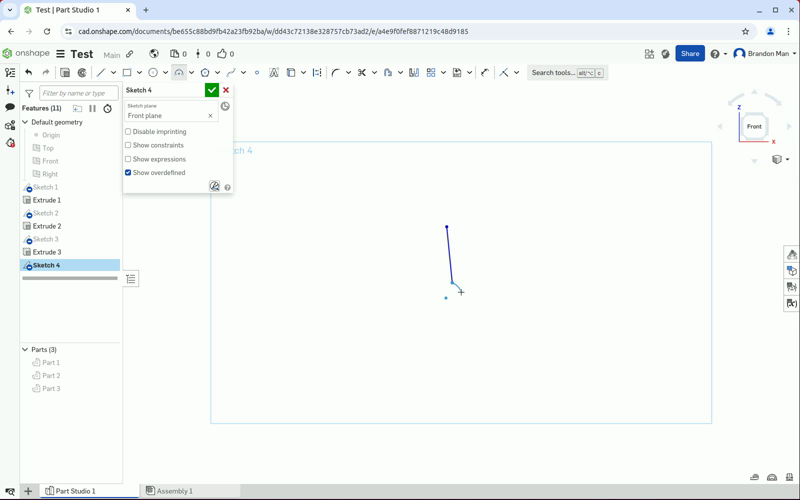
click(461, 291)
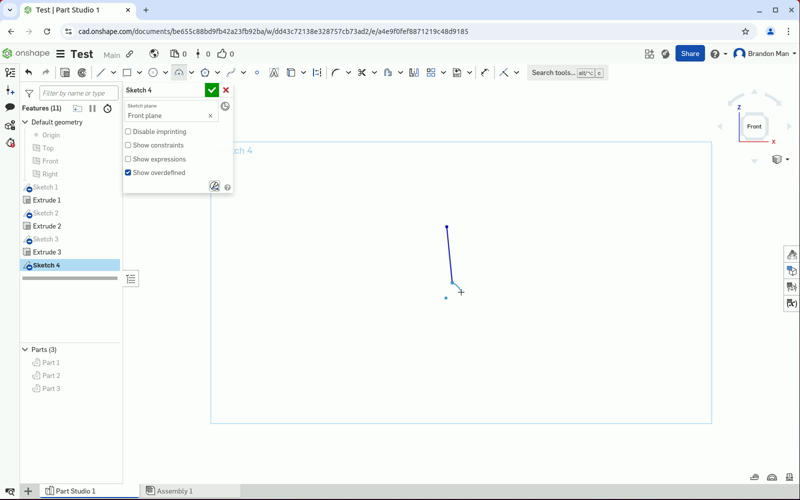
mouse_move(467, 276)
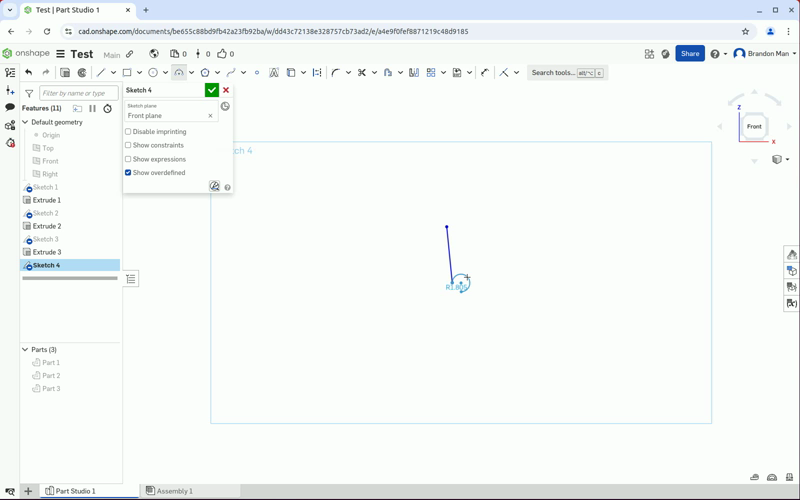
click(467, 276)
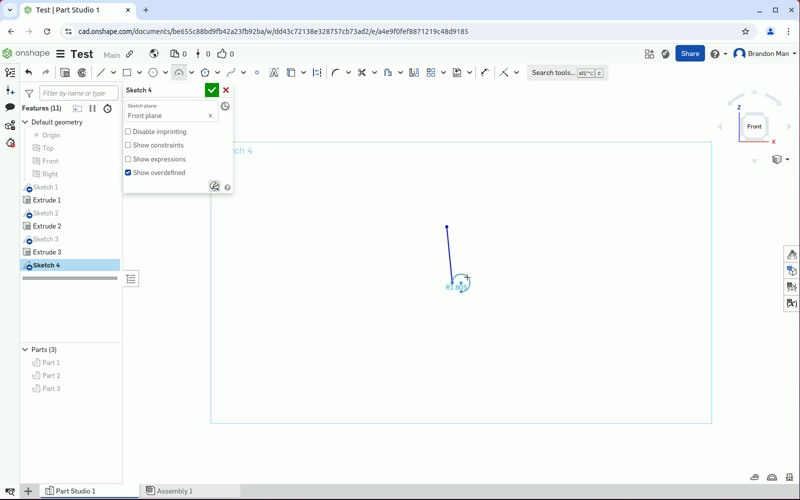
key_up(shift)
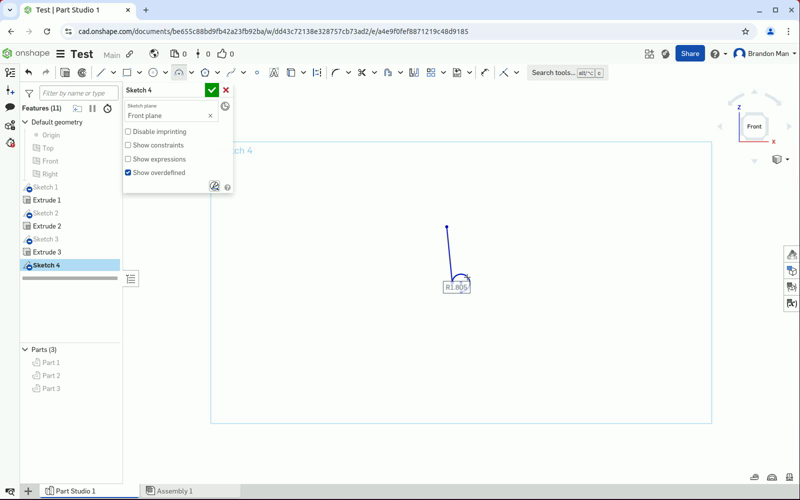
key(esc)
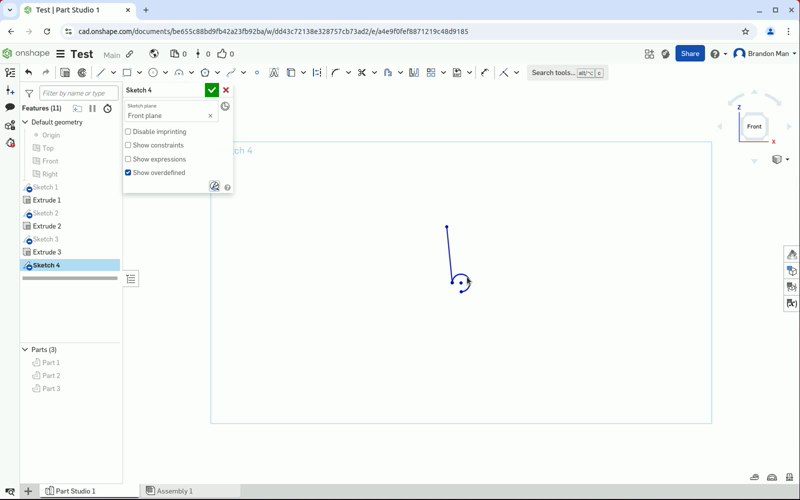
key(l)
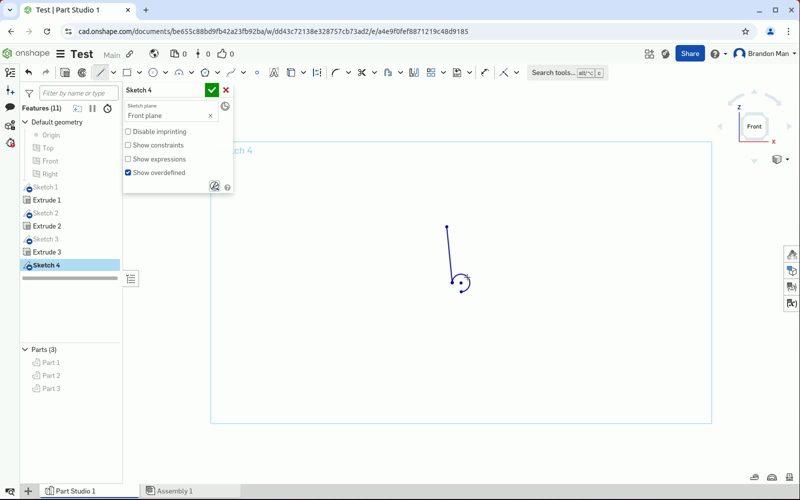
mouse_move(461, 291)
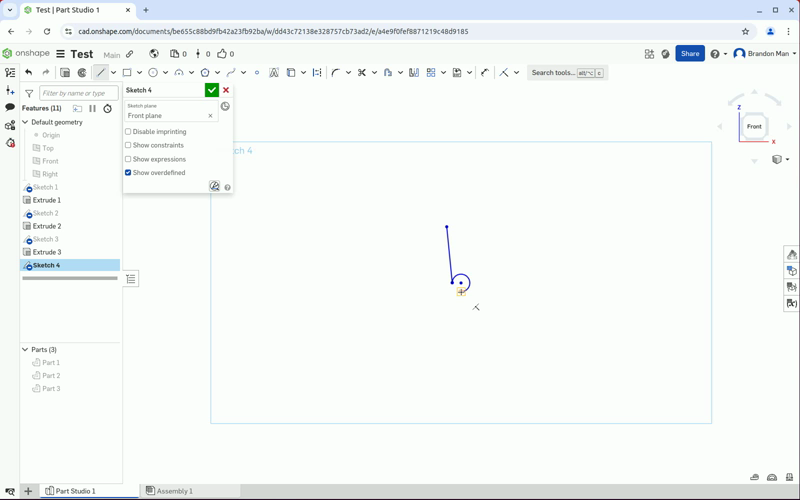
click(461, 291)
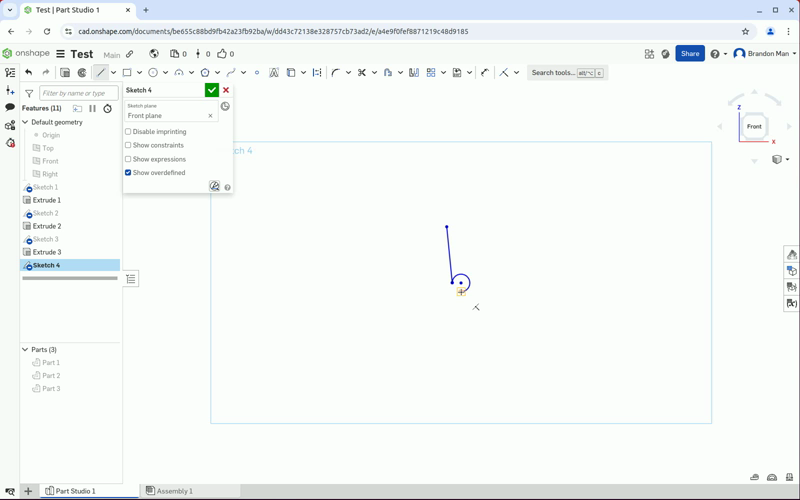
key_down(shift)
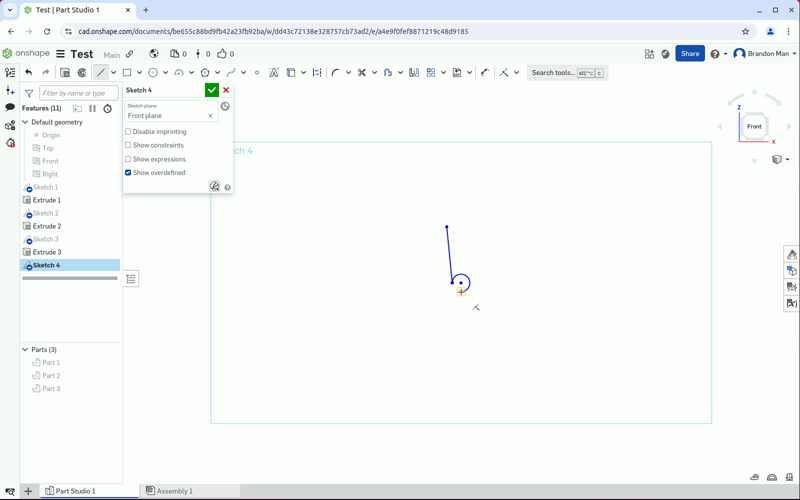
mouse_move(491, 291)
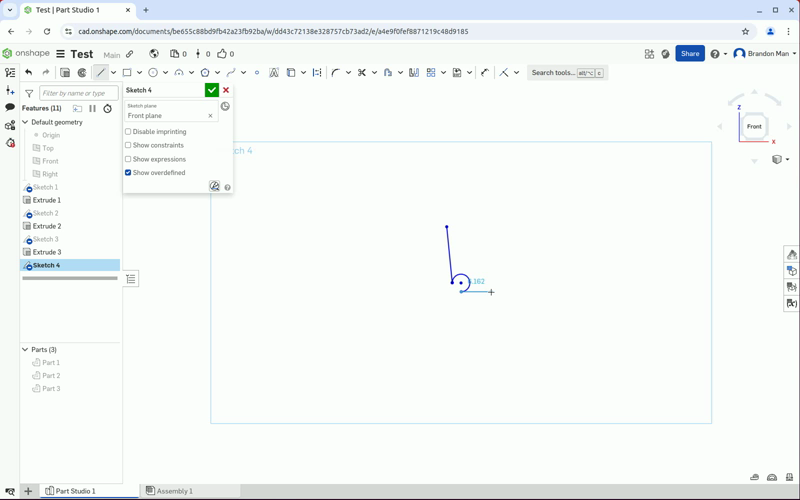
mouse_move(502, 290)
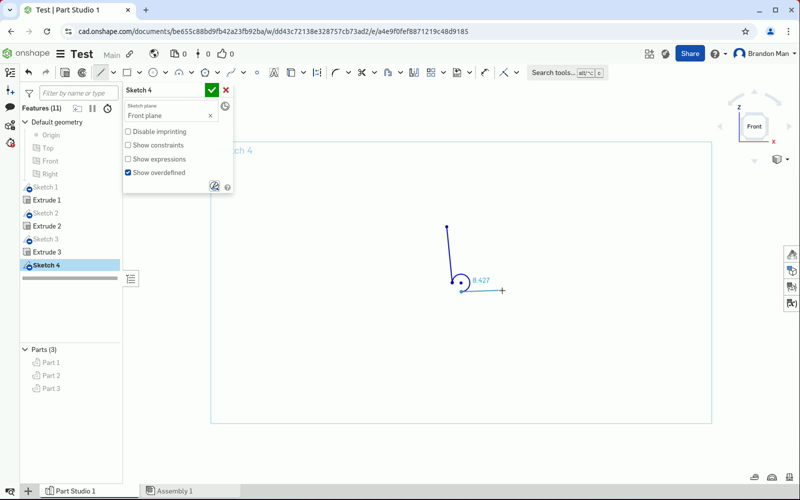
click(502, 290)
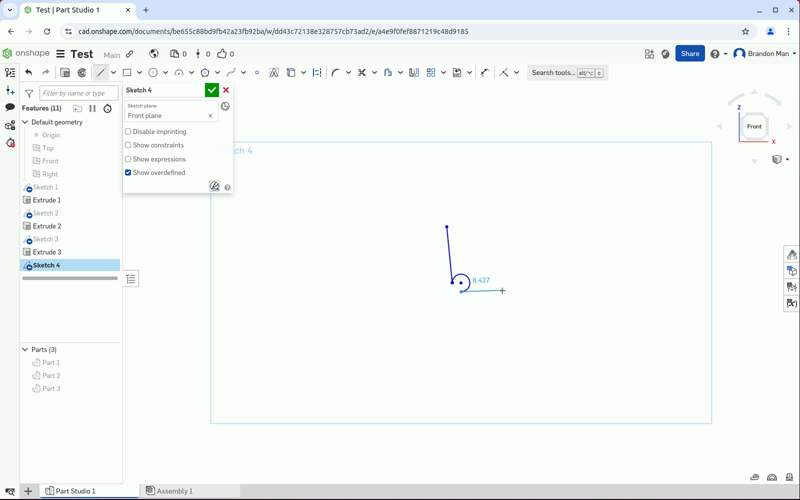
key_up(shift)
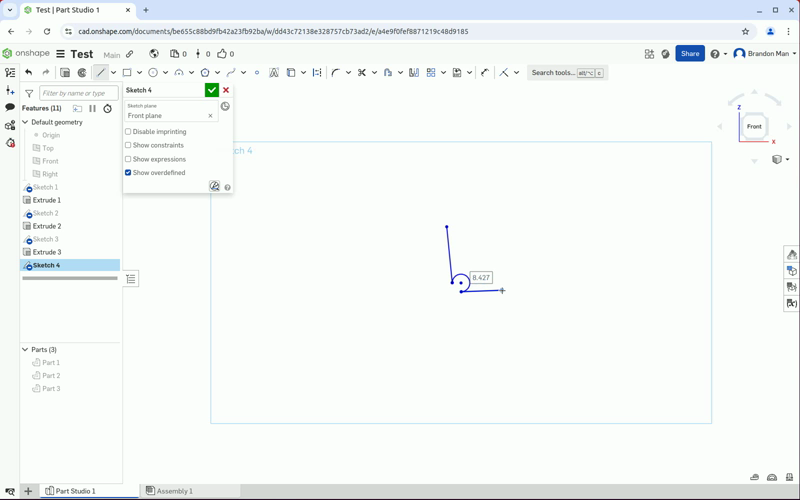
key(esc)
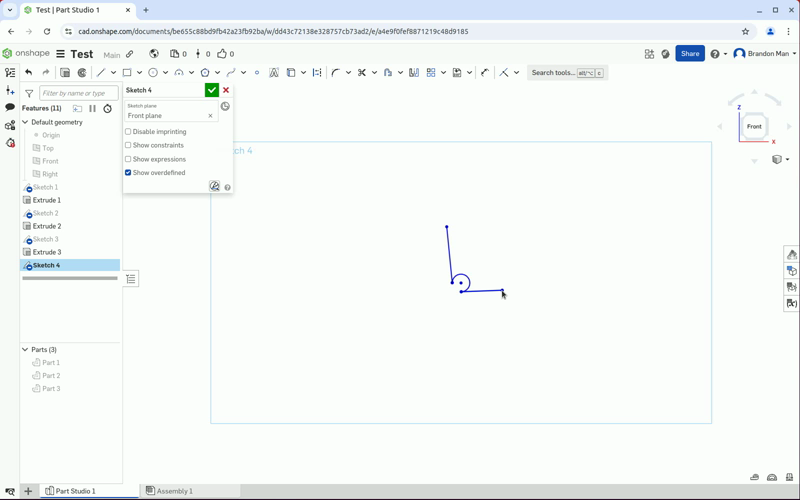
key(a)
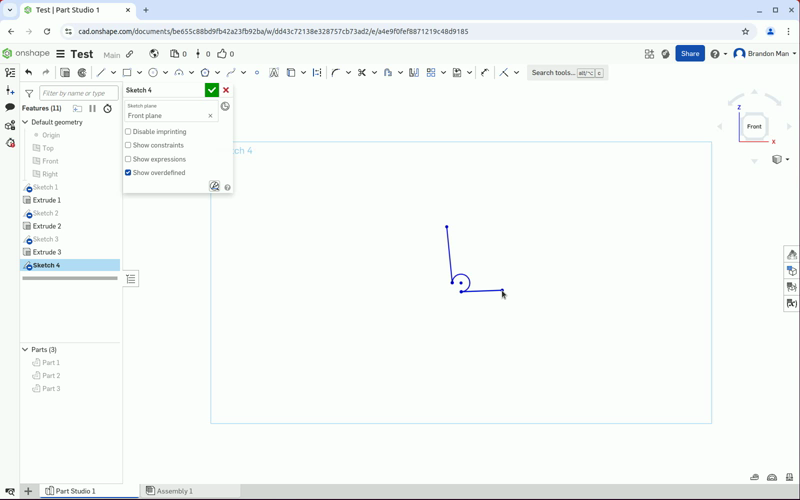
mouse_move(502, 290)
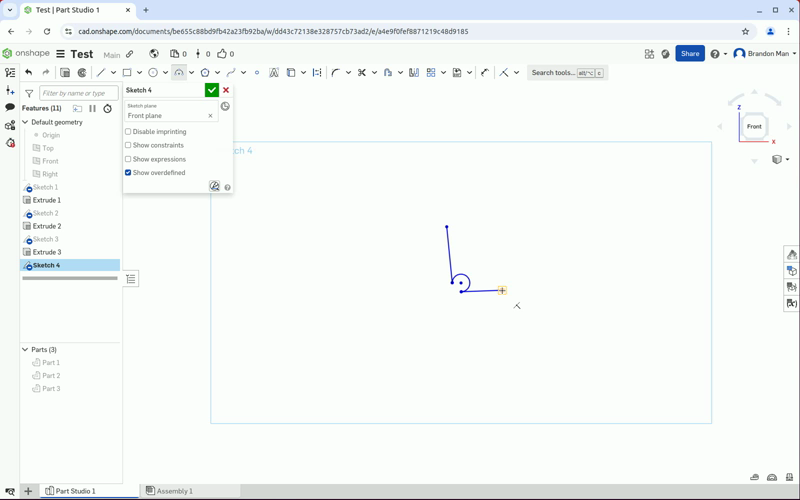
click(502, 290)
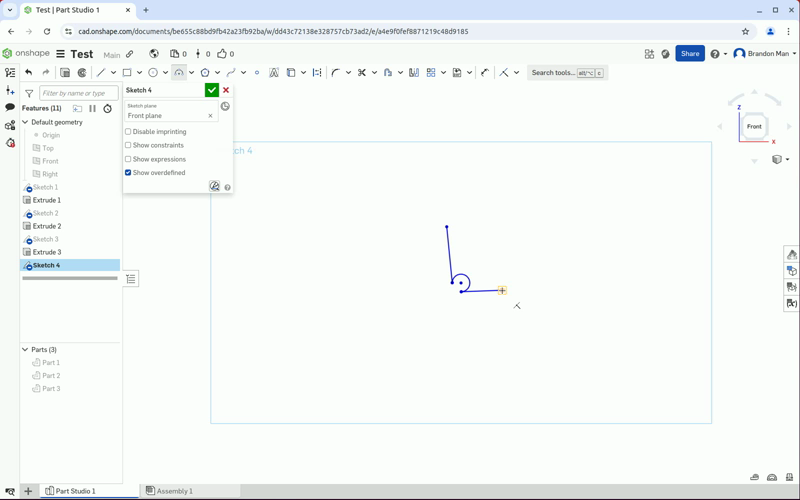
key_down(shift)
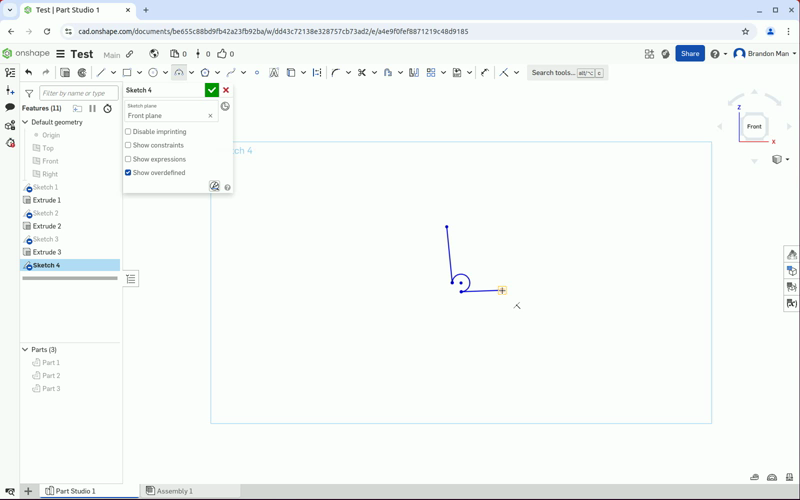
mouse_move(502, 276)
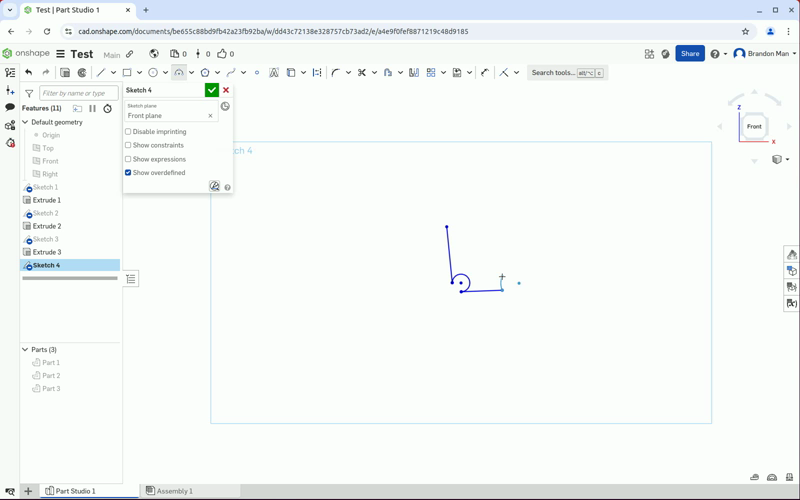
click(502, 276)
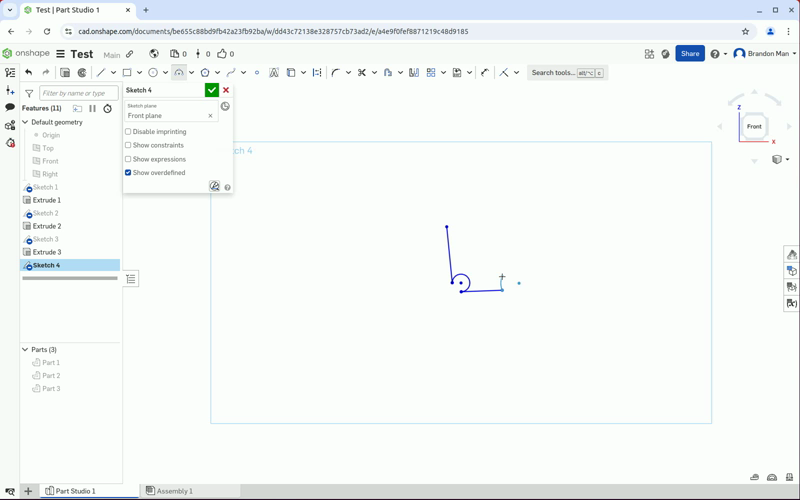
mouse_move(494, 282)
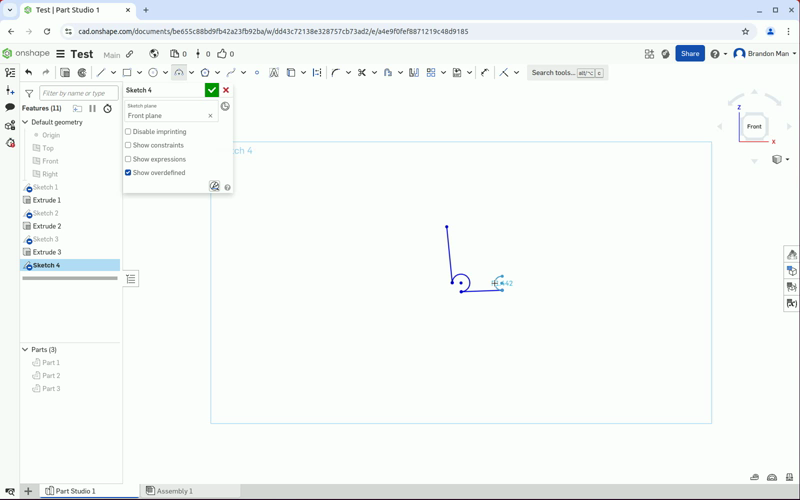
click(494, 282)
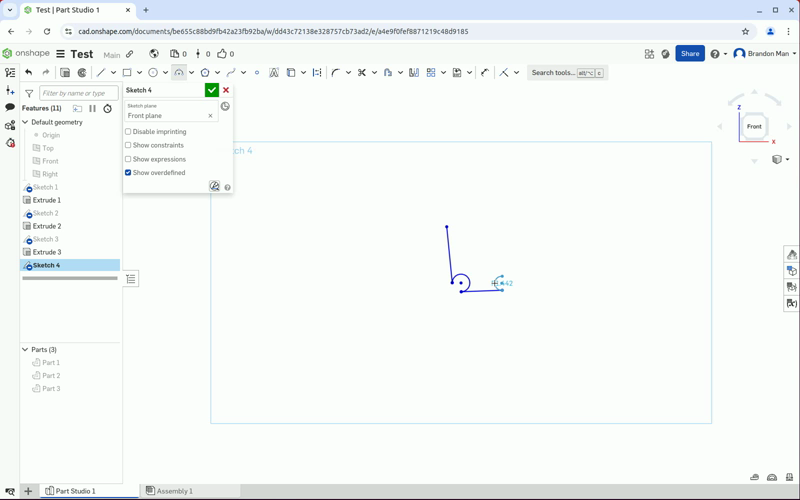
key_up(shift)
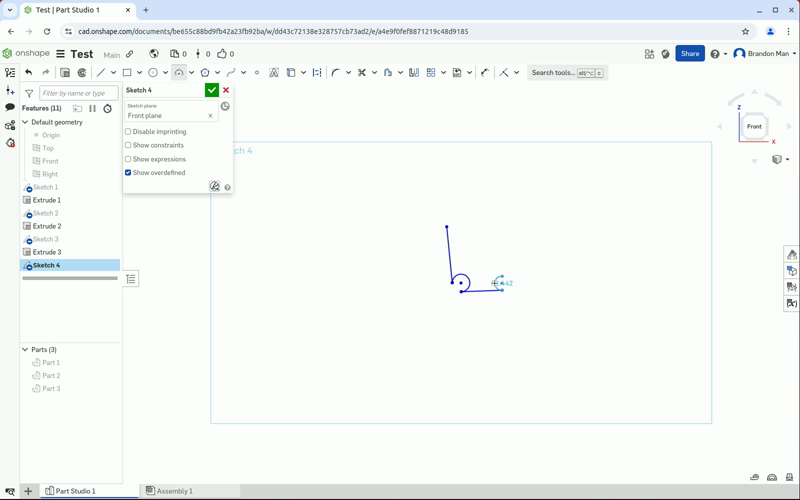
key(esc)
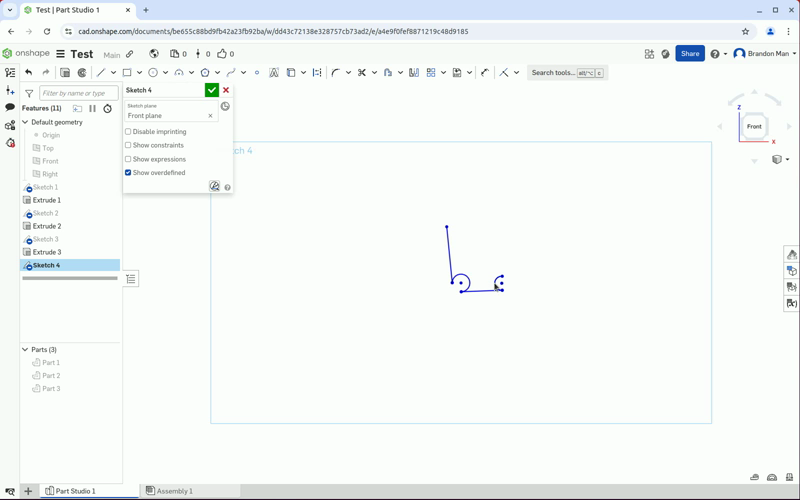
key(l)
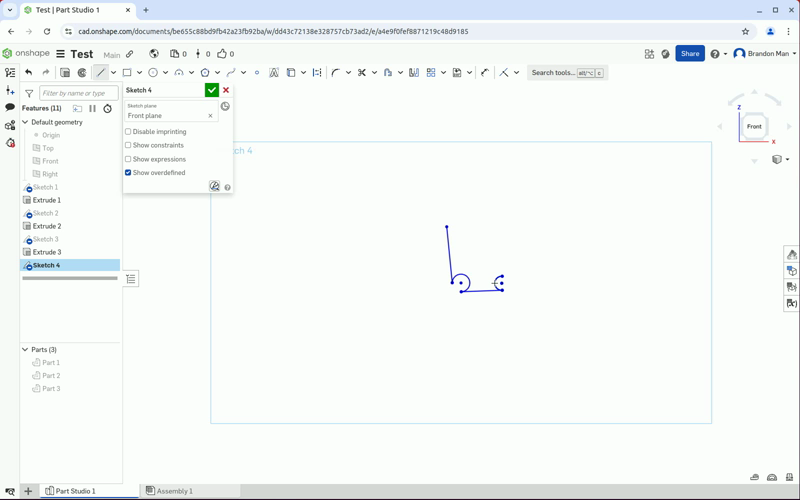
mouse_move(502, 276)
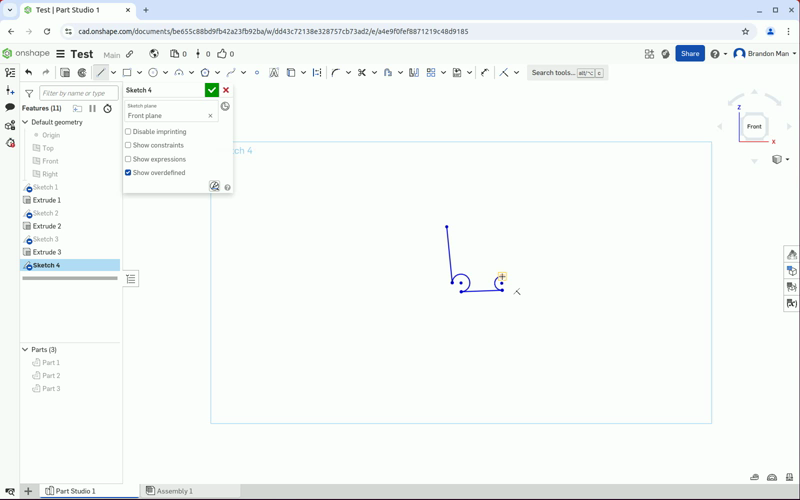
click(502, 276)
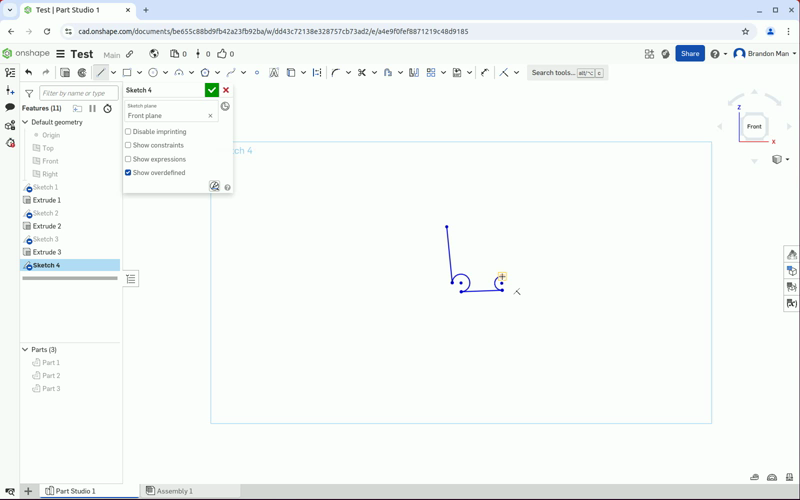
key_down(shift)
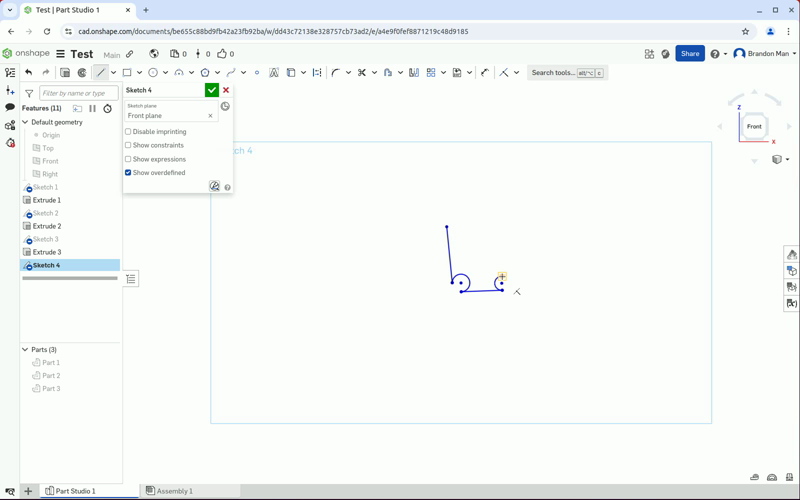
mouse_move(532, 276)
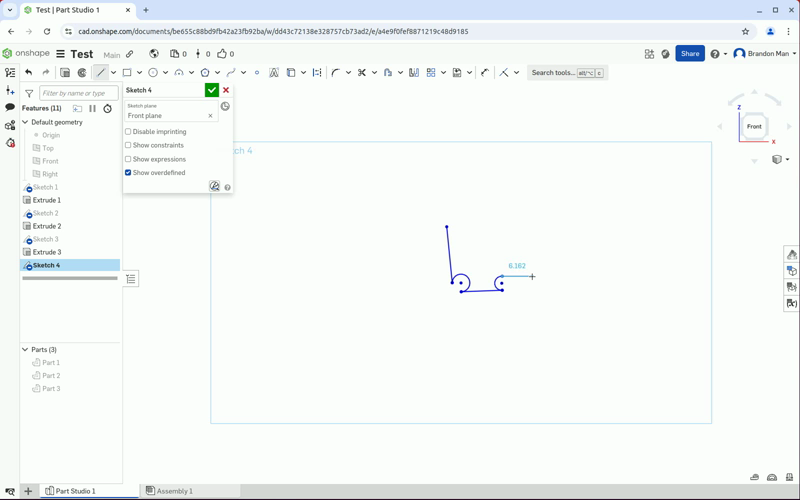
mouse_move(478, 275)
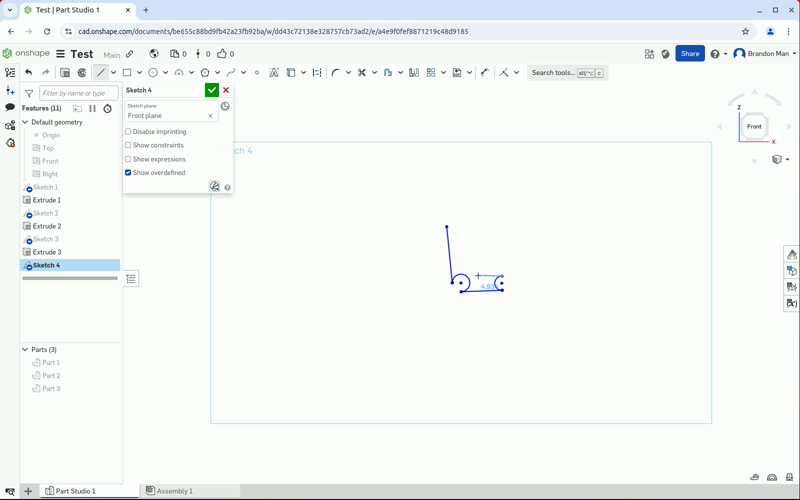
click(478, 275)
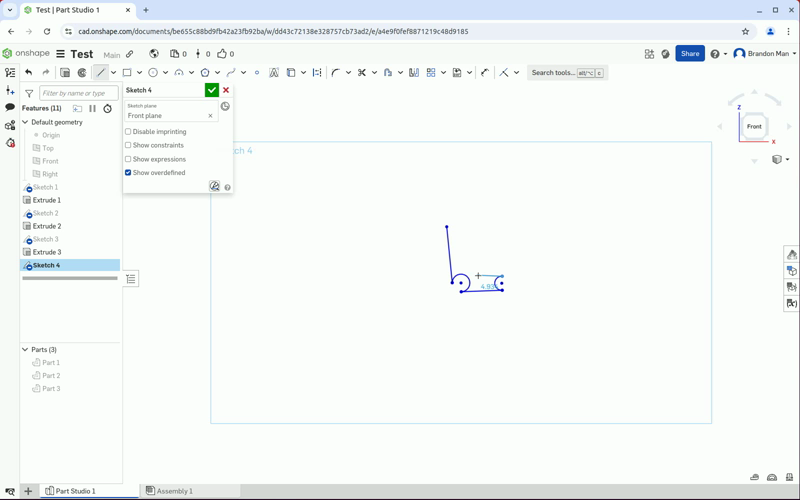
key_up(shift)
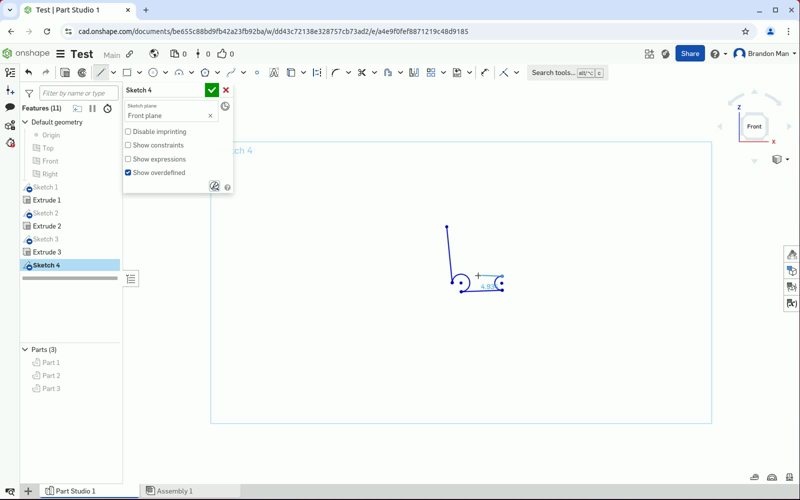
key(esc)
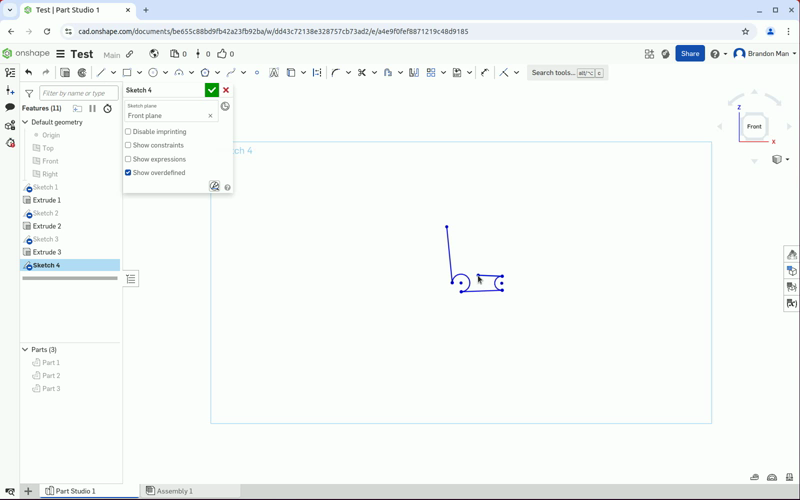
key(a)
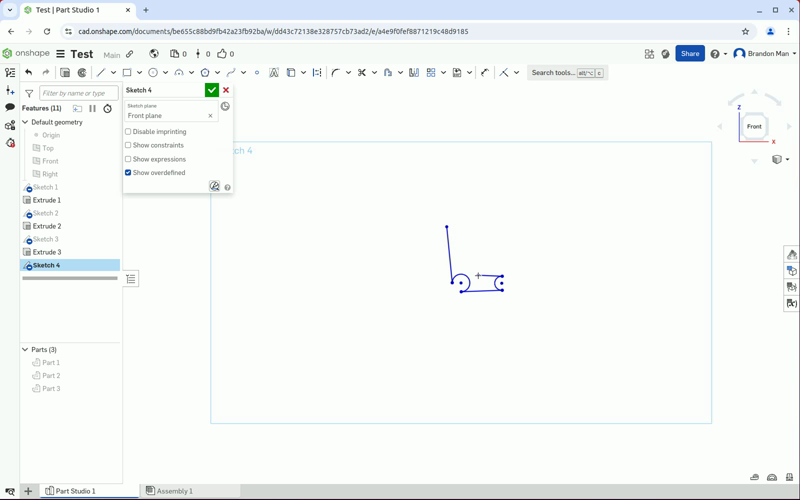
mouse_move(478, 275)
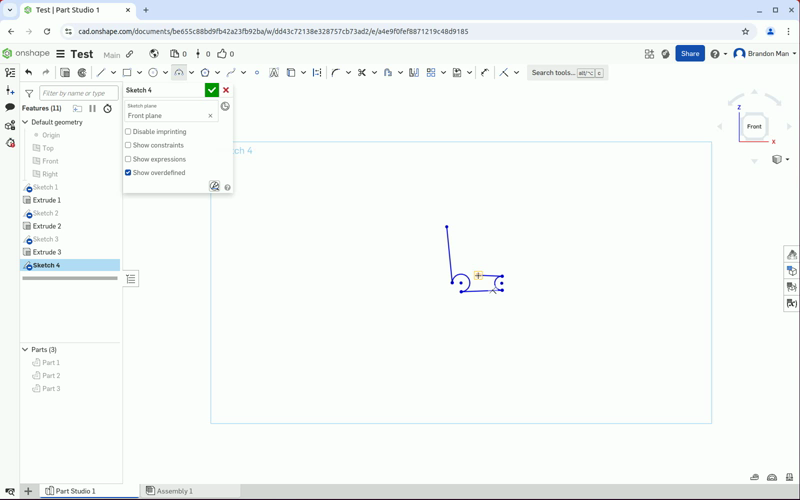
click(478, 275)
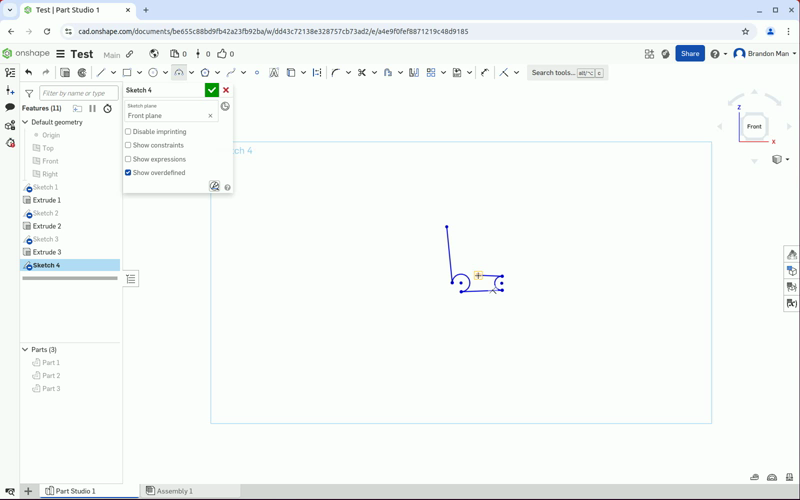
key_down(shift)
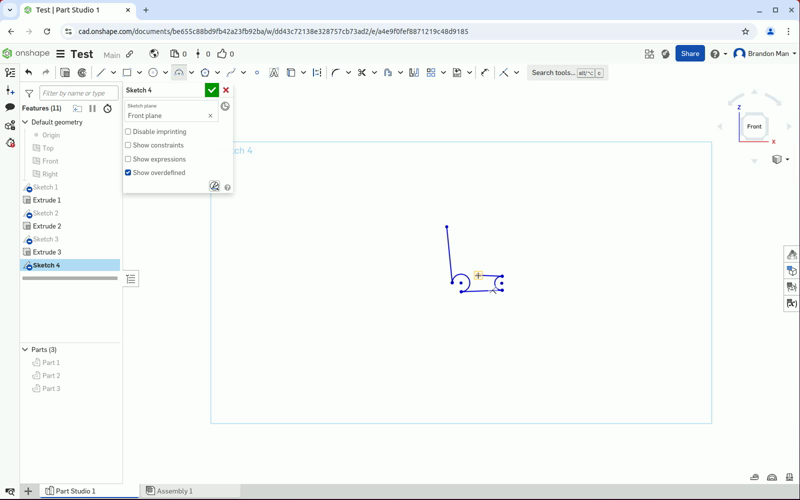
mouse_move(471, 267)
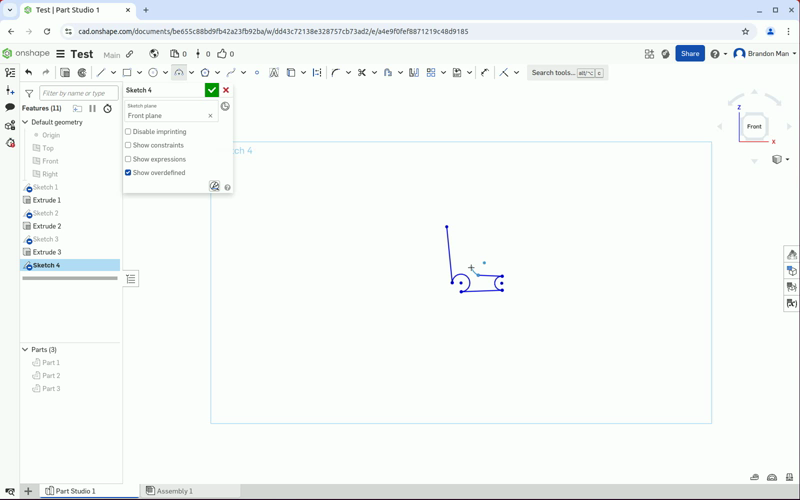
click(471, 267)
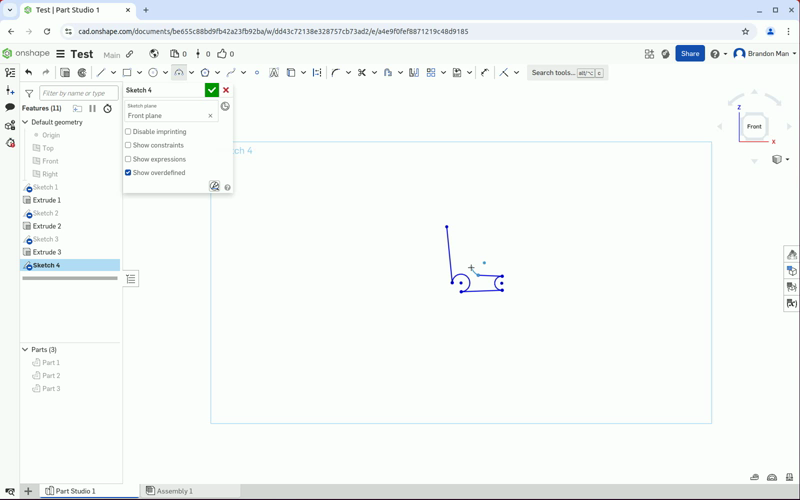
mouse_move(472, 272)
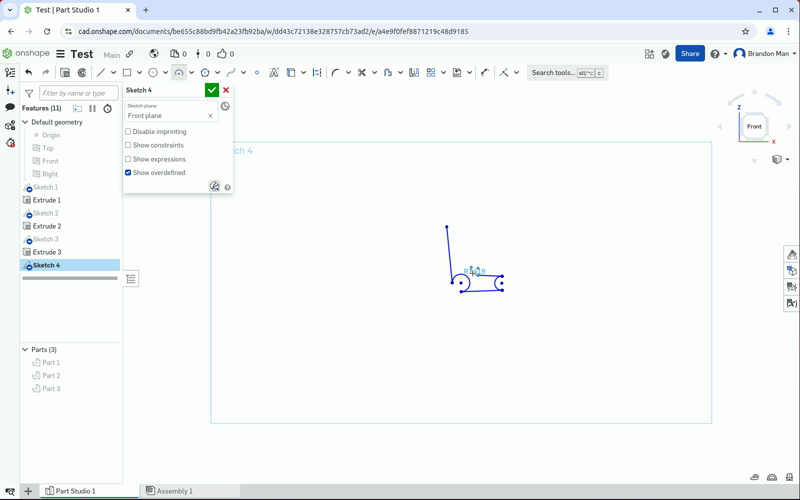
click(472, 272)
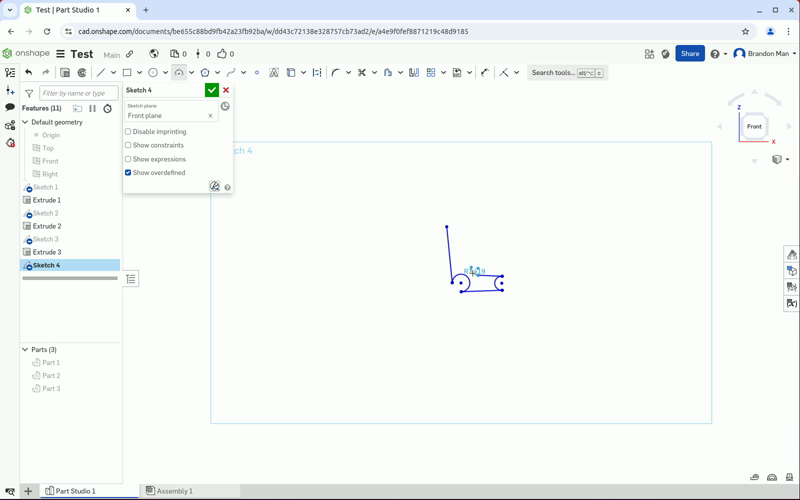
key_up(shift)
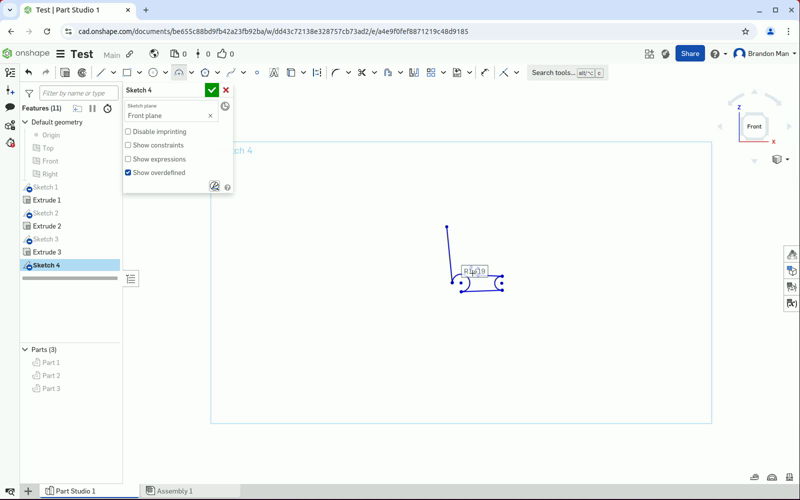
key(esc)
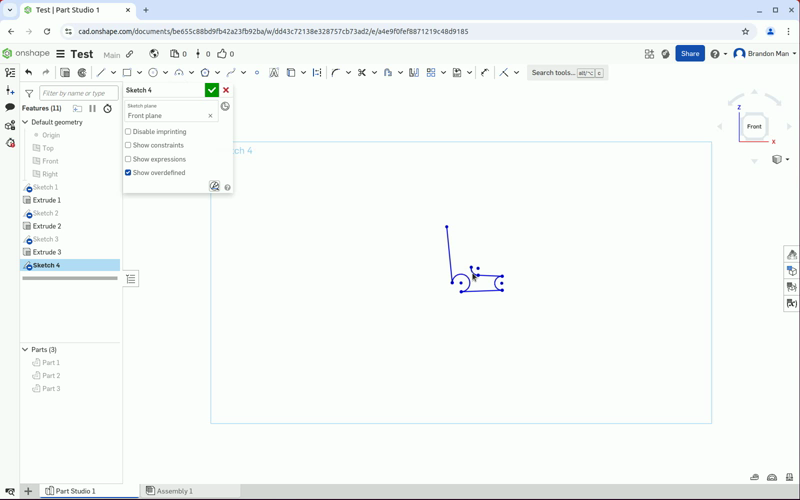
key(l)
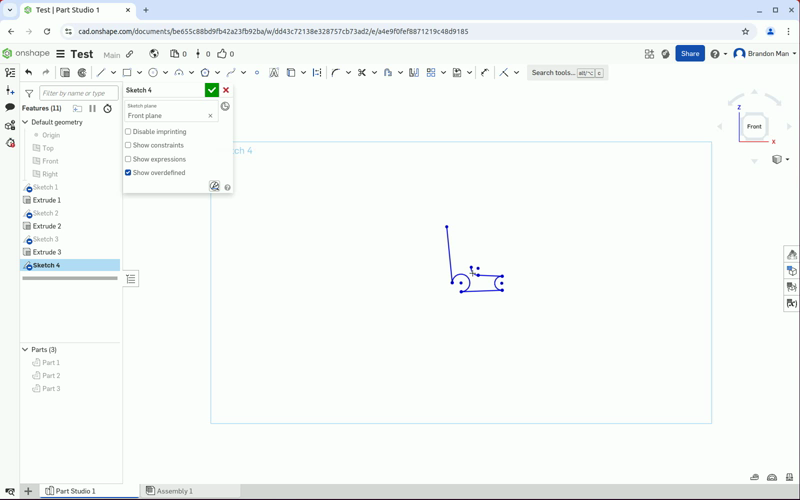
mouse_move(471, 267)
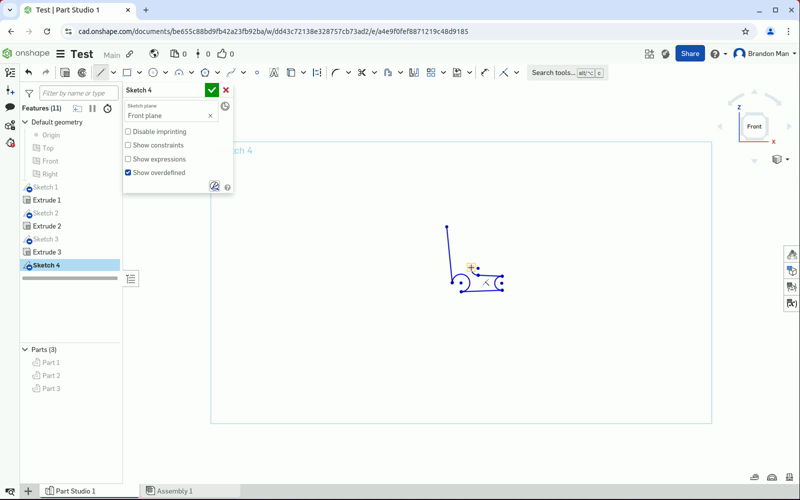
click(471, 267)
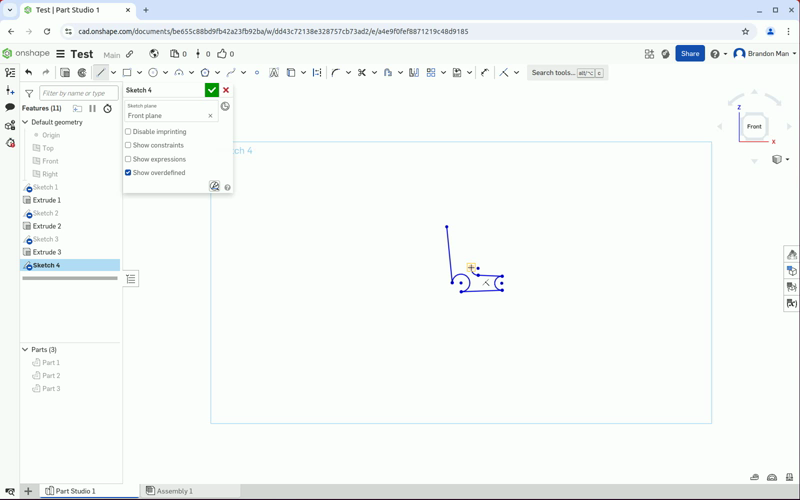
key_down(shift)
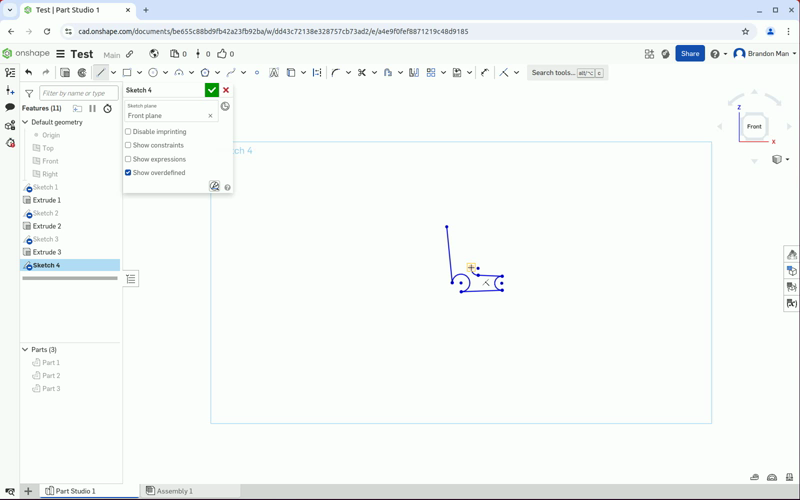
mouse_move(501, 267)
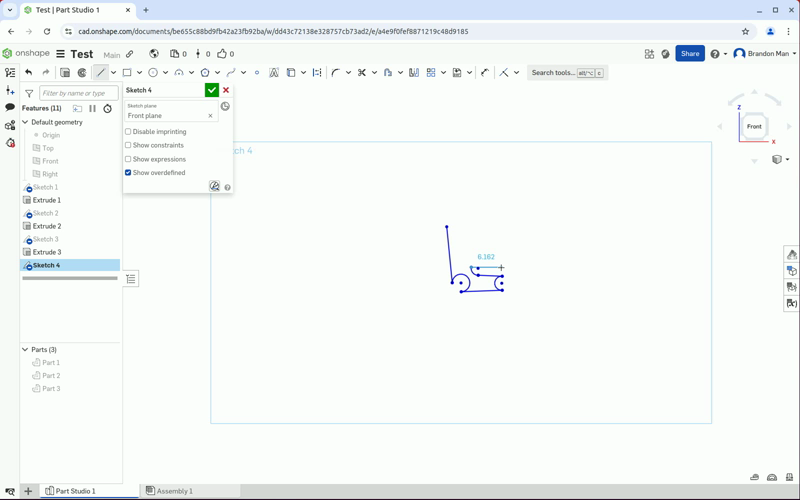
mouse_move(475, 226)
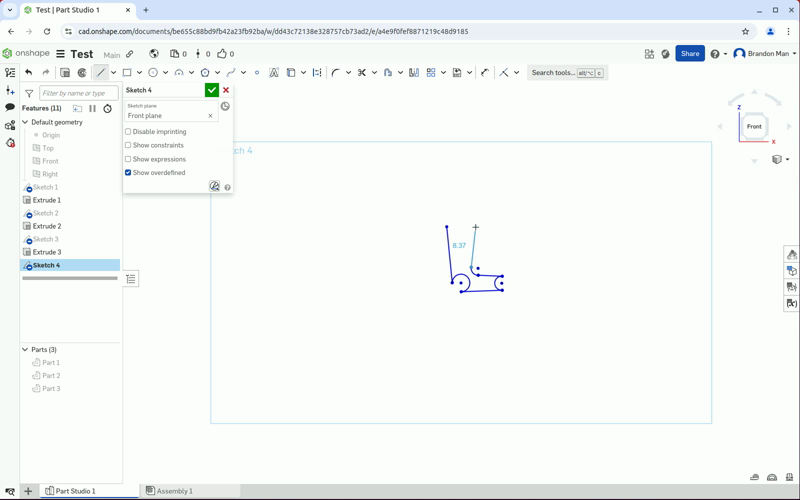
click(475, 226)
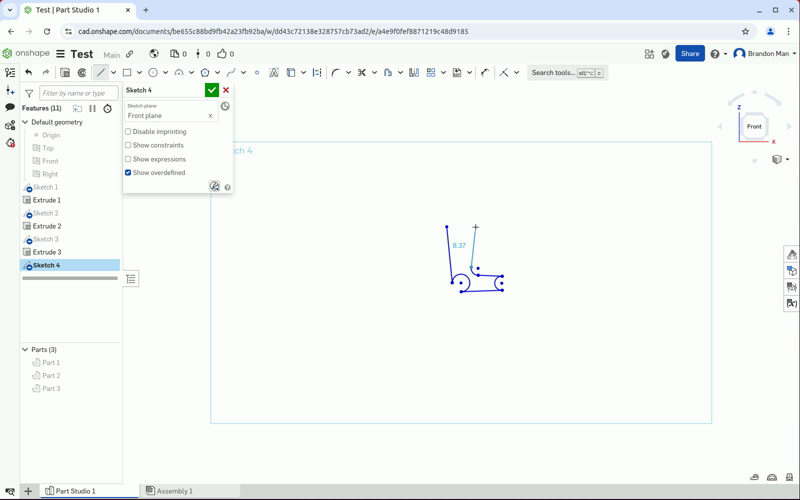
key_up(shift)
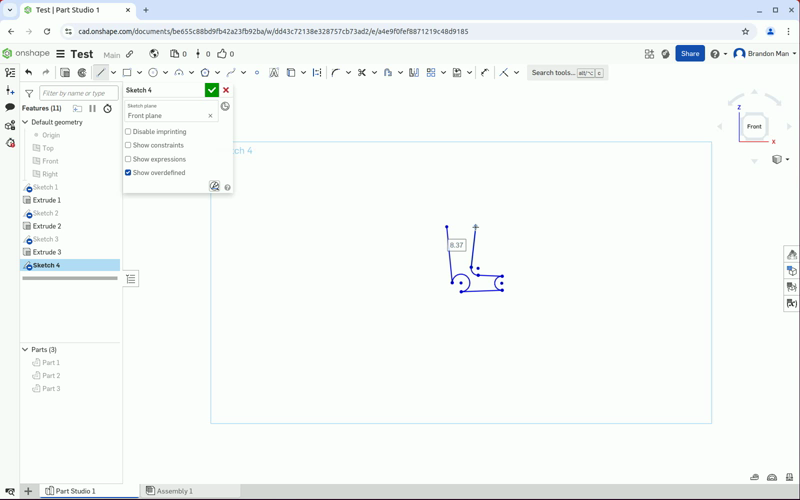
key(esc)
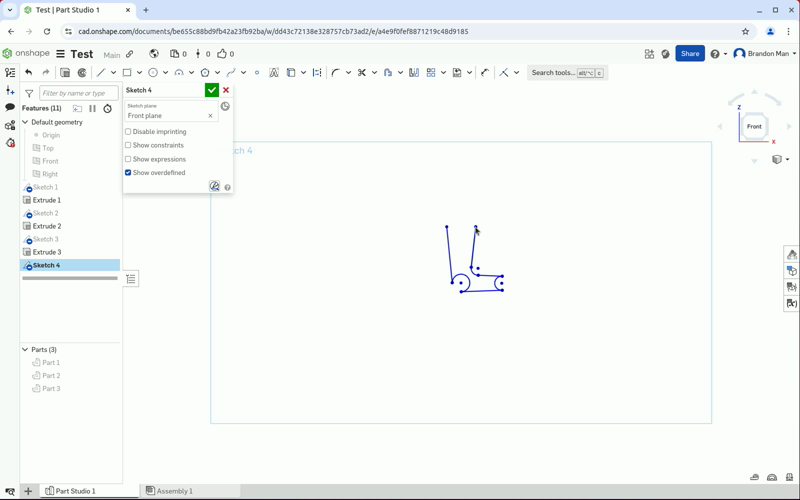
key(a)
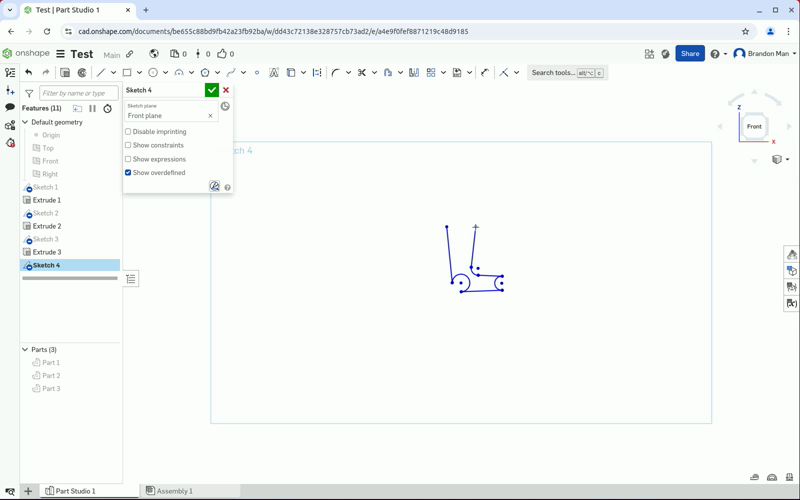
mouse_move(475, 226)
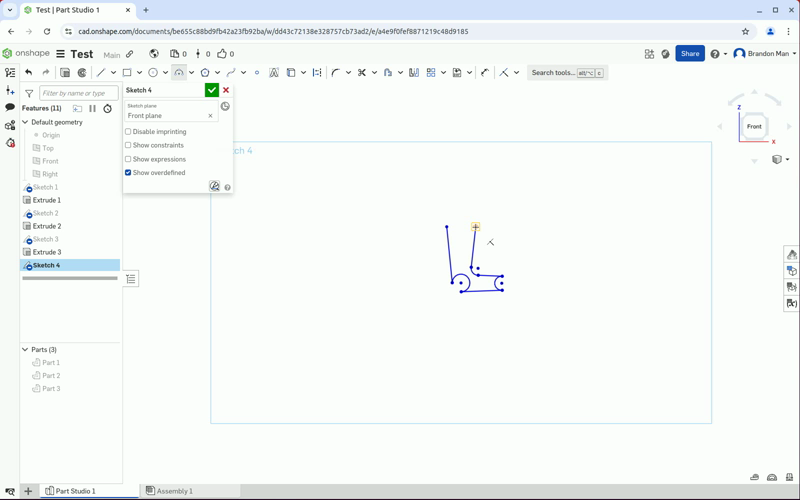
click(475, 226)
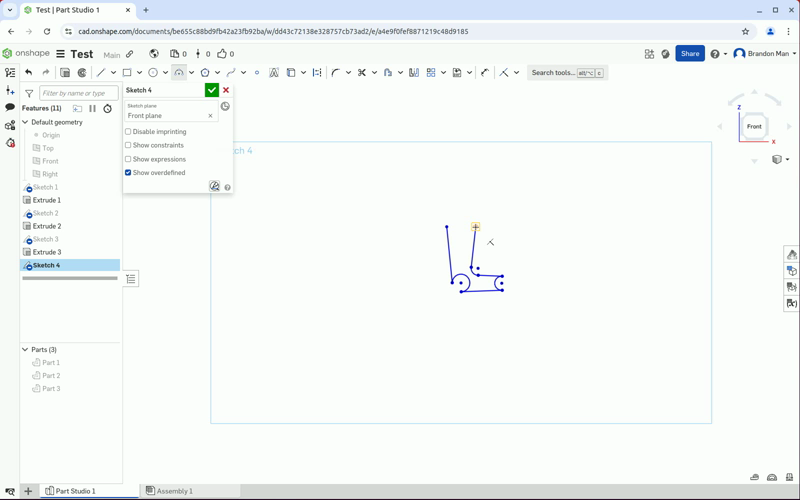
mouse_move(446, 226)
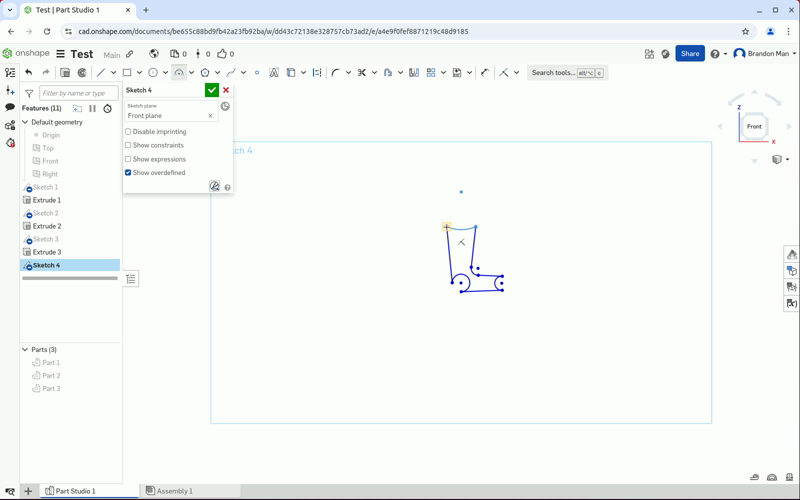
click(446, 226)
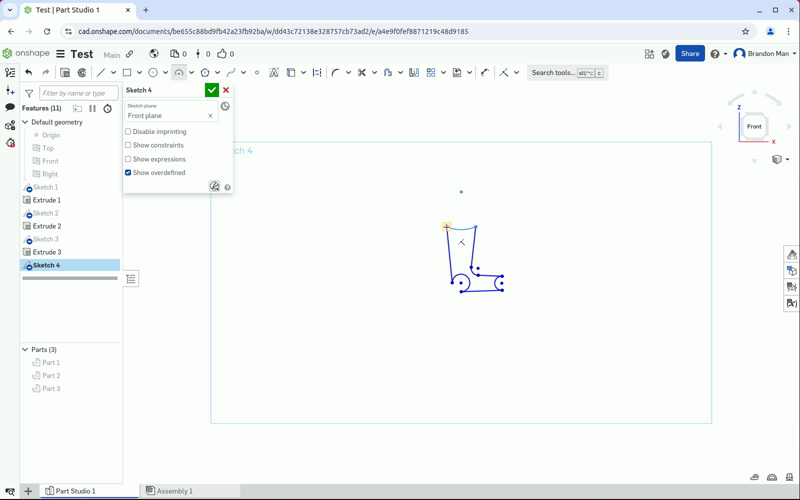
key_down(shift)
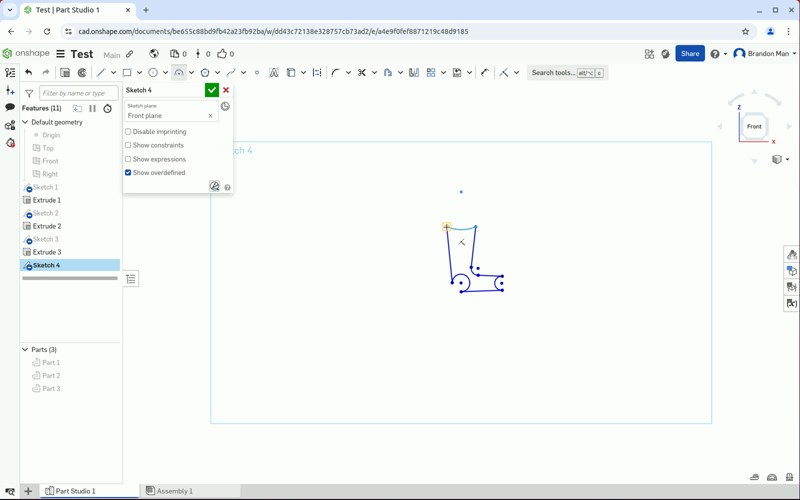
mouse_move(461, 239)
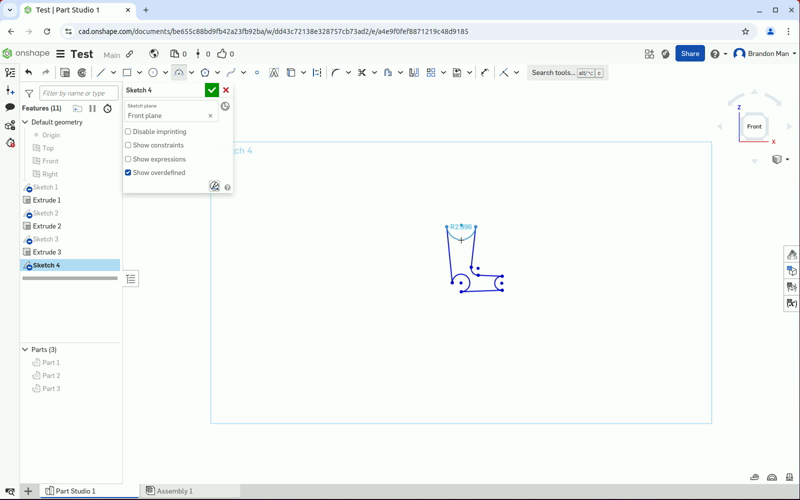
click(461, 239)
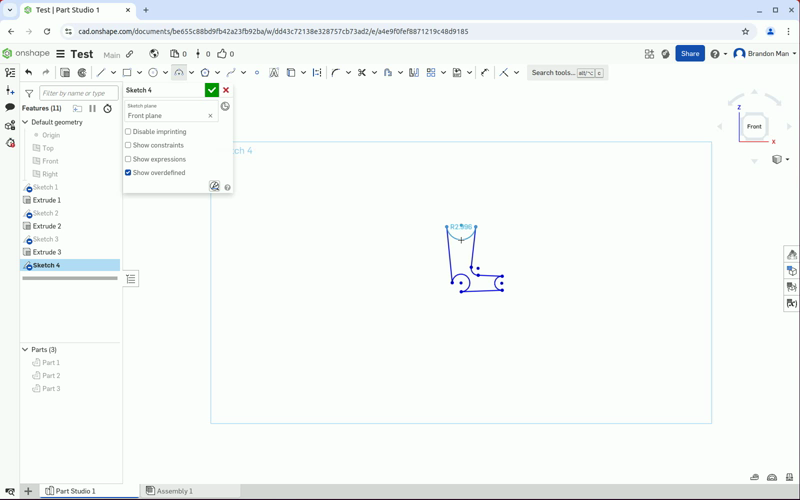
key_up(shift)
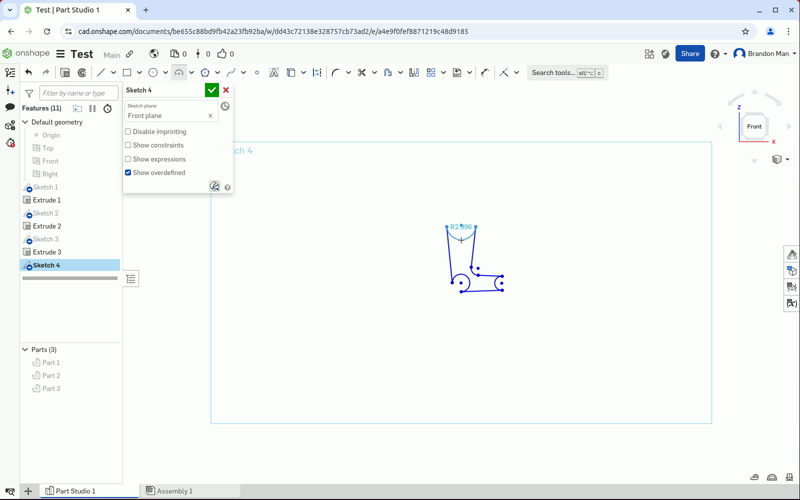
key(esc)
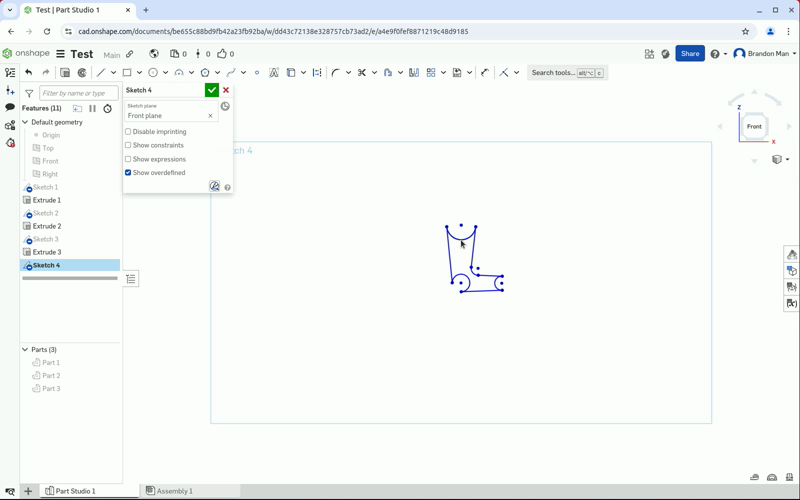
mouse_move(461, 270)
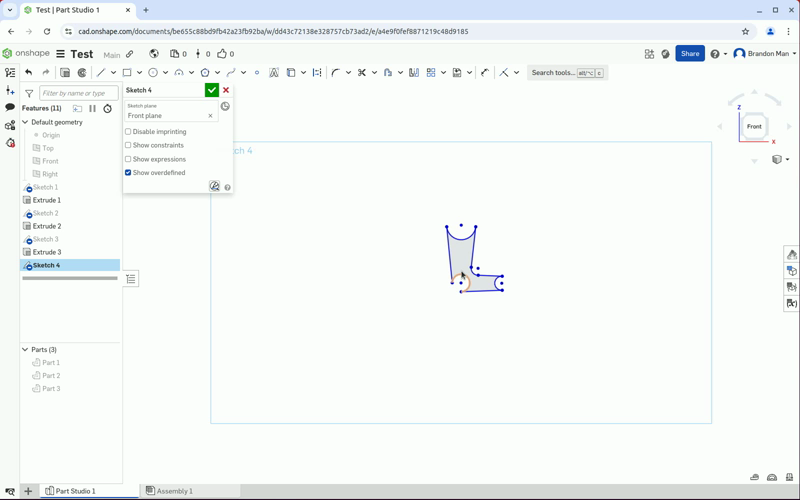
scroll(6)
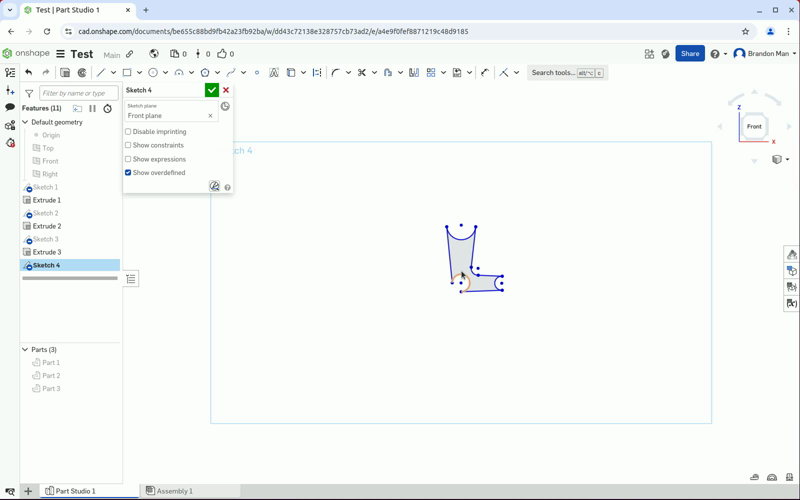
scroll(6)
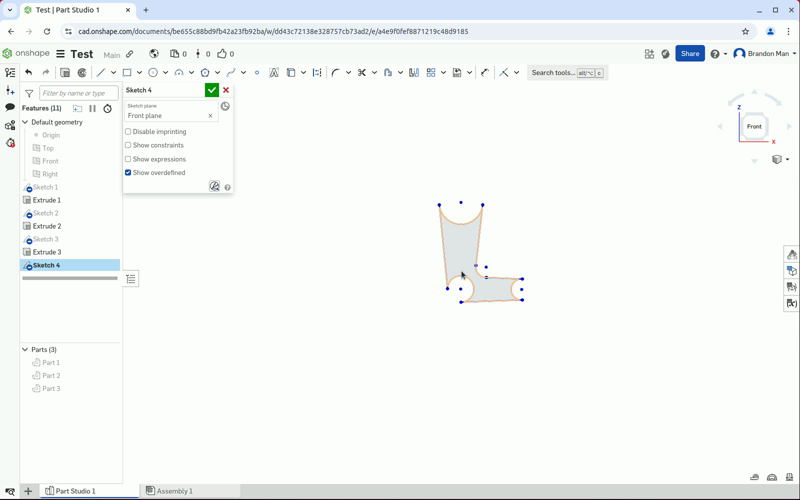
scroll(6)
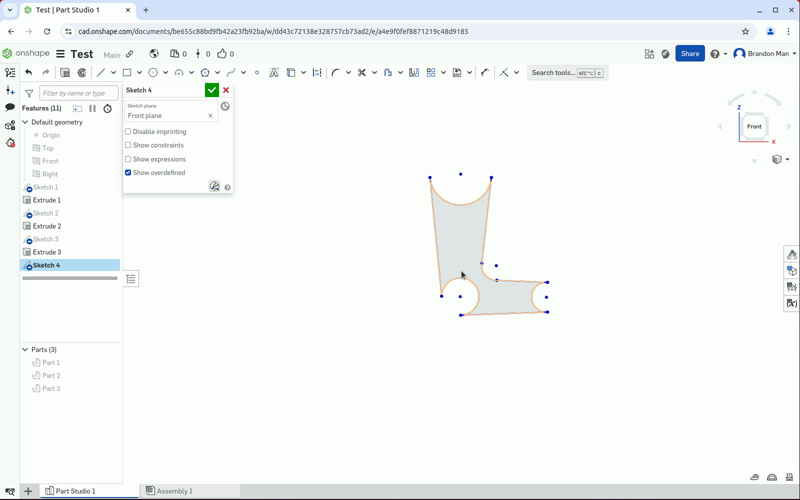
scroll(6)
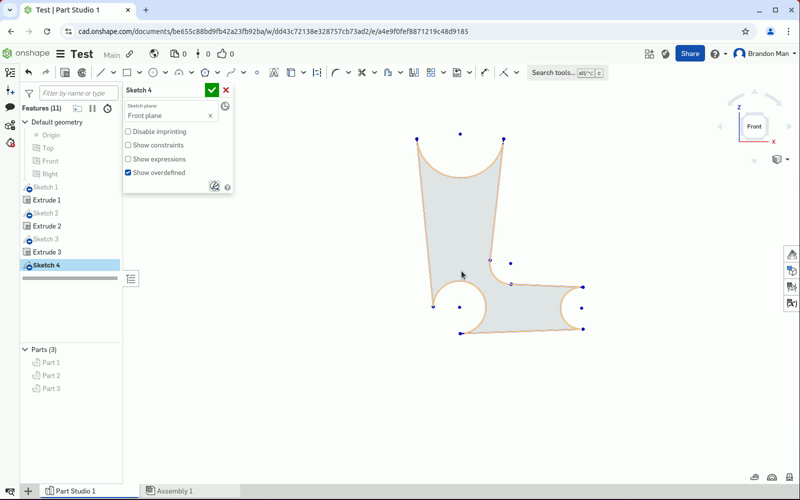
scroll(6)
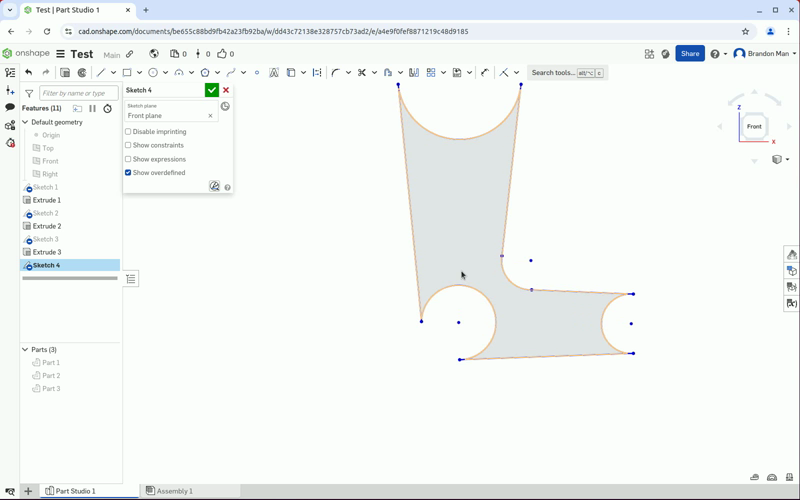
scroll(6)
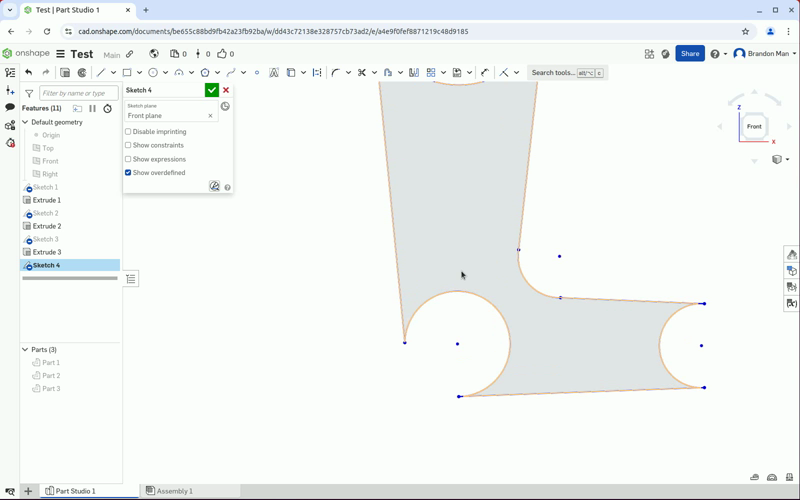
scroll(6)
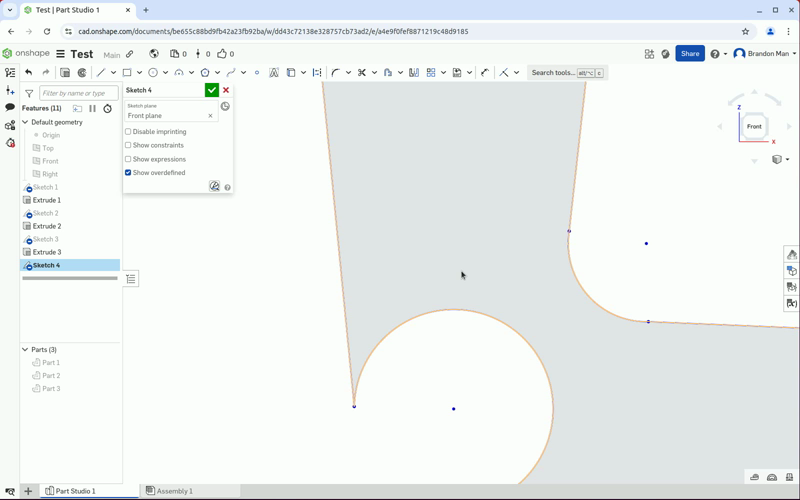
click(461, 270)
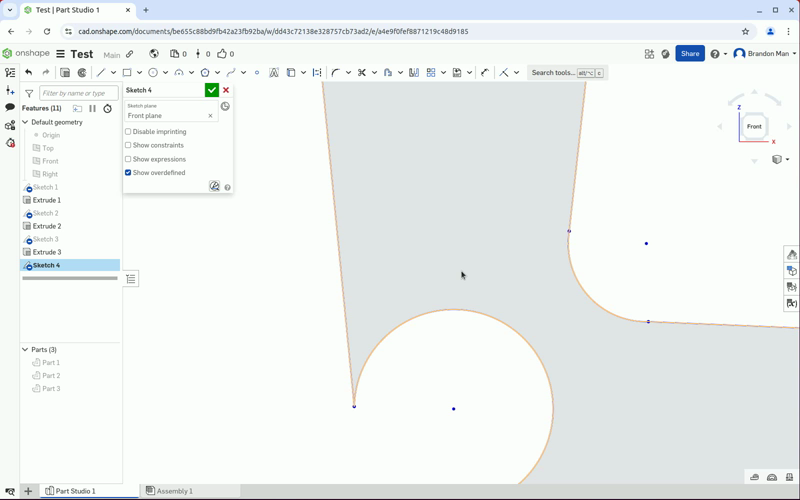
scroll(-6)
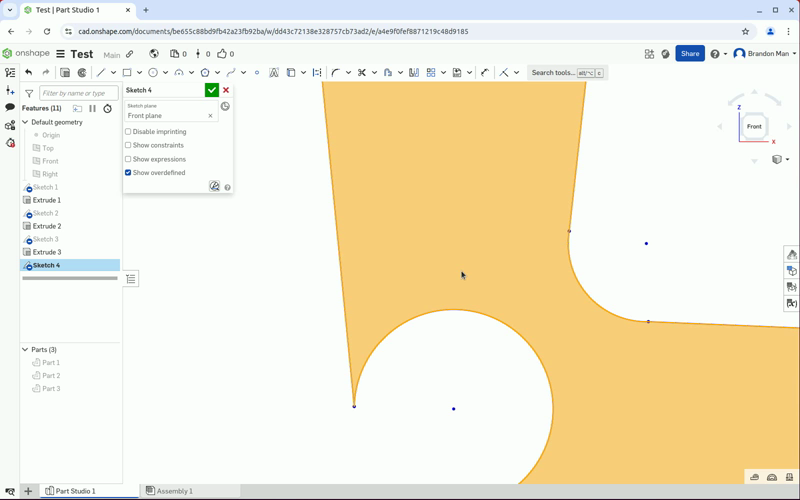
scroll(-6)
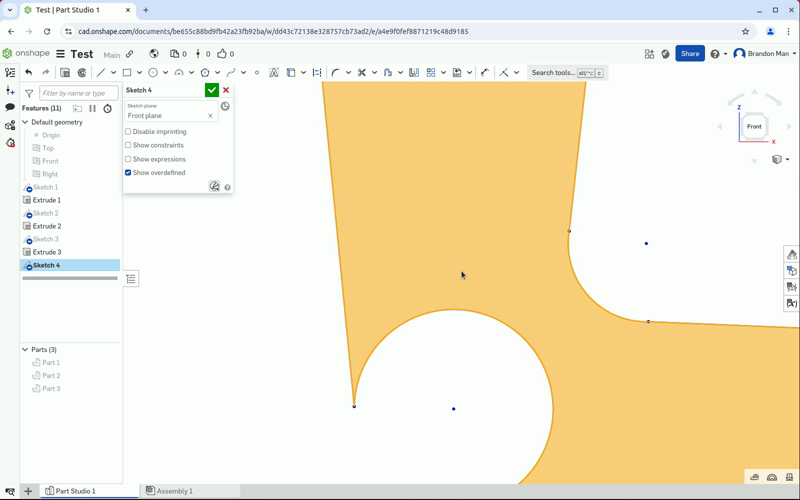
scroll(-6)
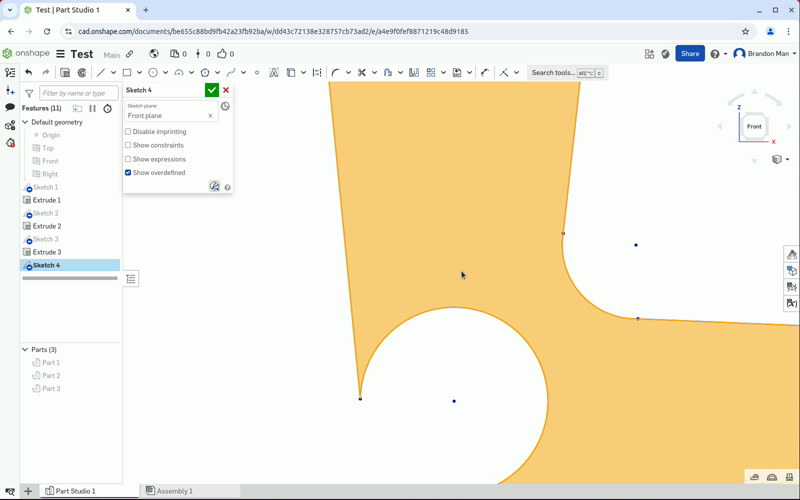
scroll(-6)
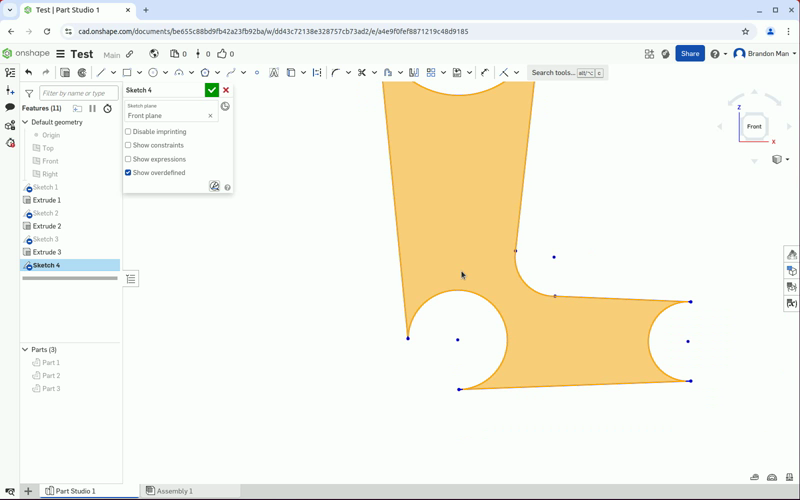
scroll(-6)
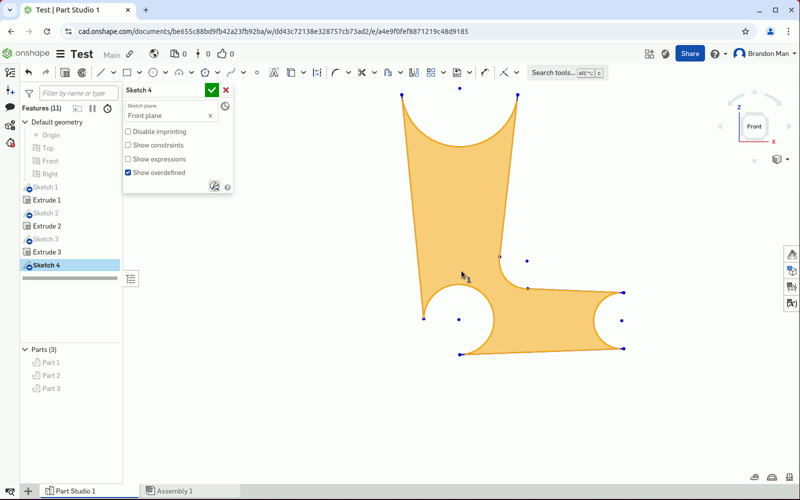
scroll(-6)
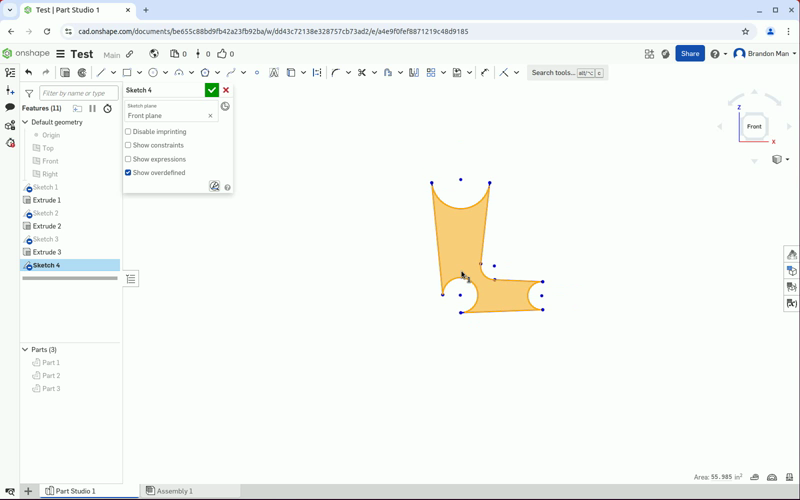
scroll(-6)
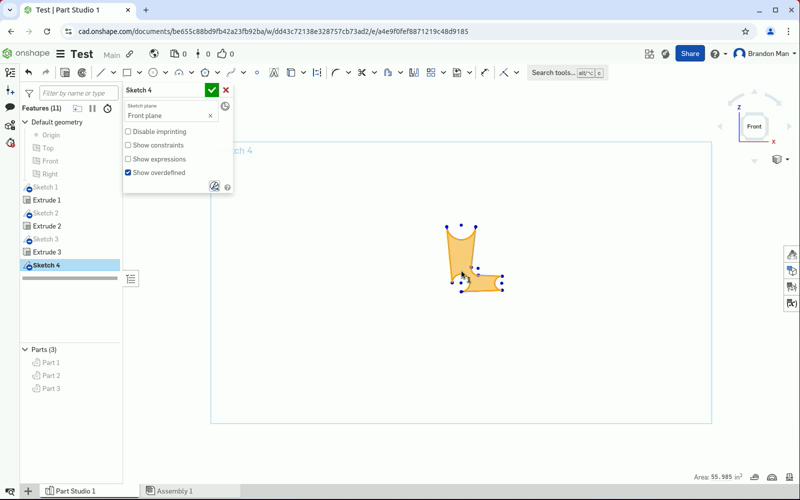
mouse_move(73, 352)
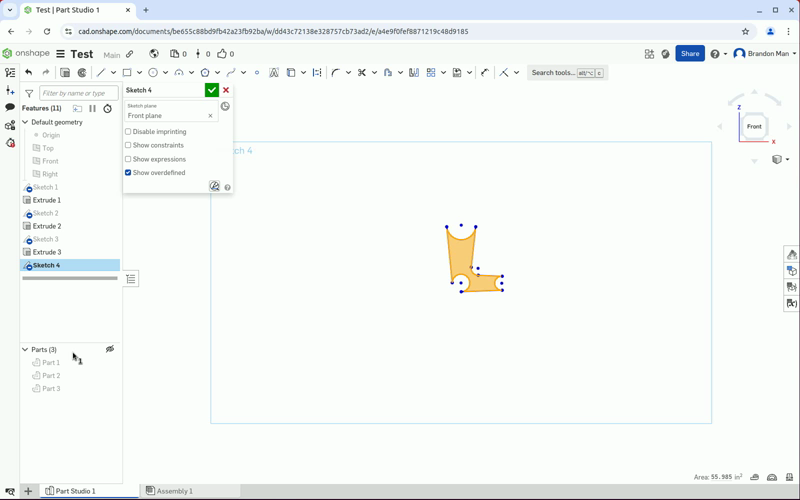
key(shift+y)
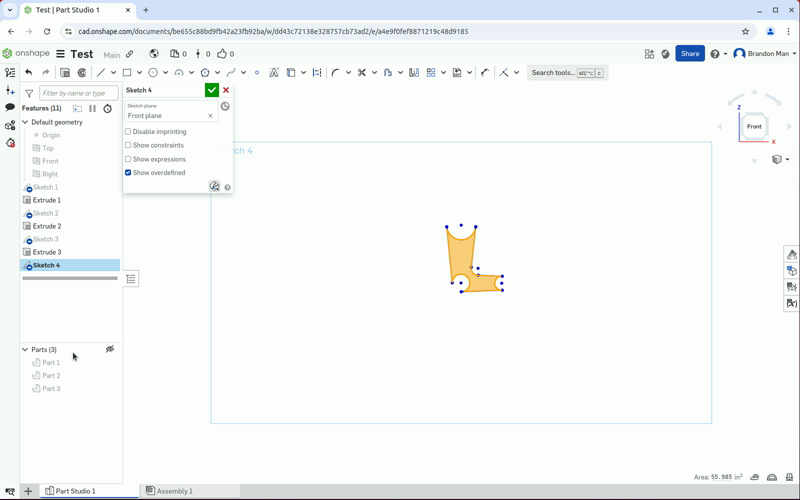
key(shift+e)
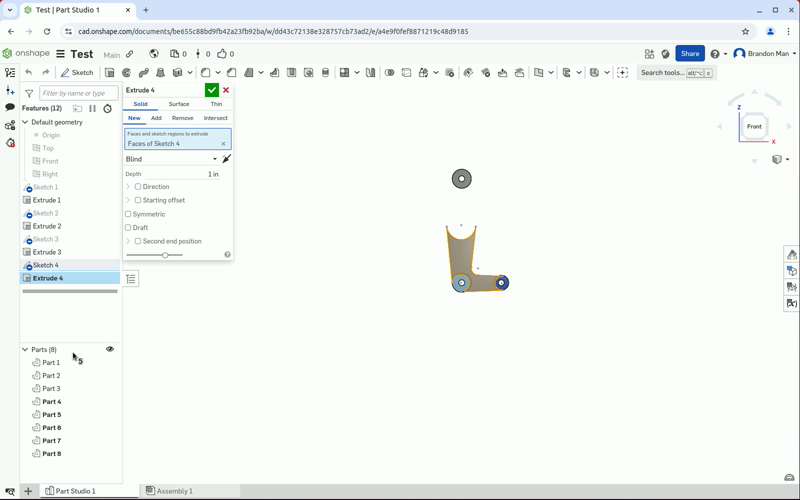
mouse_move(143, 106)
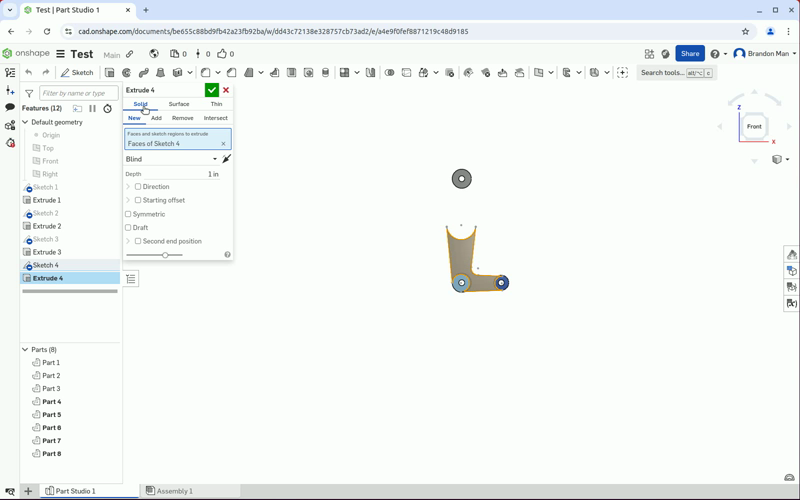
click(143, 106)
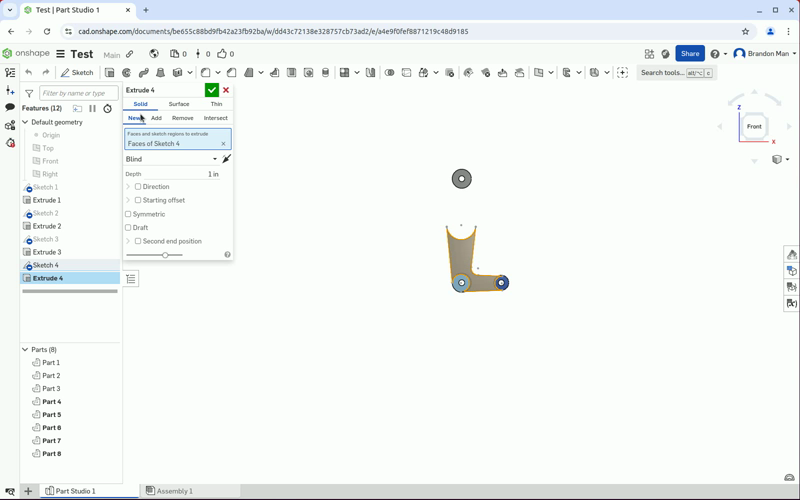
mouse_move(137, 120)
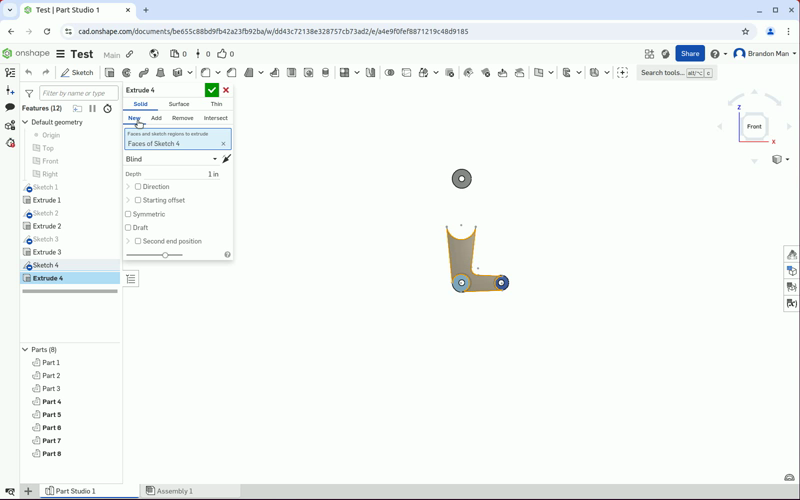
click(137, 120)
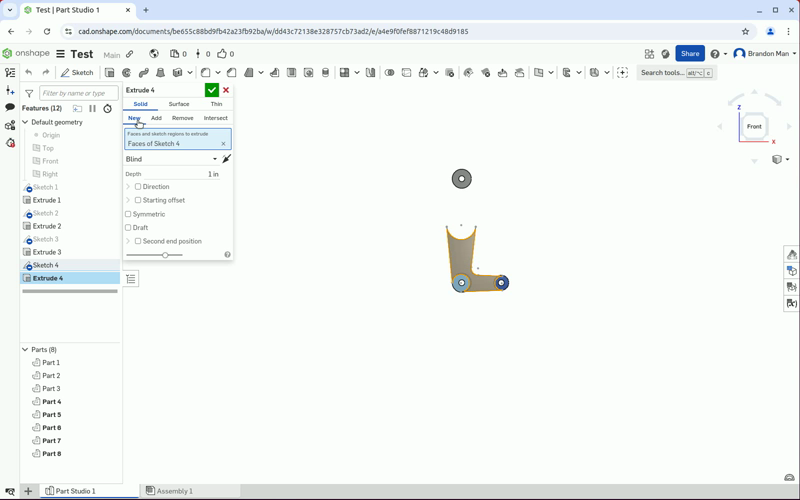
key(tab, 4)
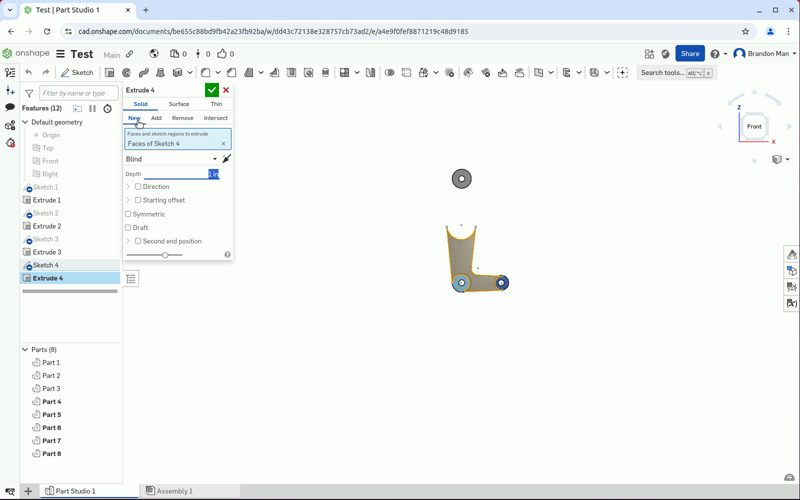
text(0.481)
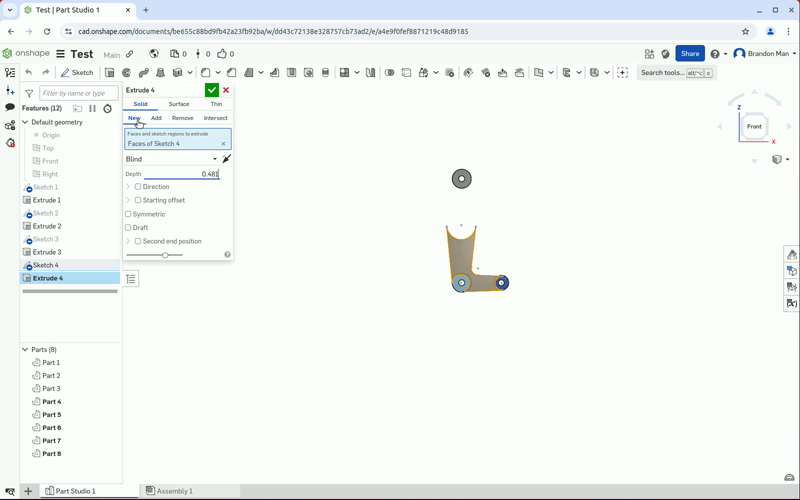
key(enter)
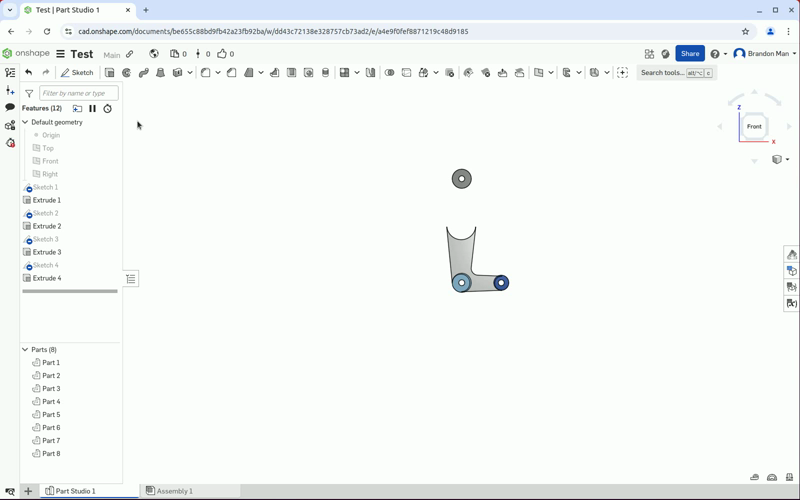
key(shift+h)
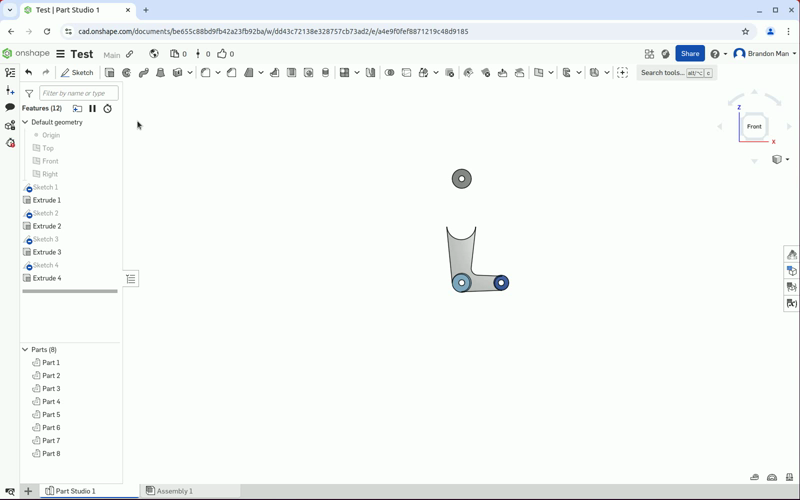
key(shift+h)
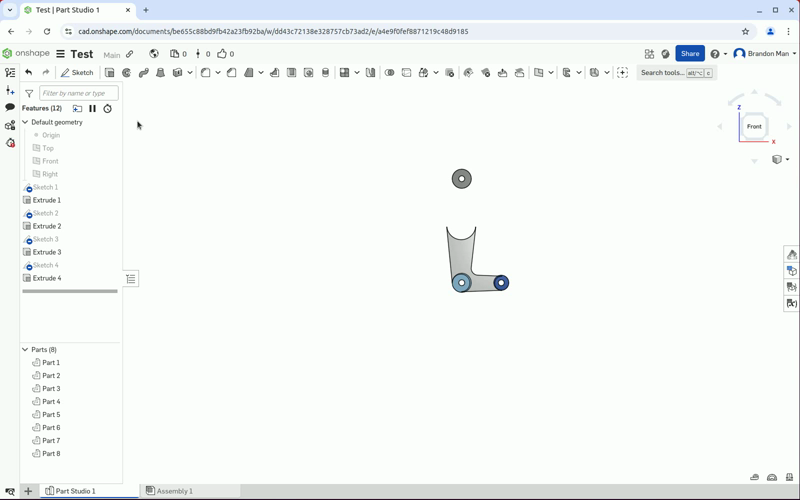
mouse_move(73, 189)
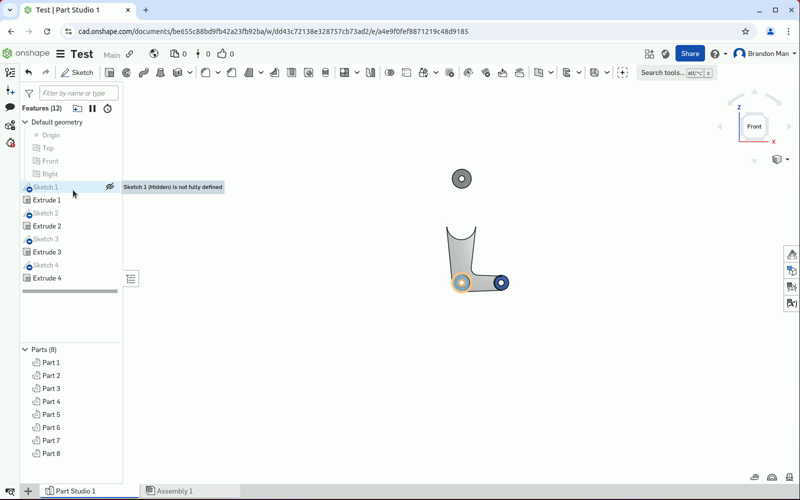
click(73, 189)
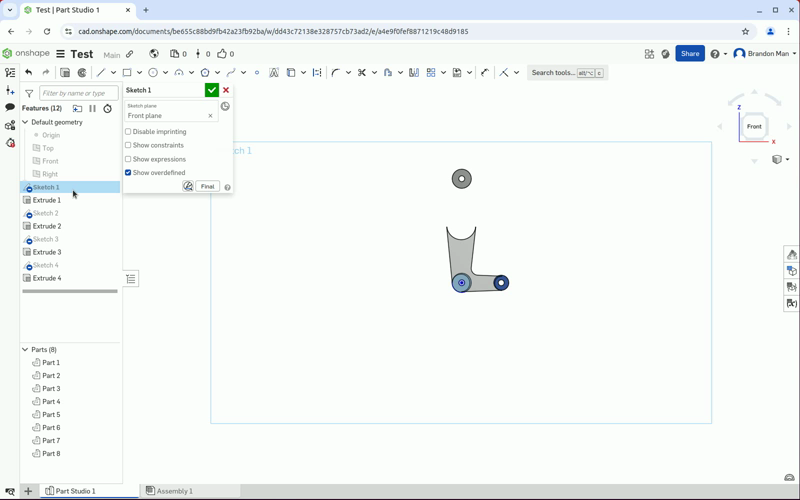
mouse_move(229, 92)
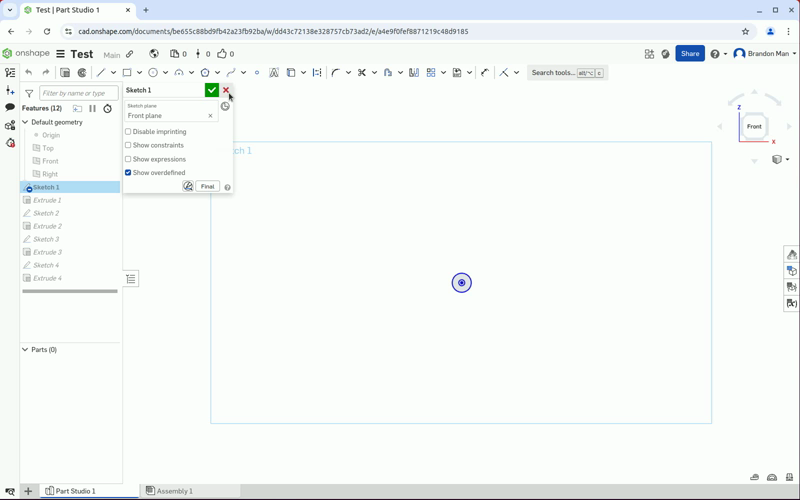
click(229, 92)
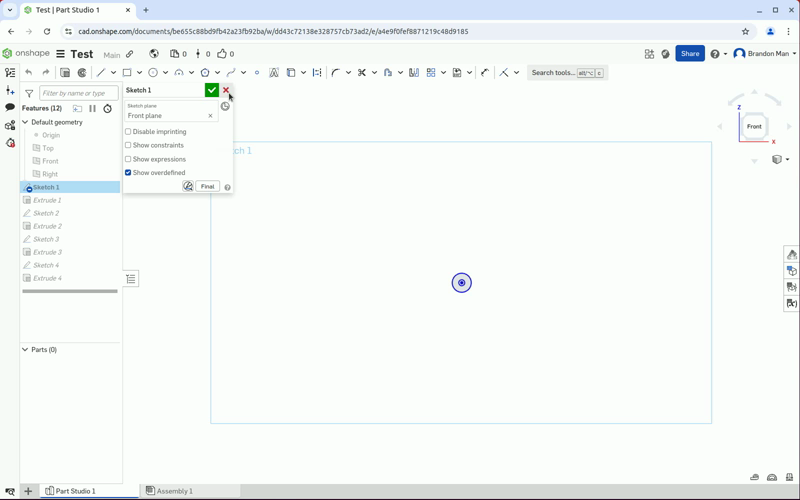
key(shift+s)
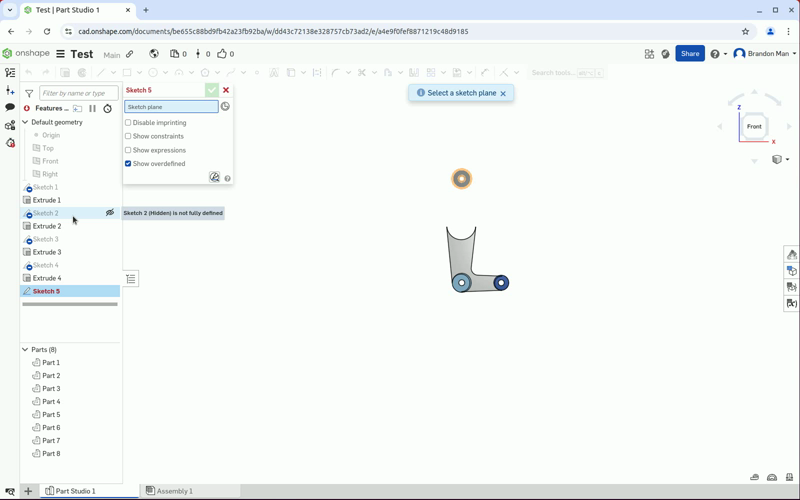
scroll(3)
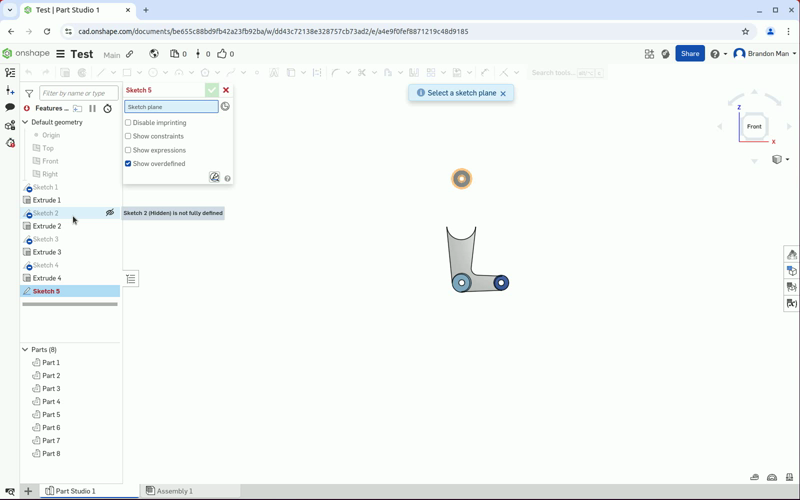
mouse_move(73, 163)
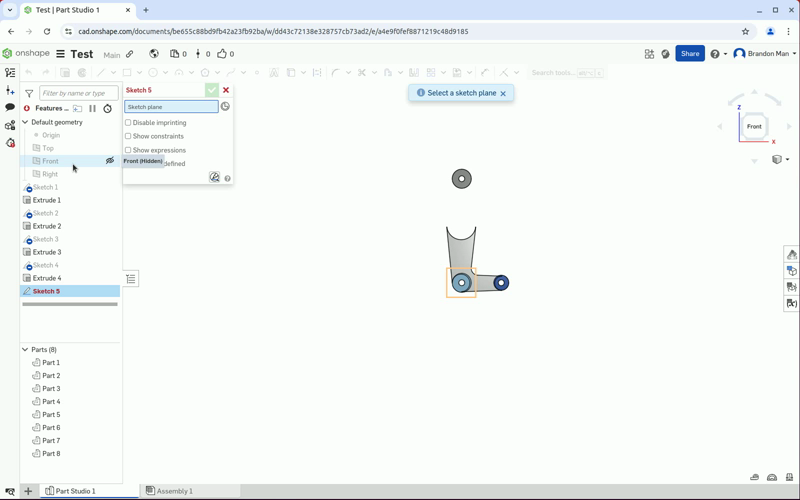
click(73, 163)
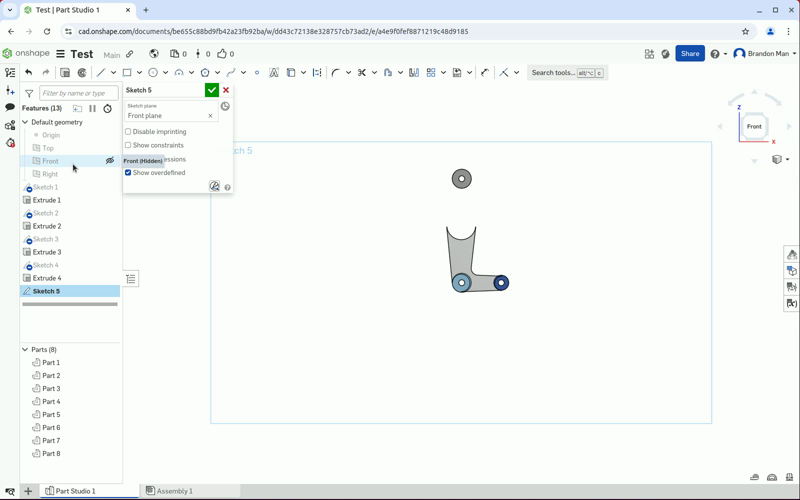
mouse_move(73, 352)
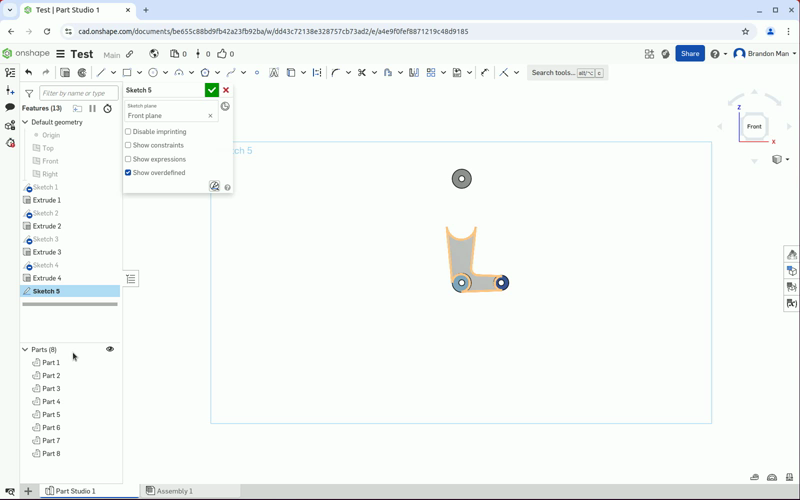
key(y)
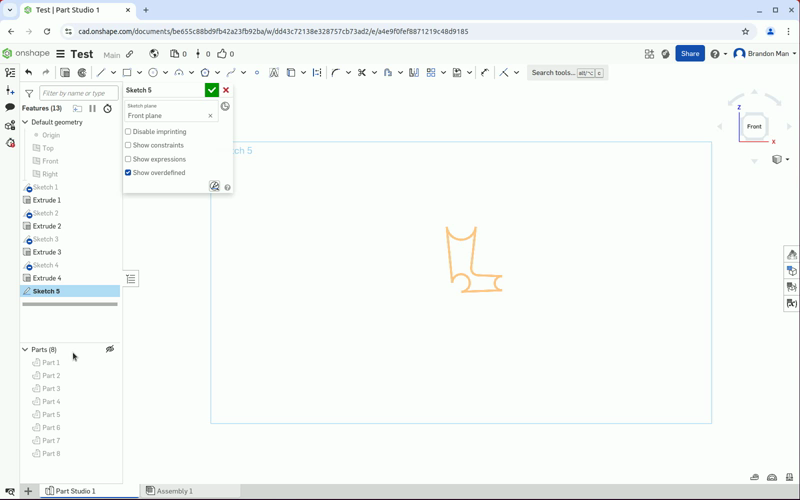
key(a)
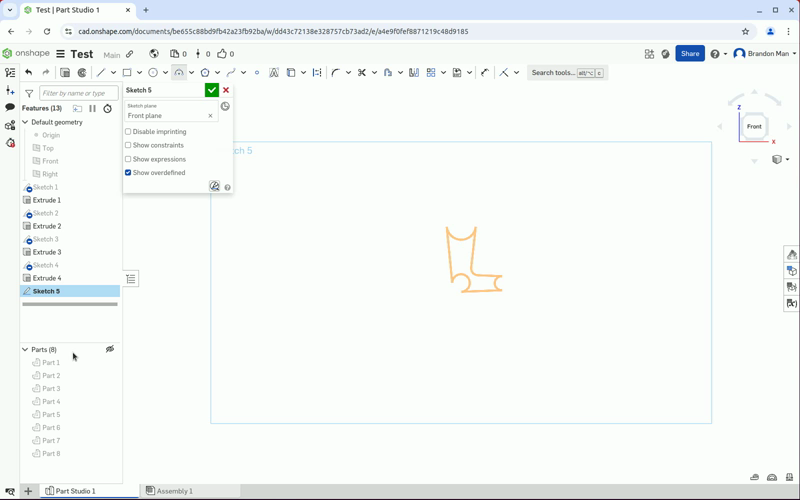
key_down(shift)
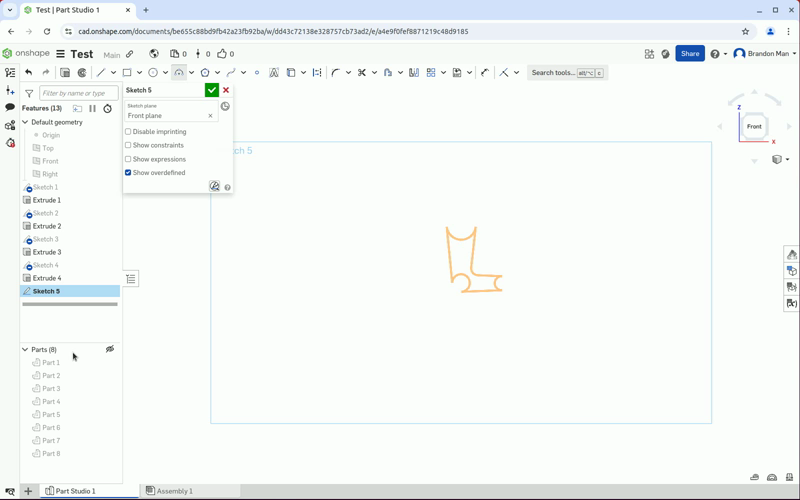
mouse_move(446, 223)
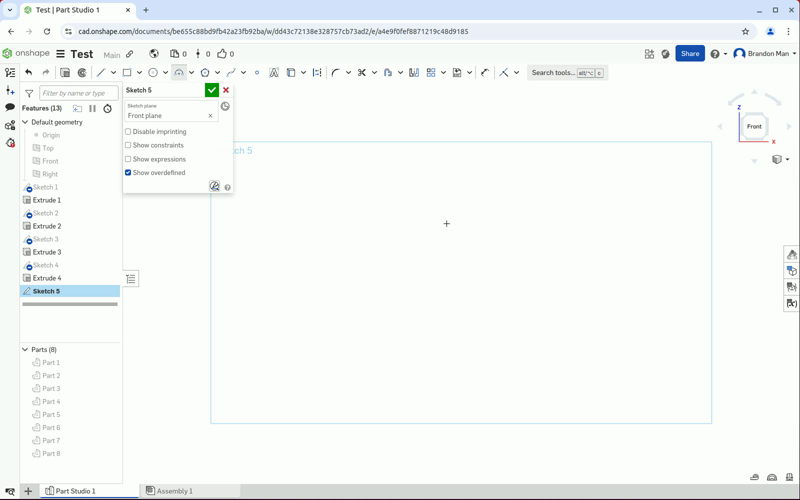
click(446, 223)
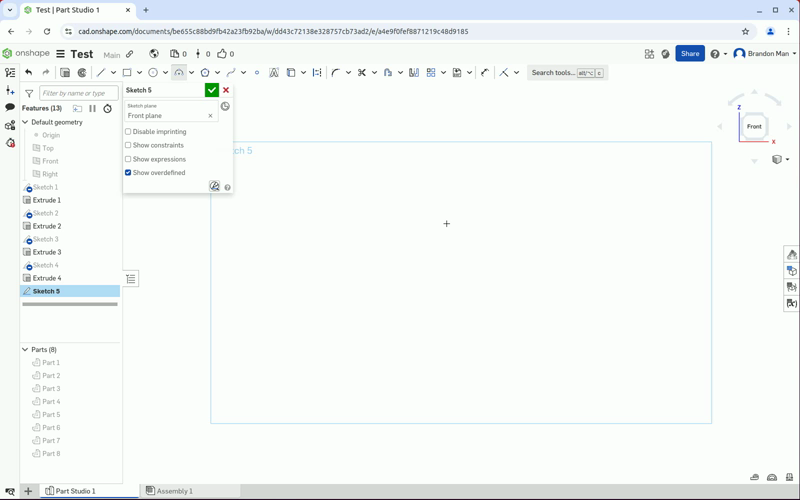
key_up(shift)
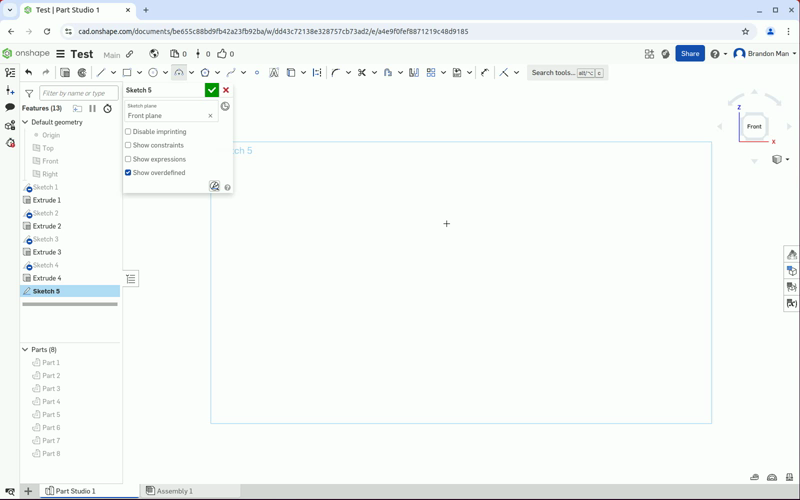
key_down(shift)
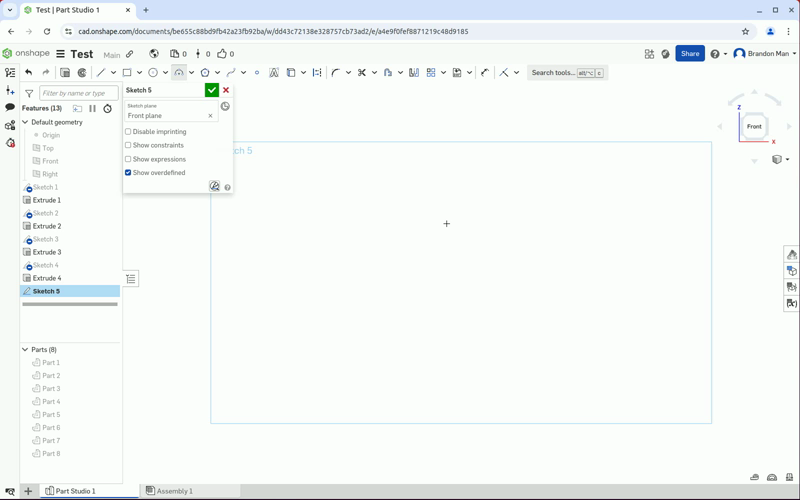
mouse_move(476, 223)
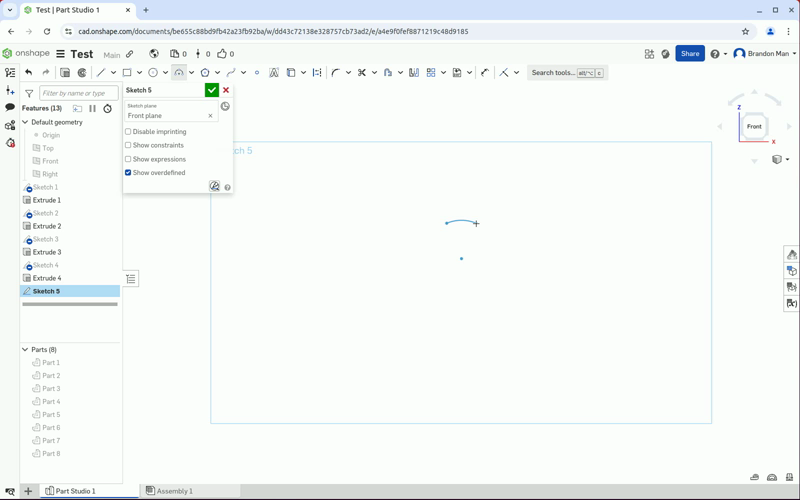
click(476, 223)
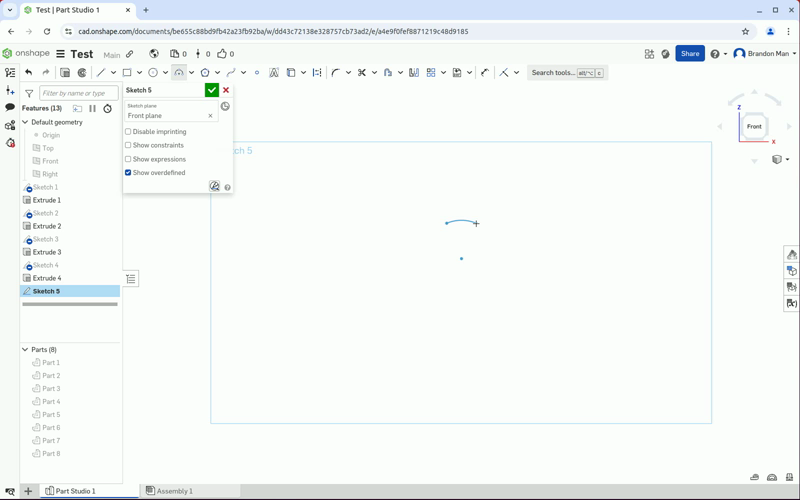
mouse_move(461, 210)
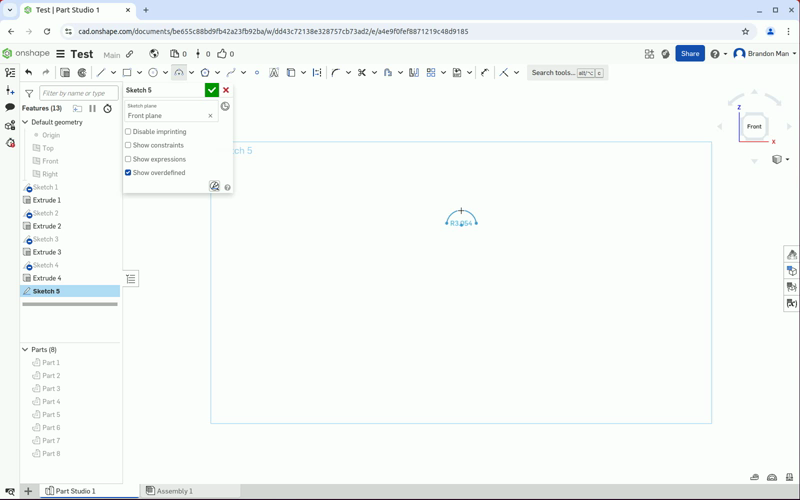
click(461, 210)
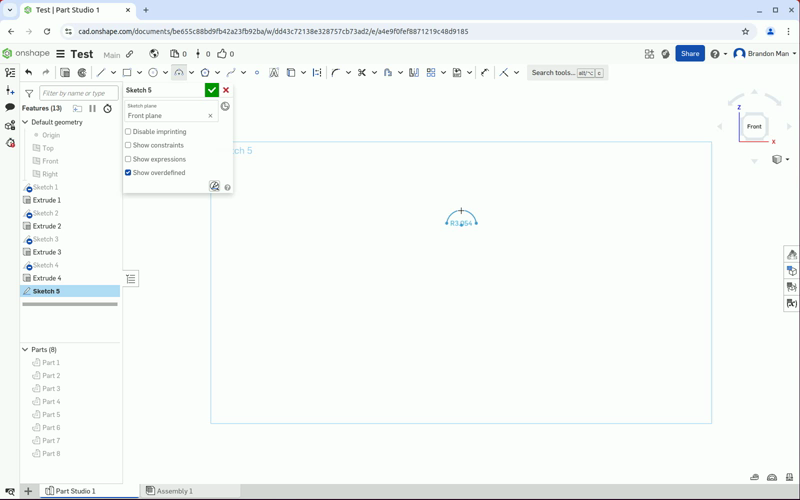
key_up(shift)
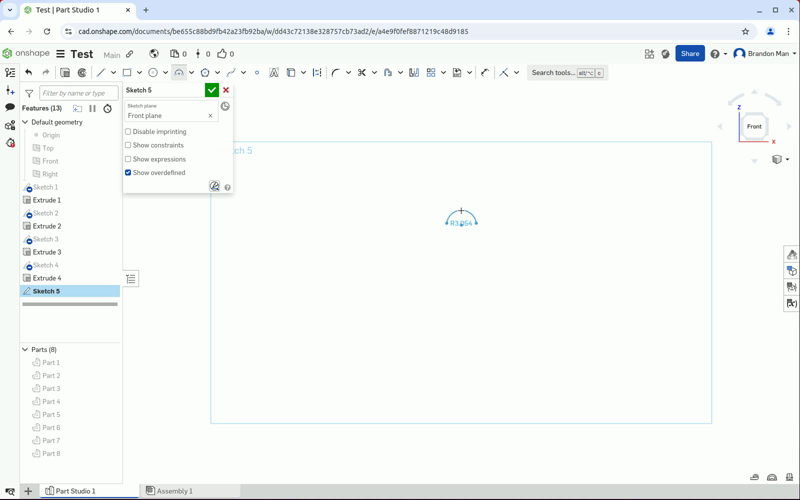
key(esc)
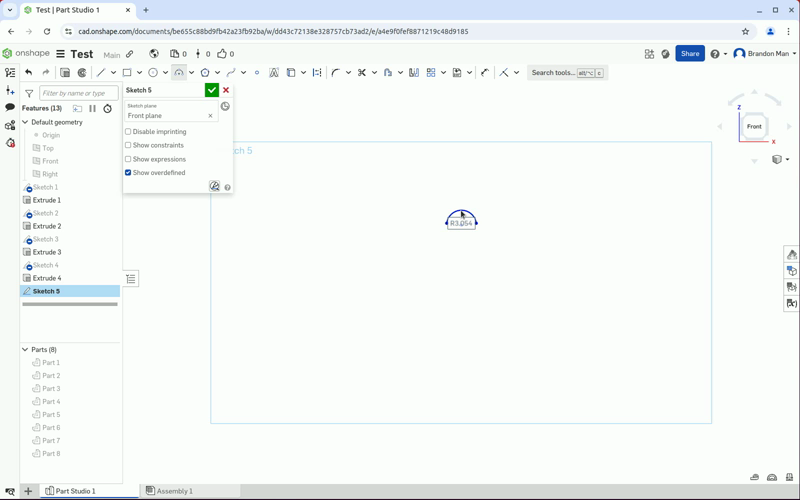
key(l)
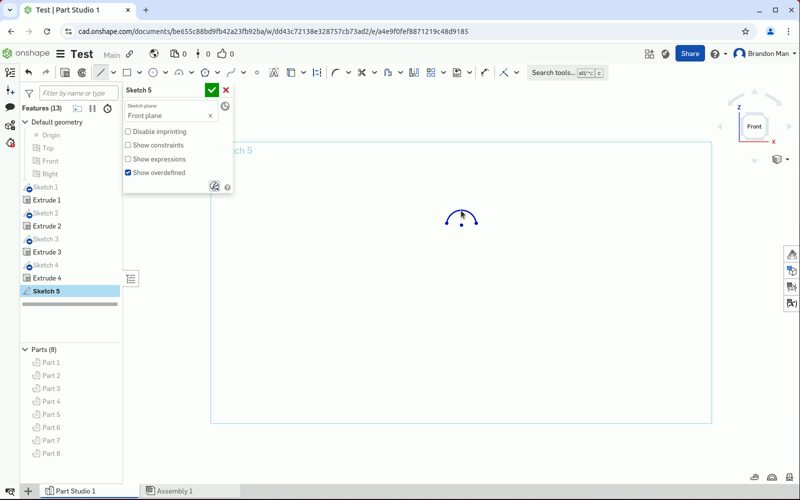
mouse_move(476, 223)
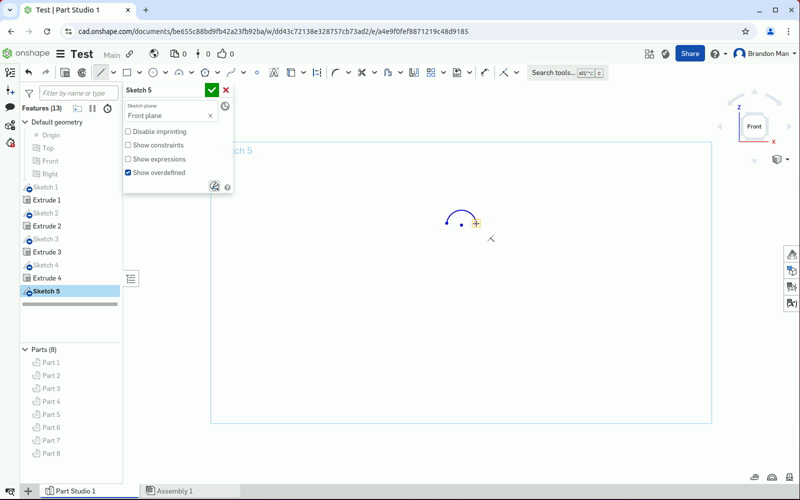
click(476, 223)
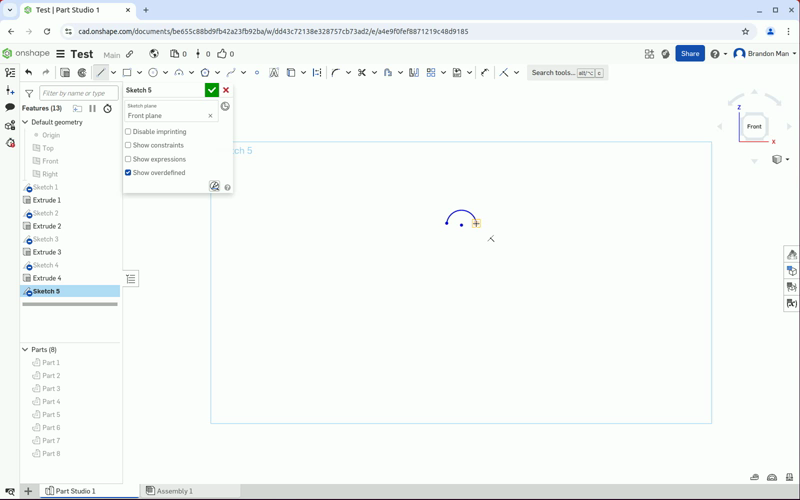
key_down(shift)
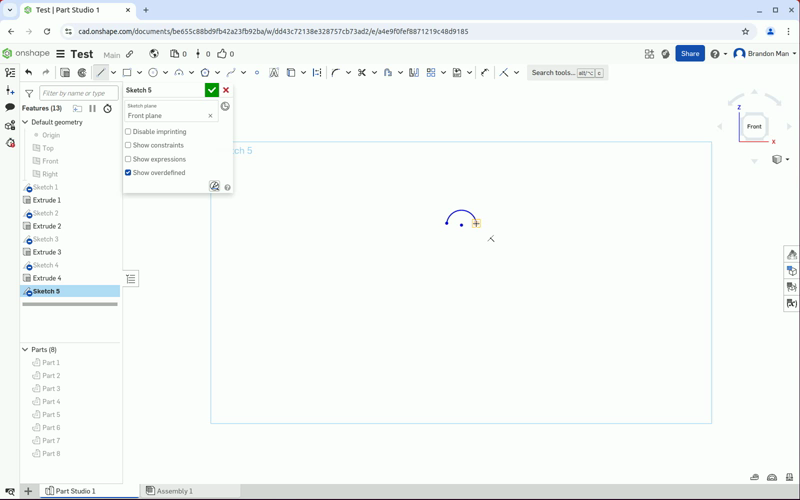
mouse_move(506, 223)
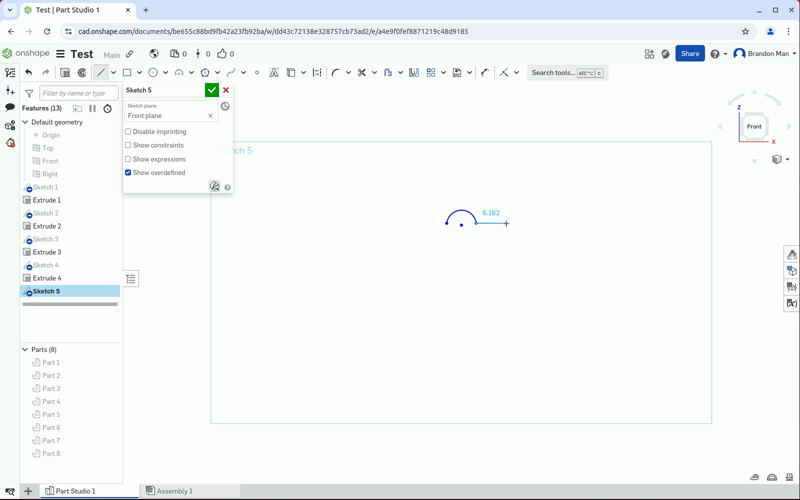
mouse_move(470, 176)
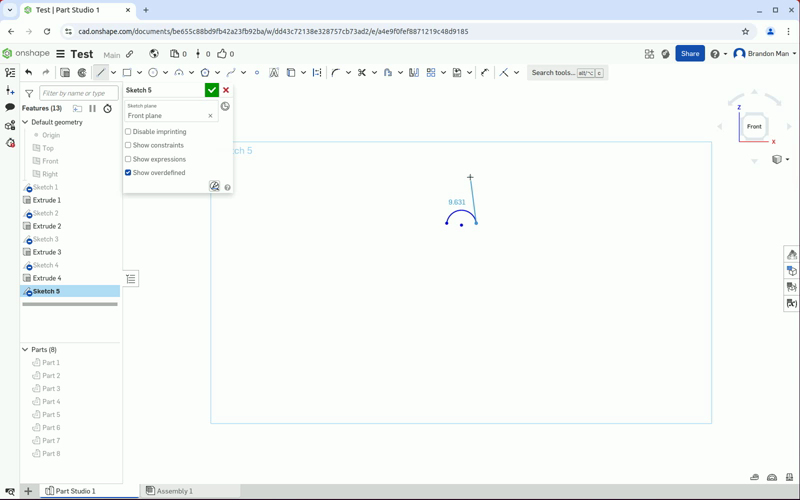
click(470, 176)
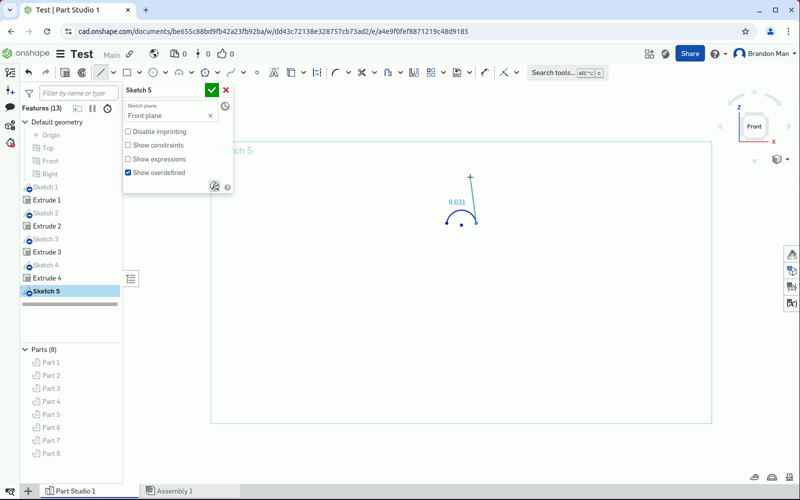
key_up(shift)
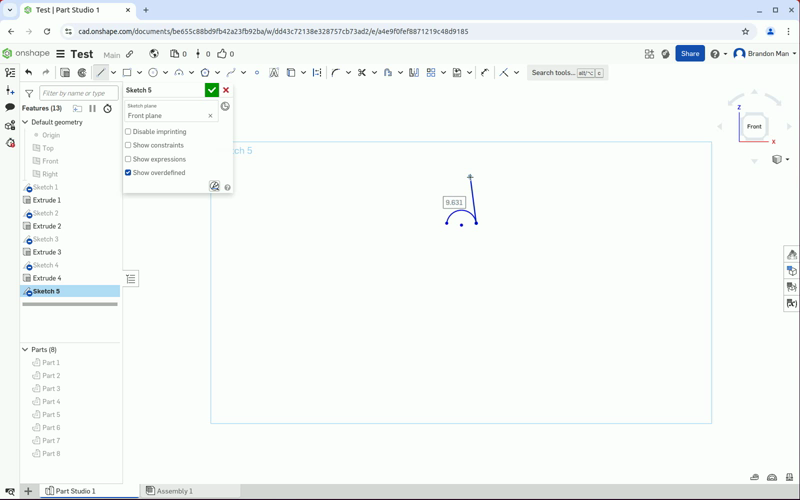
key(esc)
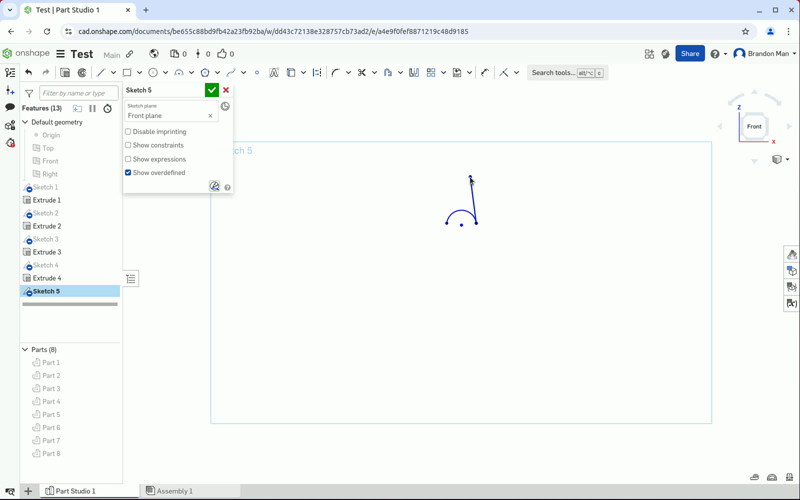
key(a)
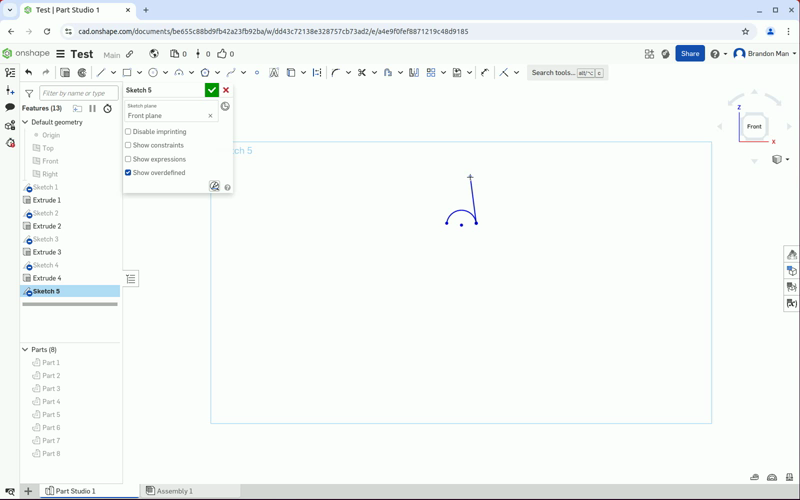
mouse_move(470, 176)
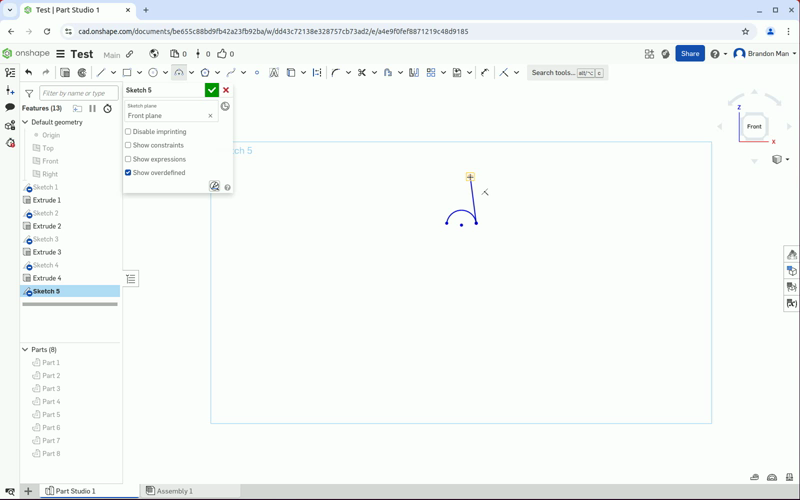
click(470, 176)
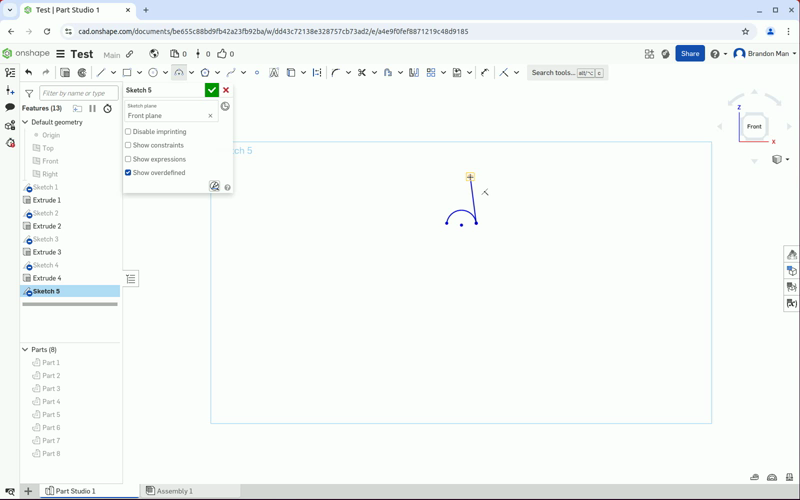
key_down(shift)
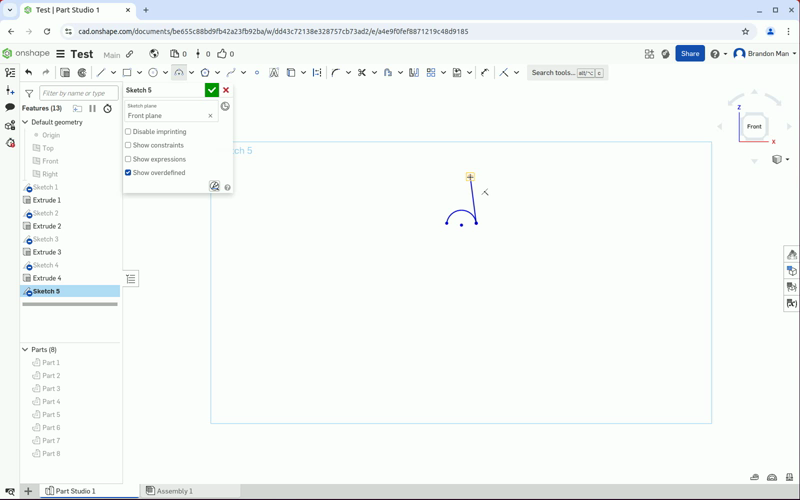
mouse_move(452, 176)
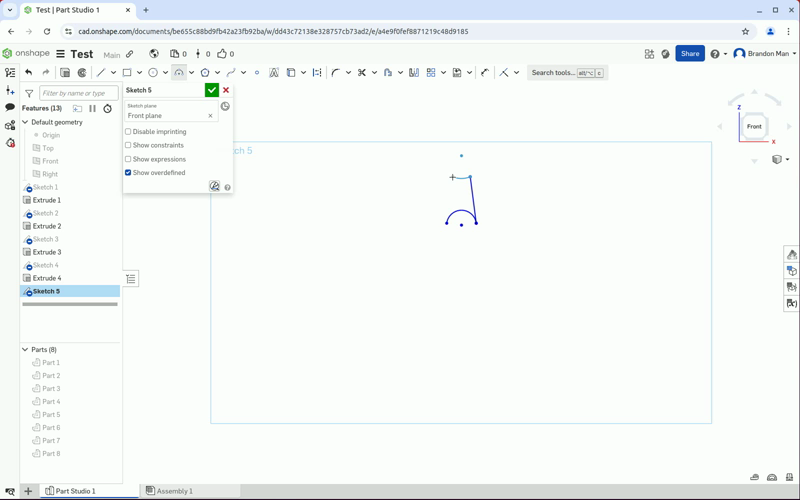
click(452, 176)
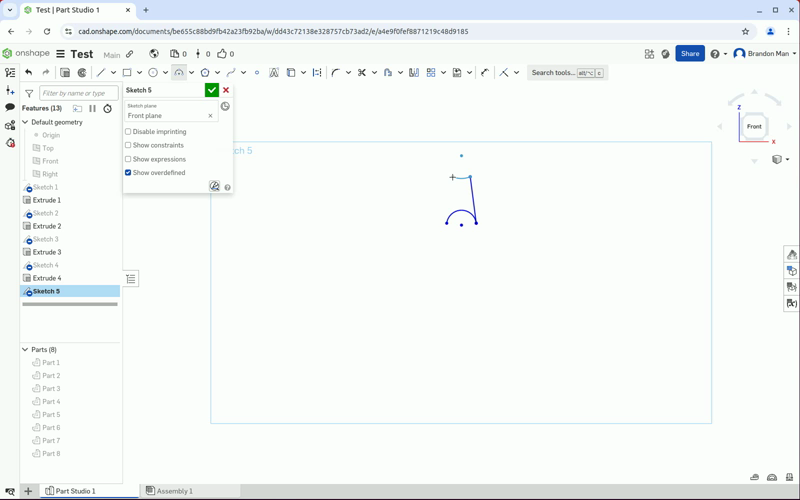
mouse_move(461, 186)
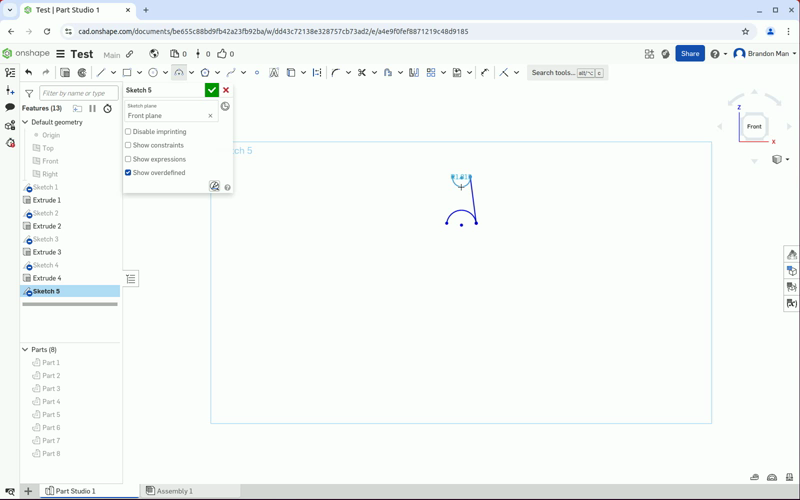
click(461, 186)
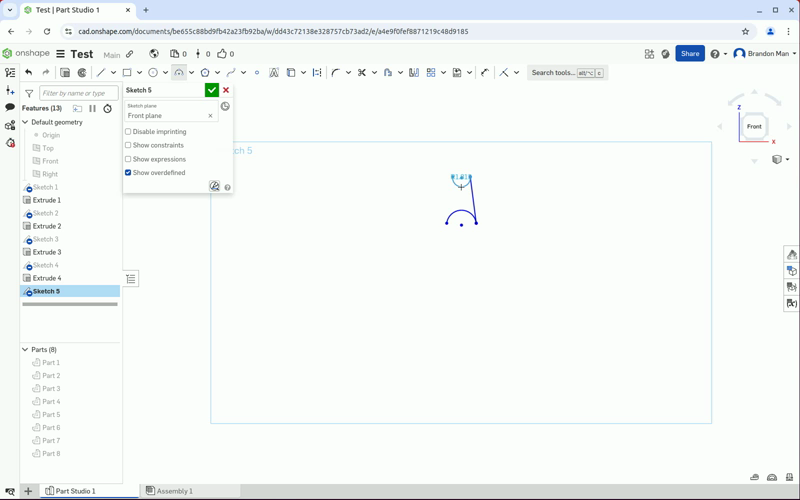
key_up(shift)
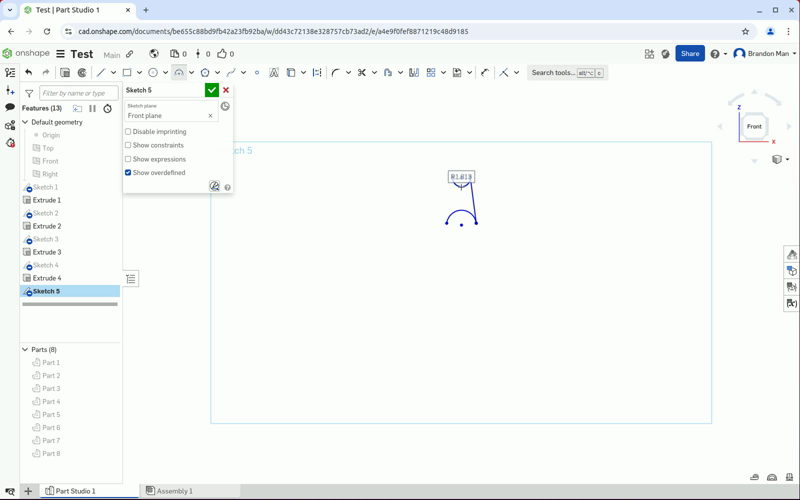
key(esc)
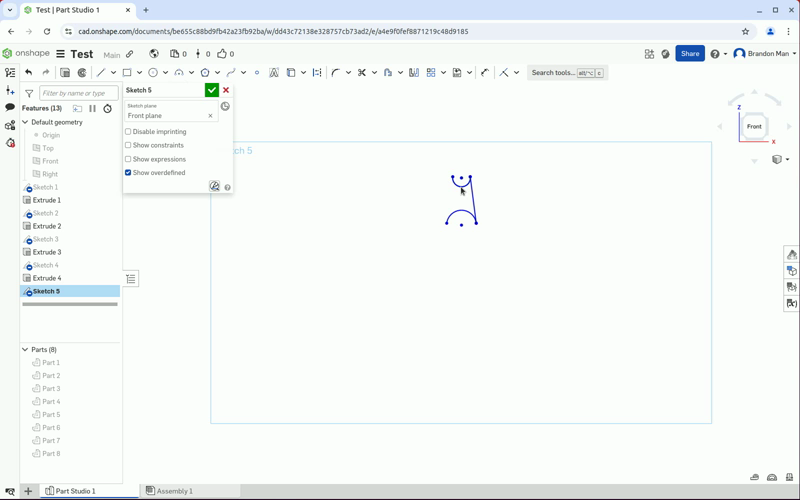
key(l)
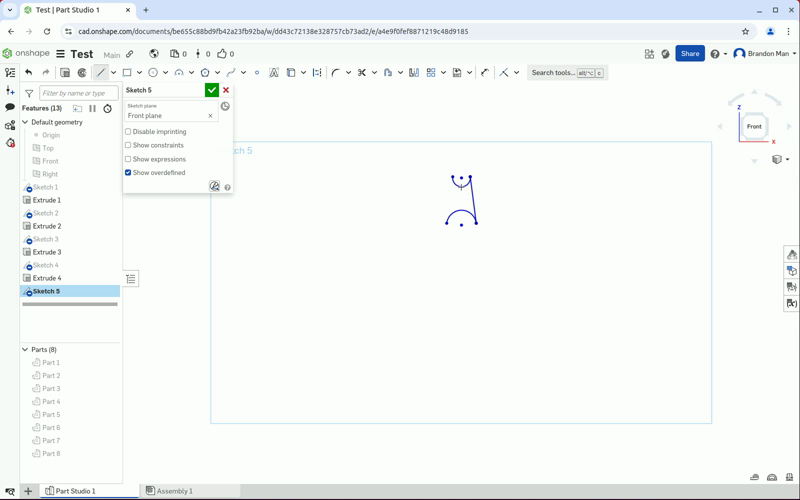
mouse_move(452, 176)
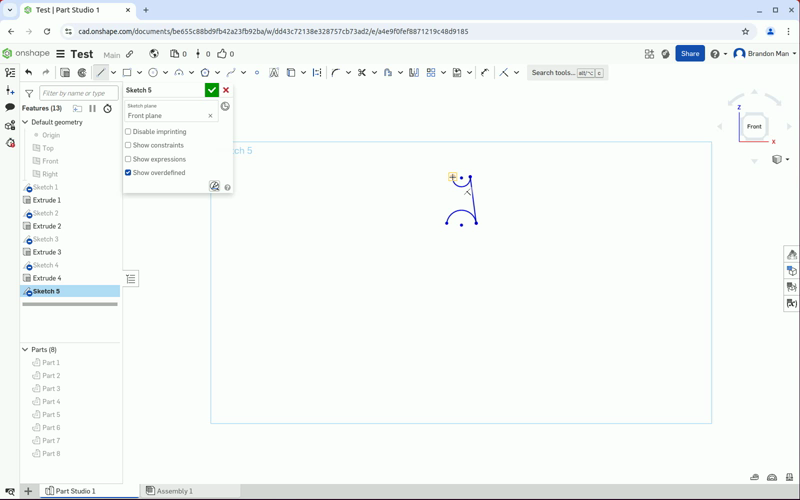
click(452, 176)
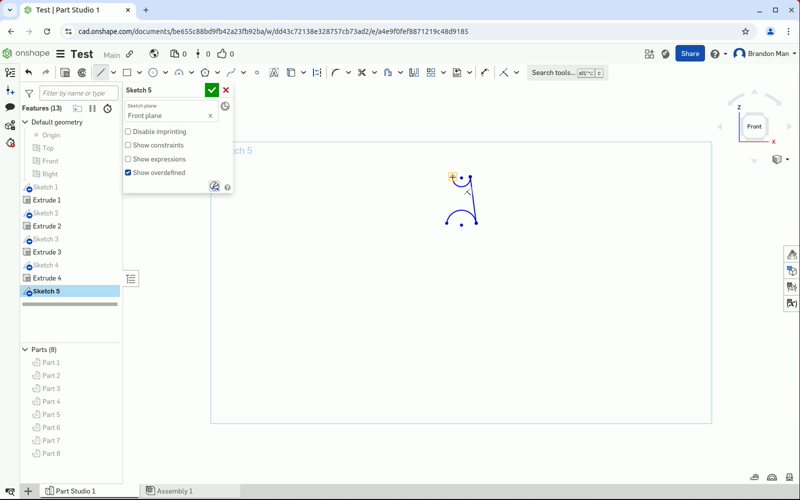
mouse_move(482, 176)
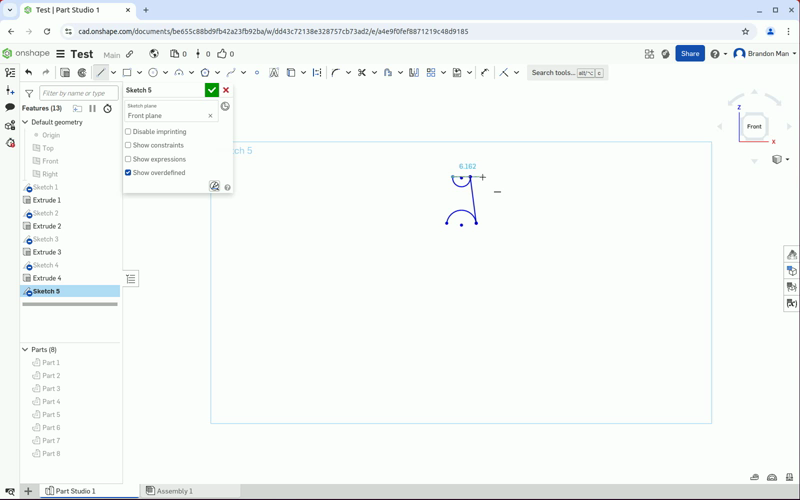
key_down(shift)
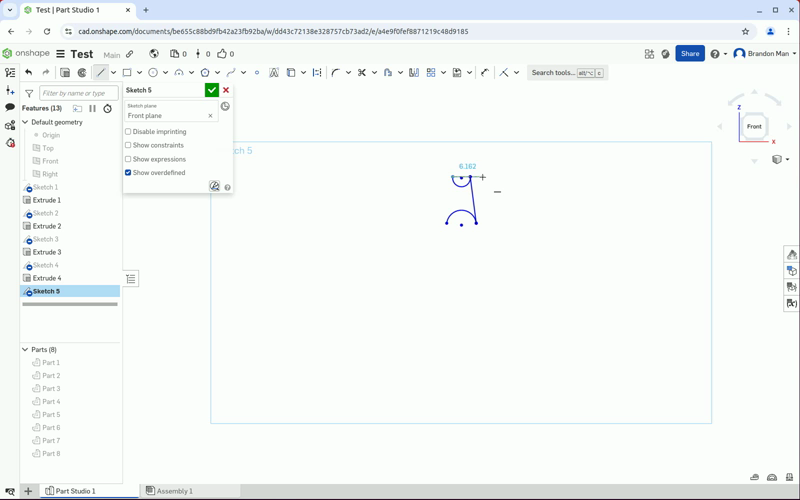
mouse_move(446, 223)
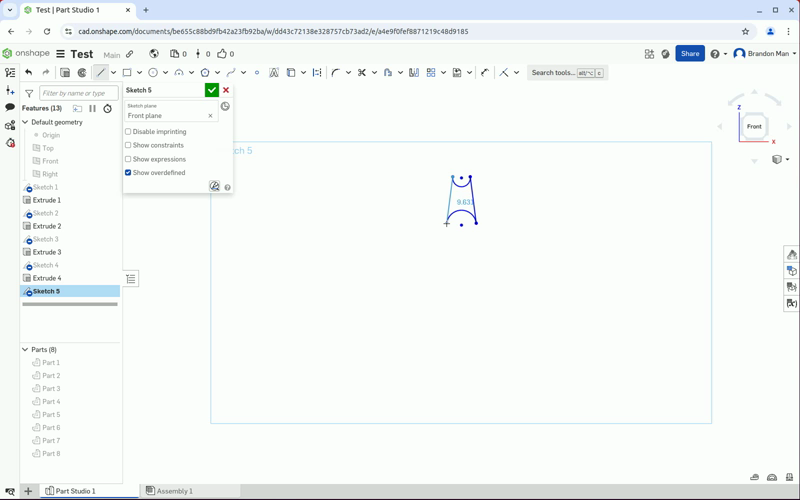
key_up(shift)
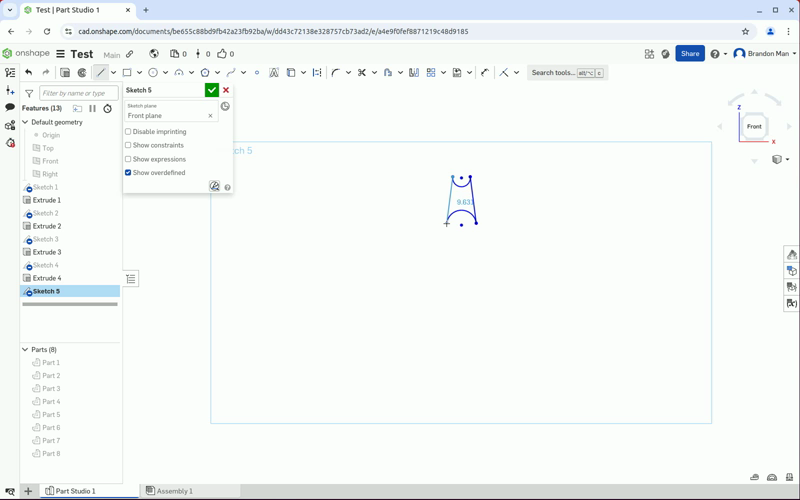
click(446, 223)
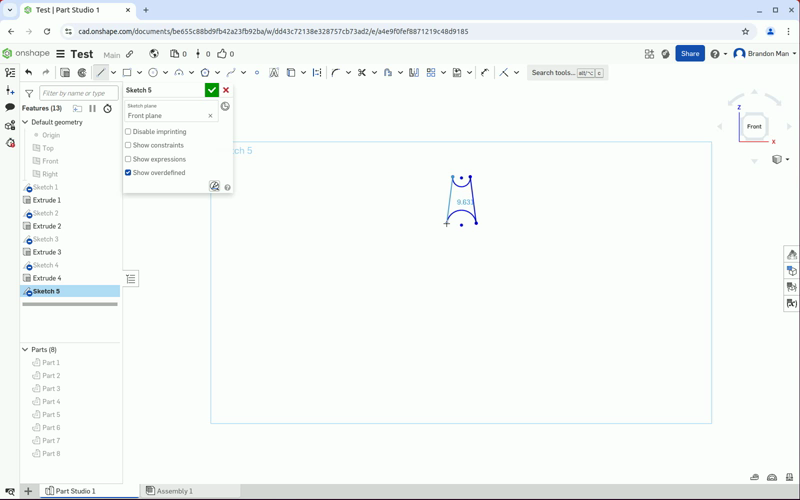
key(esc)
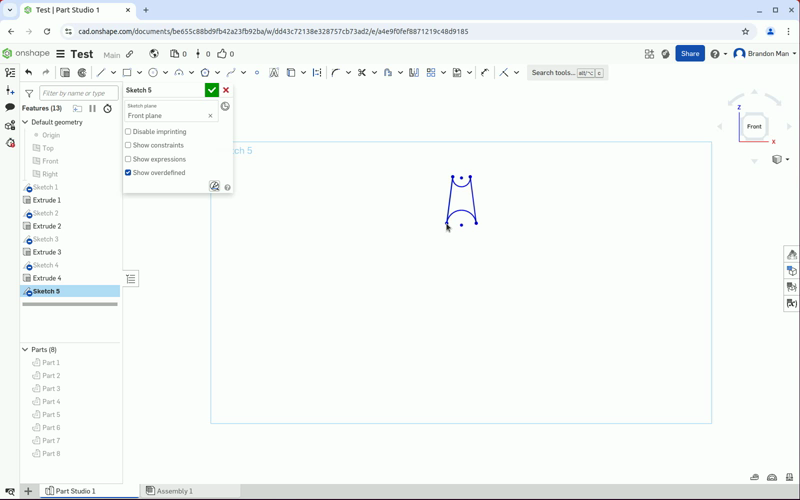
key(c)
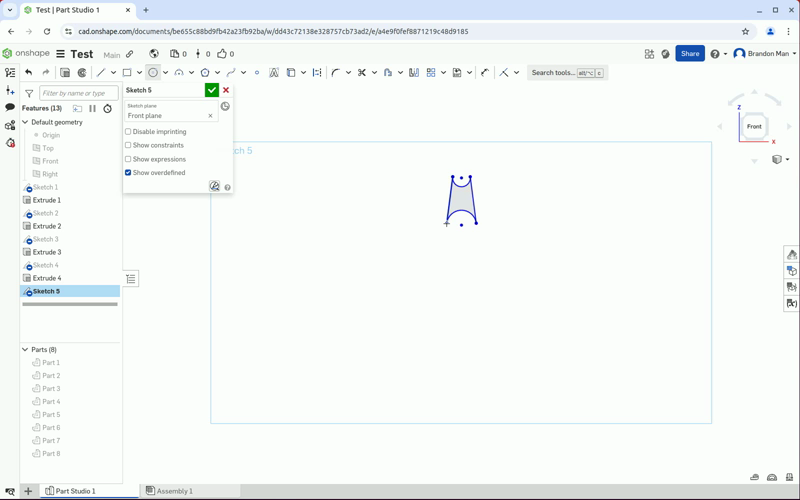
key_down(shift)
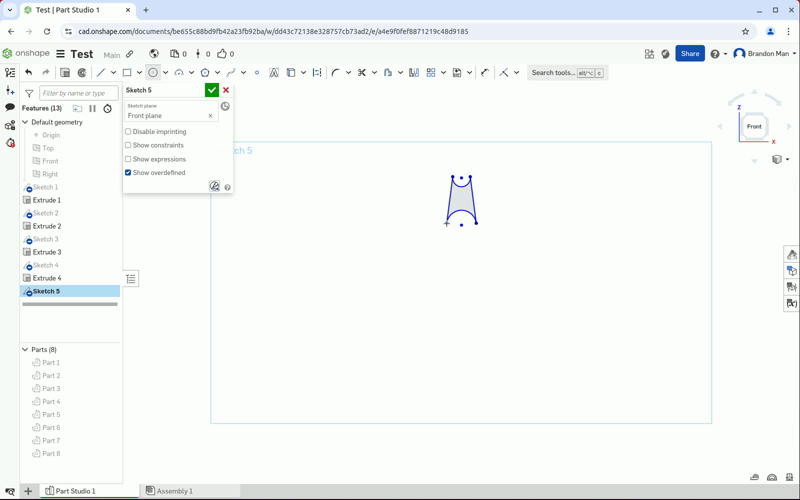
mouse_move(458, 191)
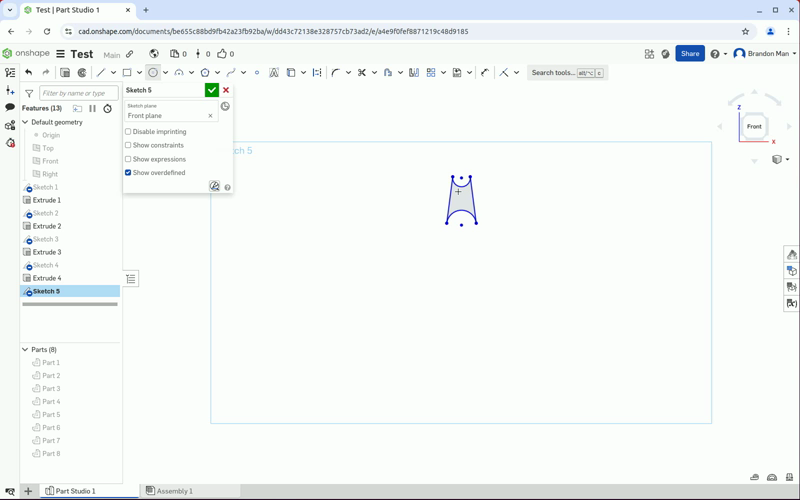
click(458, 191)
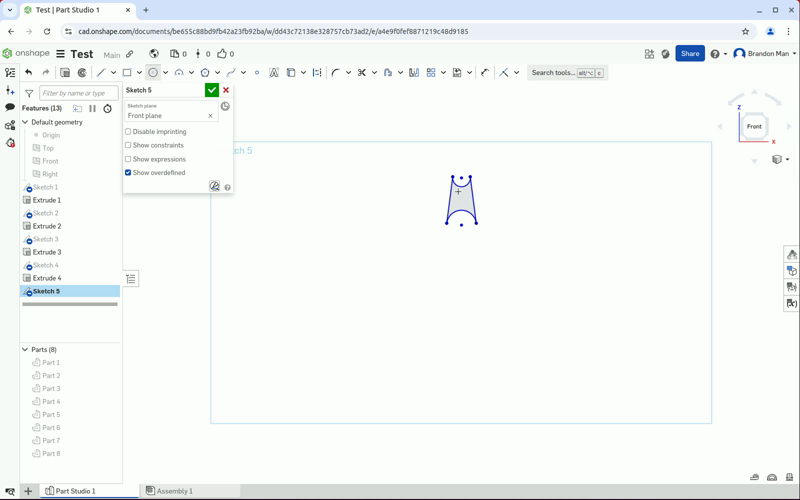
key_up(shift)
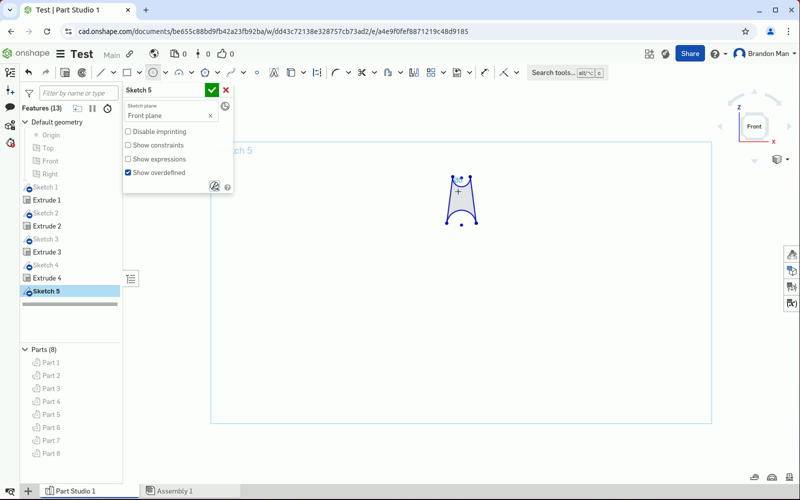
mouse_move(461, 191)
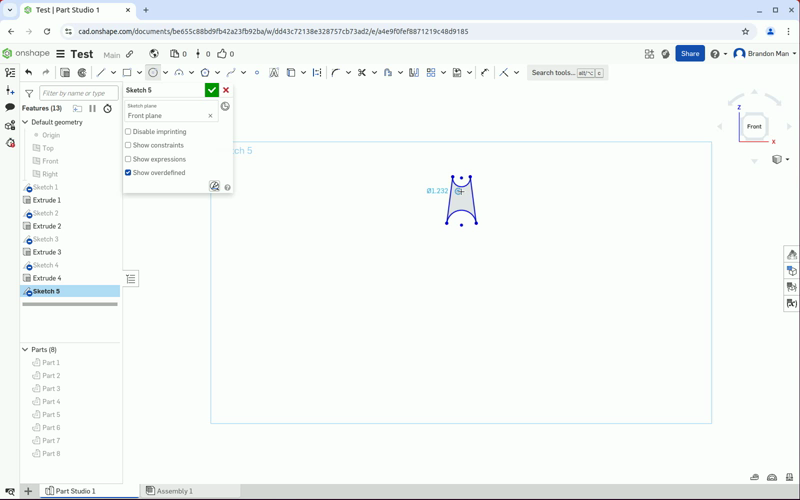
scroll(6)
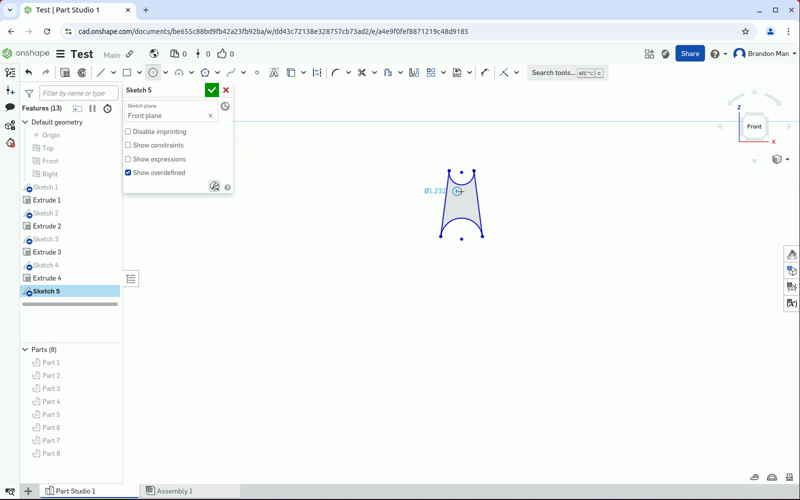
scroll(6)
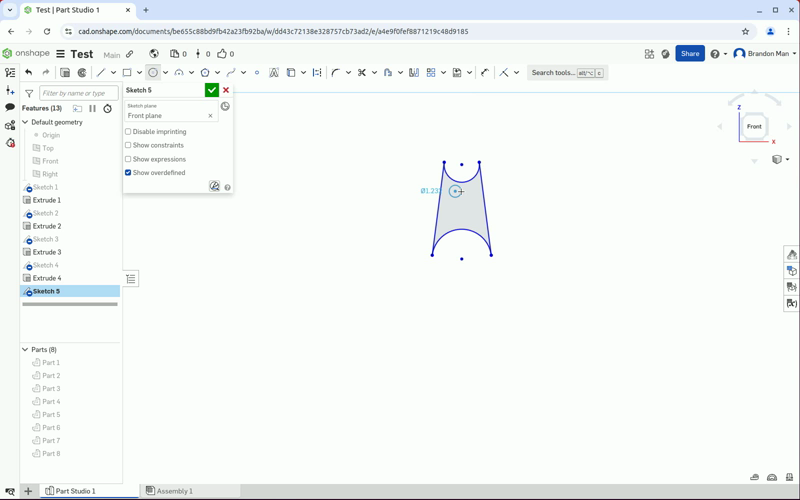
scroll(6)
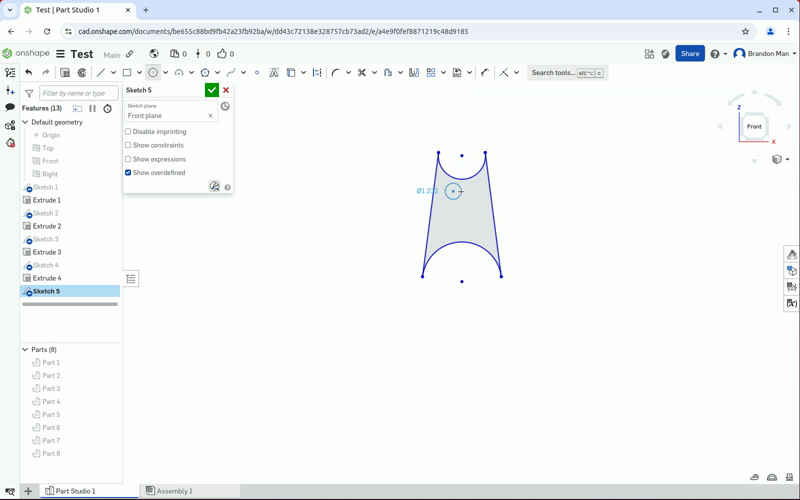
scroll(6)
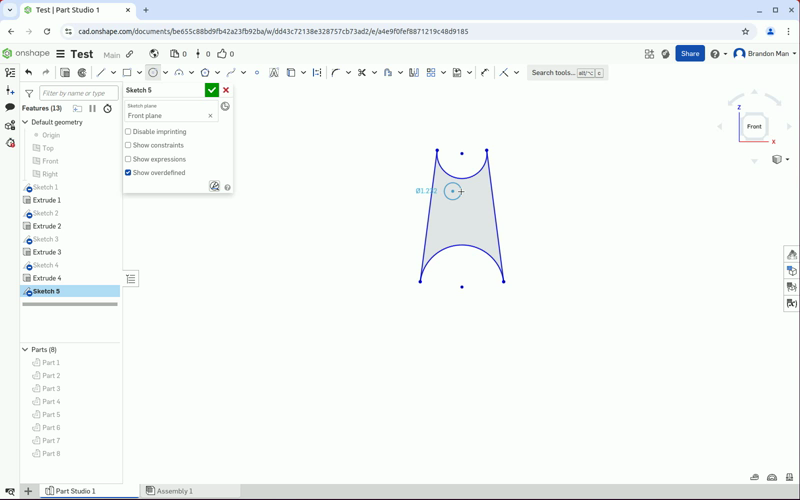
scroll(6)
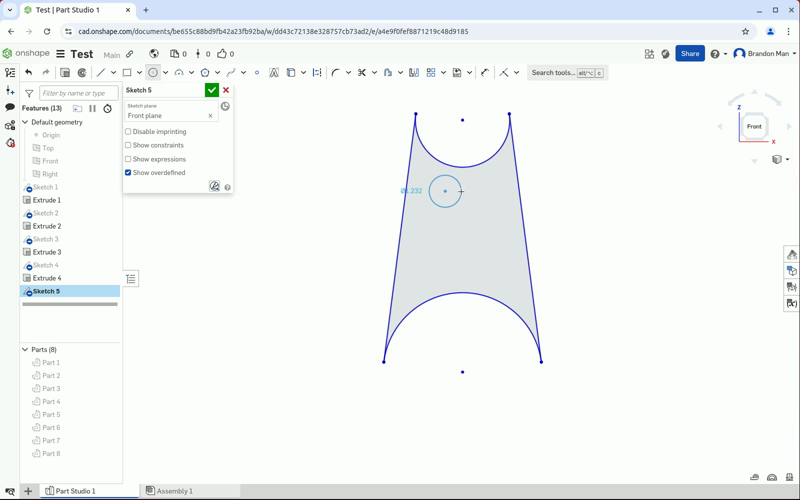
scroll(6)
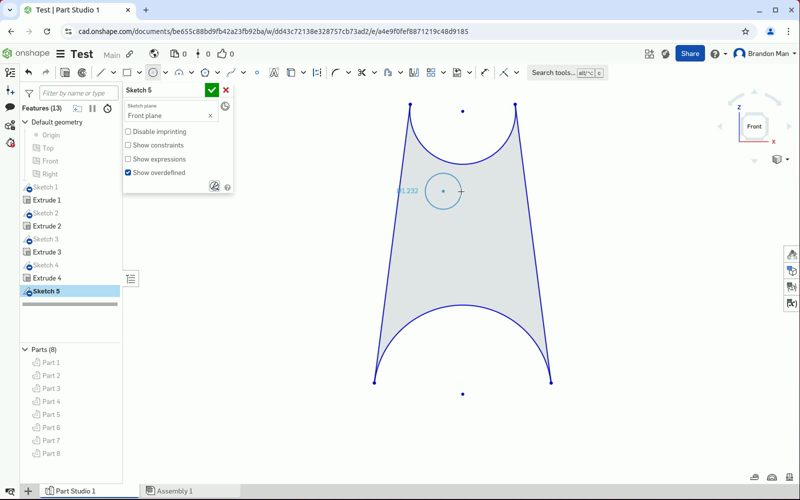
scroll(6)
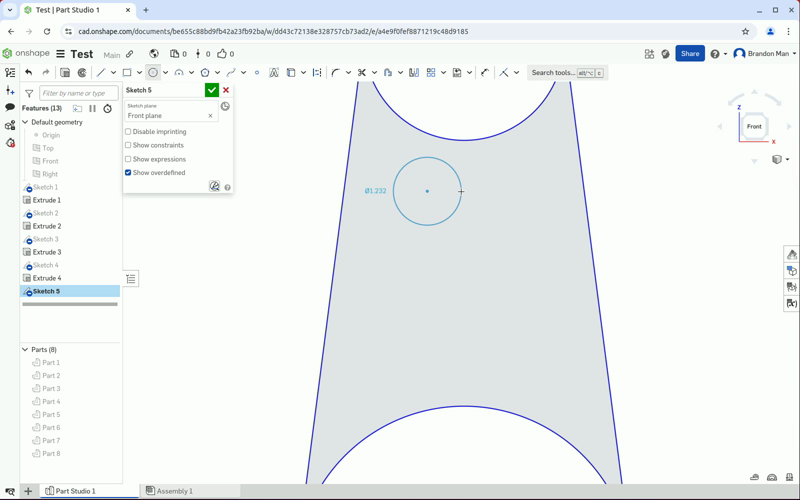
click(461, 191)
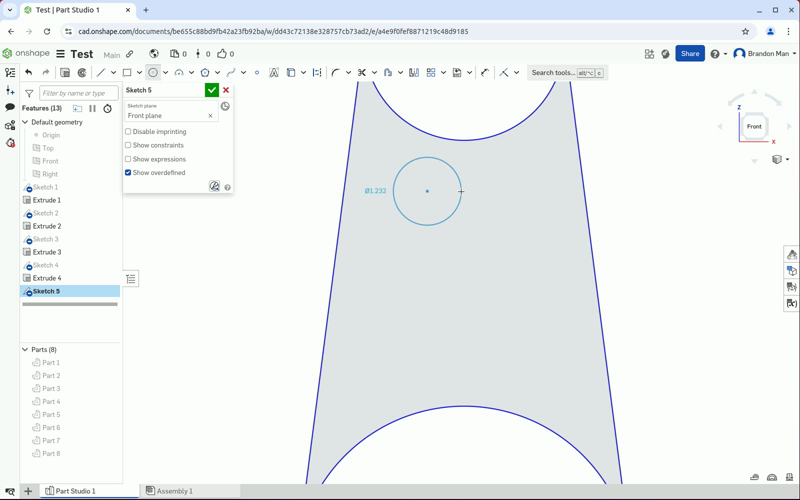
scroll(-6)
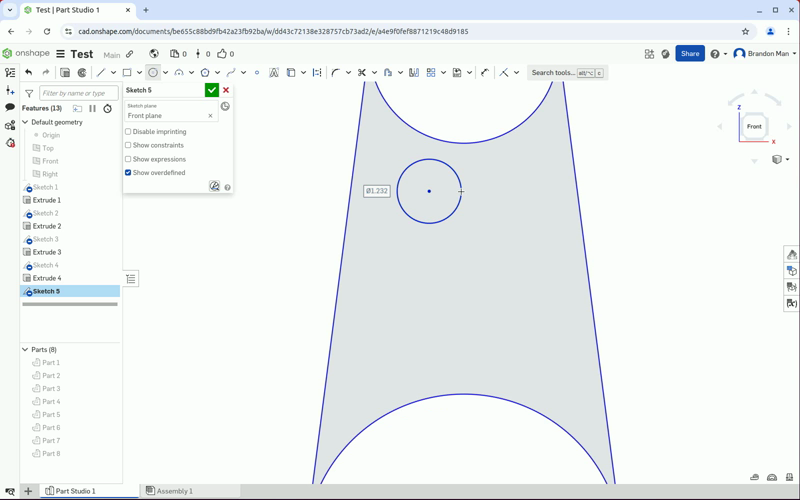
scroll(-6)
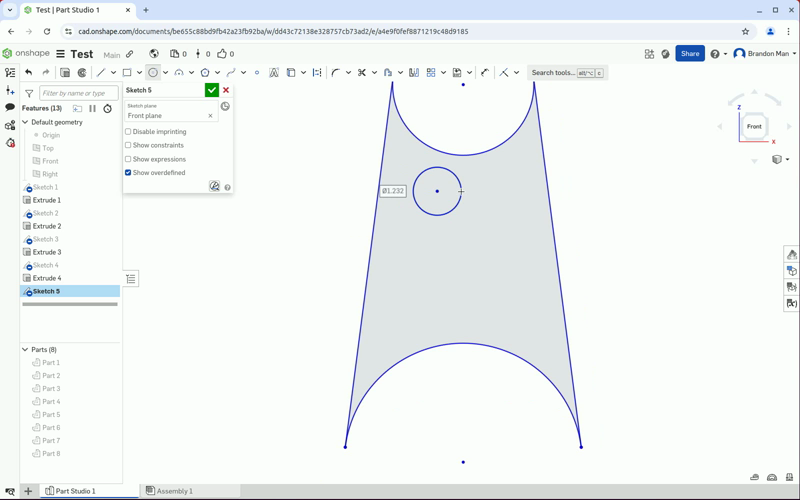
scroll(-6)
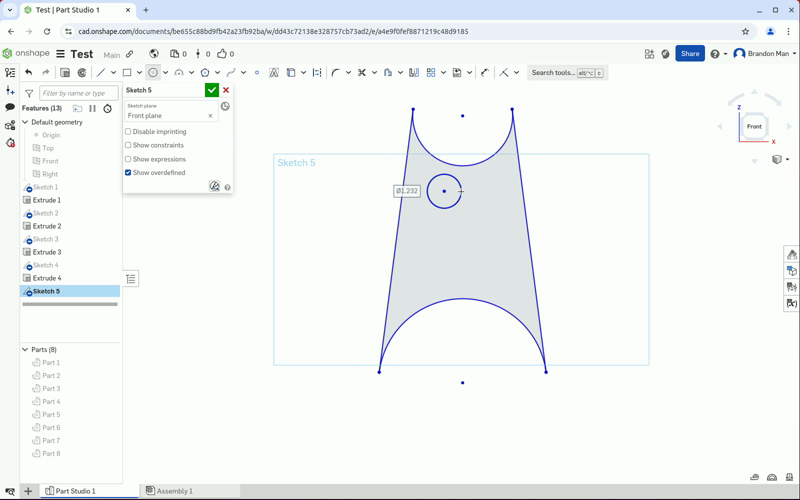
scroll(-6)
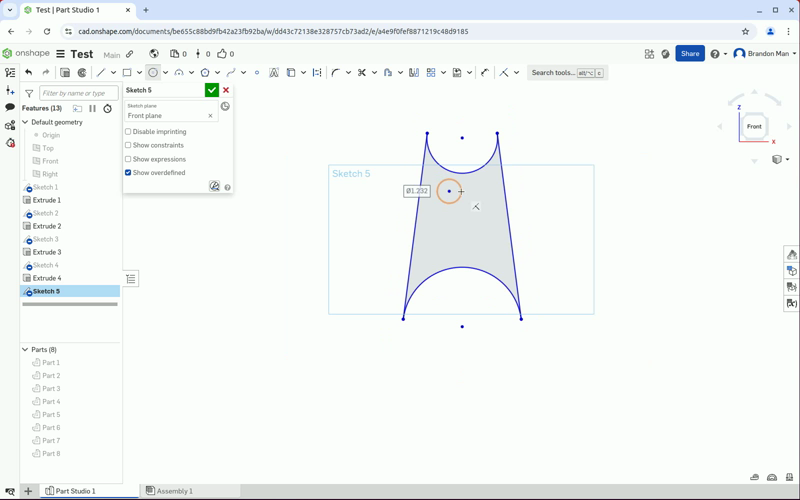
scroll(-6)
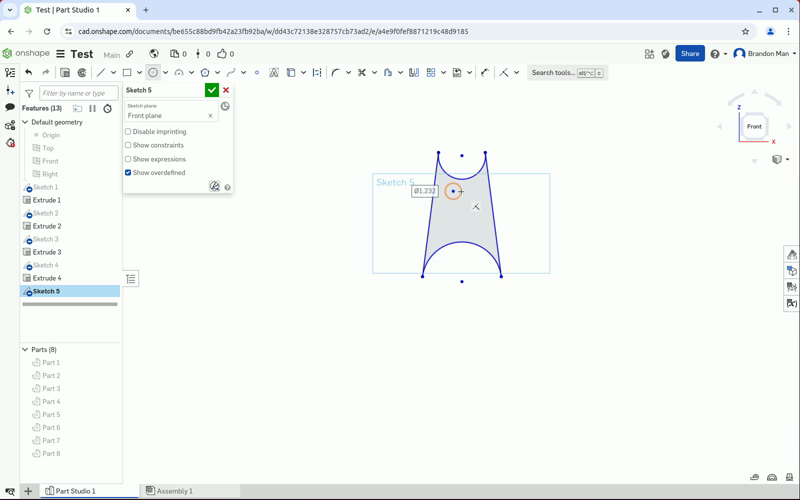
scroll(-6)
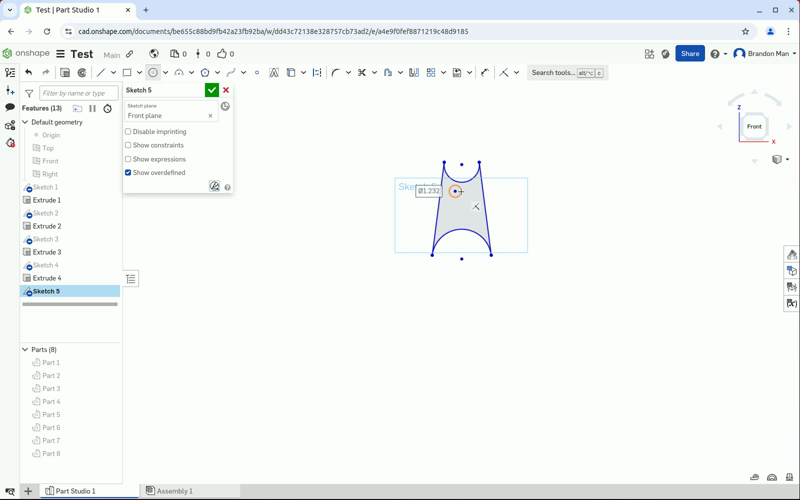
scroll(-6)
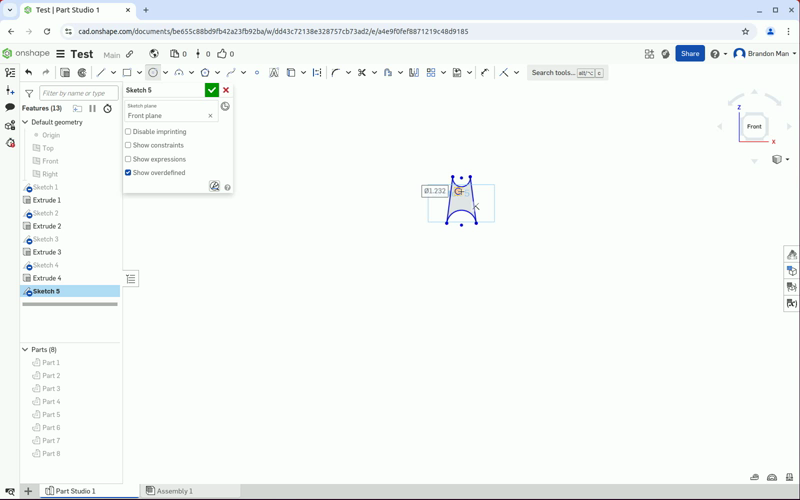
key(esc)
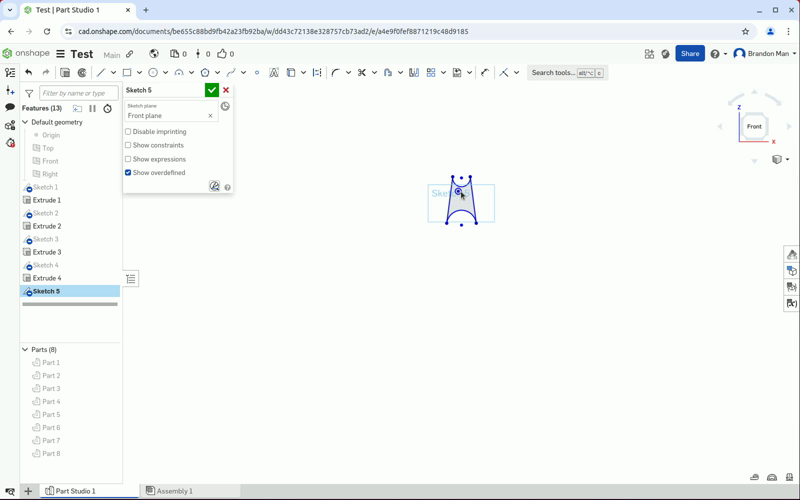
mouse_move(470, 210)
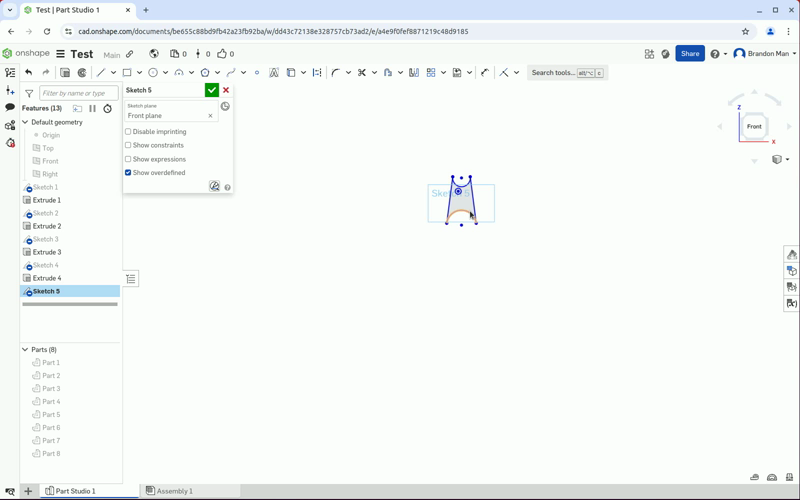
scroll(6)
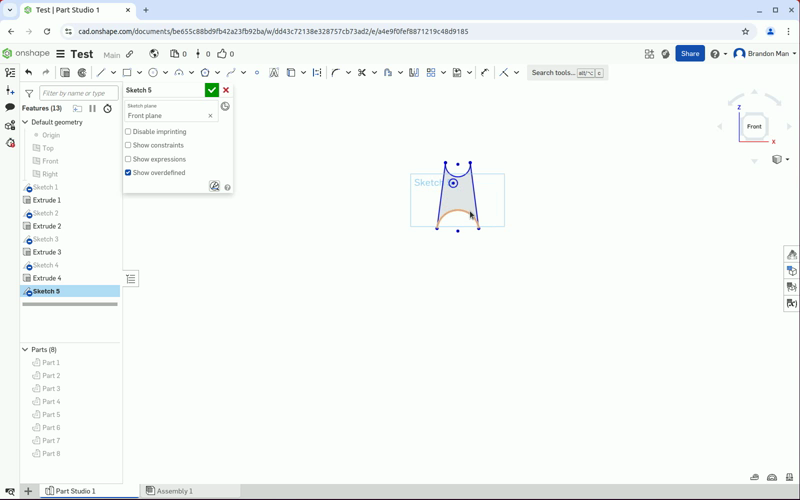
scroll(6)
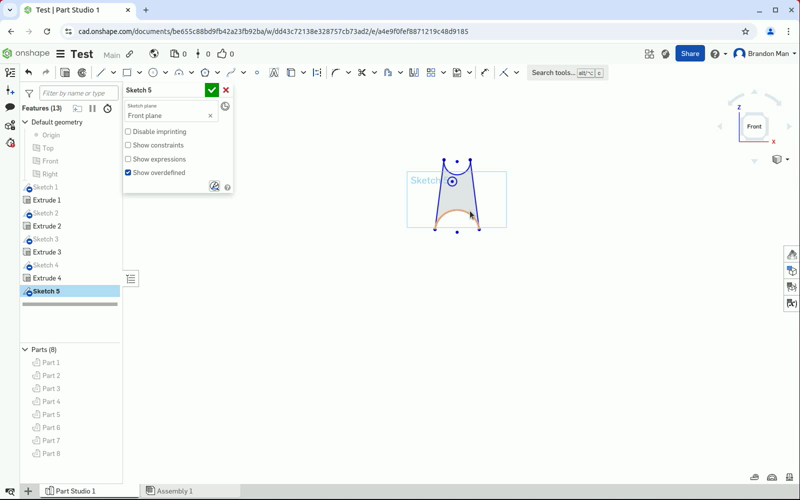
scroll(6)
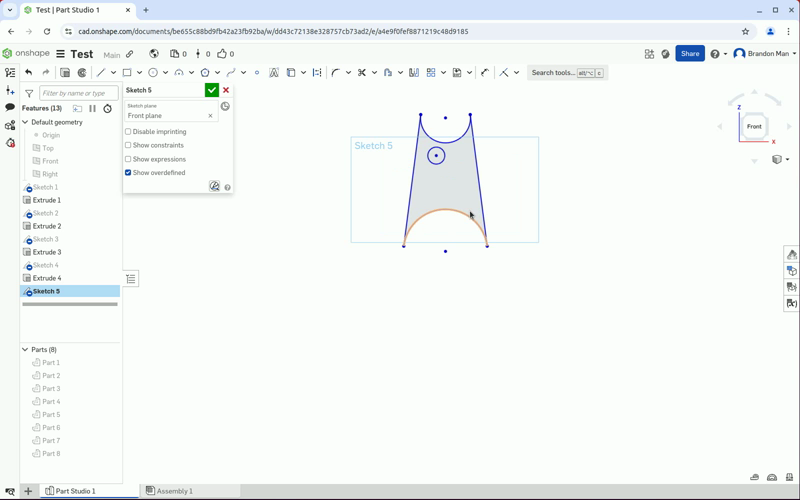
scroll(6)
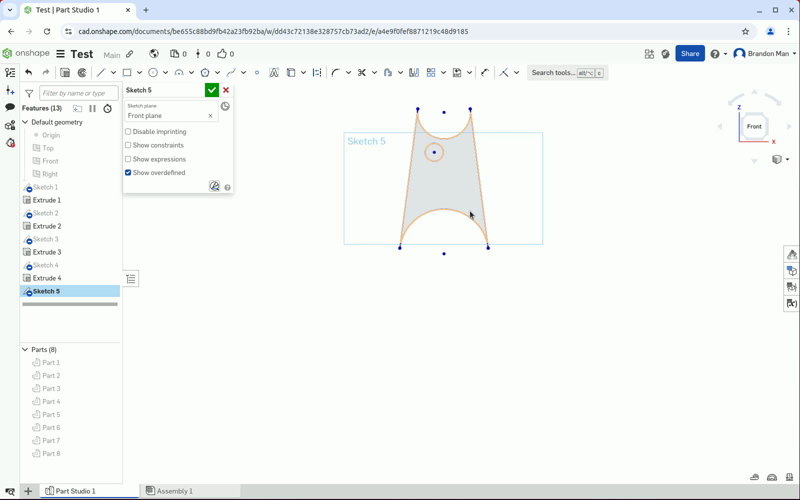
scroll(6)
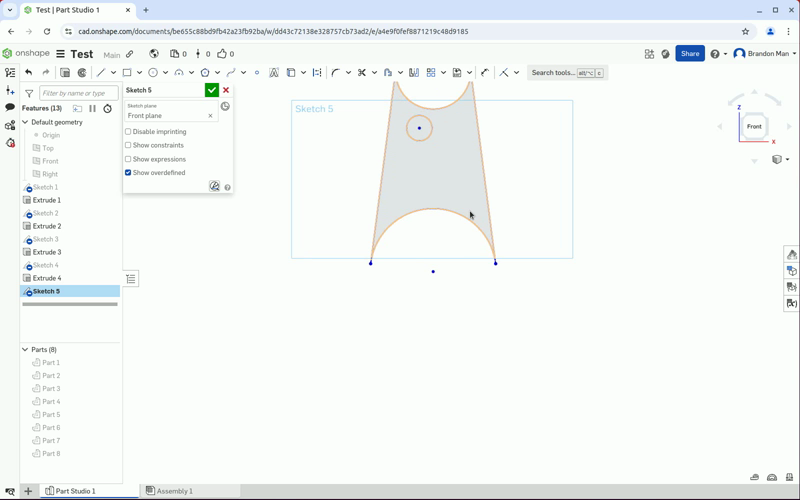
scroll(6)
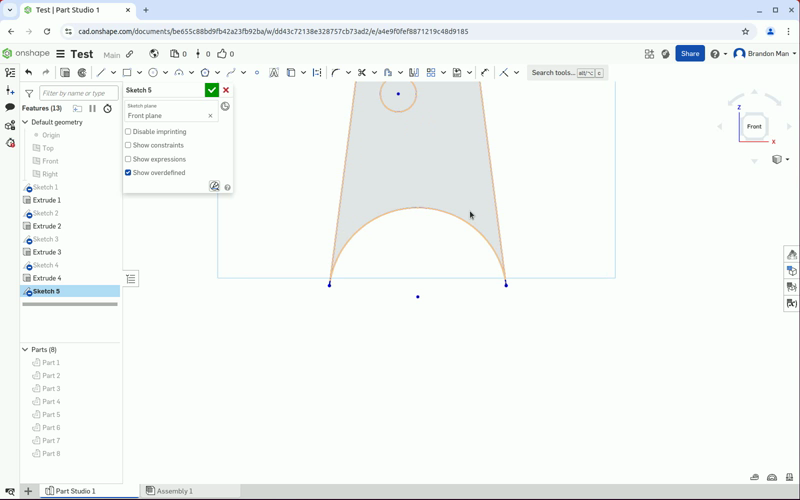
scroll(6)
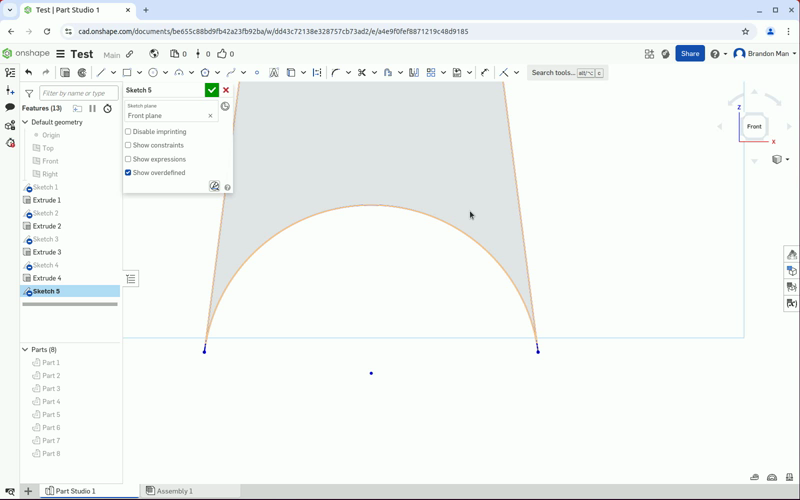
click(470, 210)
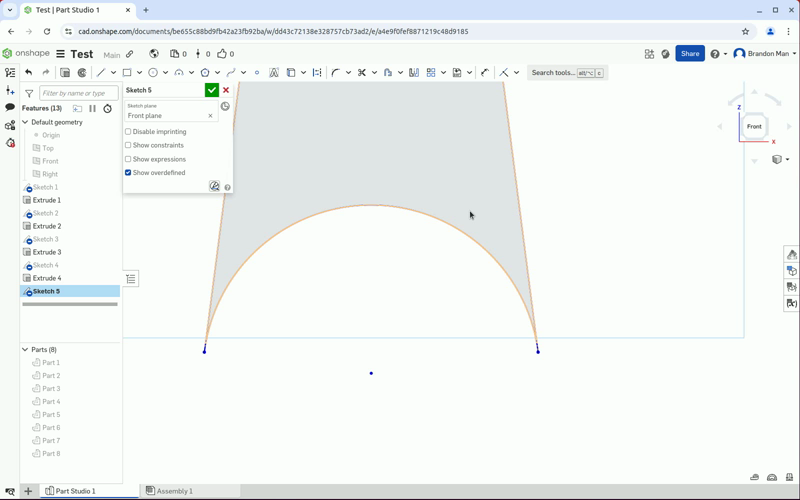
scroll(-6)
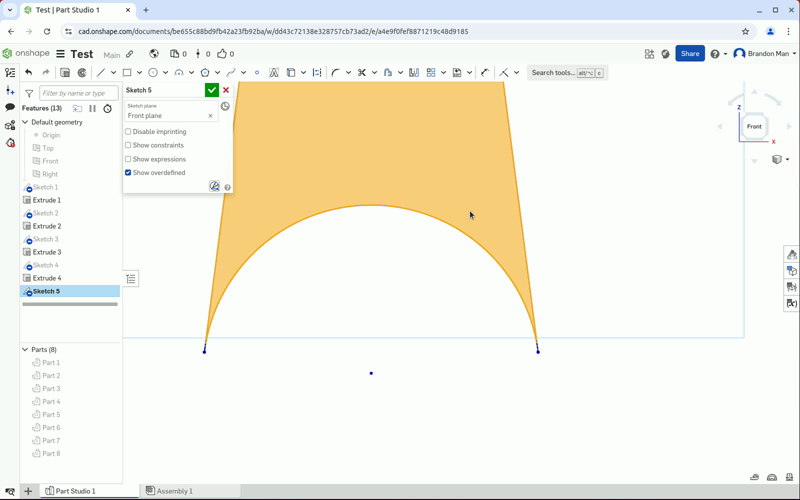
scroll(-6)
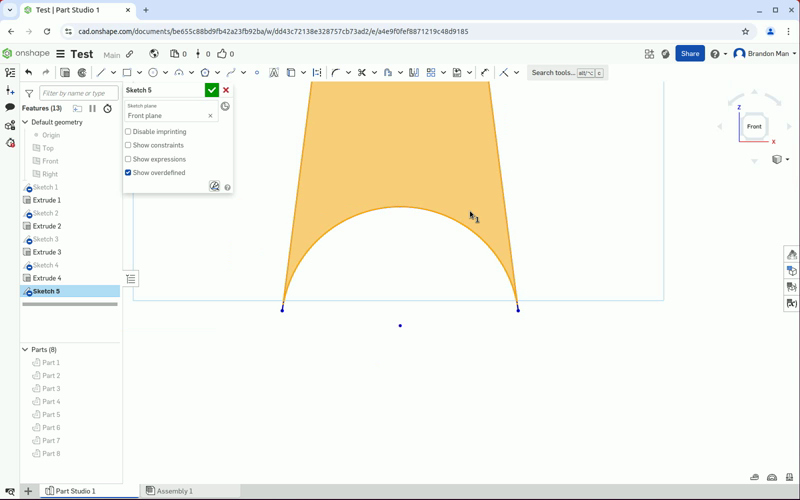
scroll(-6)
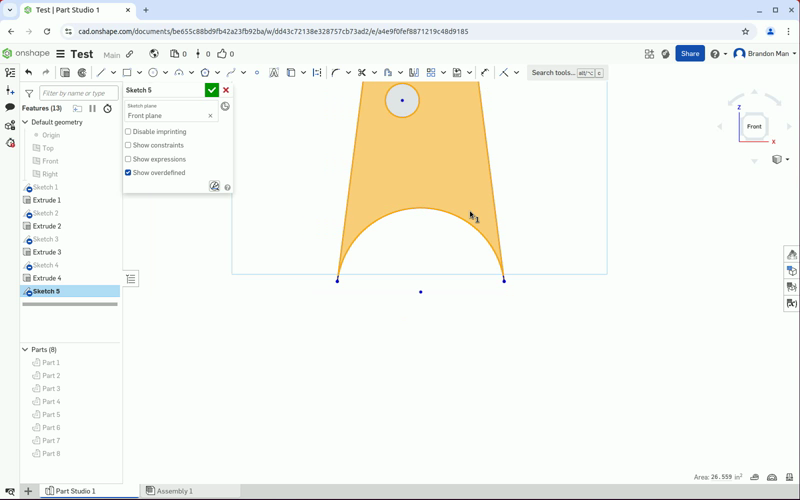
scroll(-6)
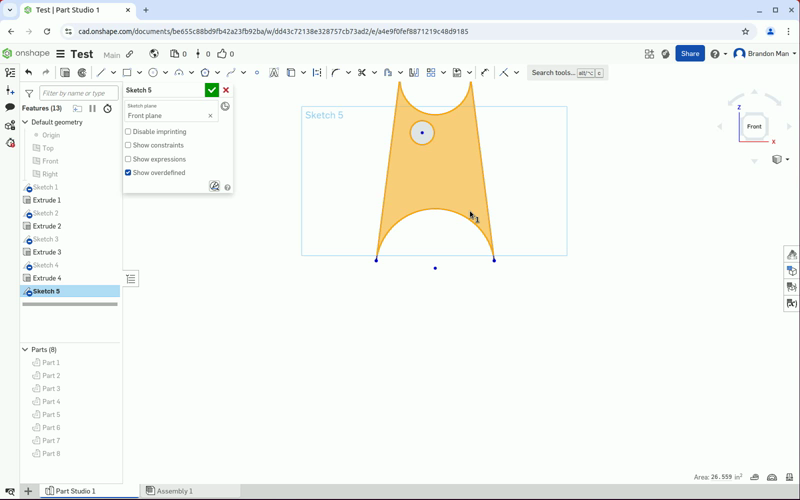
scroll(-6)
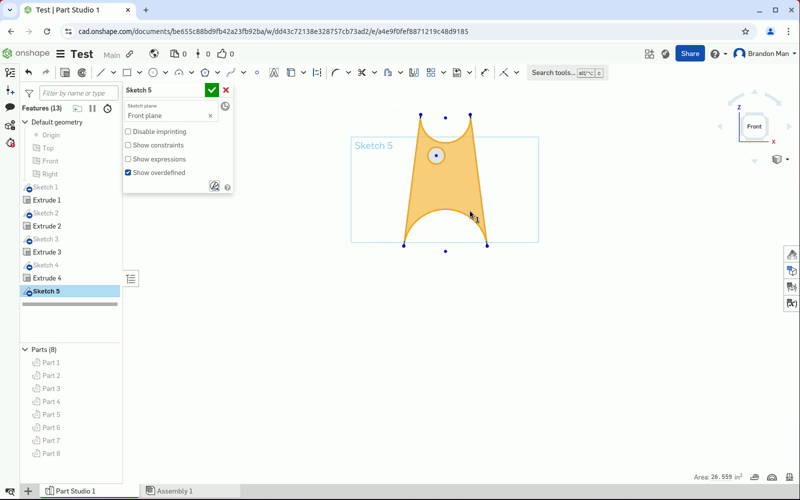
scroll(-6)
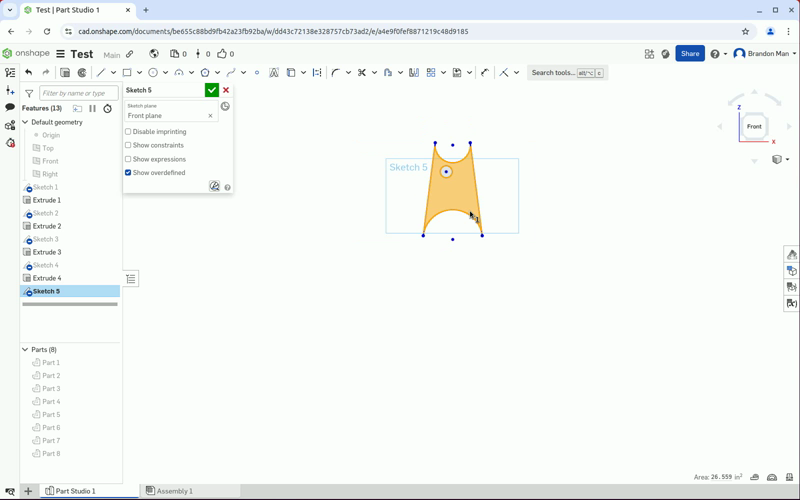
scroll(-6)
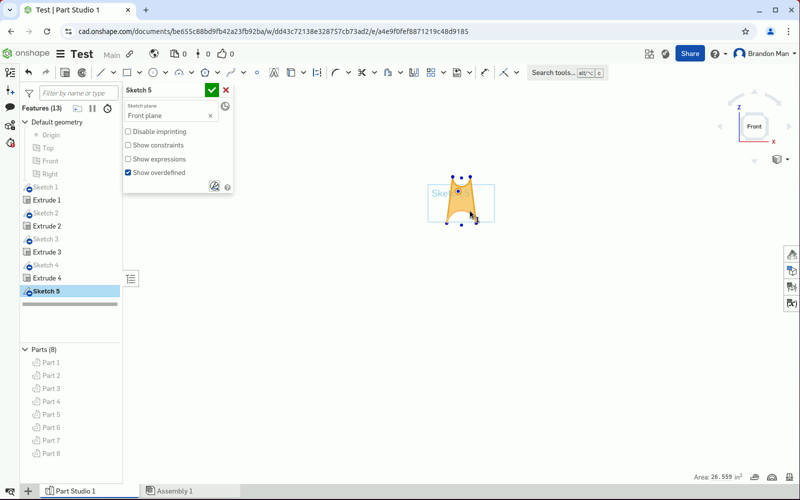
mouse_move(73, 352)
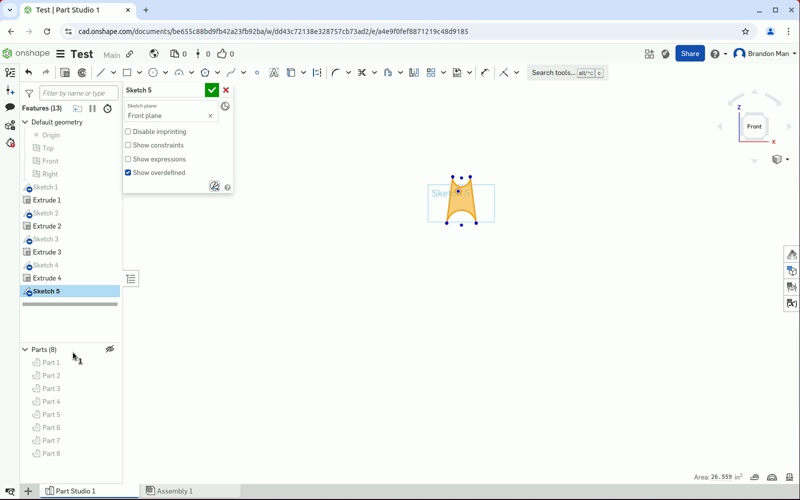
key(shift+y)
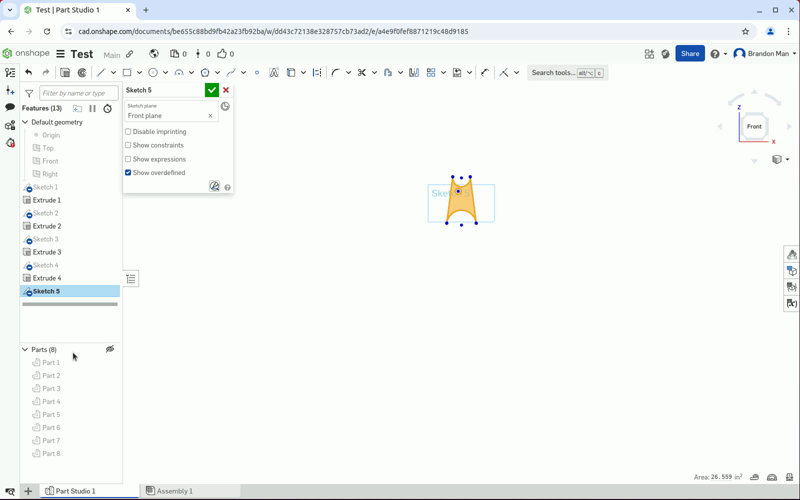
key(shift+e)
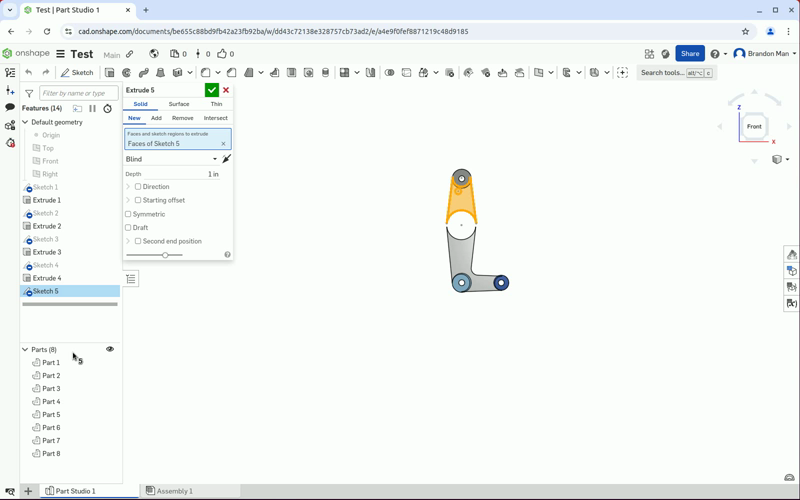
mouse_move(143, 106)
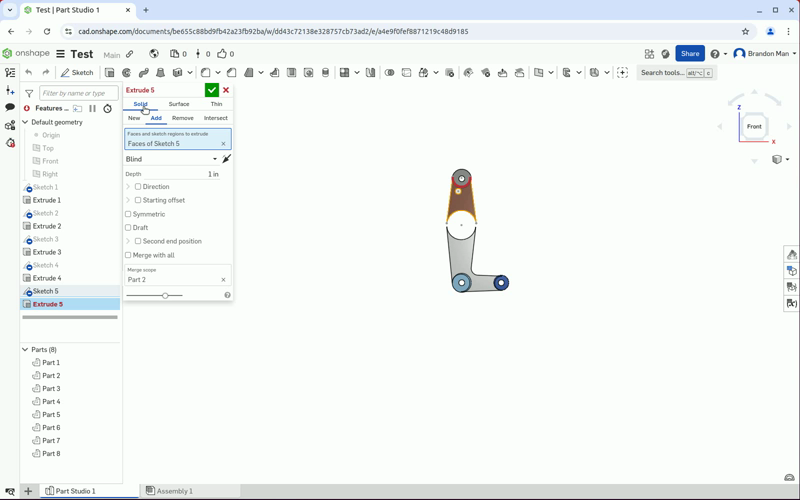
click(143, 106)
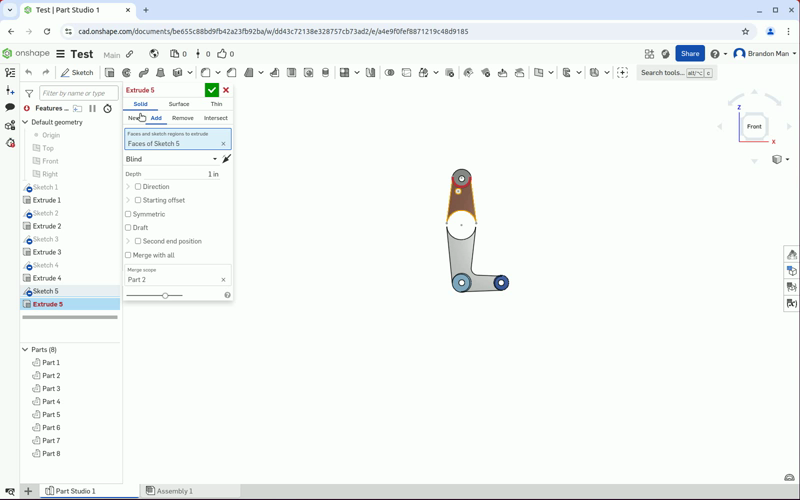
mouse_move(137, 120)
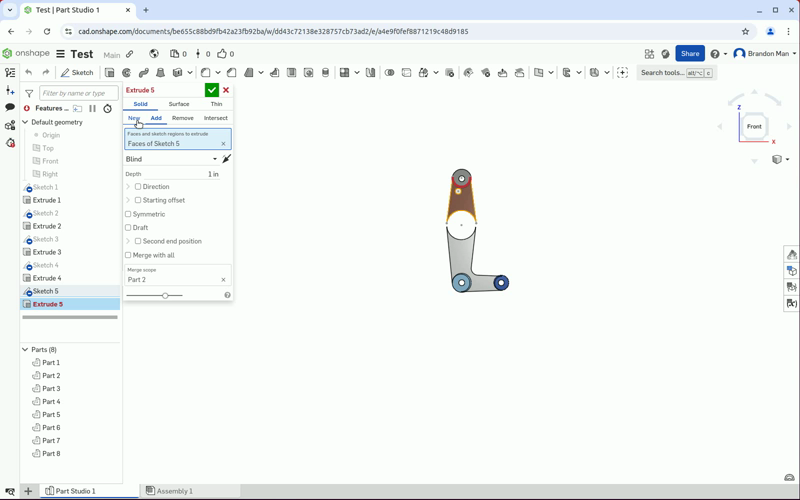
click(137, 120)
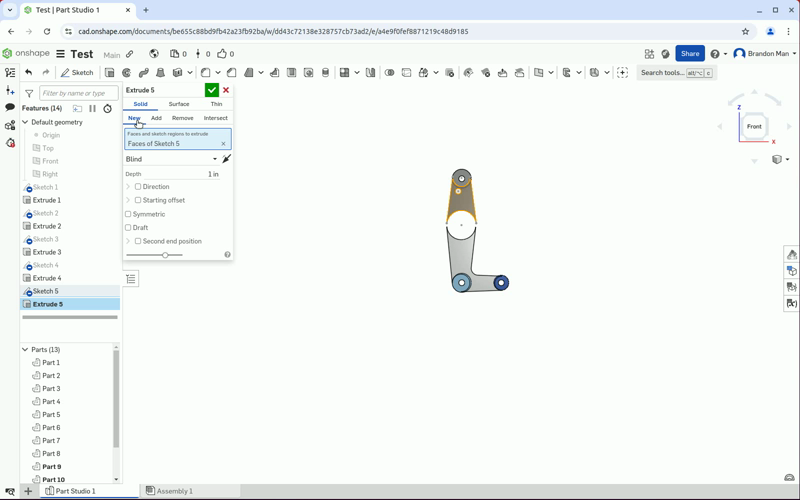
key(tab, 4)
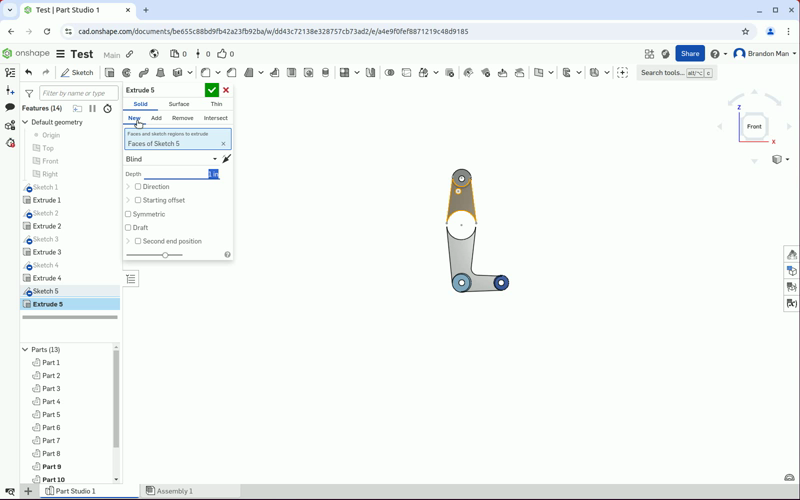
text(0.481)
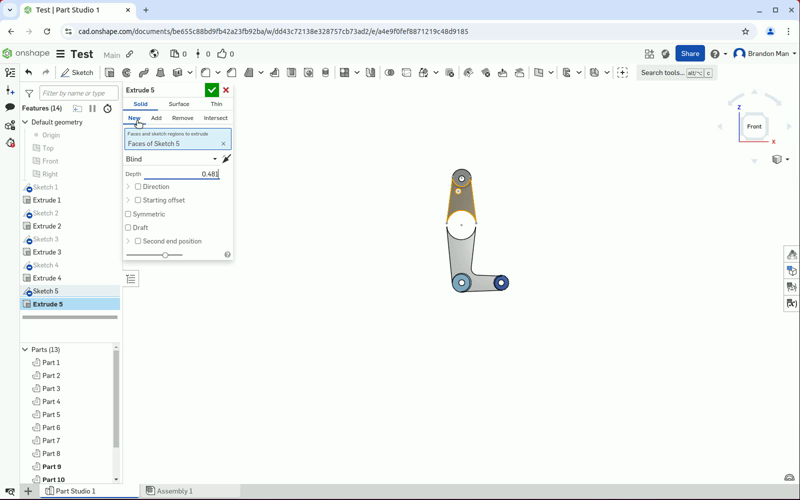
key(enter)
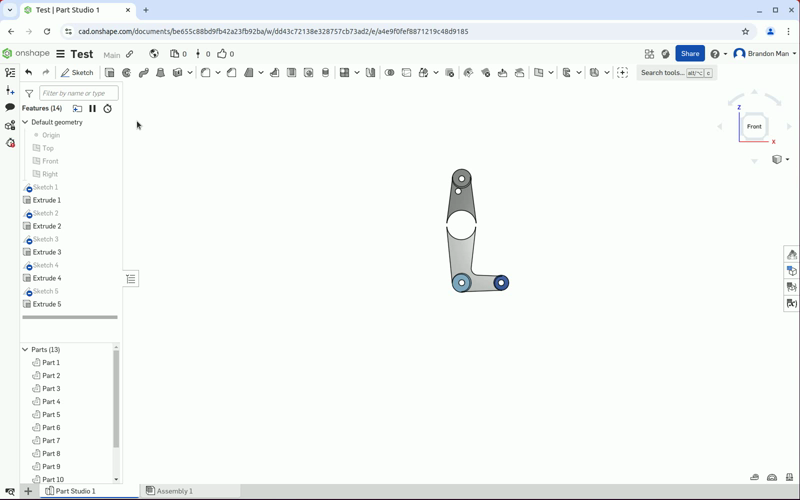
key(shift+h)
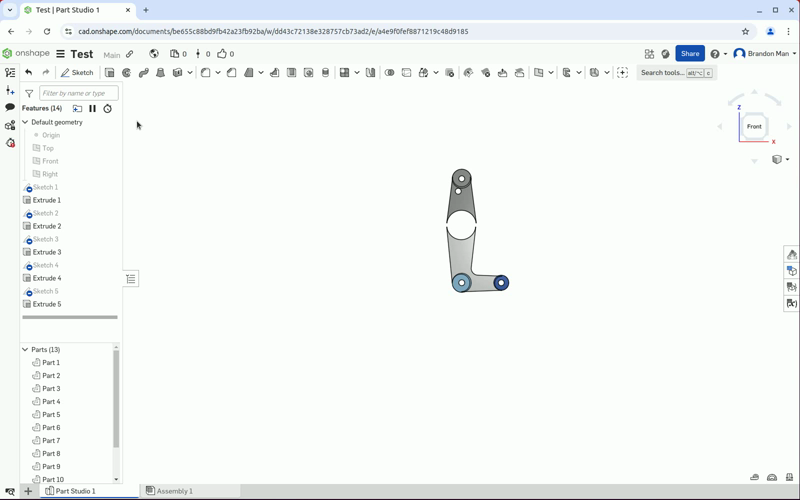
key(shift+h)
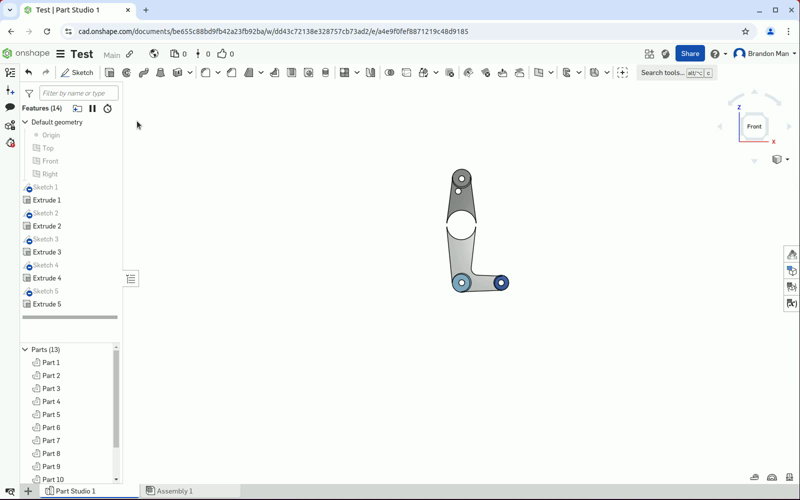
mouse_move(73, 189)
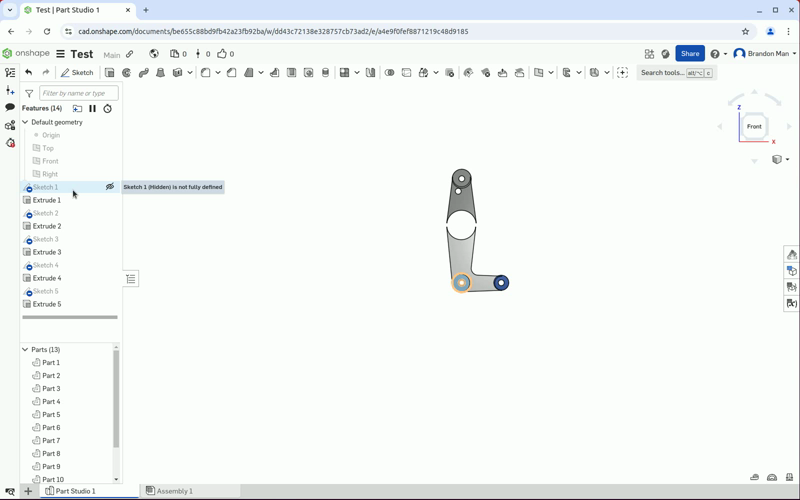
click(73, 189)
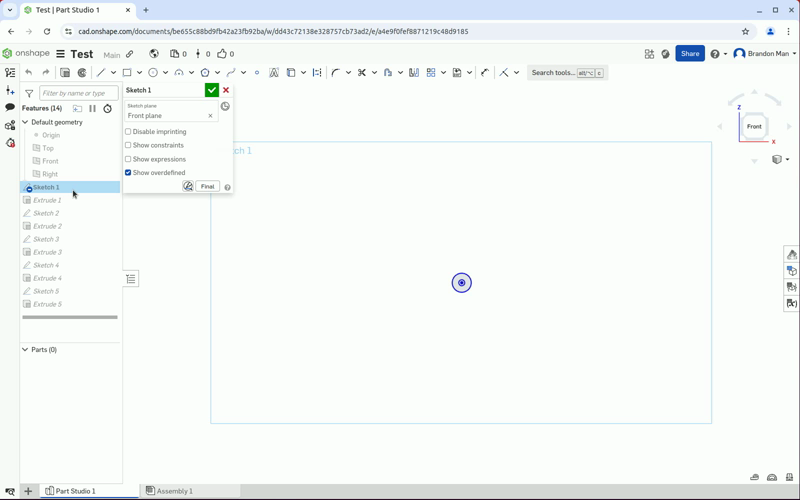
mouse_move(229, 92)
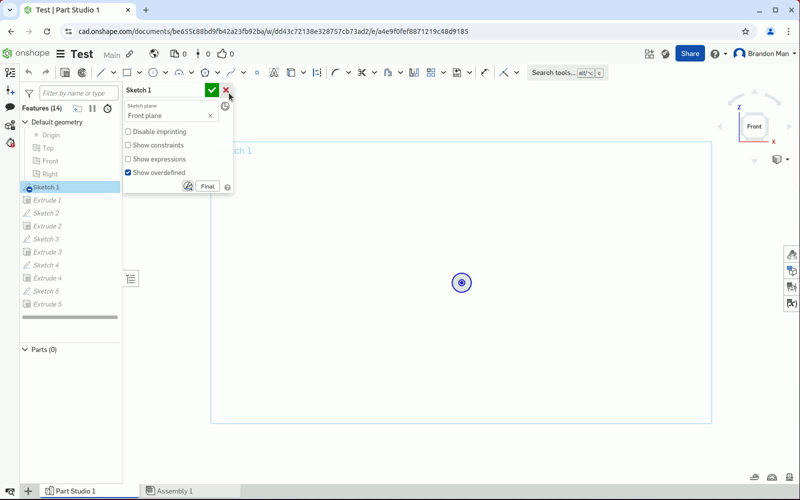
click(229, 92)
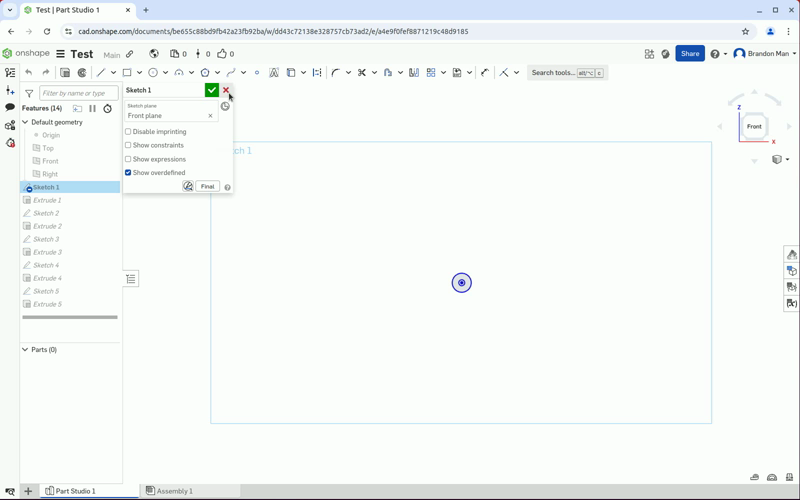
key(shift+s)
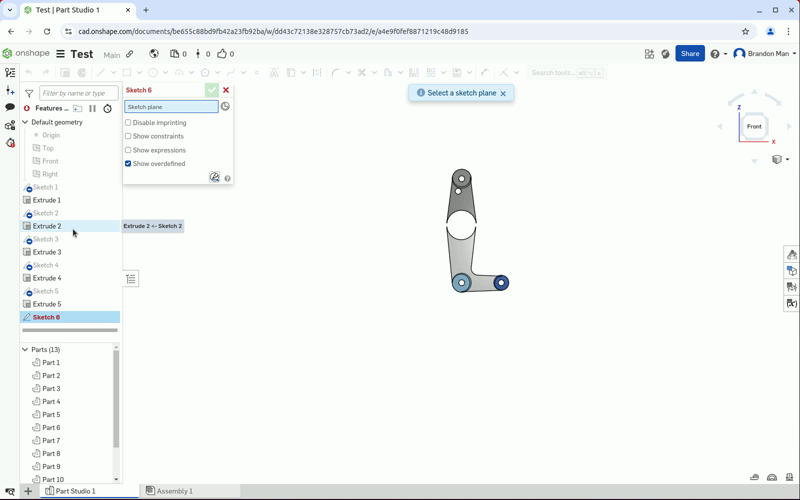
scroll(3)
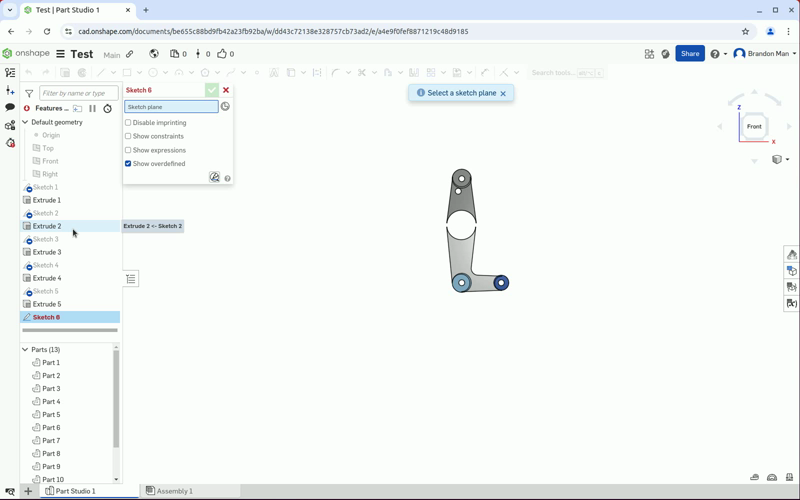
mouse_move(73, 163)
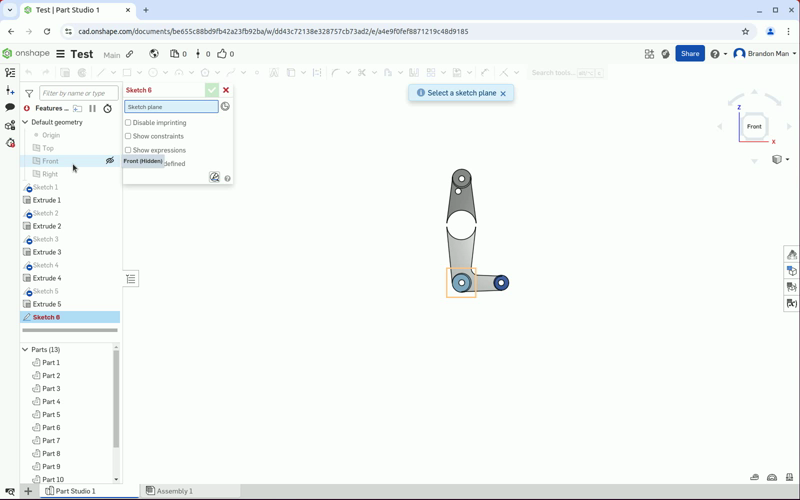
click(73, 163)
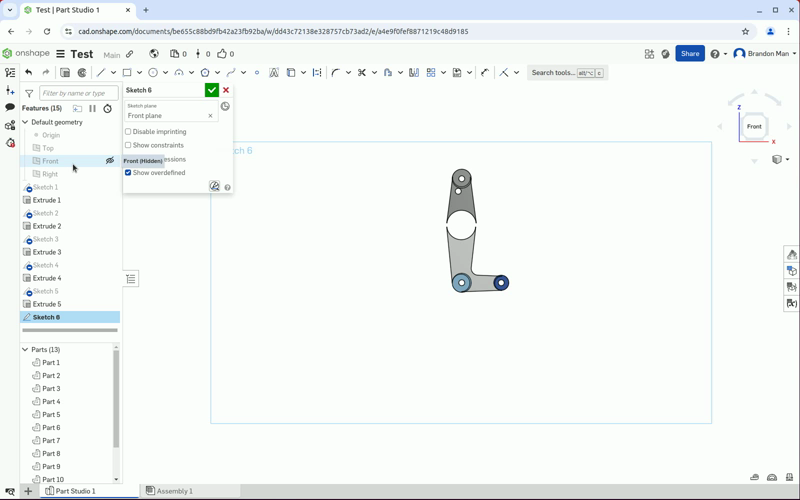
mouse_move(69, 352)
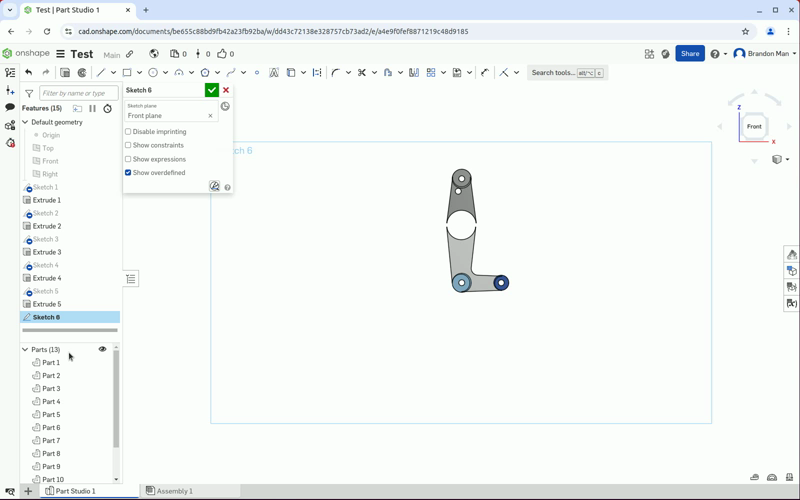
key(y)
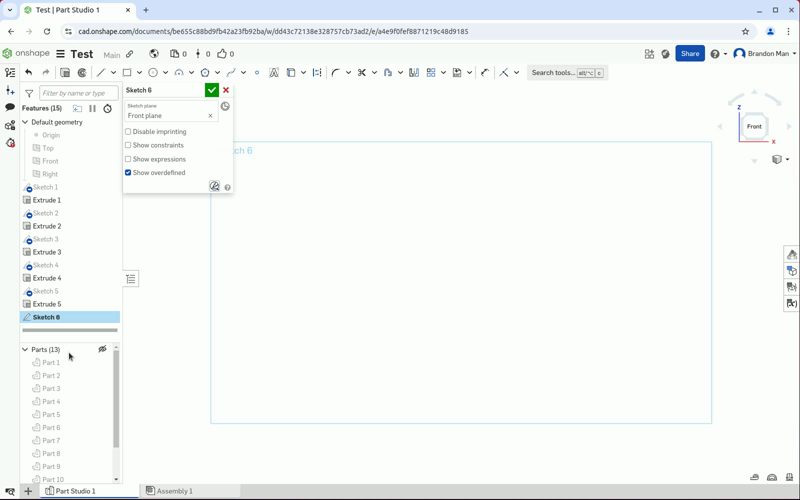
key(c)
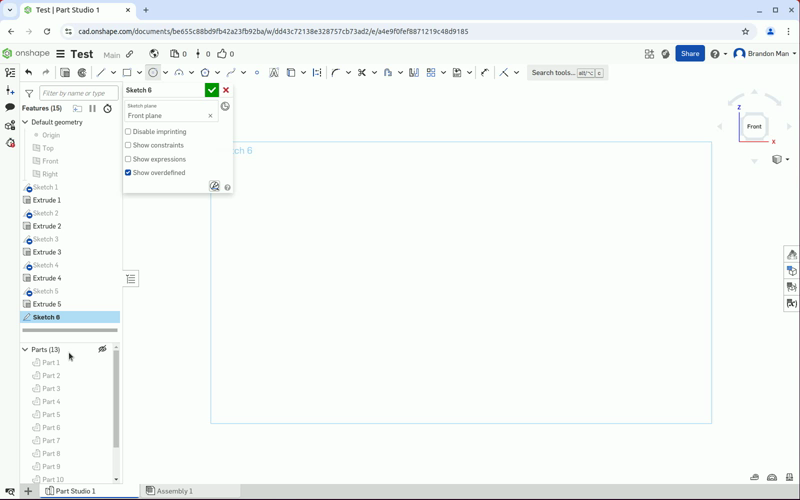
key_down(shift)
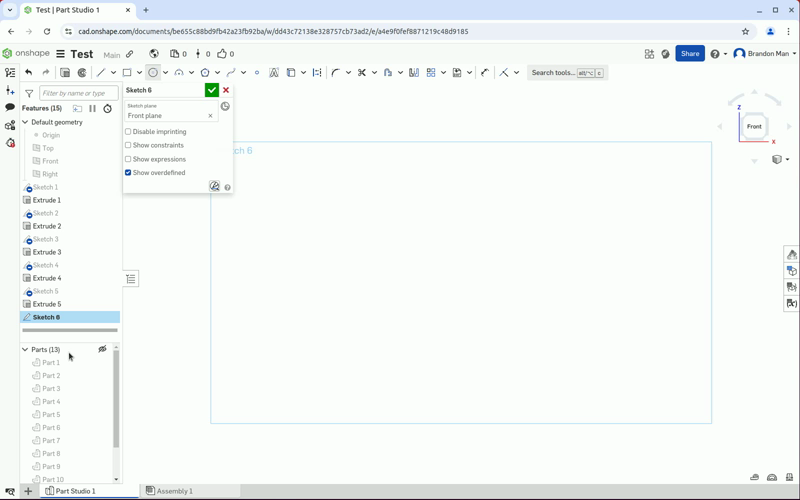
mouse_move(461, 225)
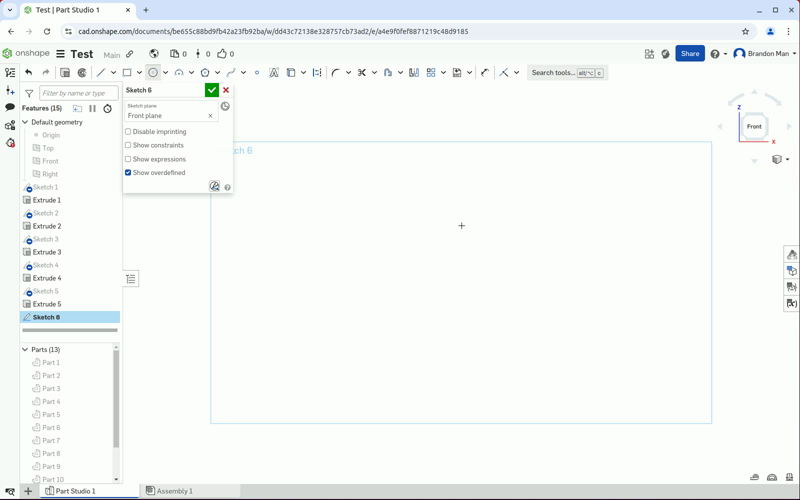
click(461, 225)
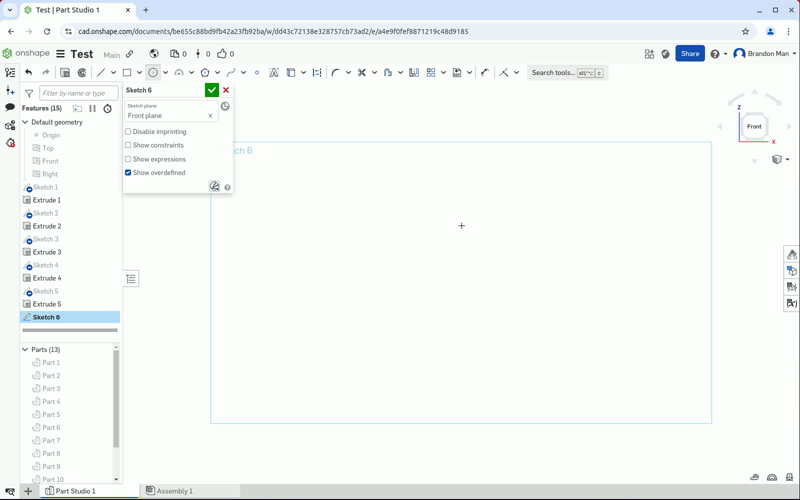
key_up(shift)
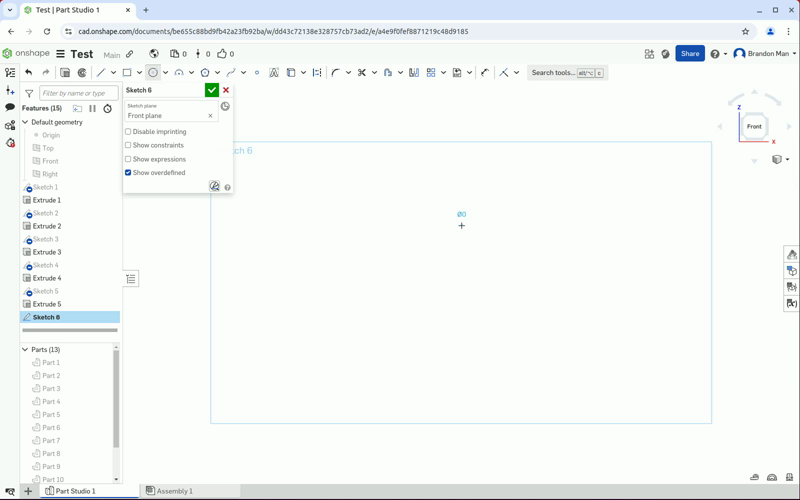
mouse_move(477, 225)
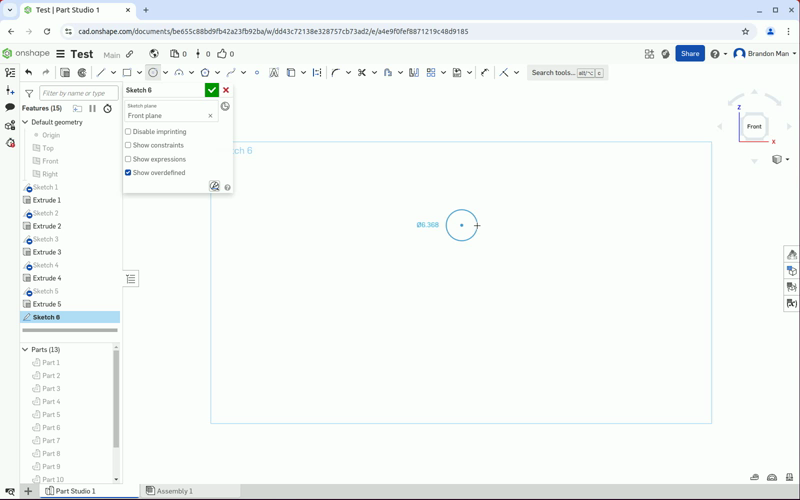
click(477, 225)
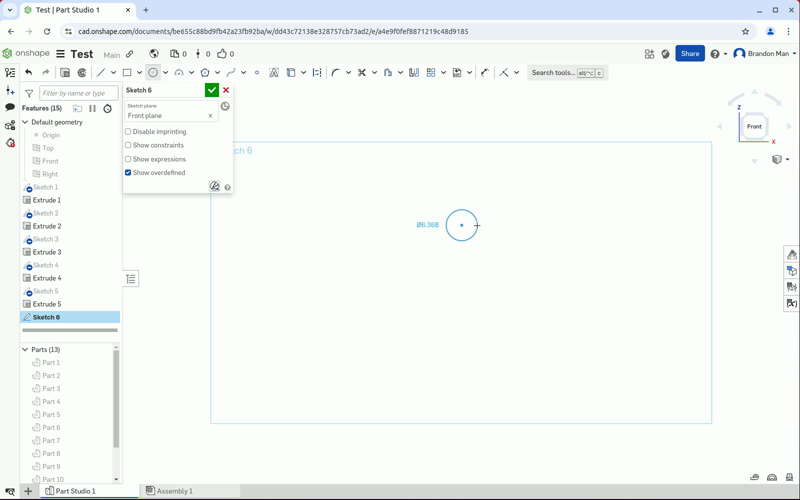
key(esc)
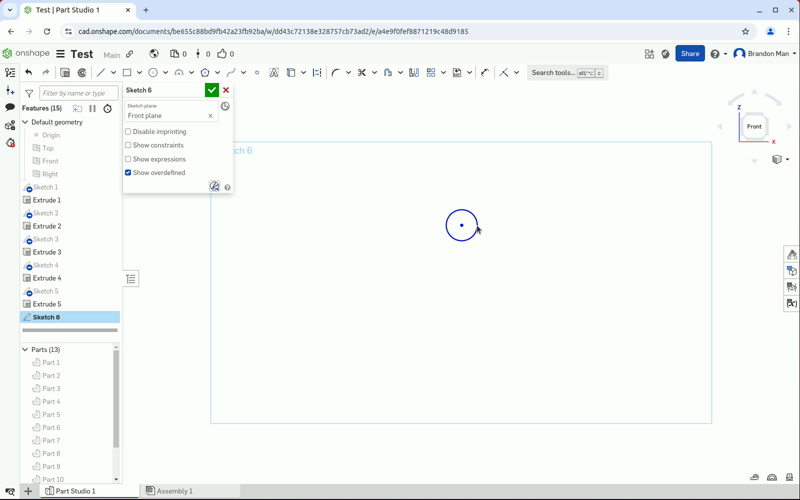
key(c)
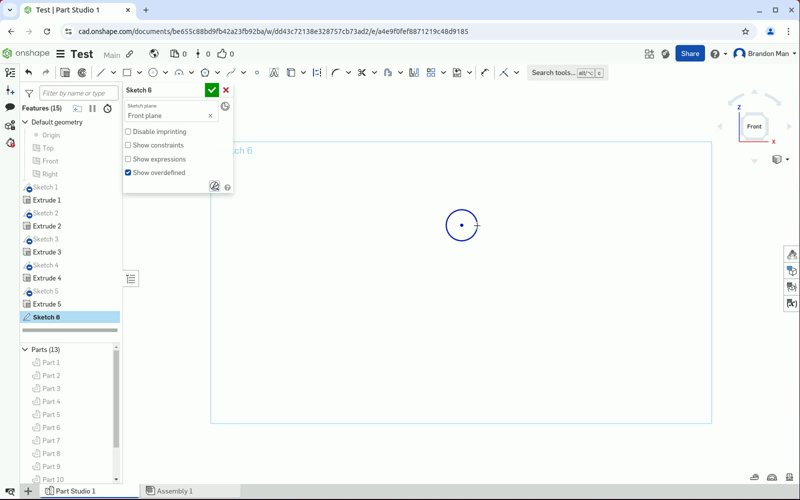
key_down(shift)
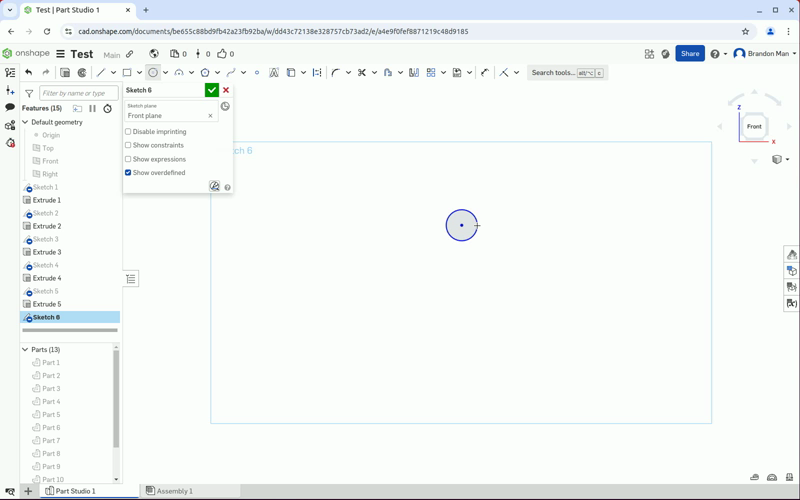
mouse_move(461, 225)
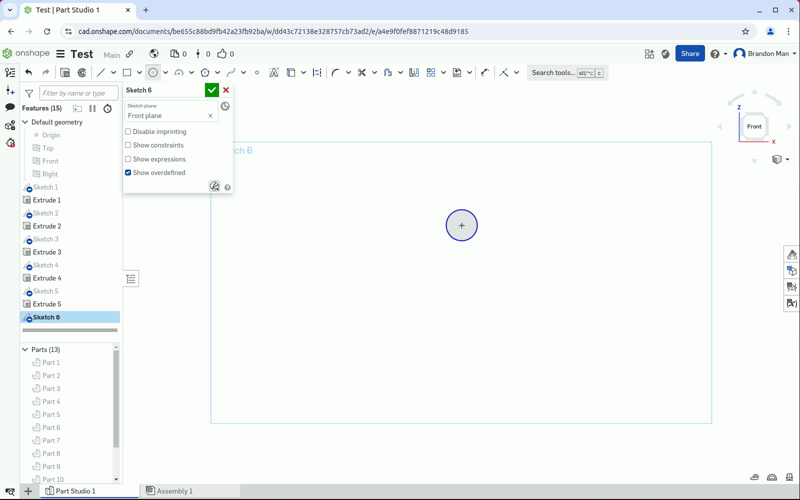
click(461, 225)
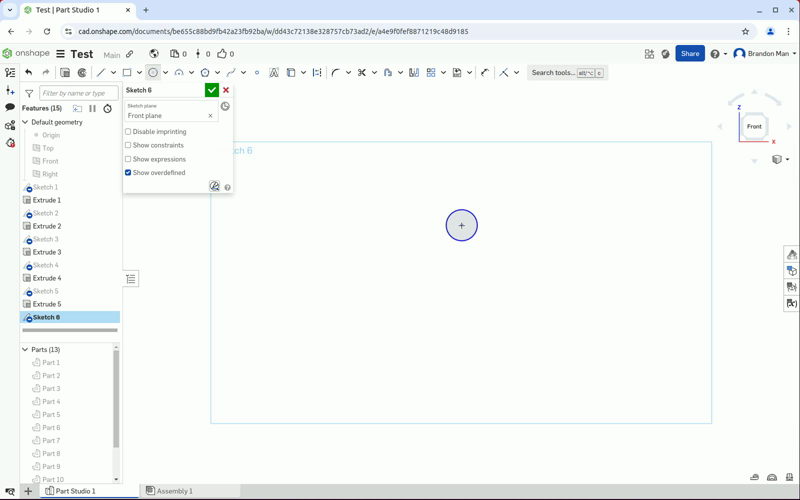
key_up(shift)
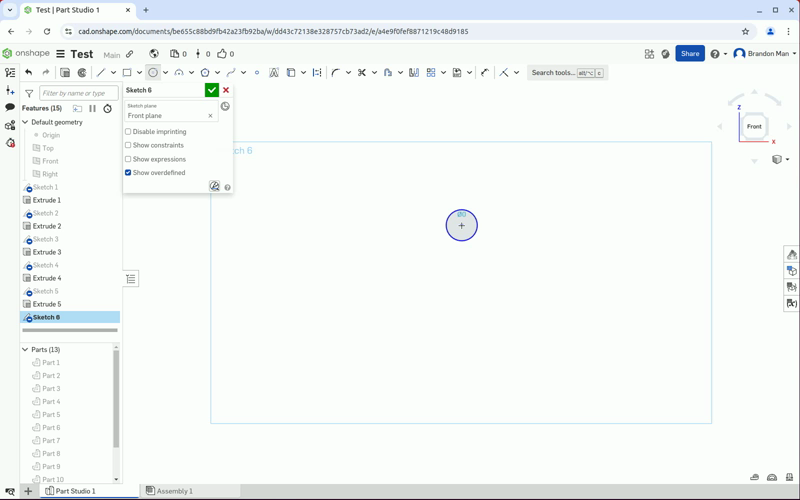
mouse_move(465, 225)
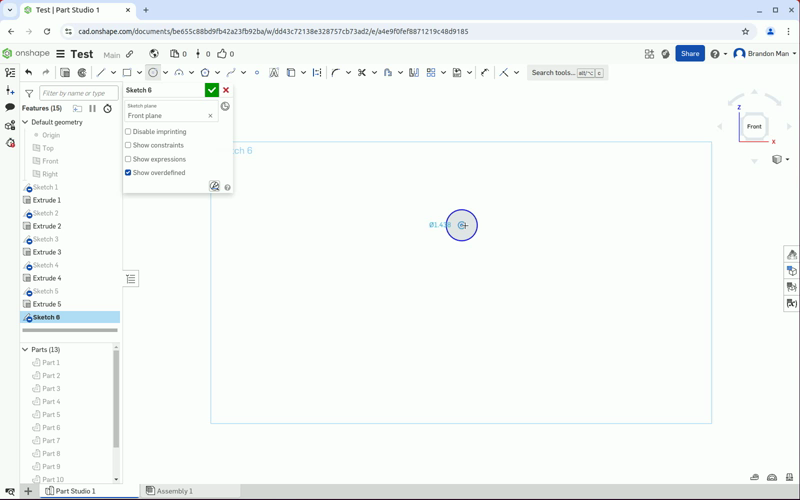
scroll(6)
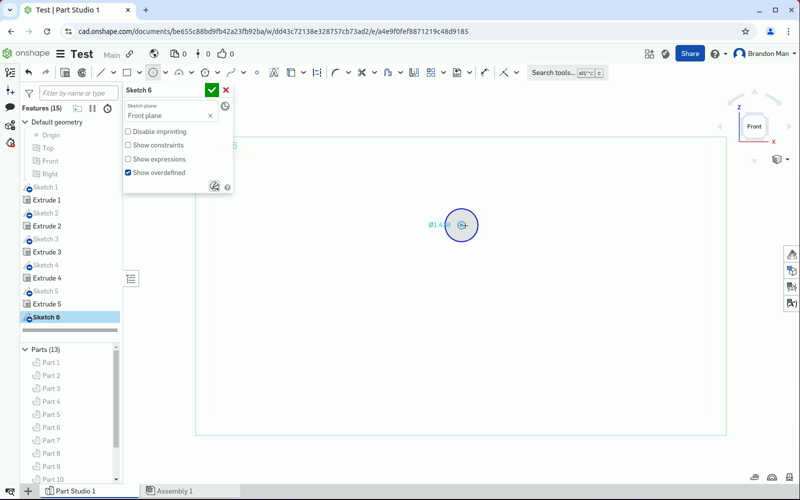
scroll(6)
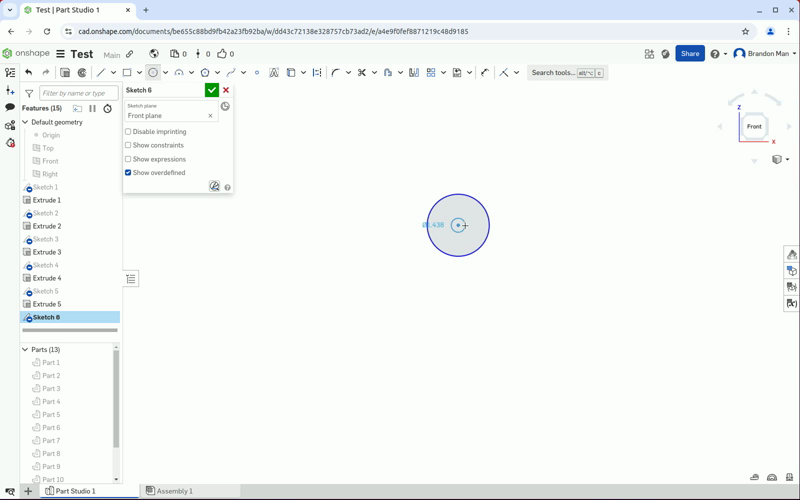
scroll(6)
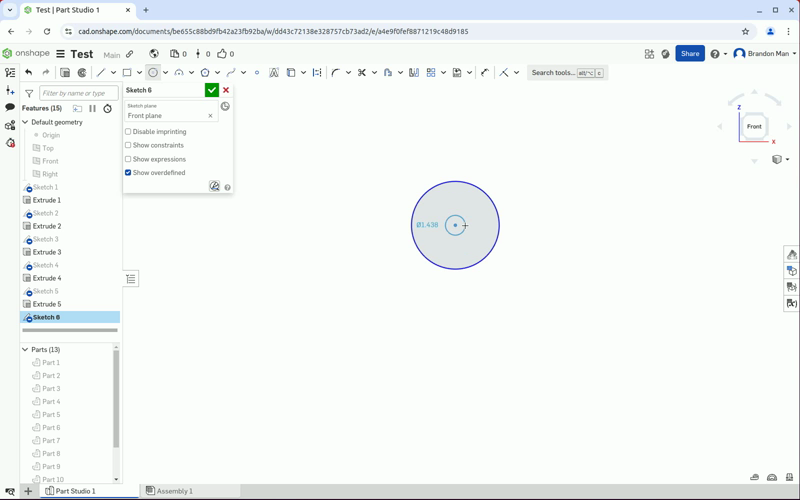
scroll(6)
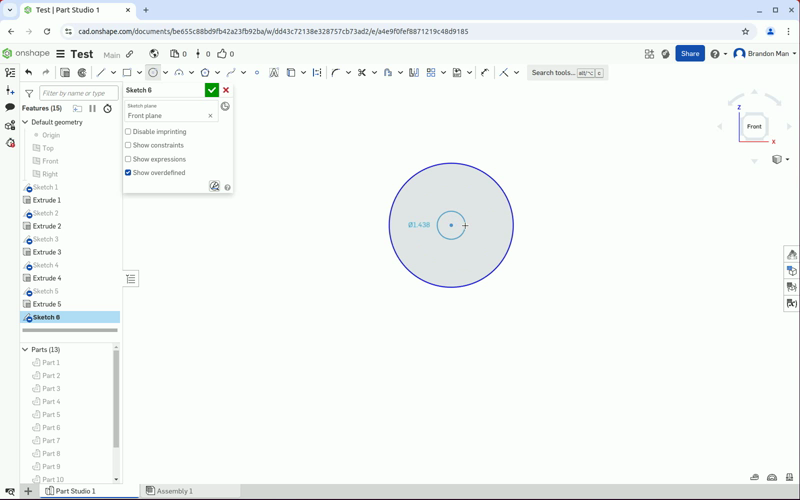
scroll(6)
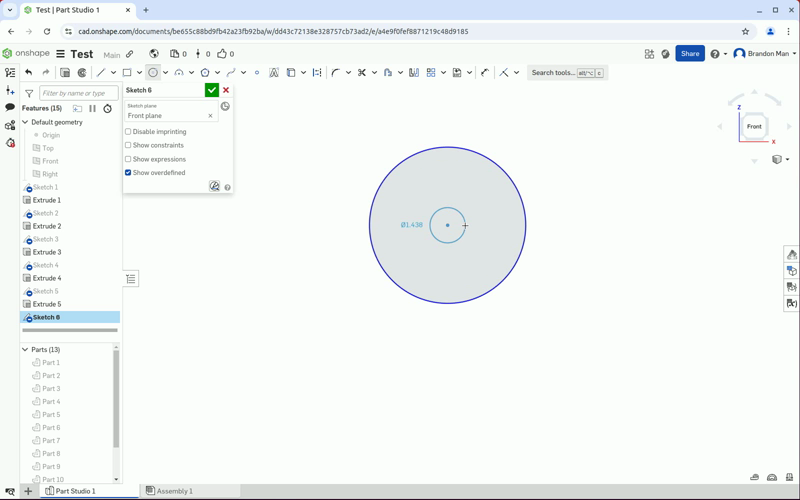
scroll(6)
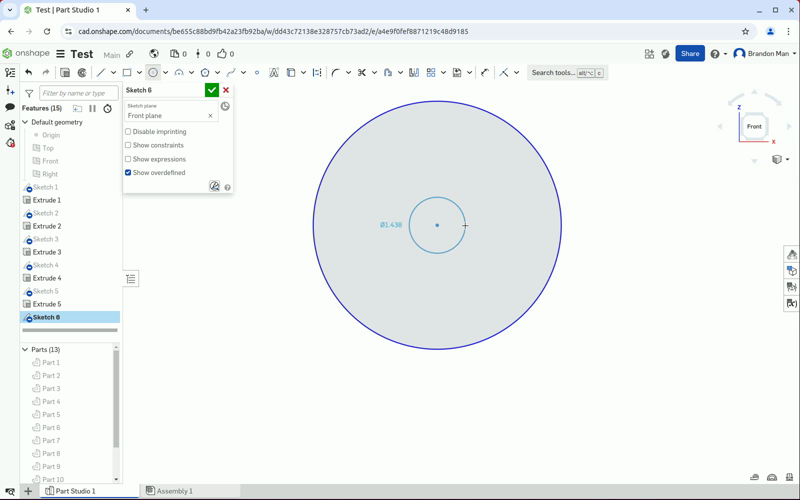
scroll(6)
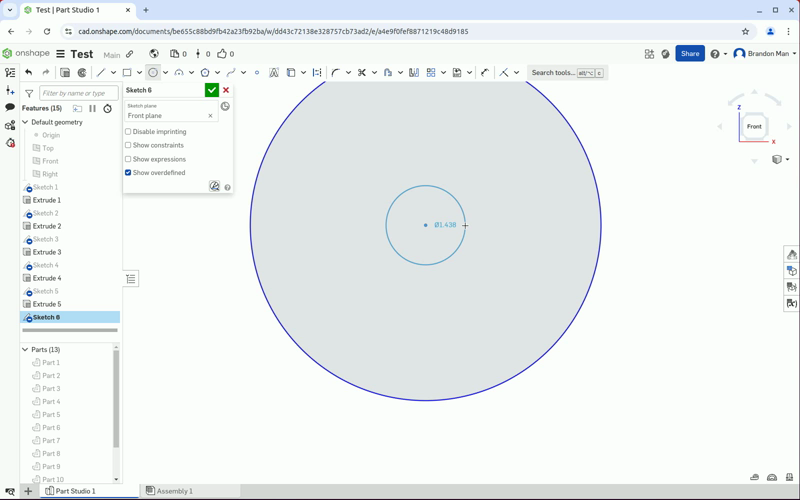
click(465, 225)
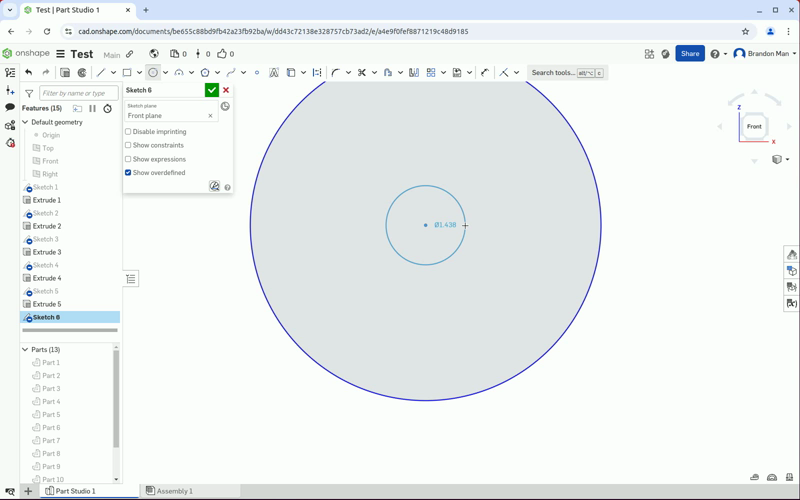
scroll(-6)
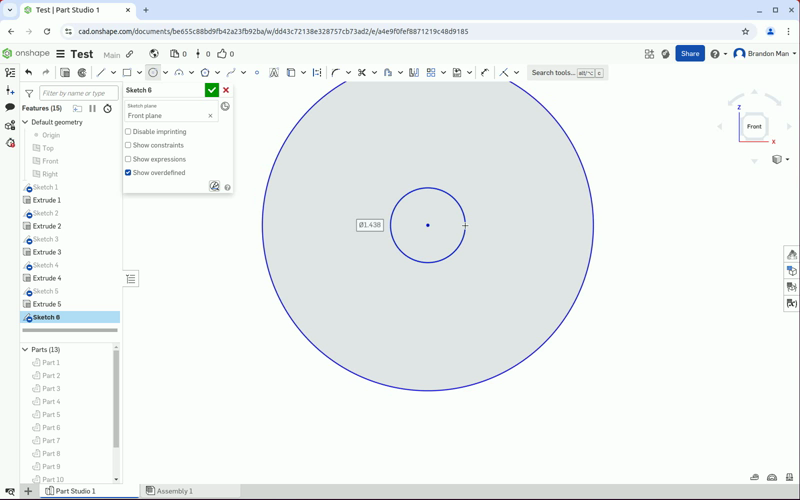
scroll(-6)
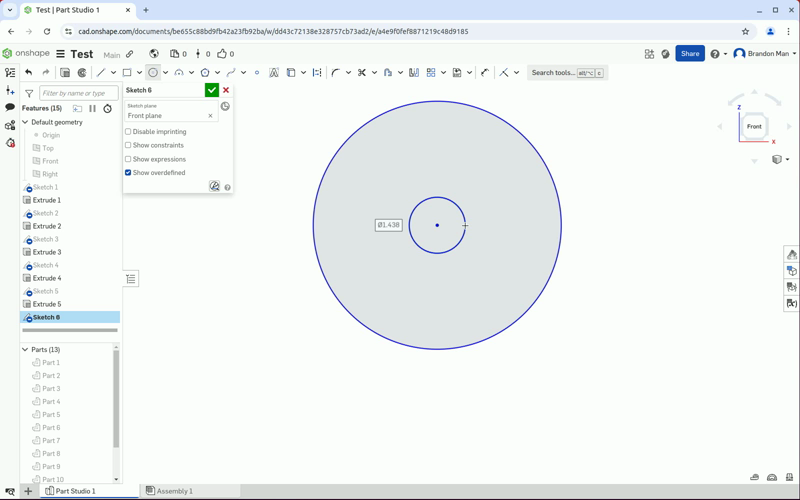
scroll(-6)
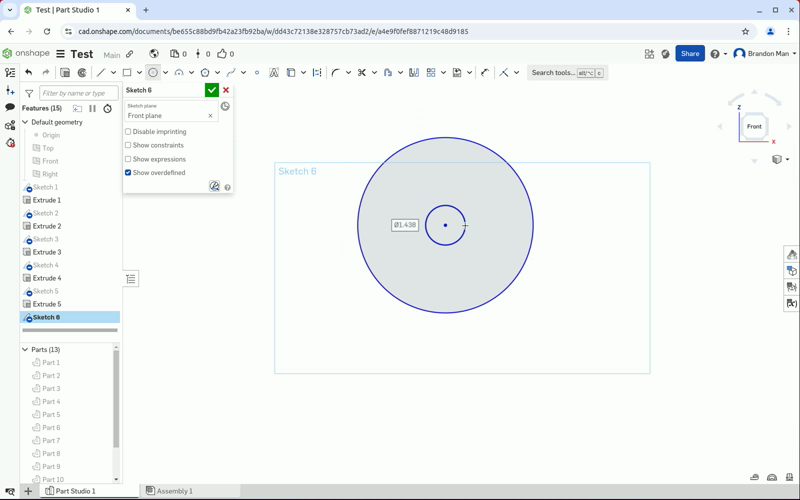
scroll(-6)
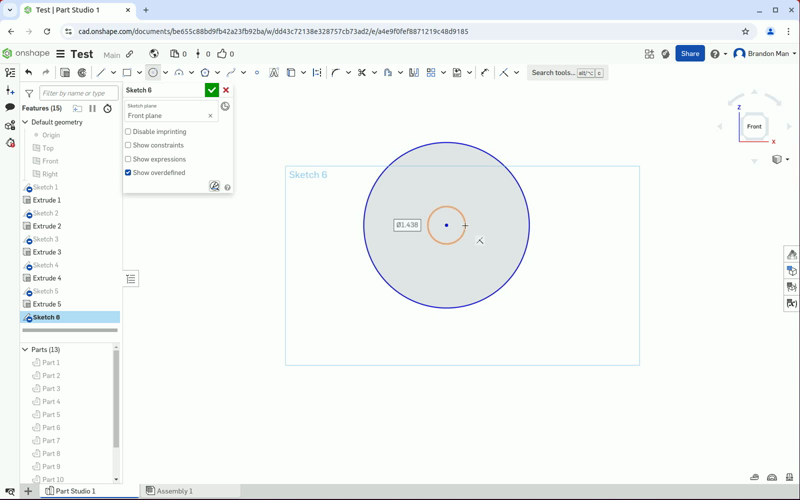
scroll(-6)
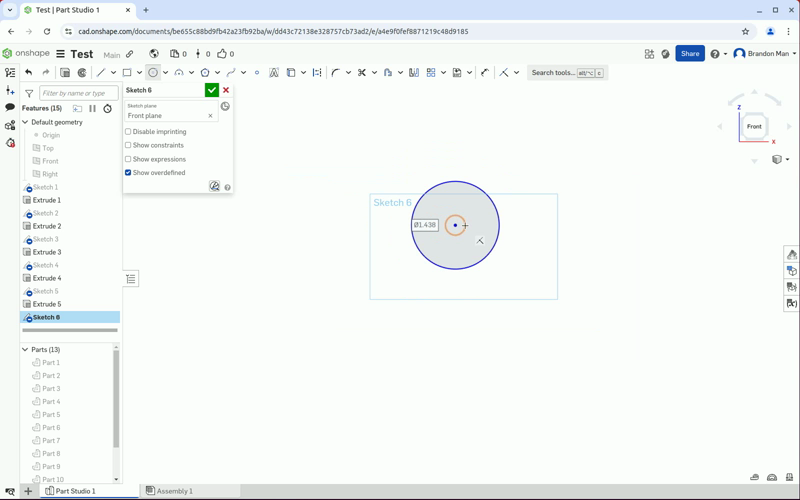
scroll(-6)
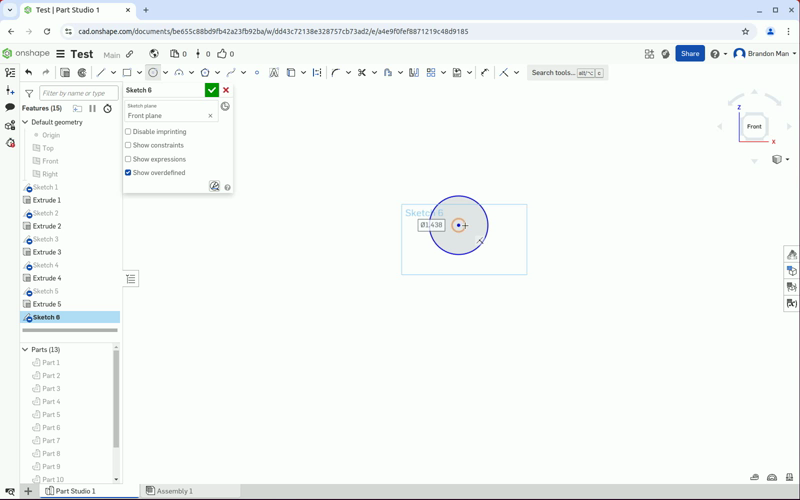
scroll(-6)
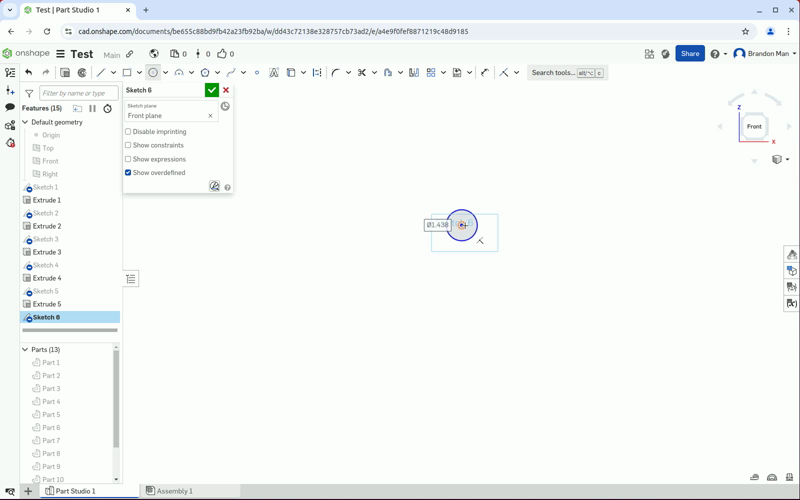
key(esc)
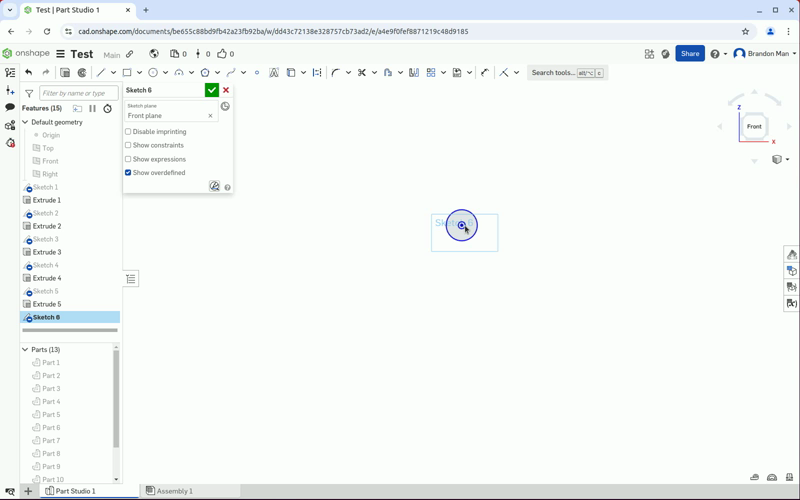
mouse_move(462, 218)
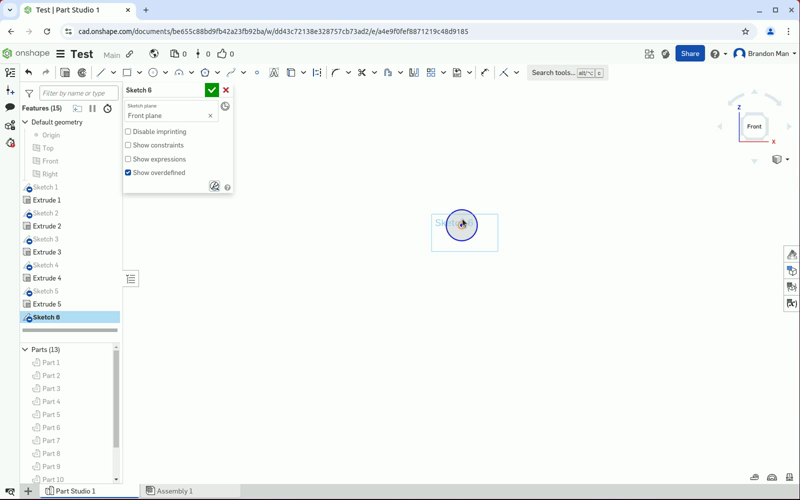
scroll(6)
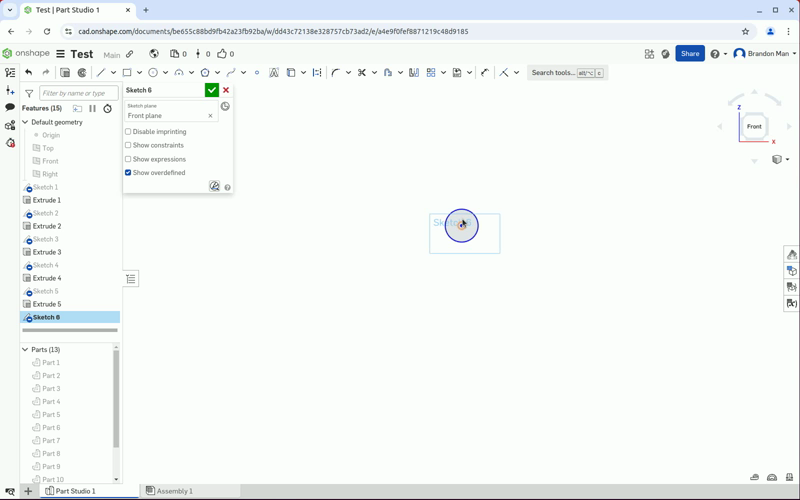
scroll(6)
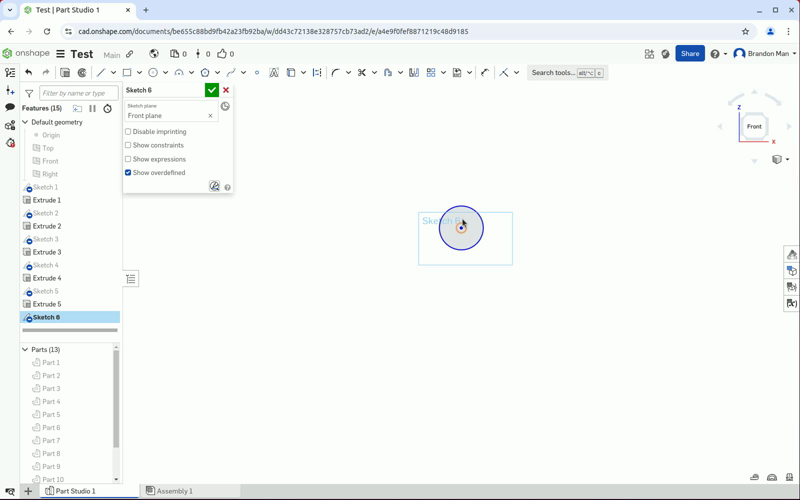
scroll(6)
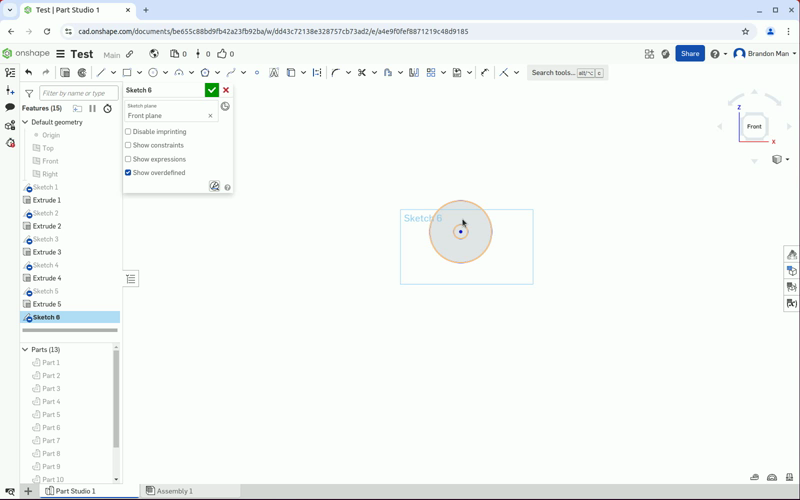
scroll(6)
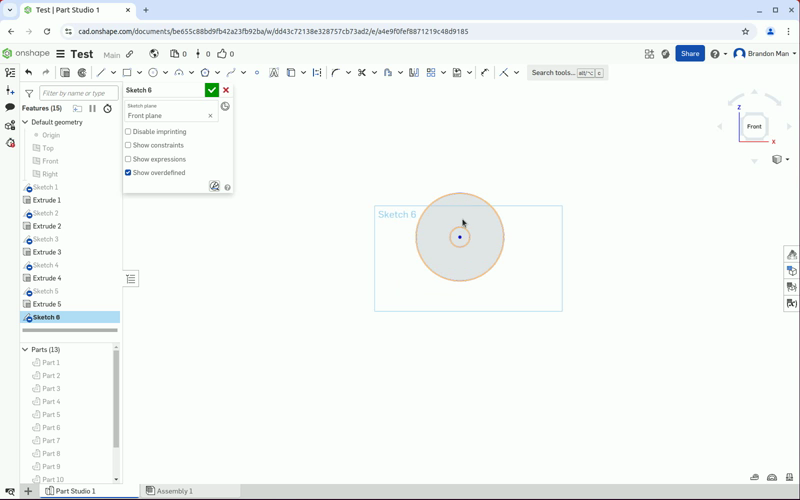
scroll(6)
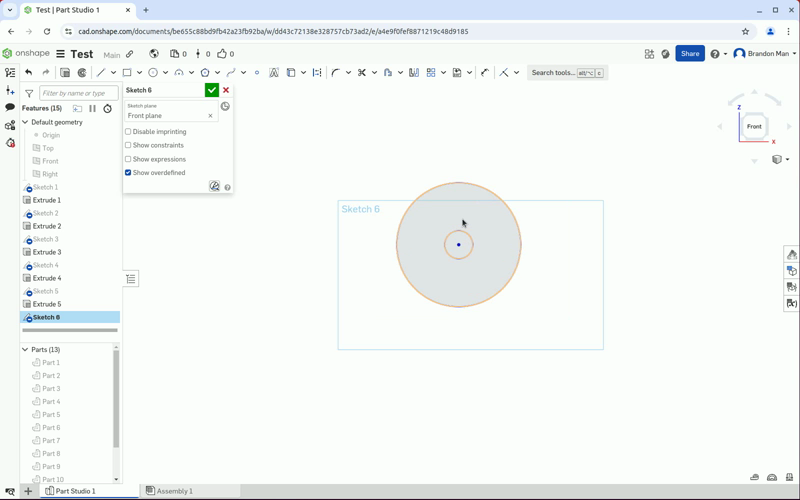
scroll(6)
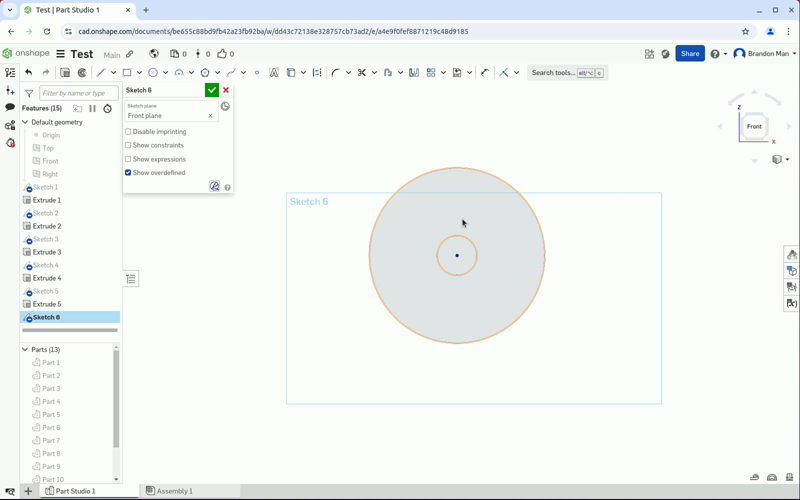
scroll(6)
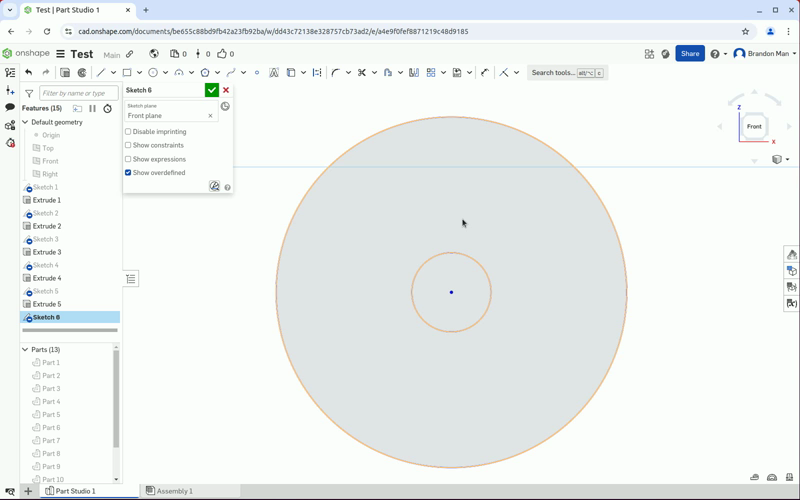
click(462, 218)
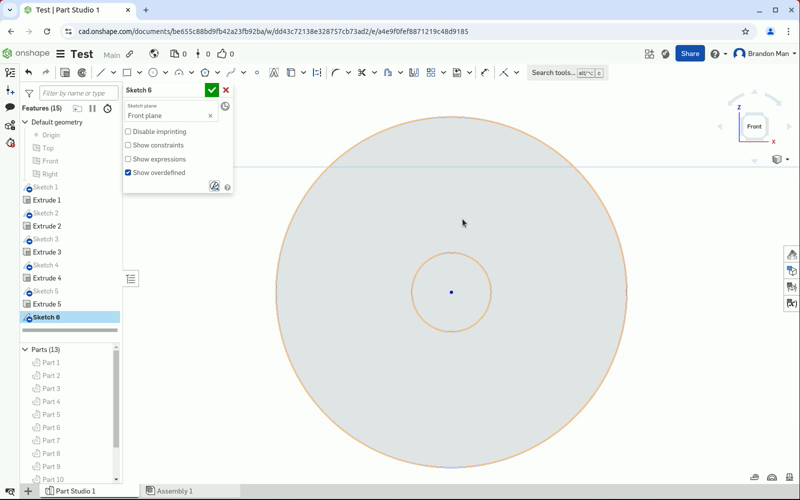
scroll(-6)
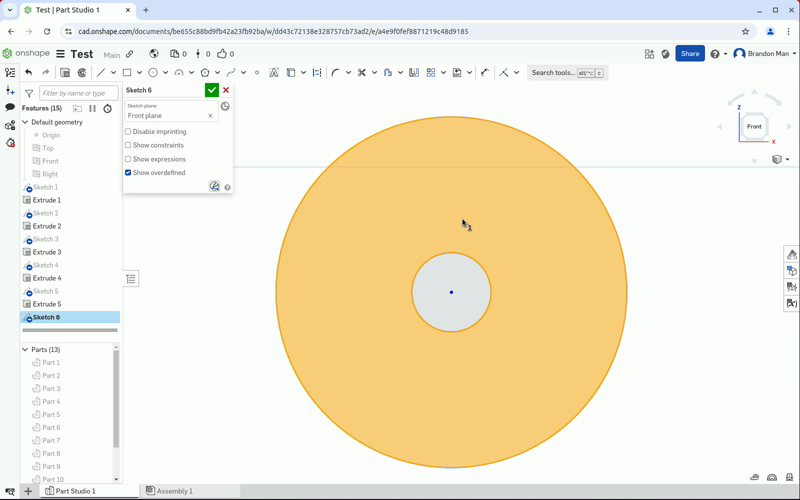
scroll(-6)
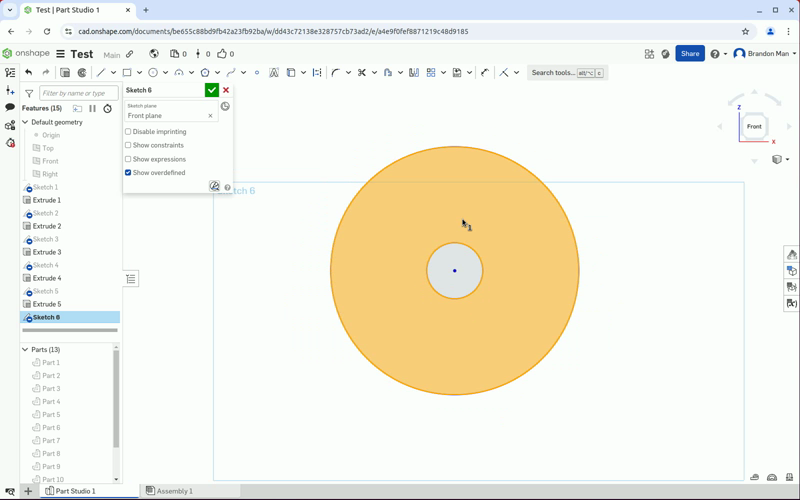
scroll(-6)
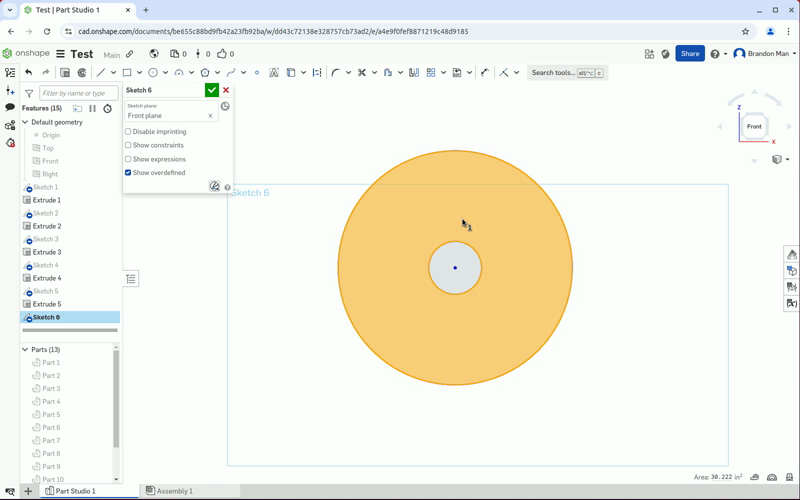
scroll(-6)
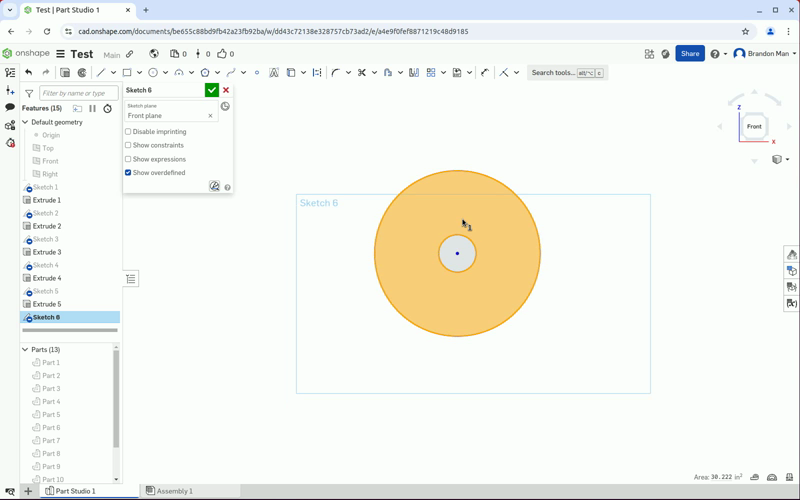
scroll(-6)
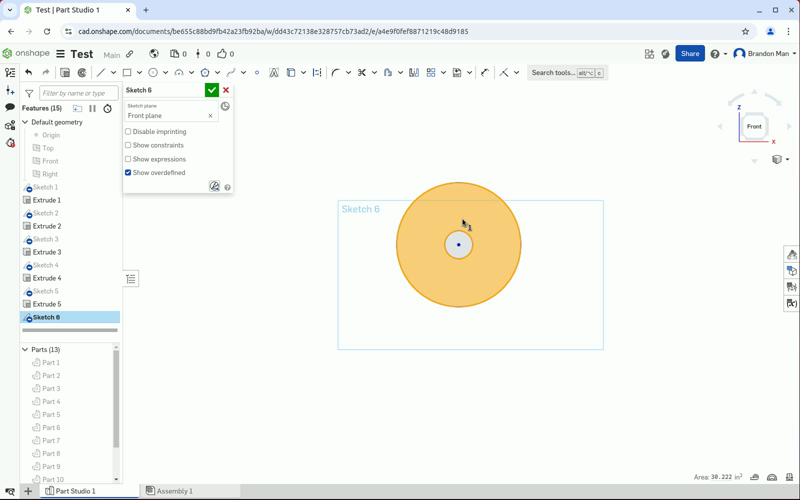
scroll(-6)
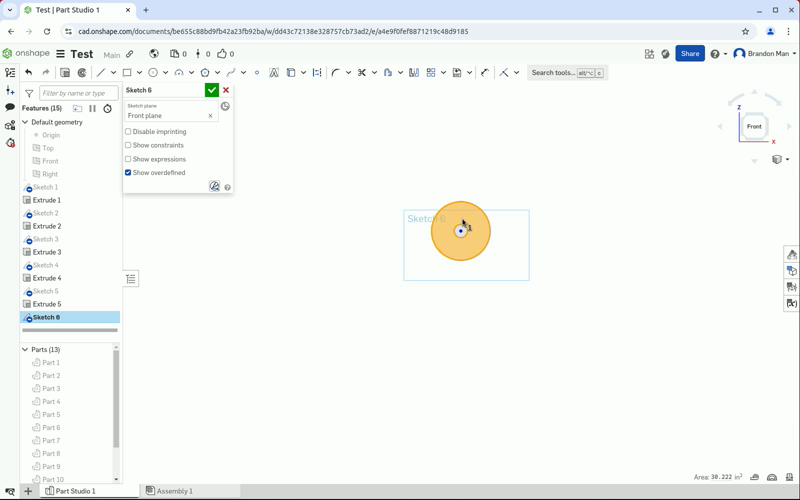
scroll(-6)
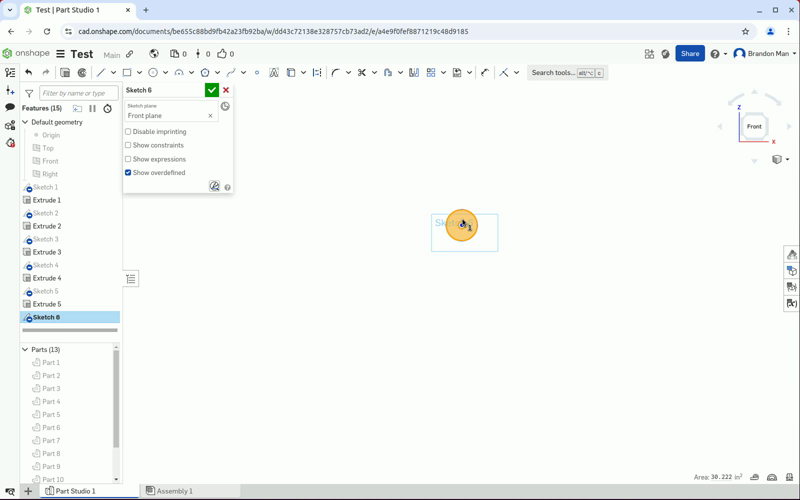
mouse_move(69, 352)
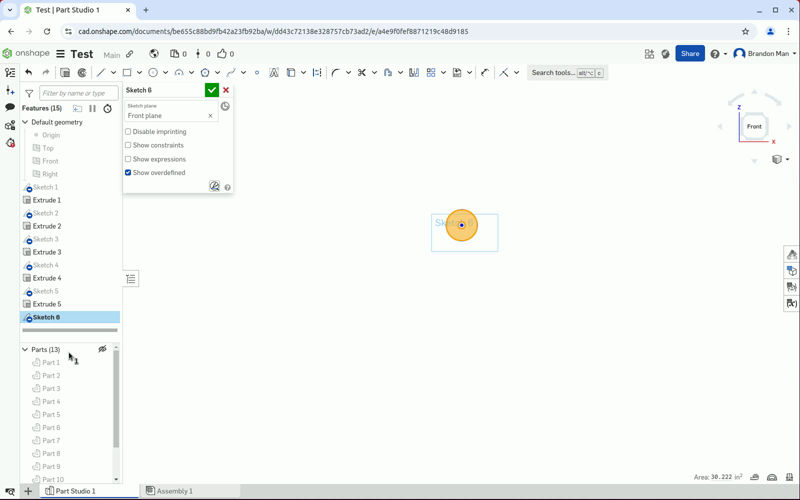
key(shift+y)
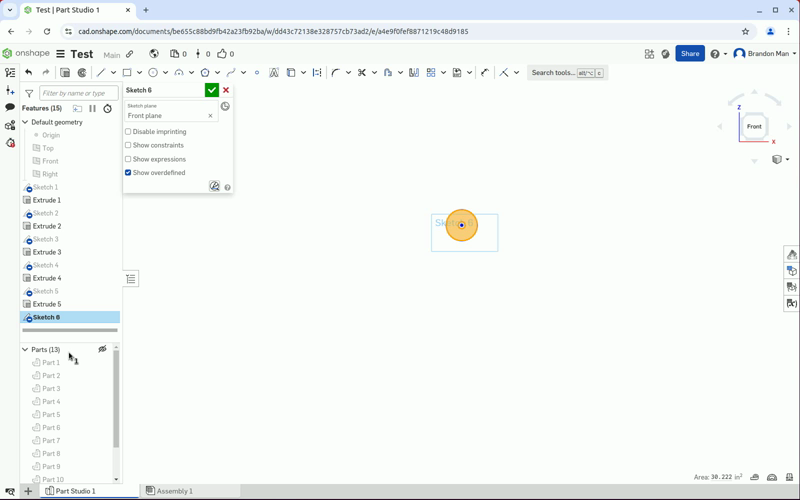
key(shift+e)
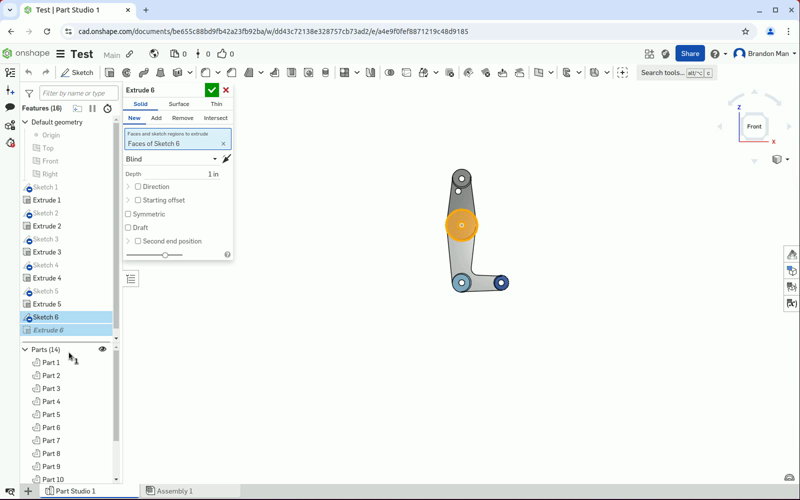
mouse_move(143, 106)
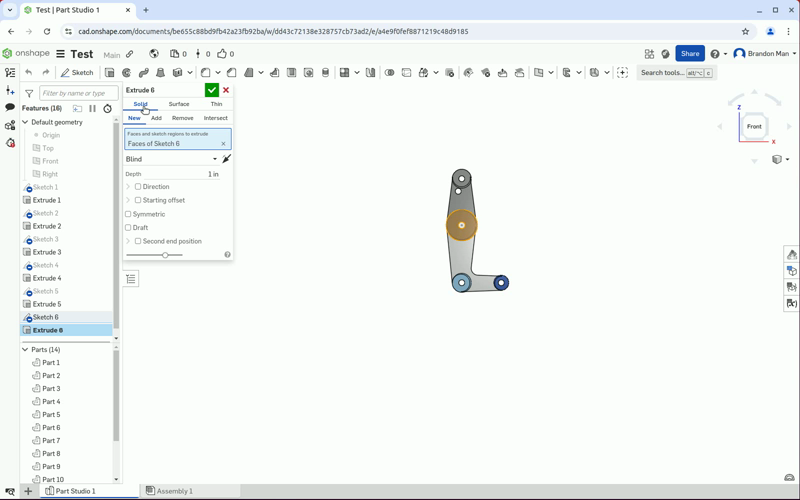
click(143, 106)
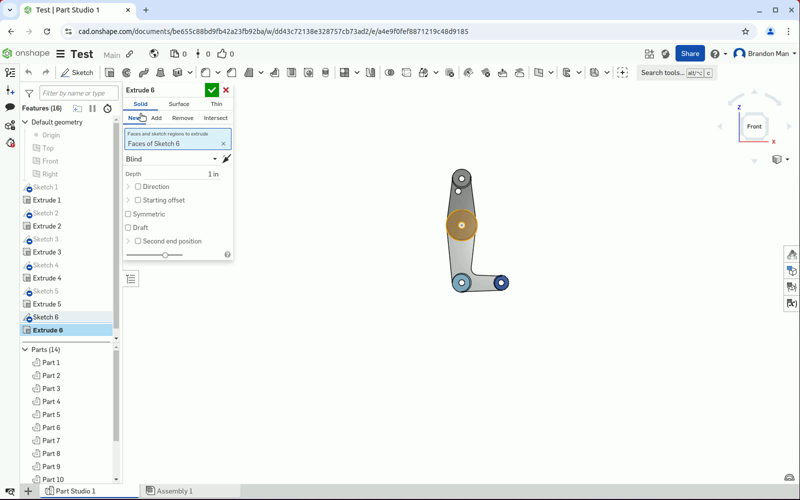
mouse_move(137, 120)
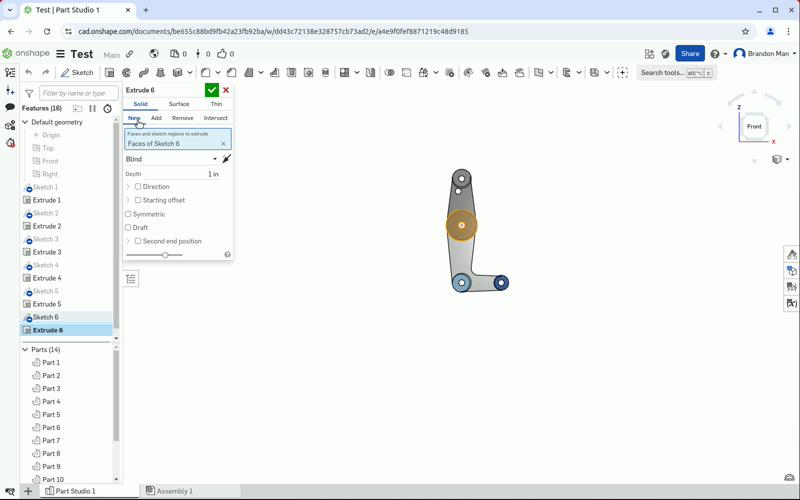
click(137, 120)
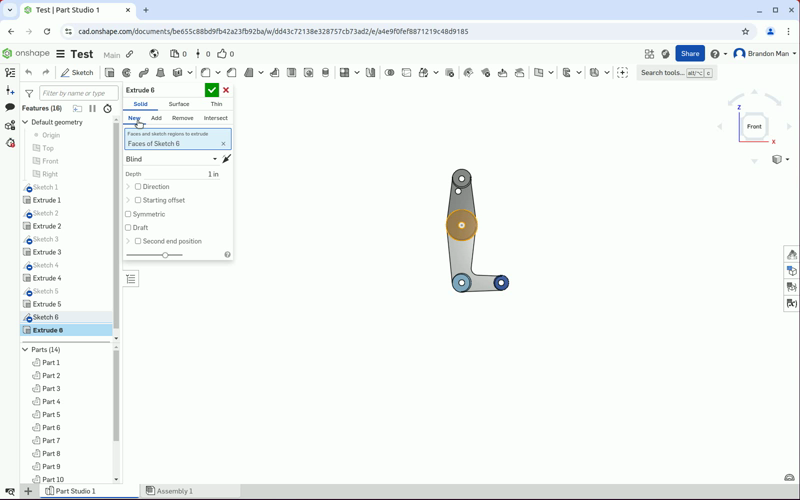
key(tab, 4)
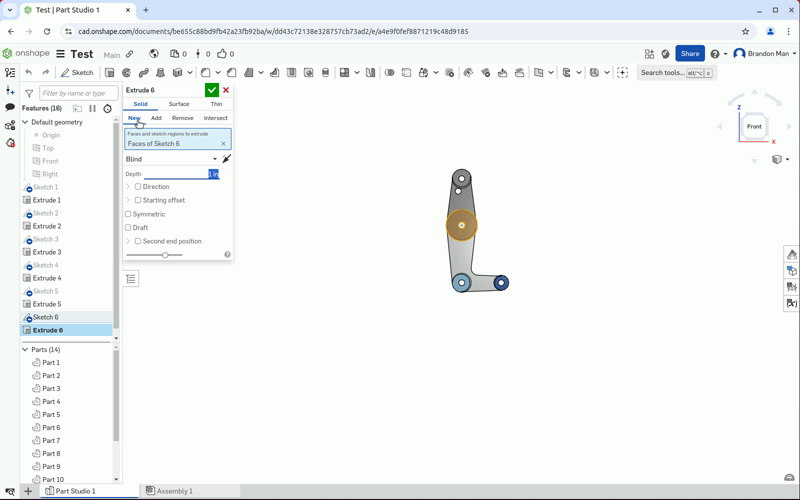
text(0.481)
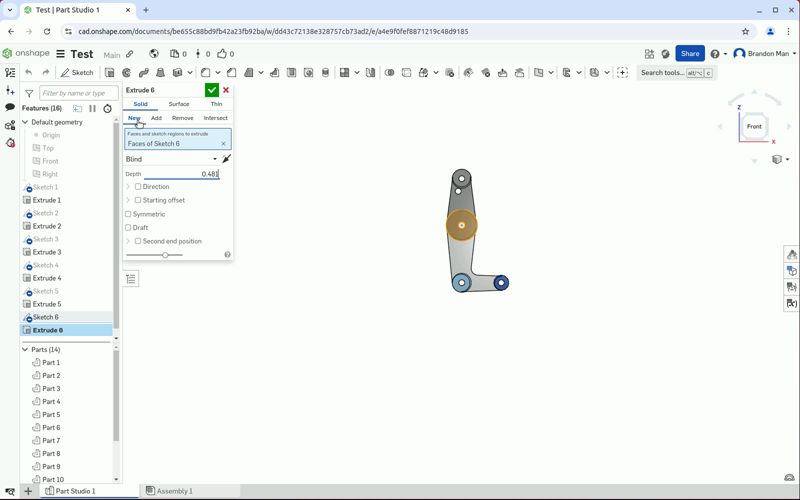
key(enter)
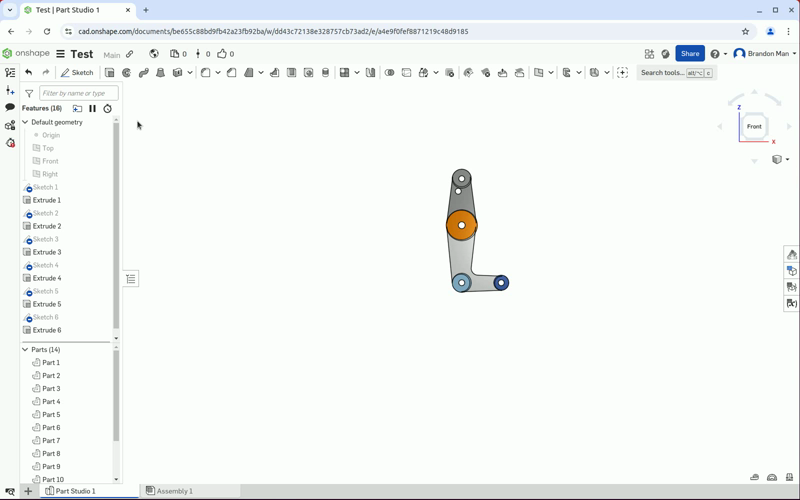
key(shift+h)
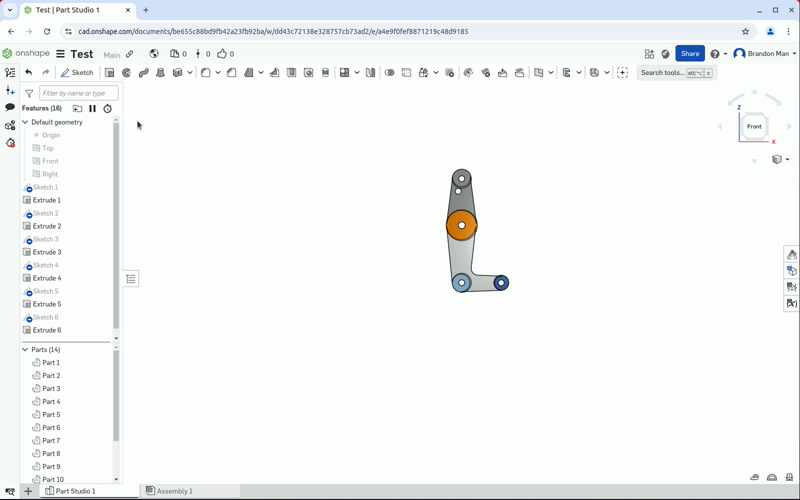
key(shift+h)
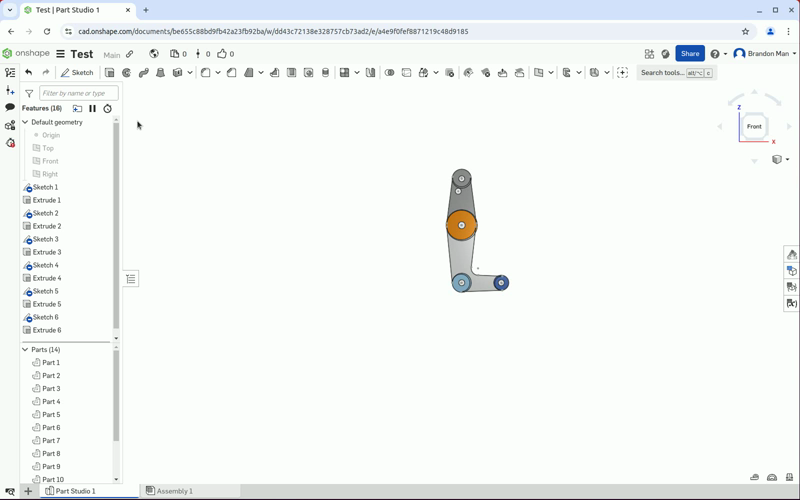
key(shift+7)
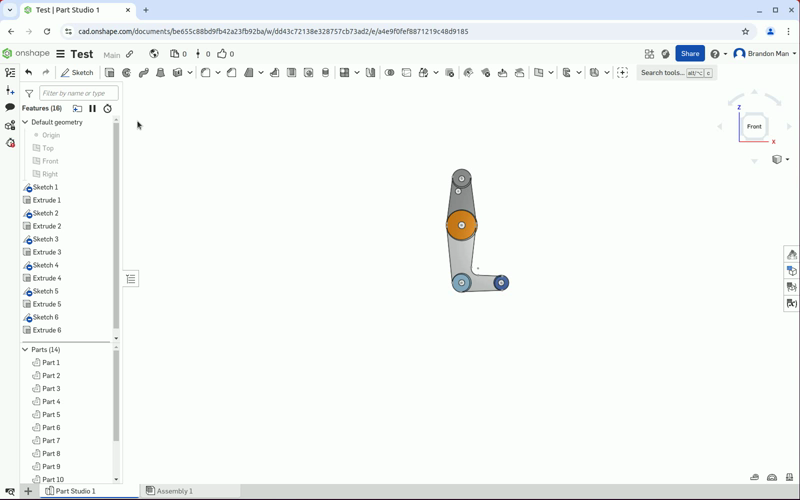
key(left, 2)
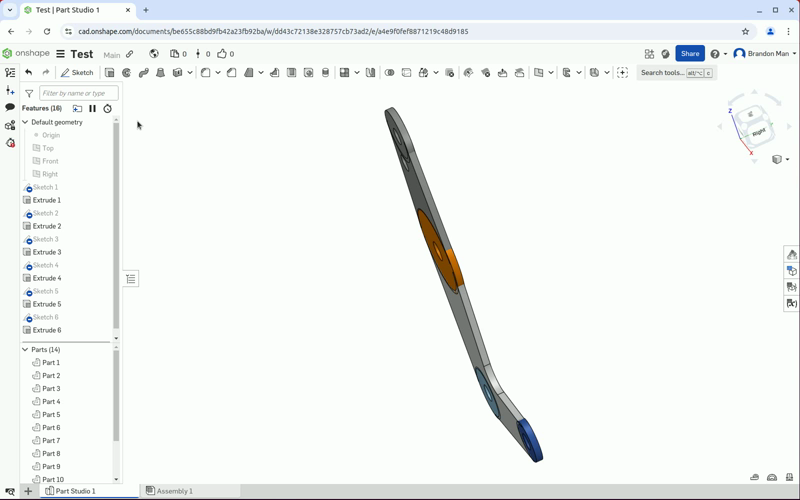
key(down, 2)
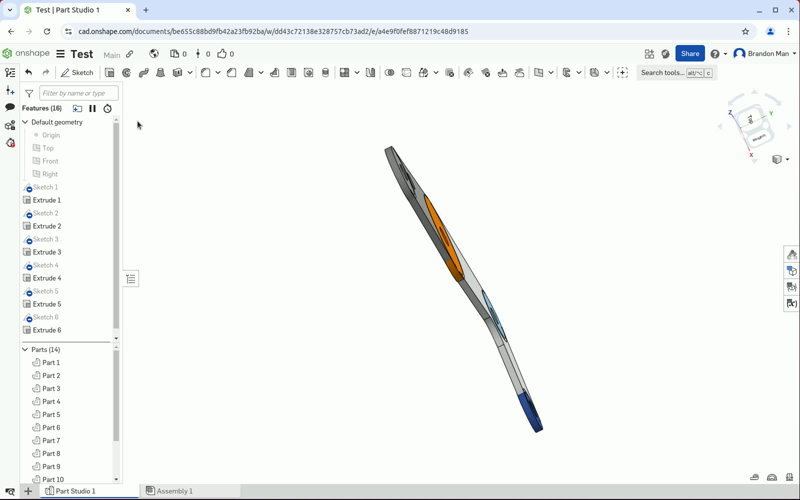
key(up, 2)
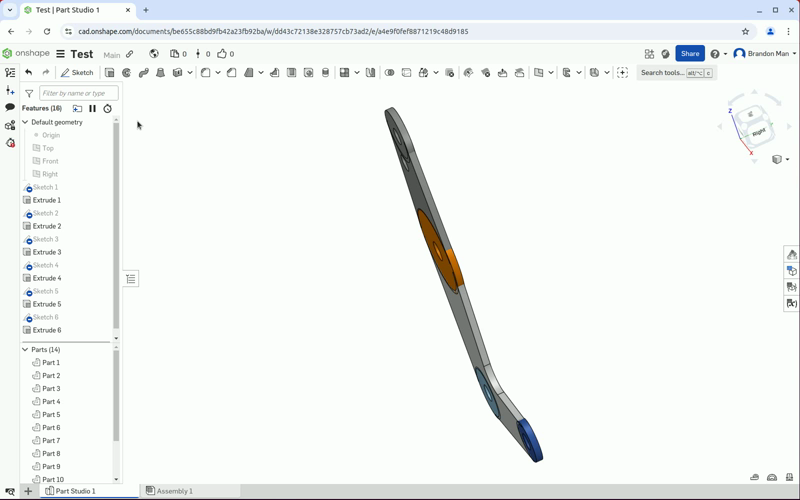
key(right, 2)
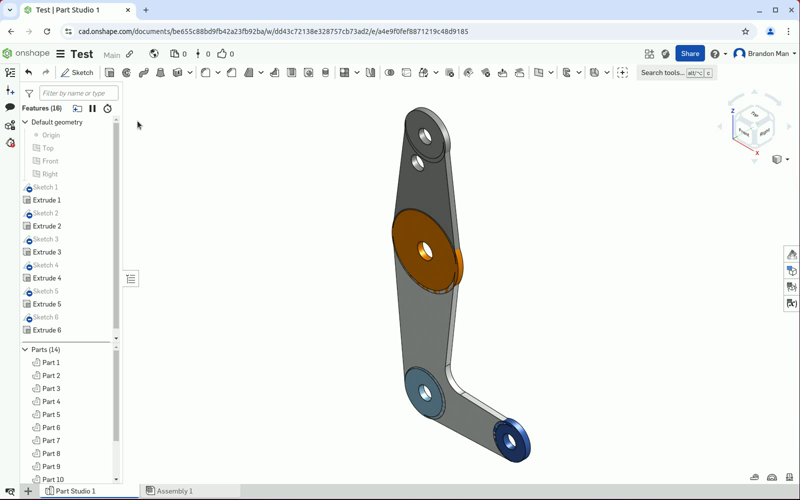
mouse_move(69, 189)
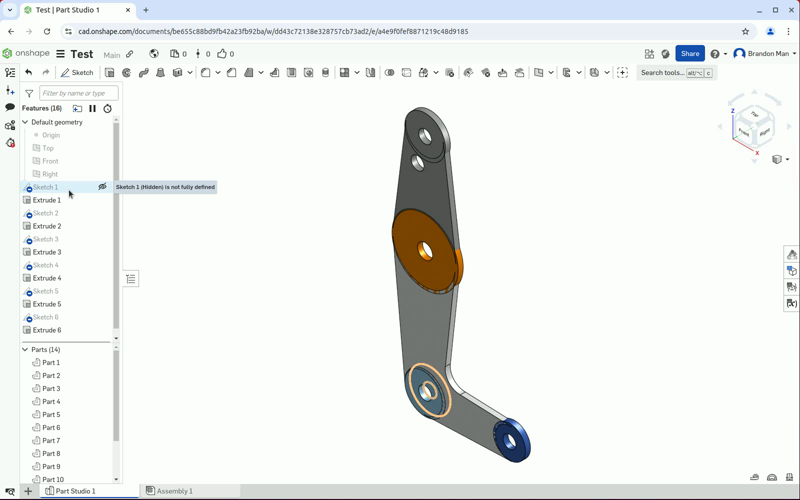
click(69, 189)